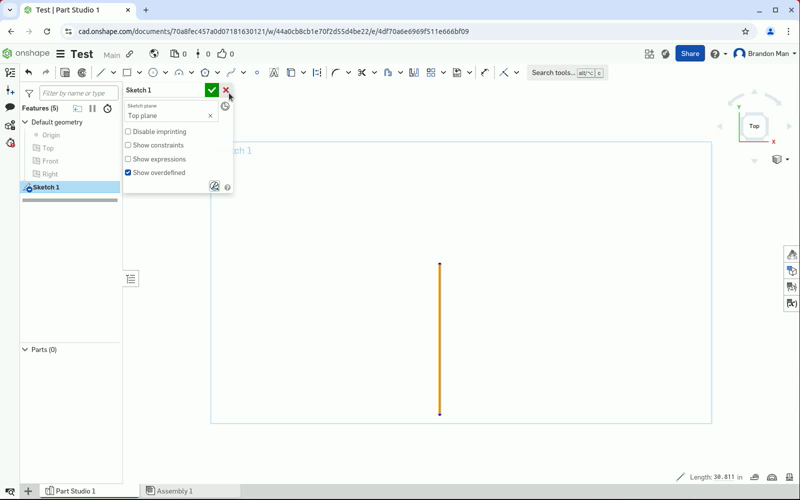
key(shift+h)
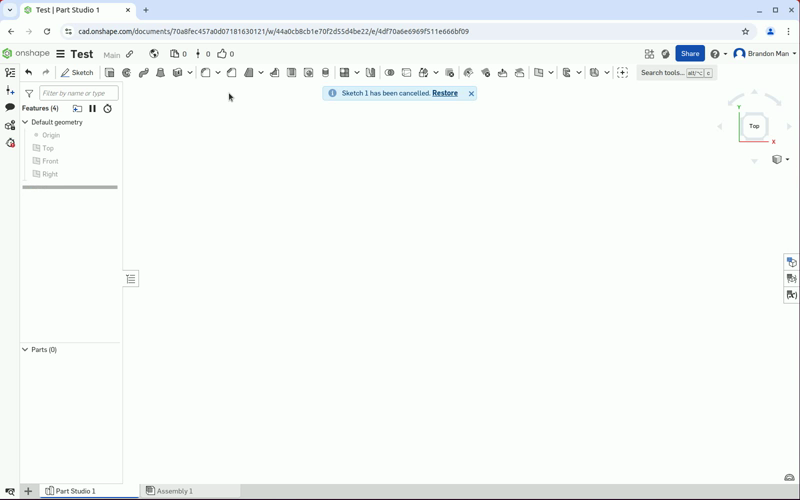
mouse_move(73, 352)
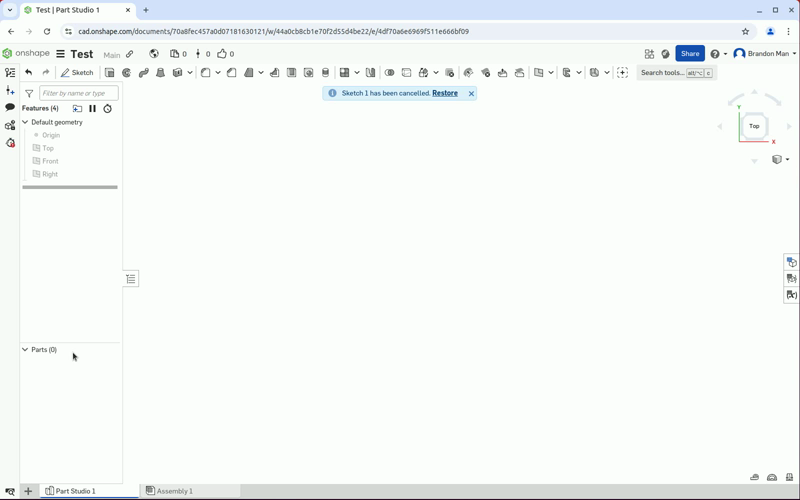
key(y)
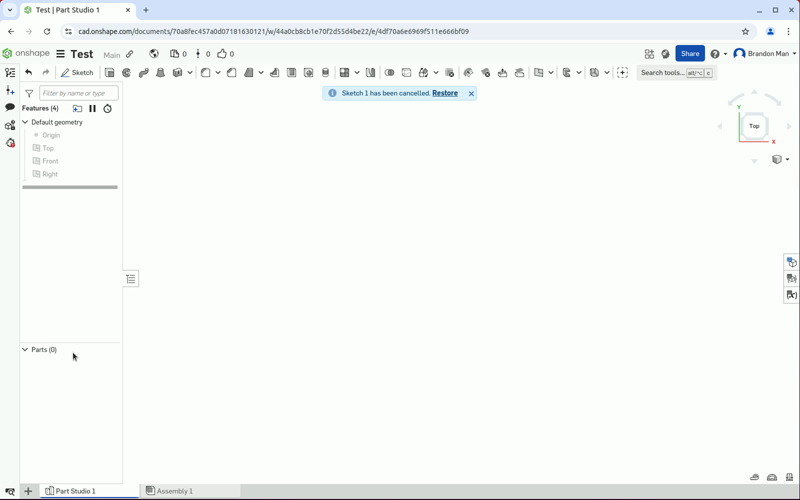
key(shift+p)
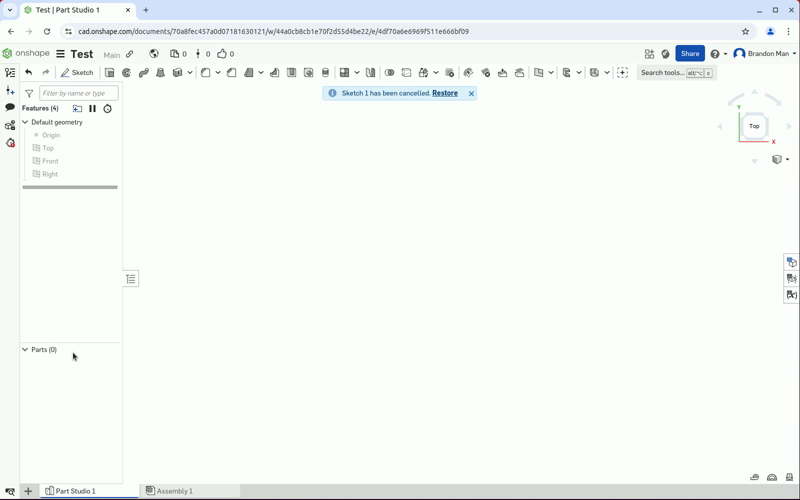
key(space)
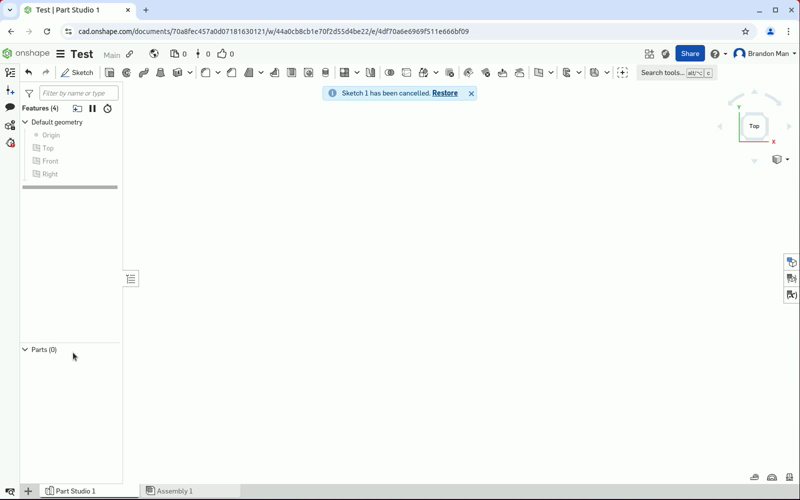
key_down(shift)
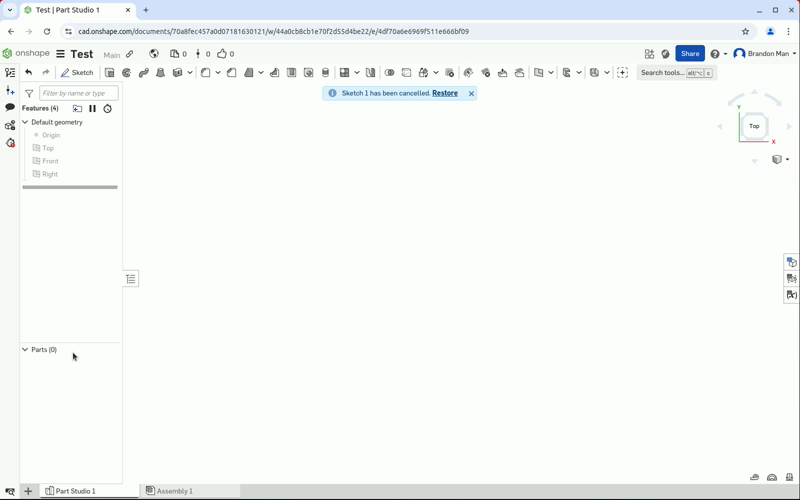
key(up)
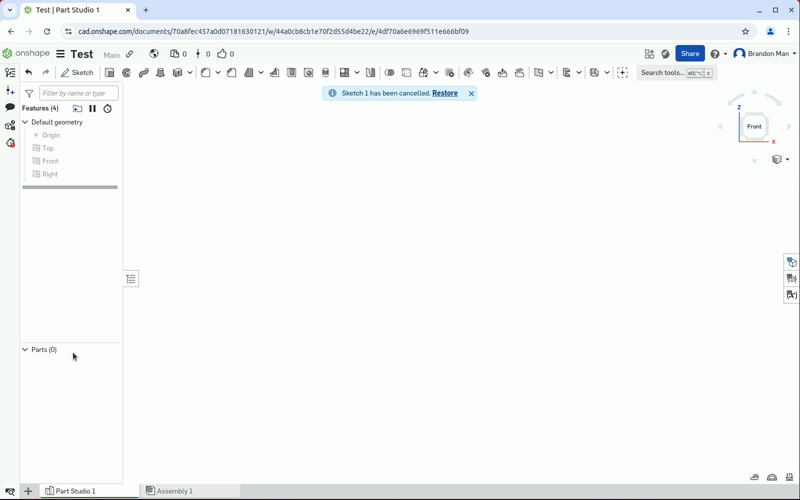
key_up(shift)
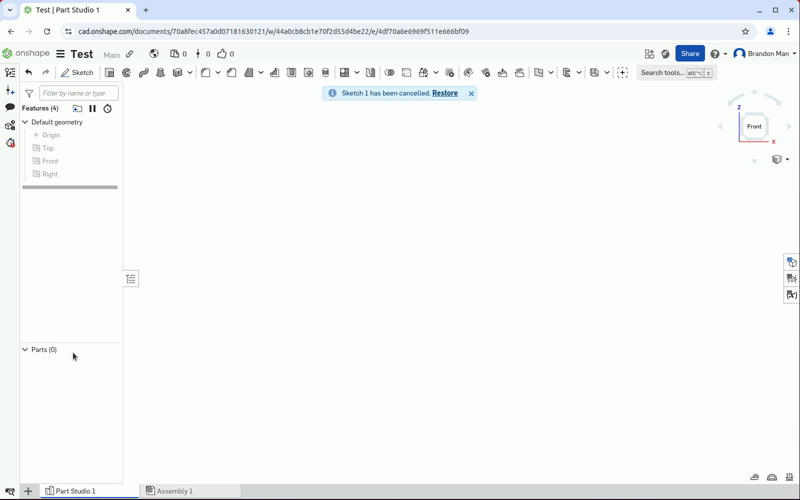
mouse_move(73, 352)
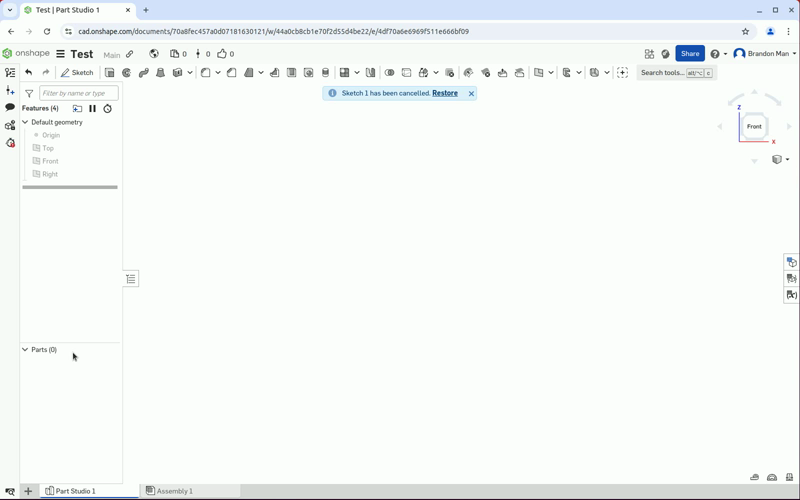
key(shift+y)
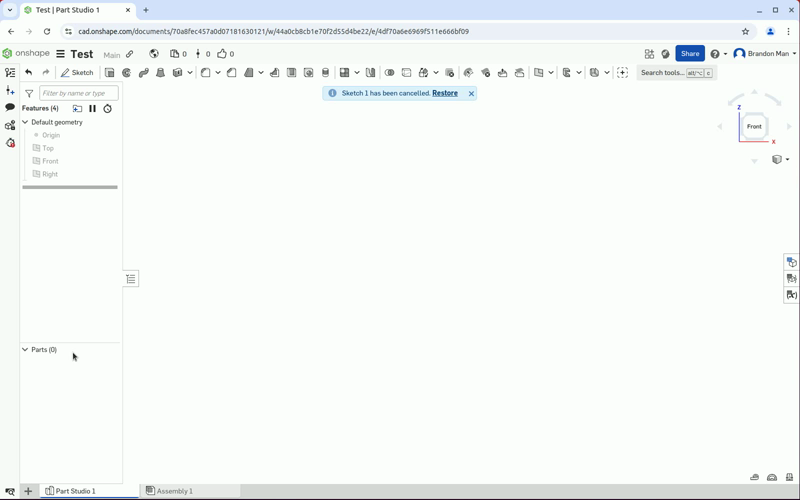
key(shift+s)
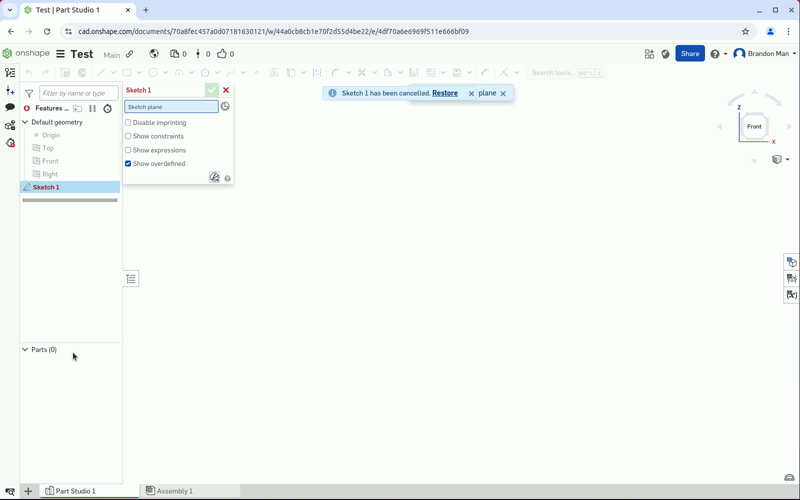
mouse_move(73, 163)
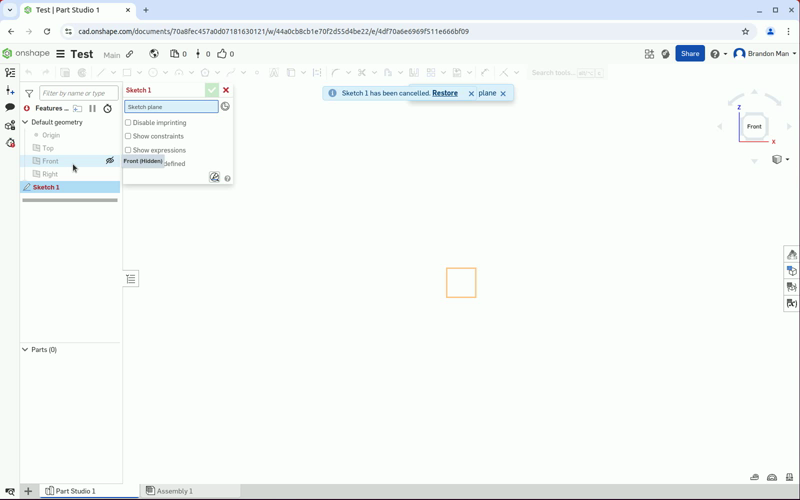
click(73, 163)
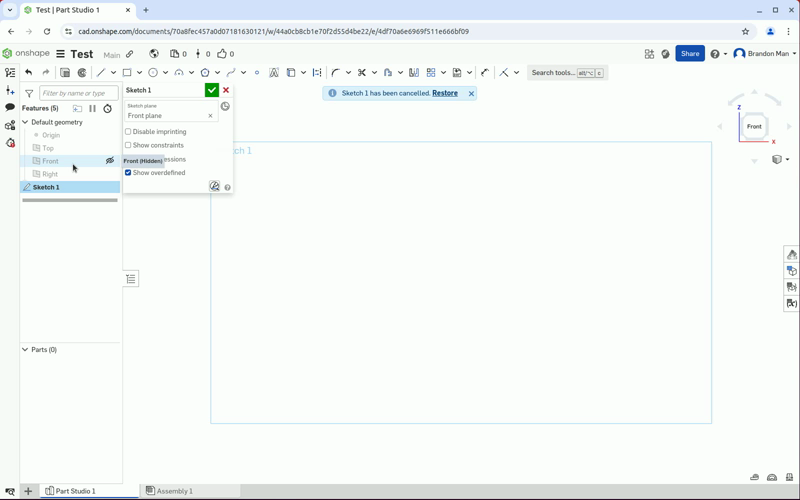
mouse_move(73, 352)
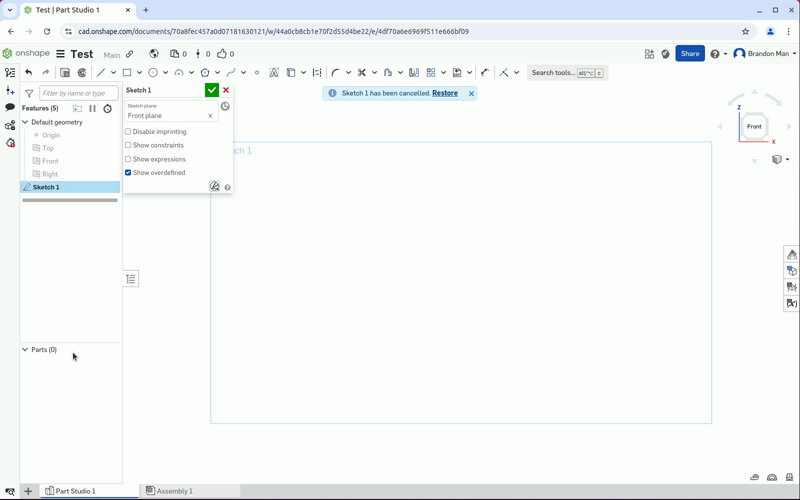
key(y)
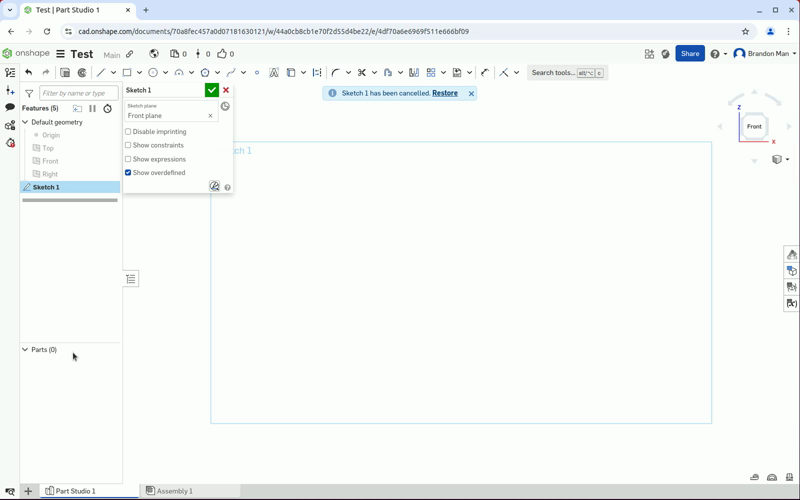
key(c)
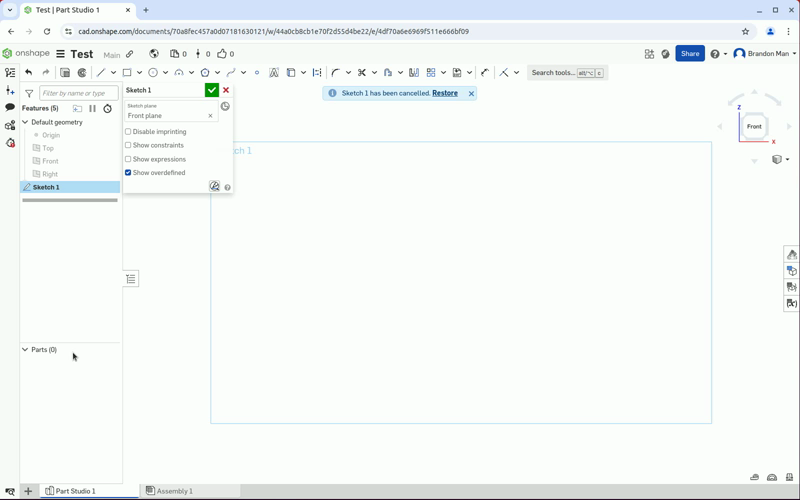
key_down(shift)
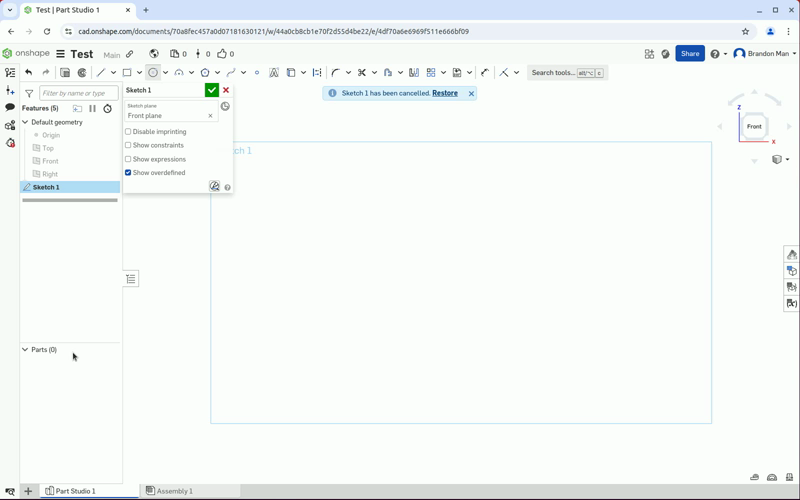
mouse_move(461, 182)
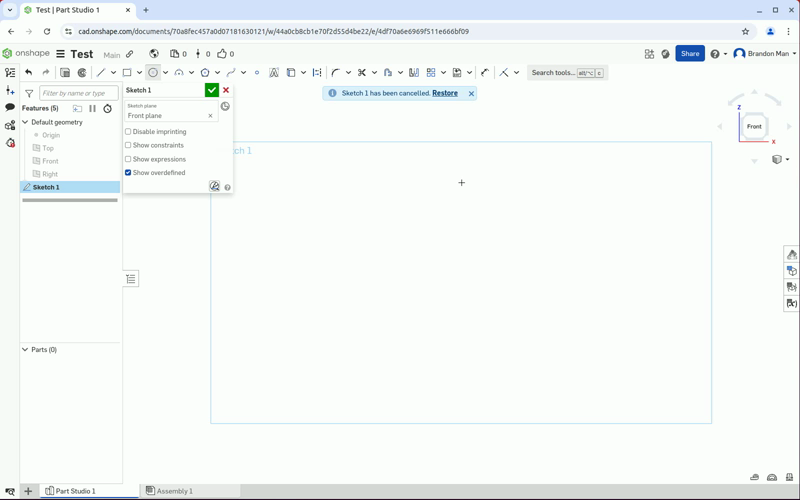
click(461, 182)
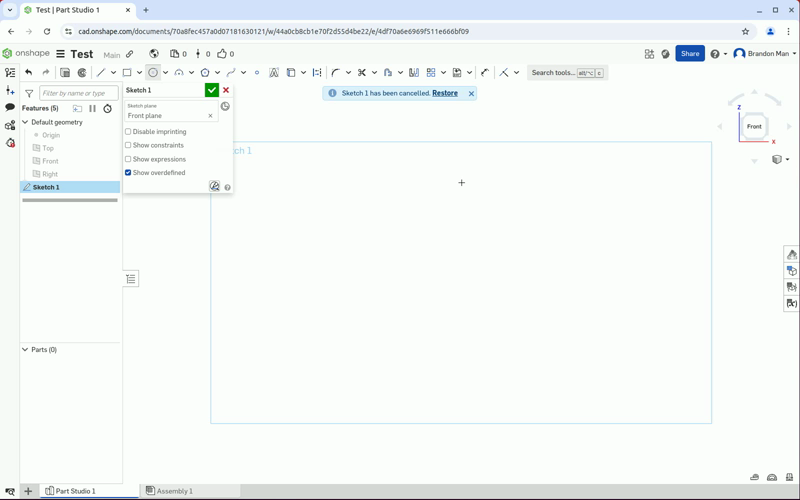
key_up(shift)
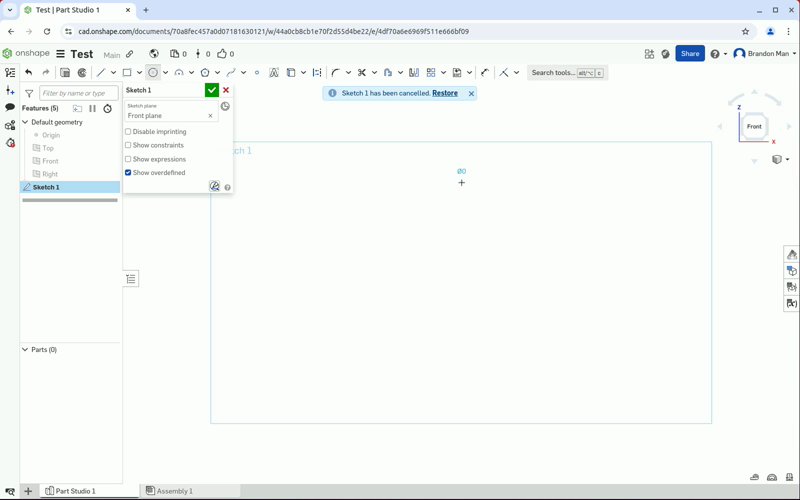
mouse_move(474, 182)
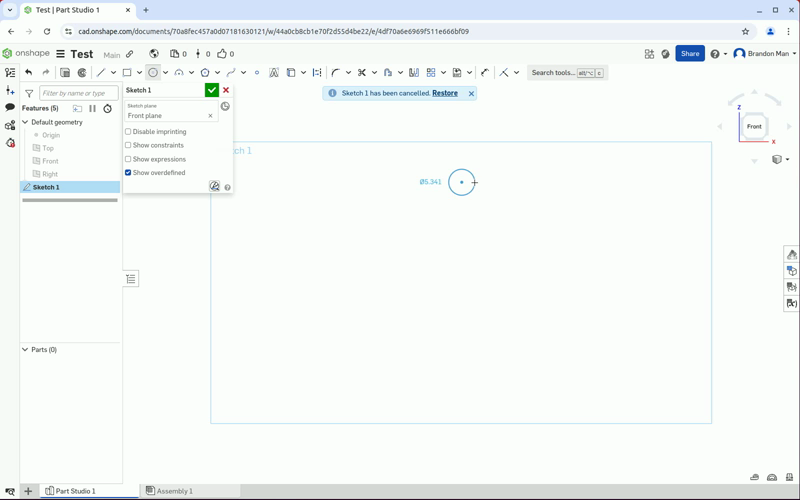
click(474, 182)
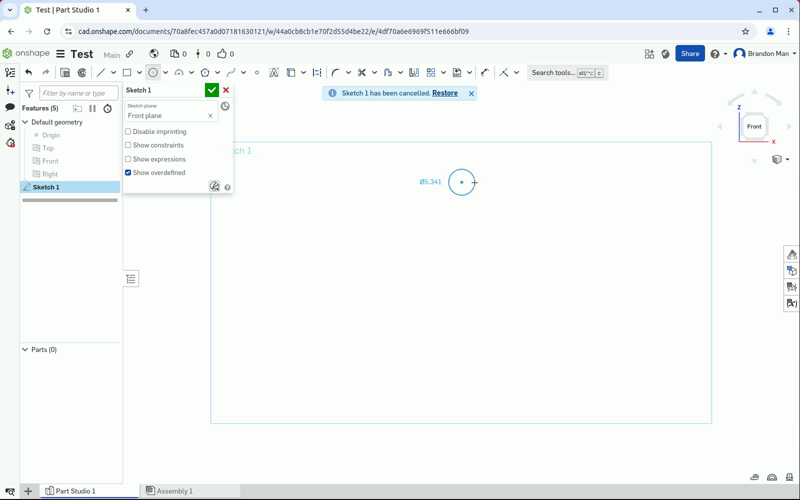
key(esc)
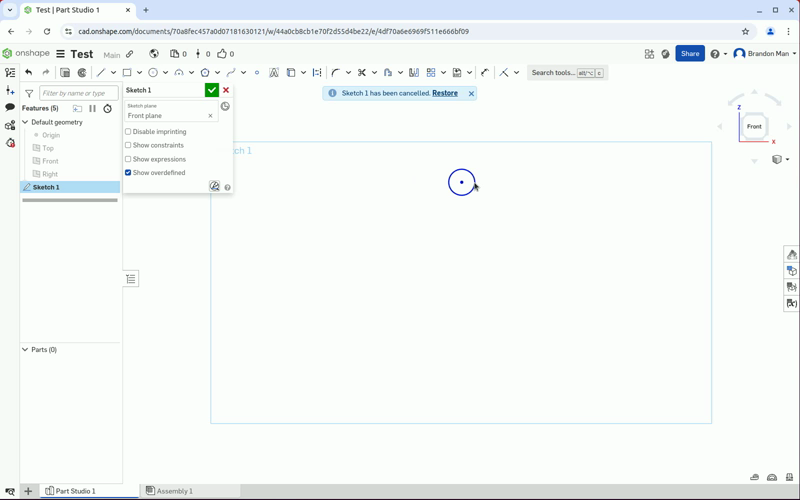
key(c)
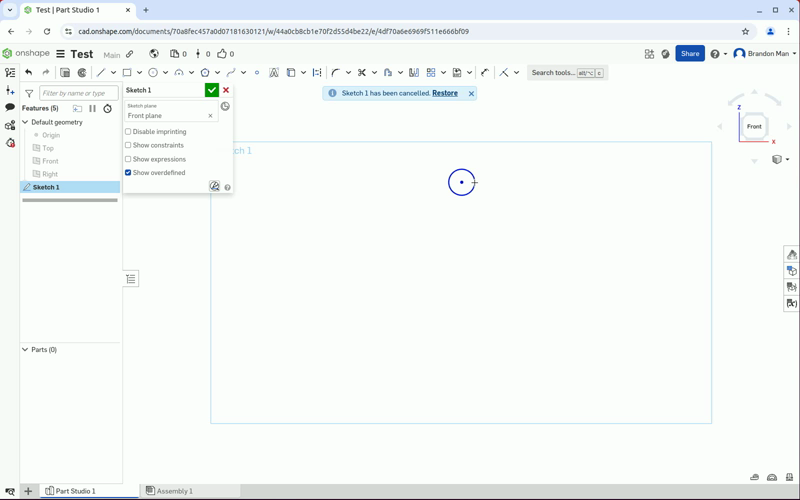
key_down(shift)
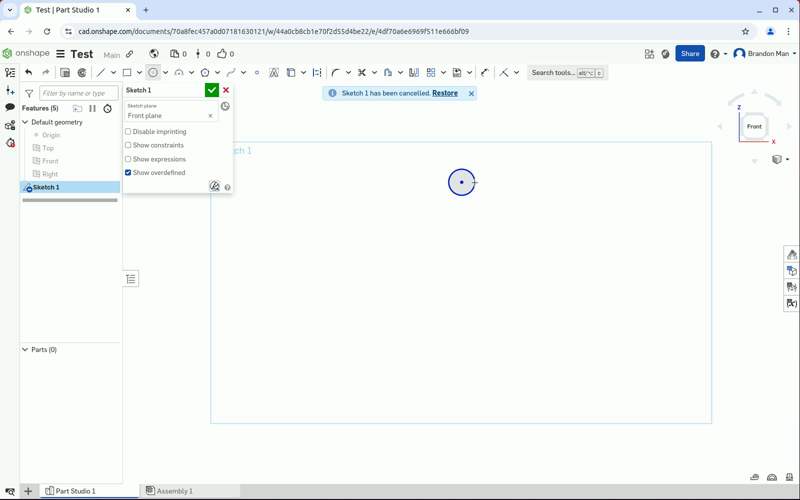
mouse_move(461, 182)
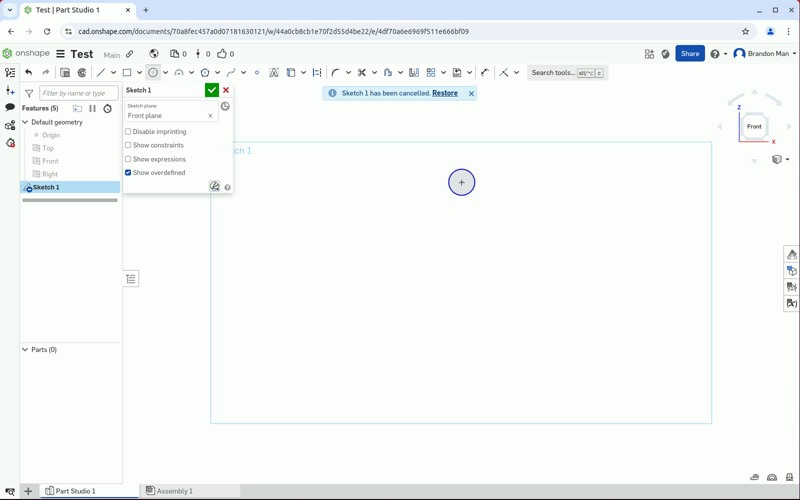
click(461, 182)
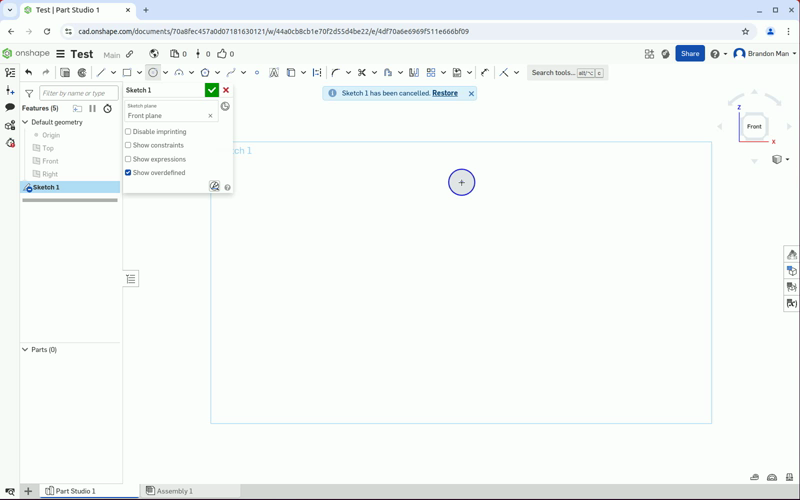
key_up(shift)
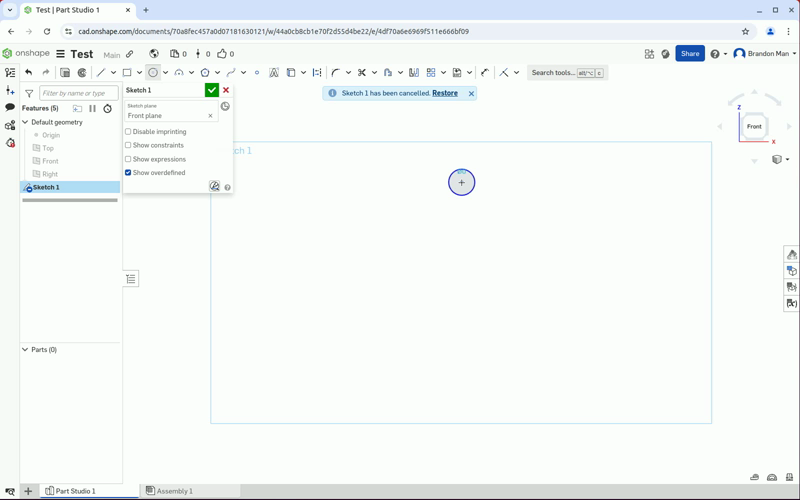
mouse_move(468, 182)
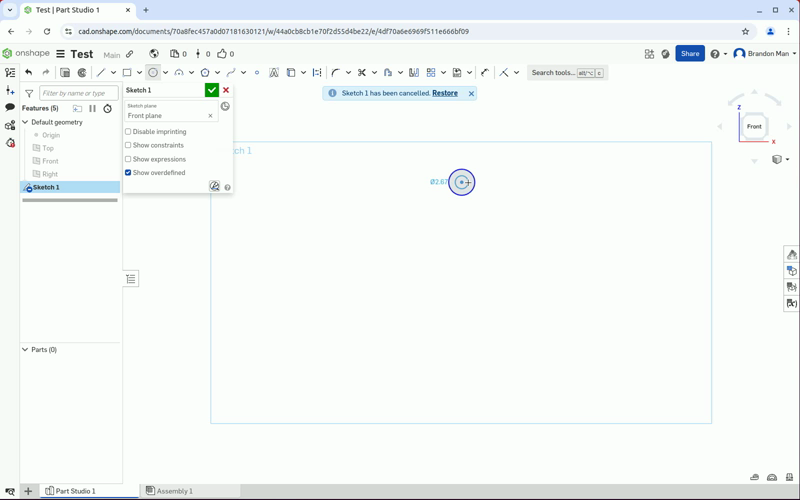
click(468, 182)
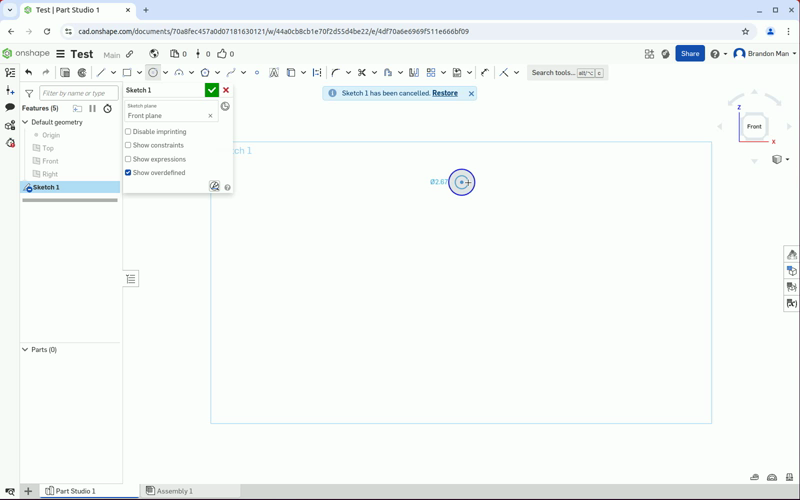
key(esc)
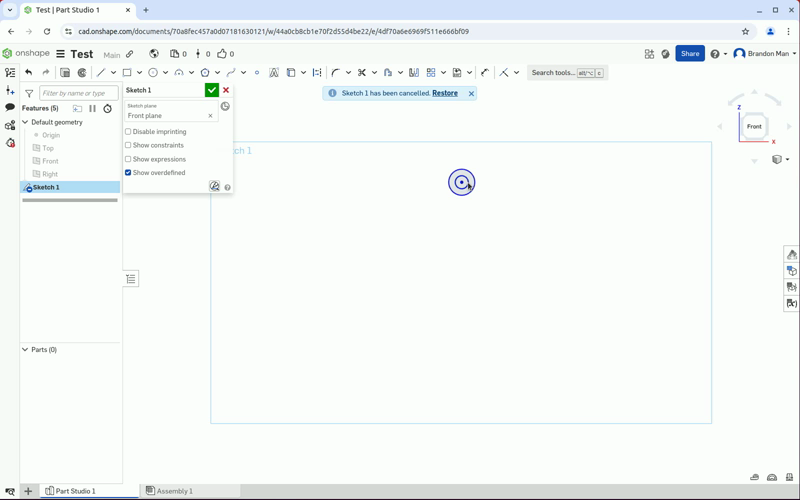
mouse_move(460, 170)
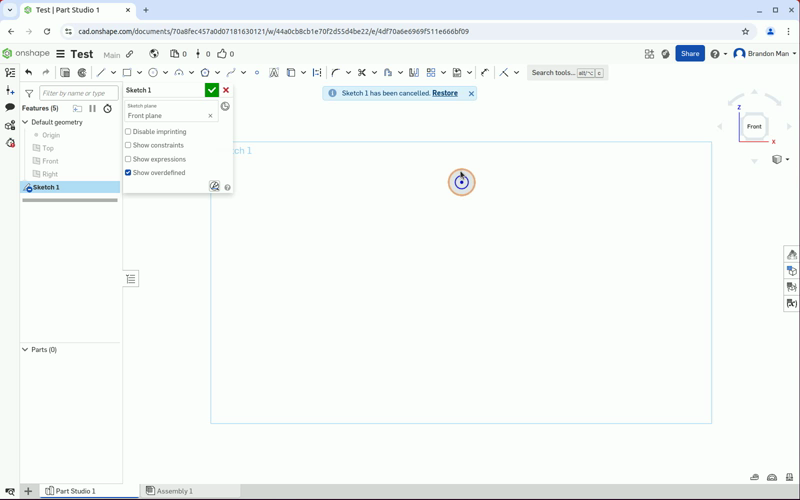
scroll(6)
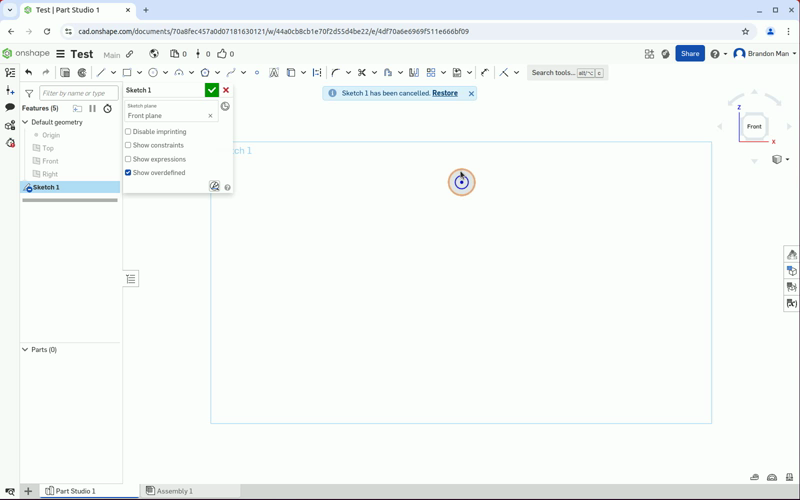
scroll(6)
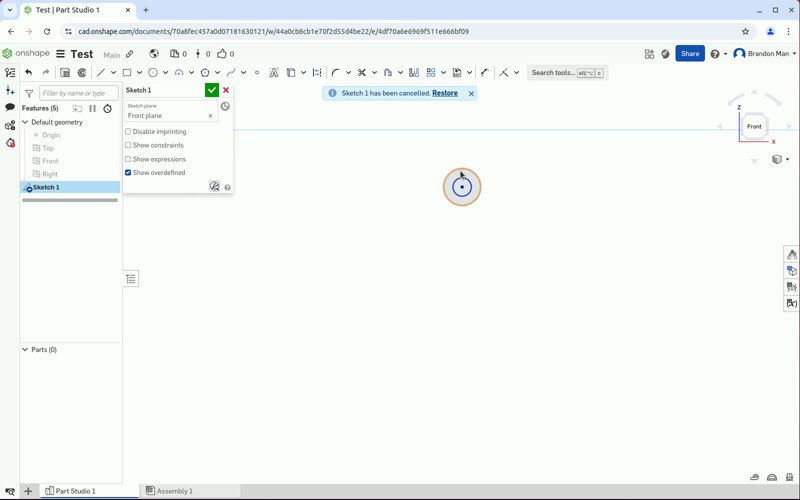
scroll(6)
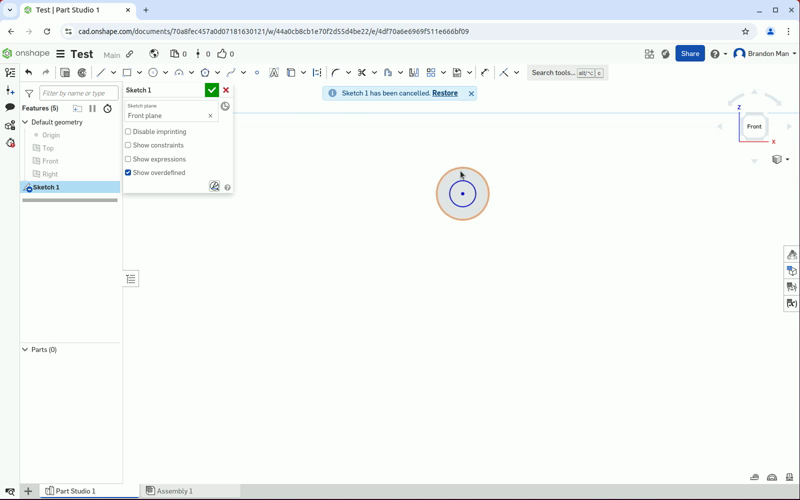
scroll(6)
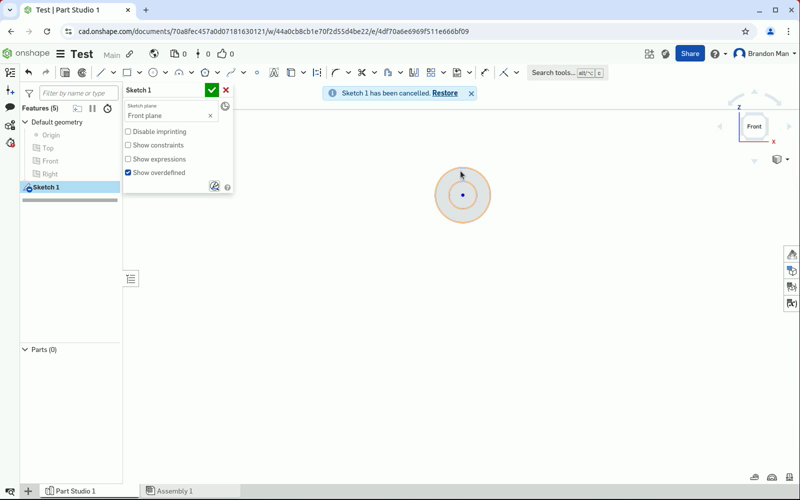
scroll(6)
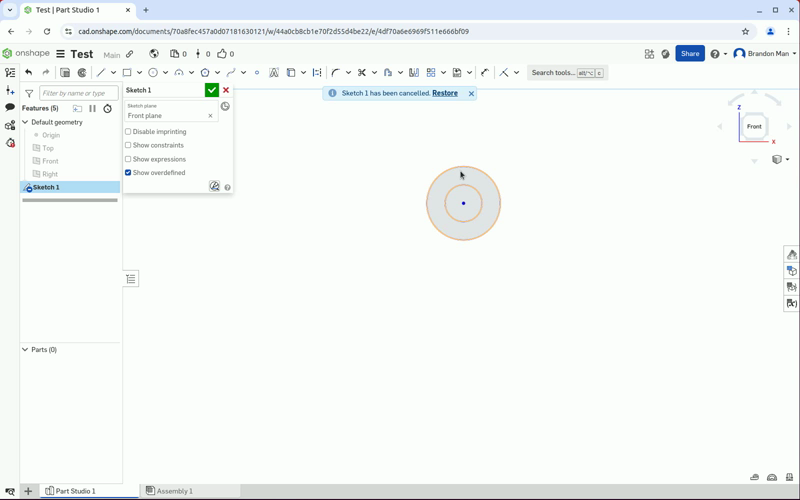
scroll(6)
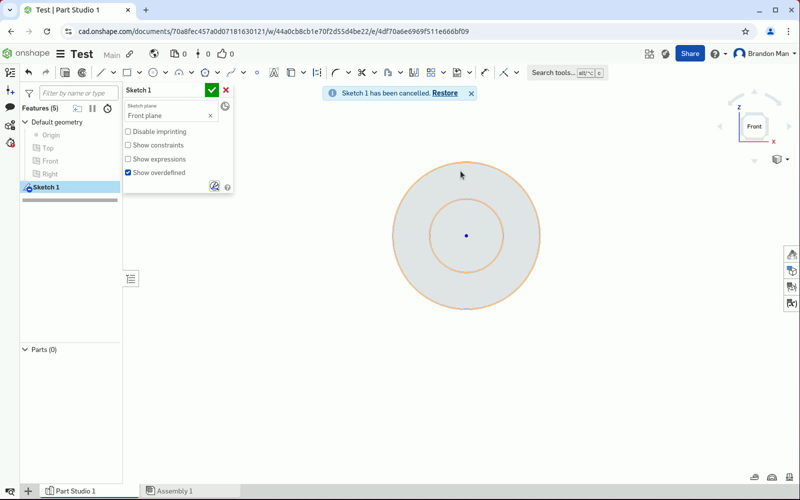
scroll(6)
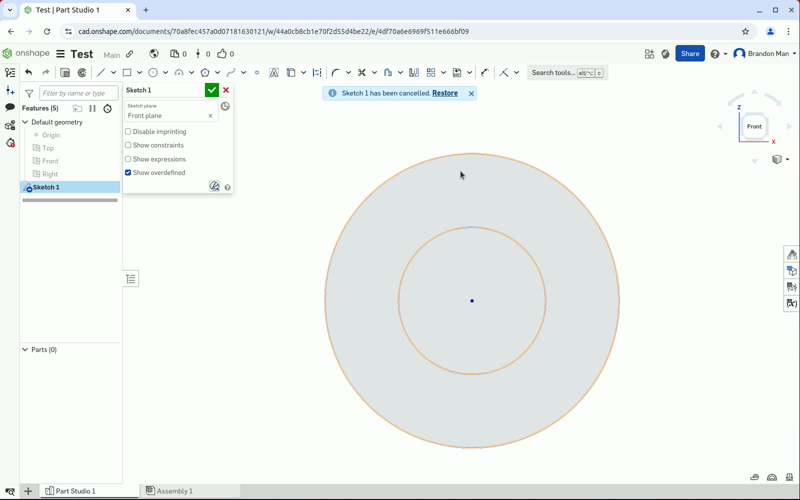
click(460, 170)
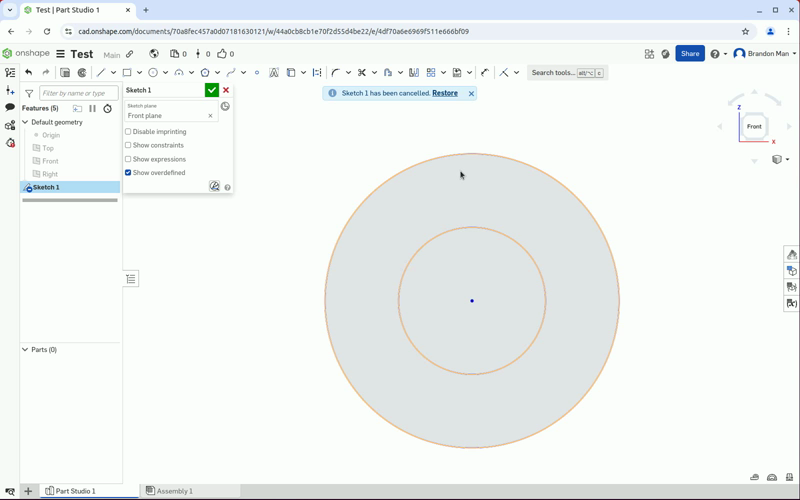
scroll(-6)
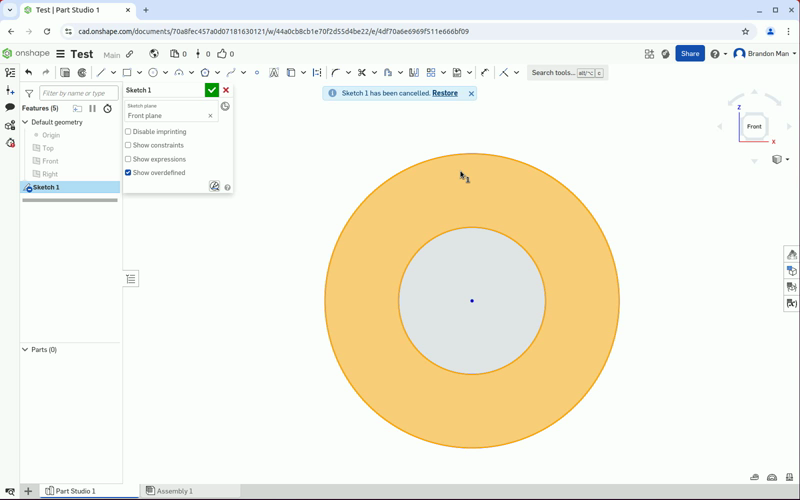
scroll(-6)
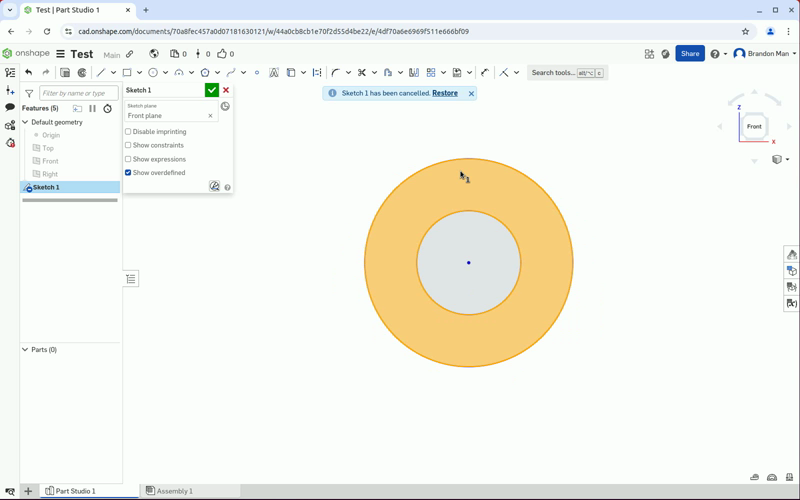
scroll(-6)
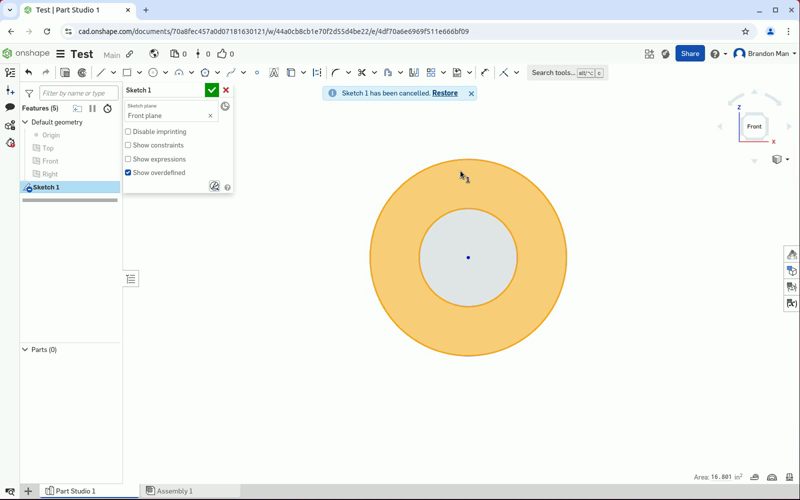
scroll(-6)
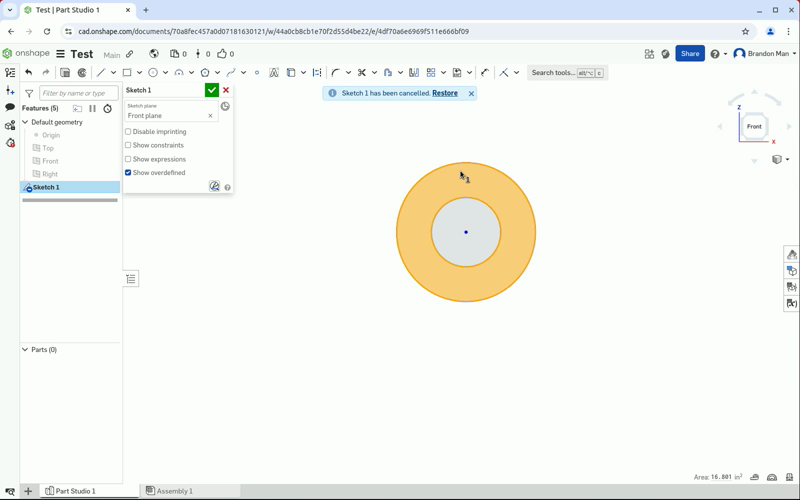
scroll(-6)
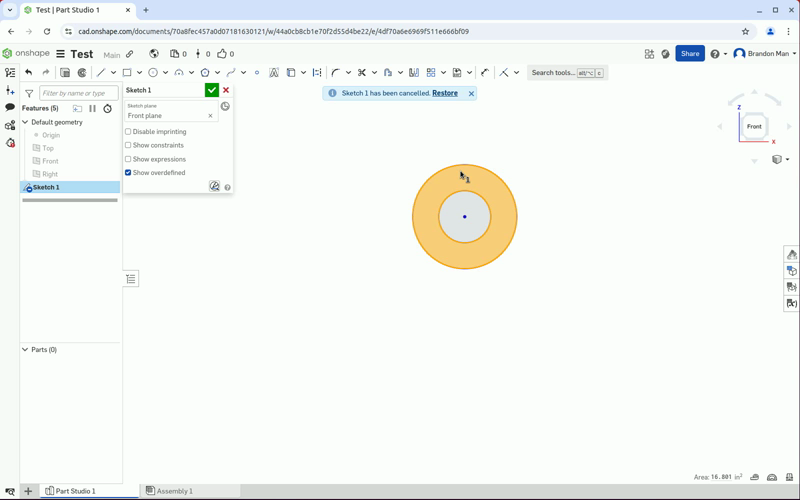
scroll(-6)
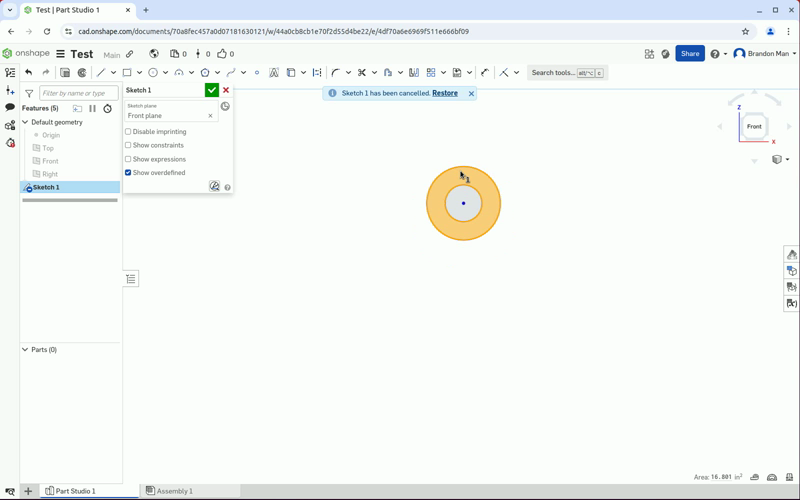
scroll(-6)
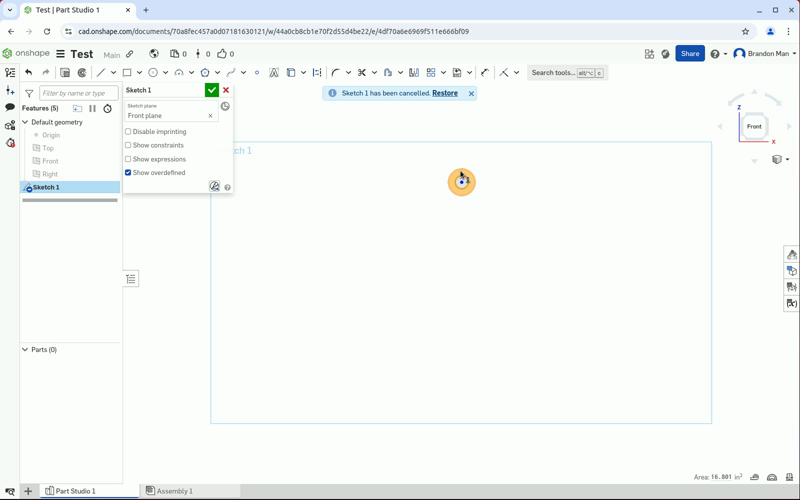
mouse_move(73, 352)
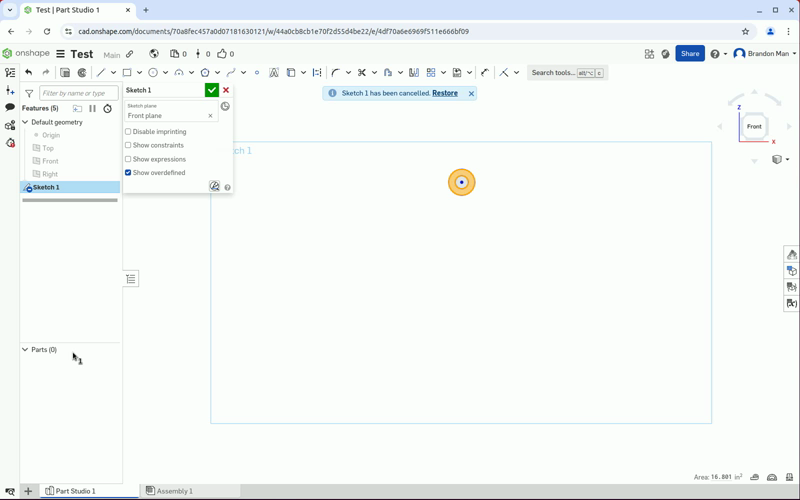
key(shift+y)
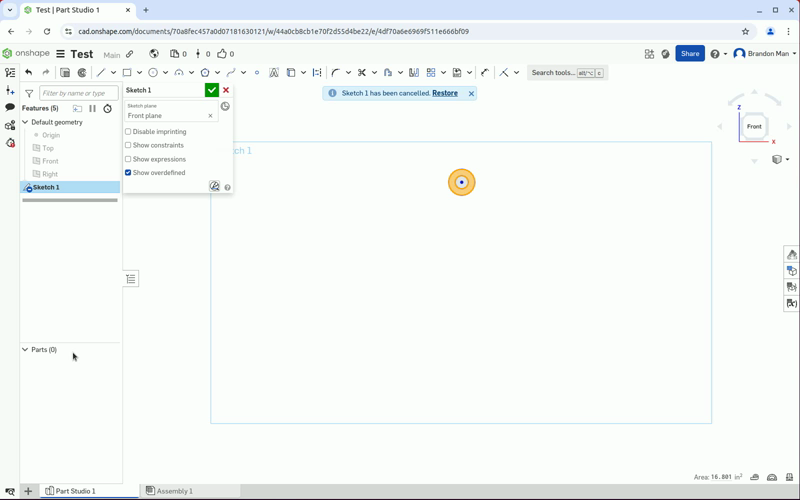
key(shift+e)
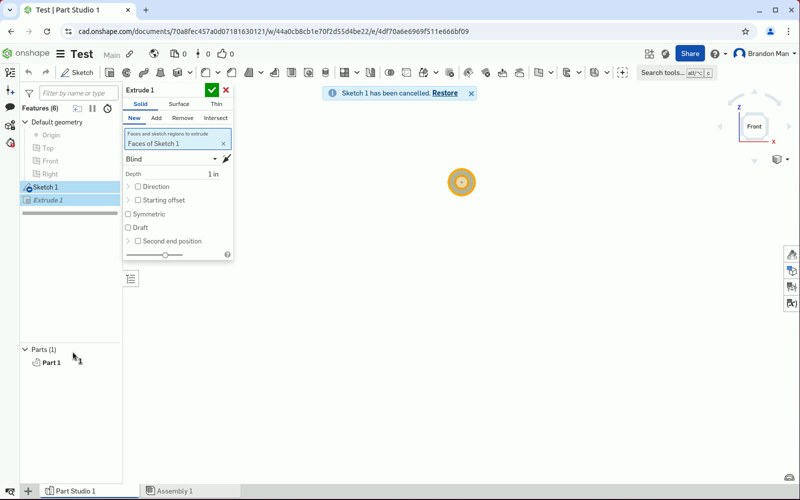
mouse_move(143, 106)
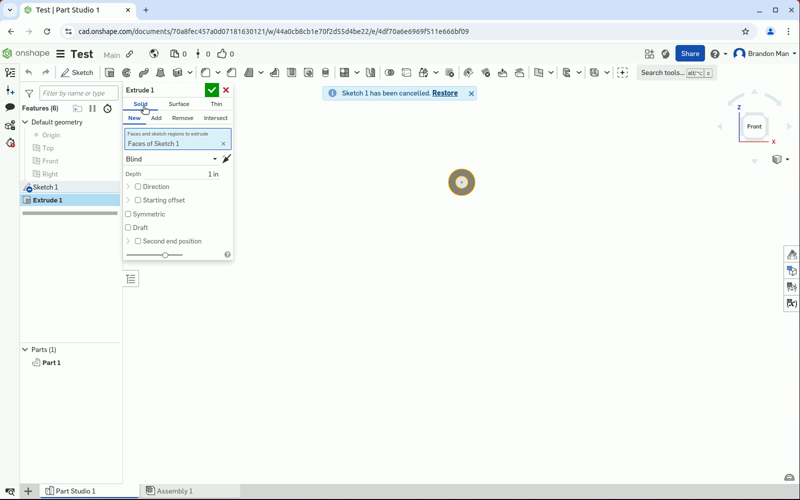
click(143, 106)
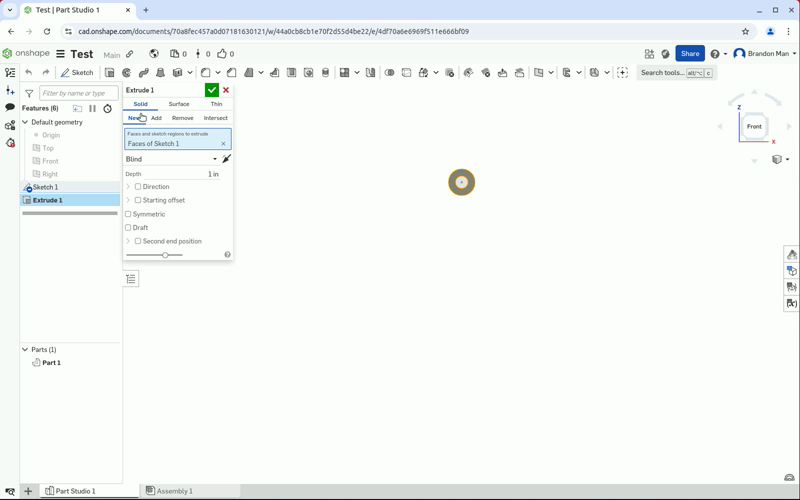
mouse_move(137, 120)
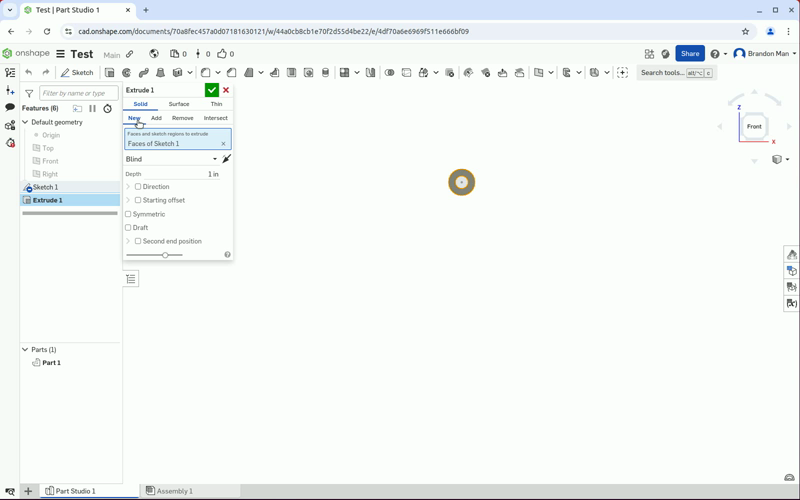
click(137, 120)
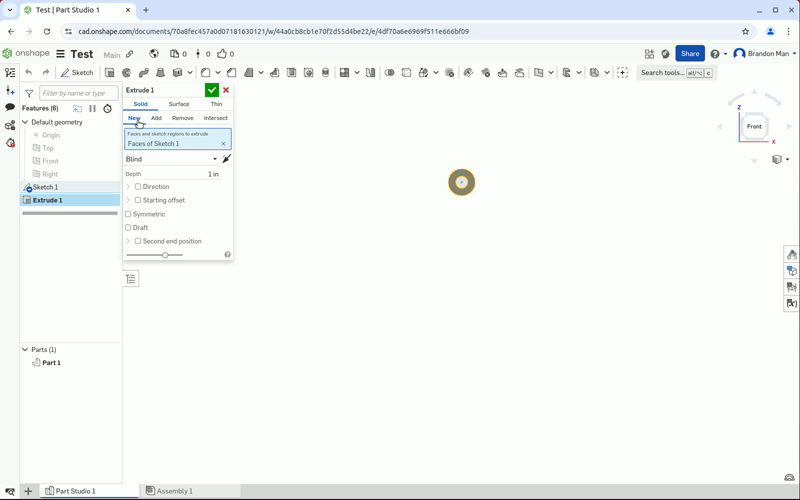
key(tab, 4)
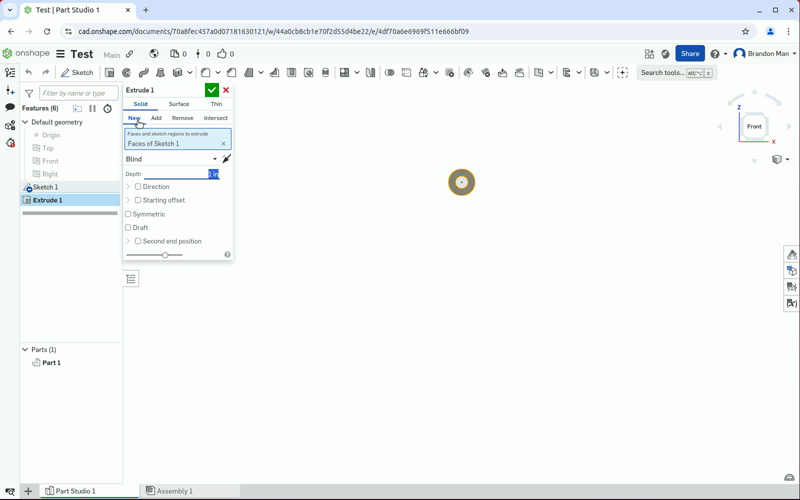
text(7.702)
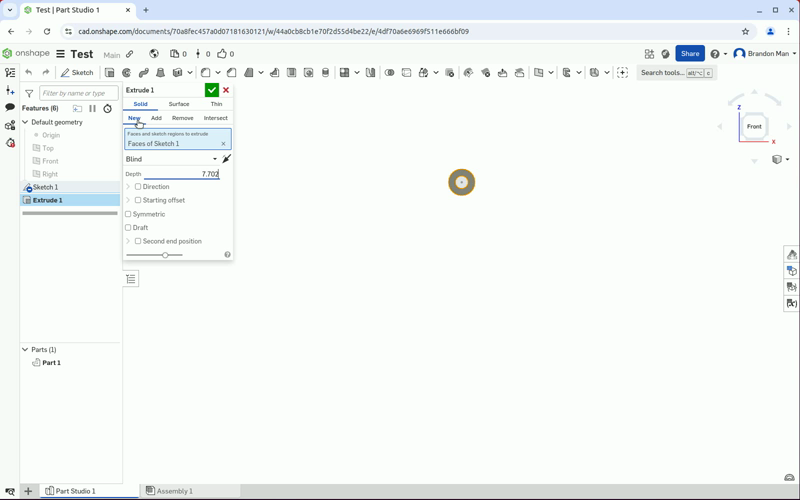
key(tab, 3)
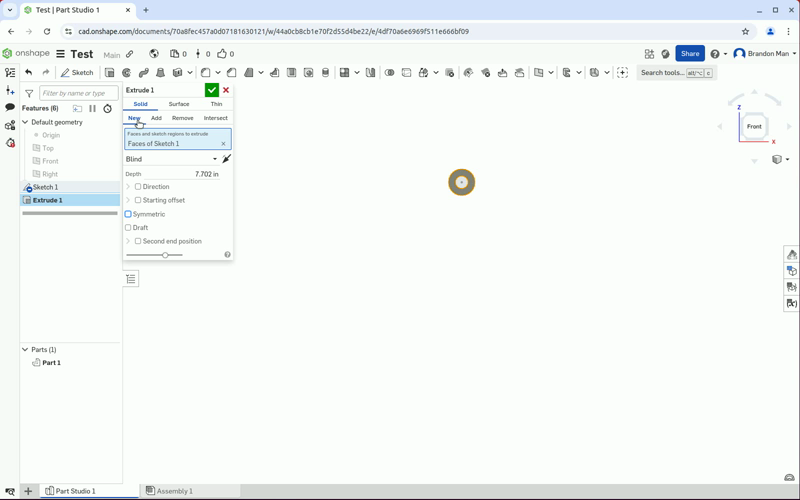
key(space)
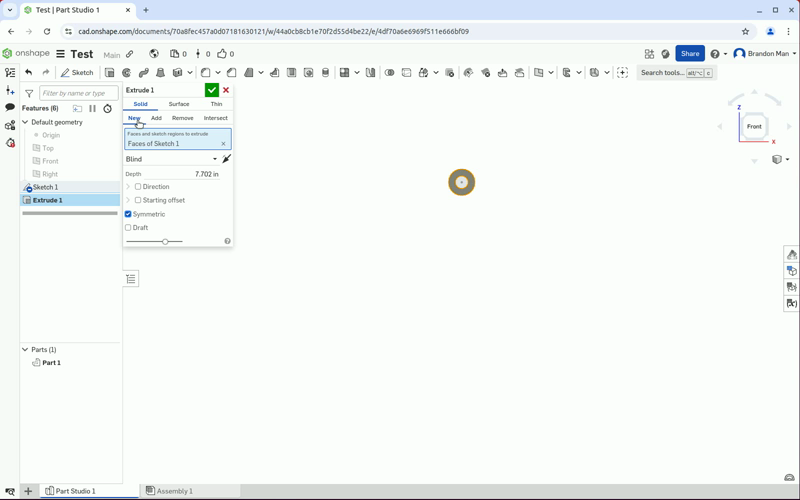
key(enter)
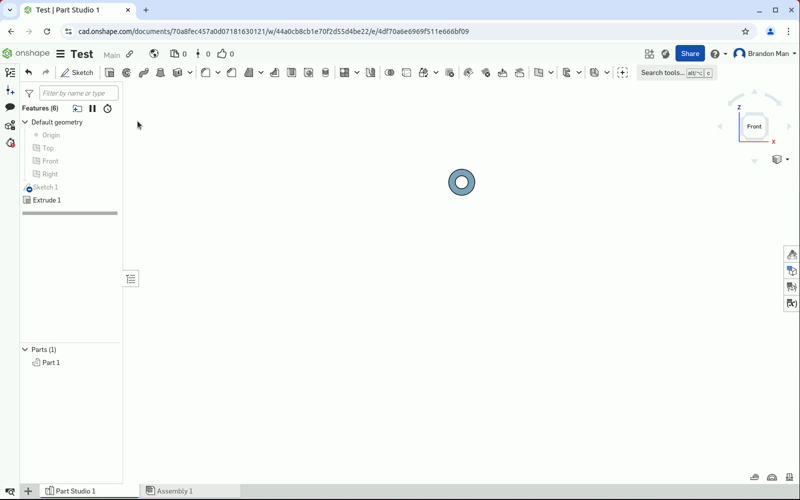
key(shift+h)
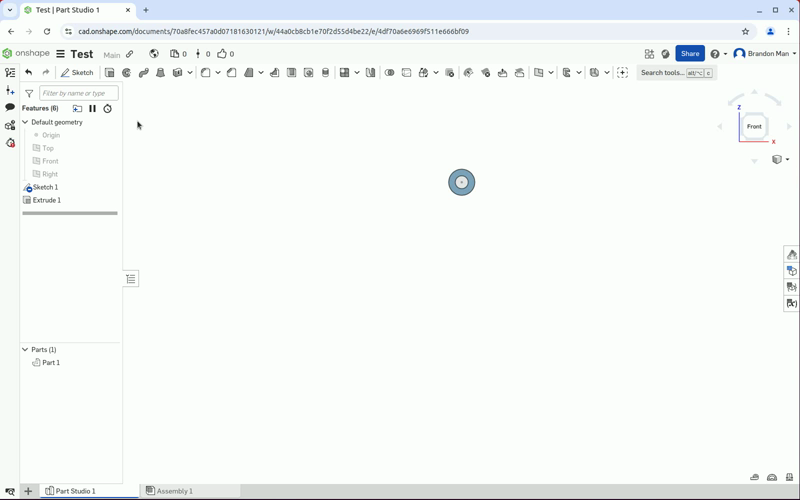
key(shift+h)
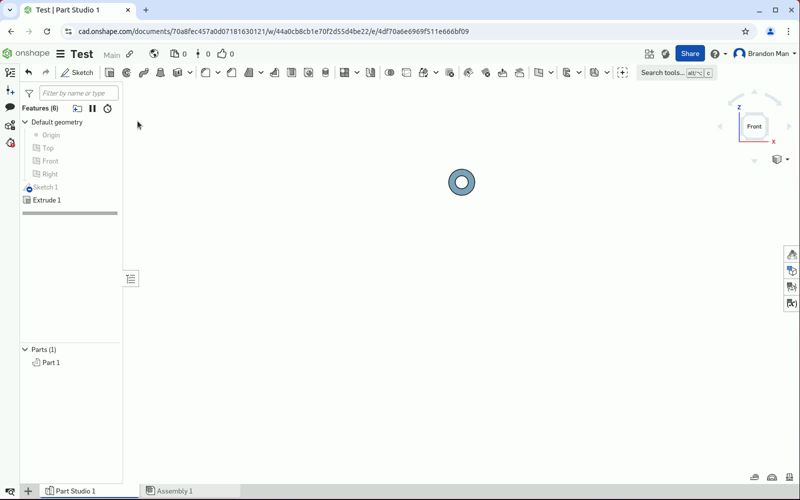
mouse_move(73, 189)
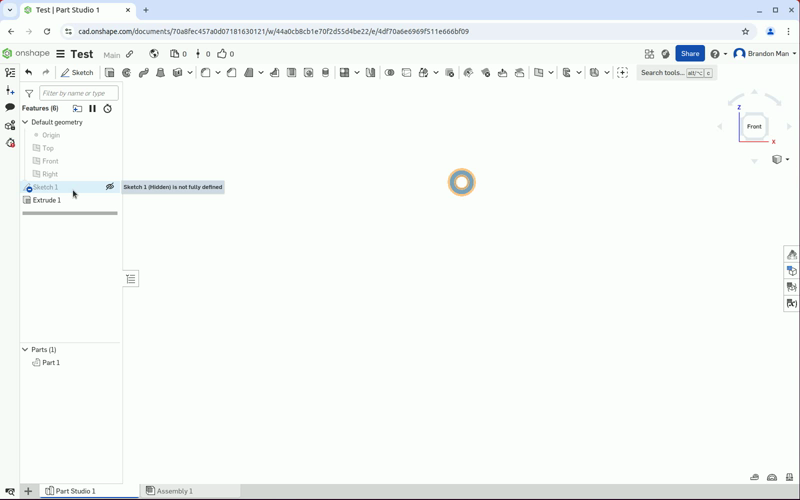
click(73, 189)
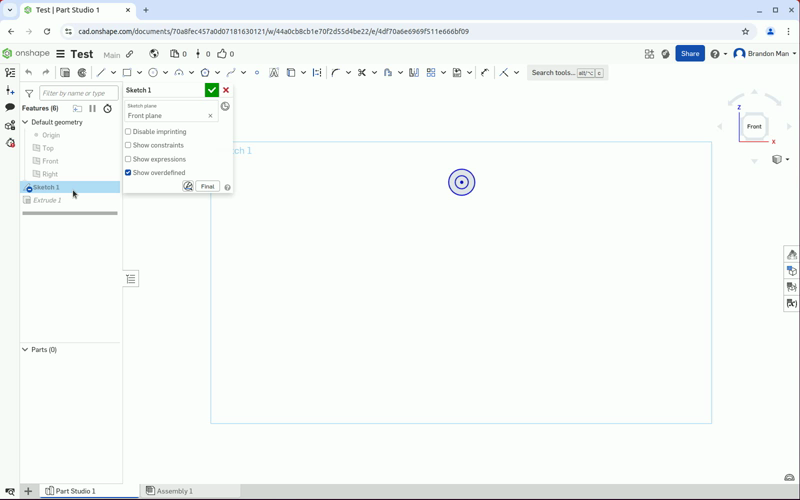
mouse_move(229, 92)
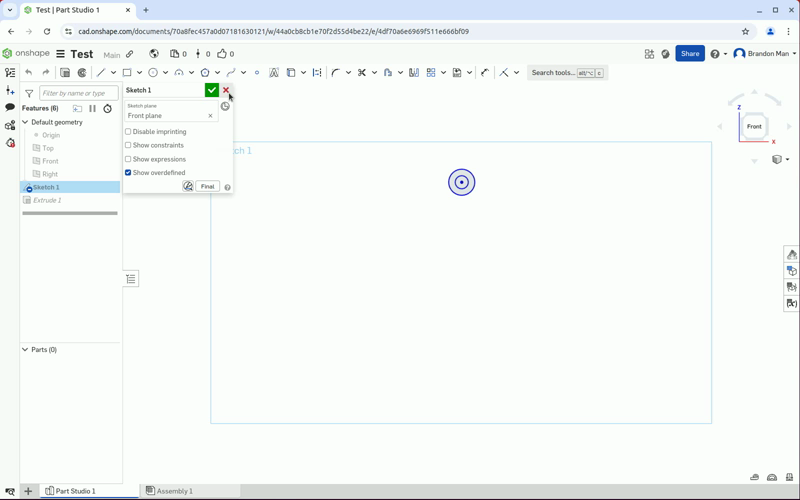
click(229, 92)
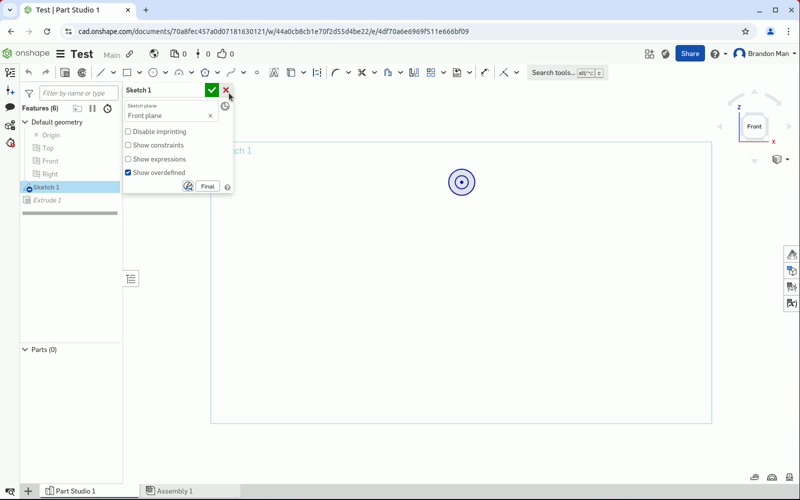
key(shift+s)
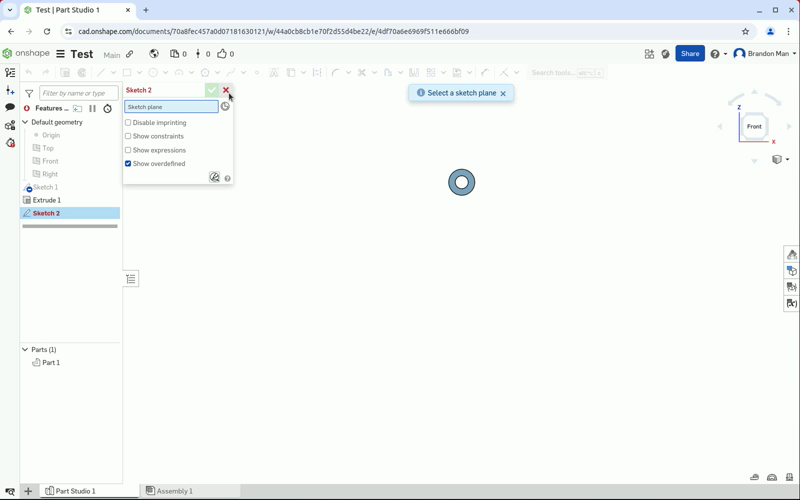
mouse_move(73, 163)
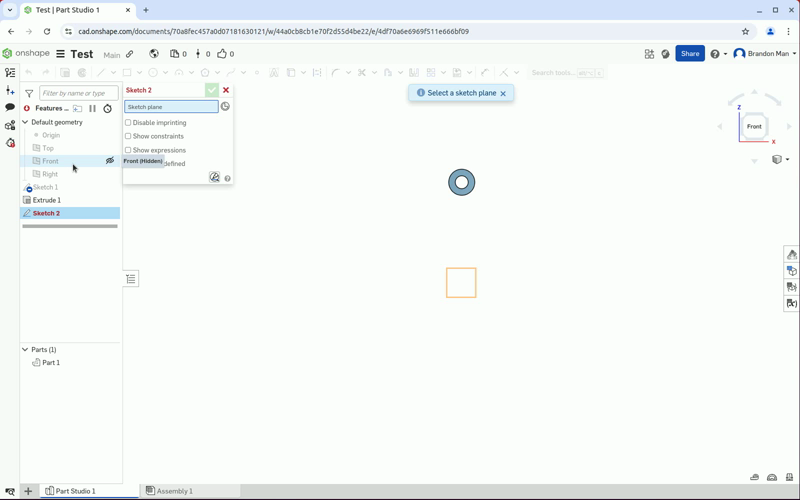
click(73, 163)
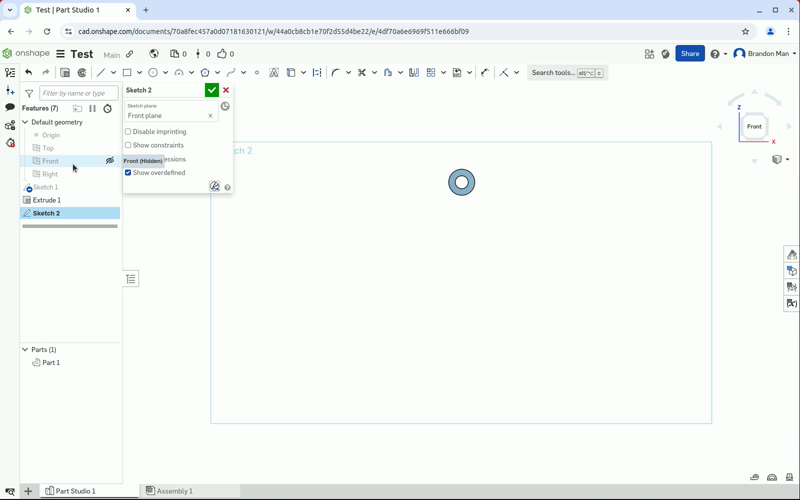
mouse_move(73, 352)
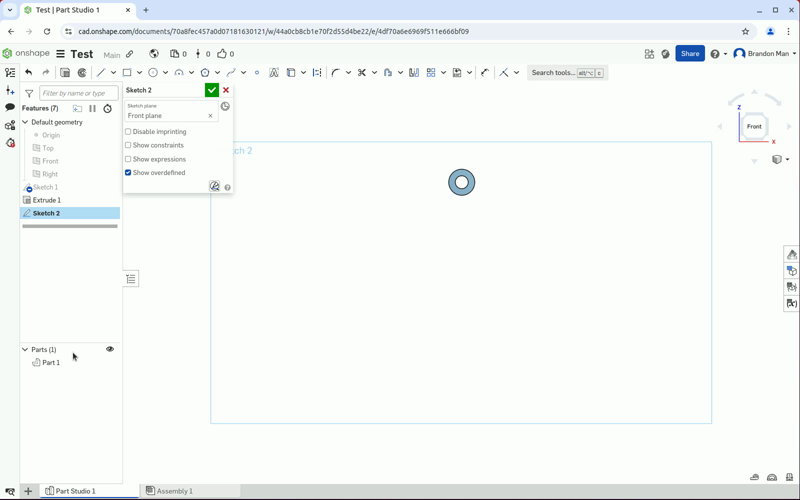
key(y)
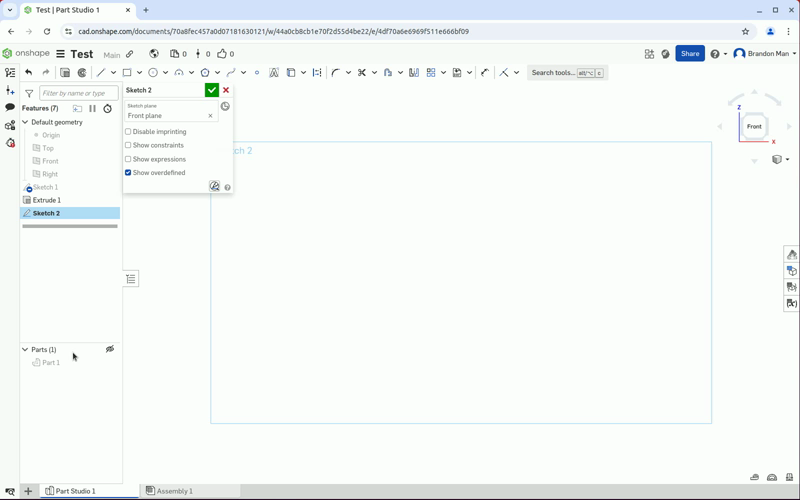
key(a)
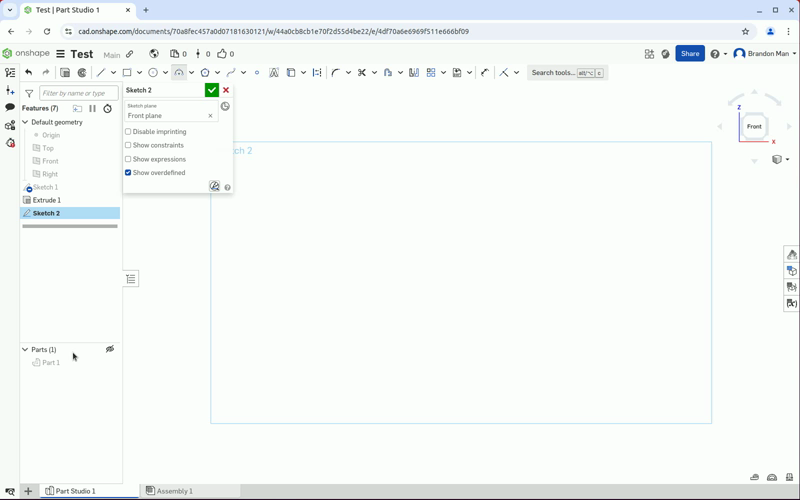
key_down(shift)
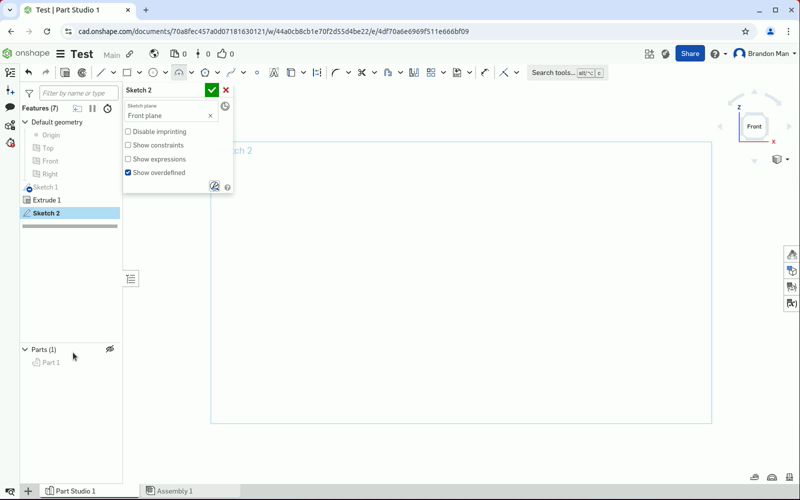
mouse_move(449, 305)
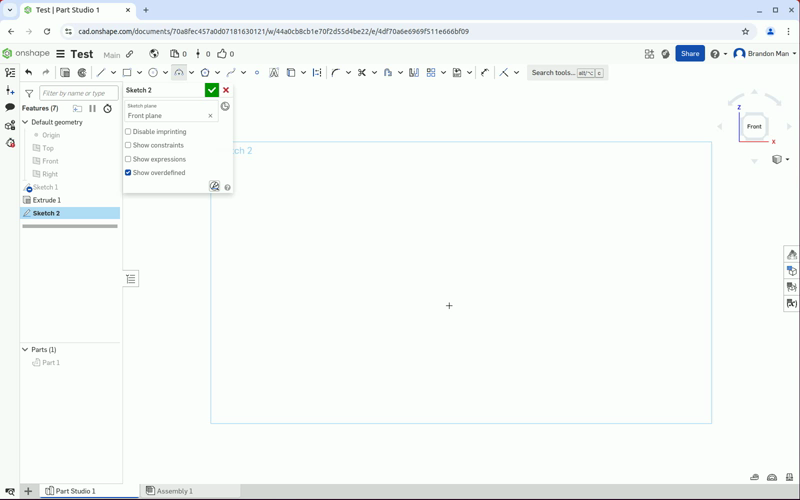
click(449, 305)
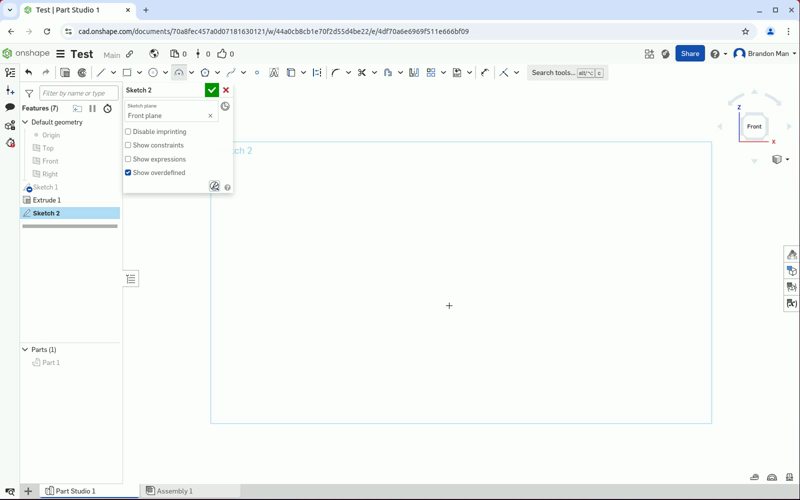
key_up(shift)
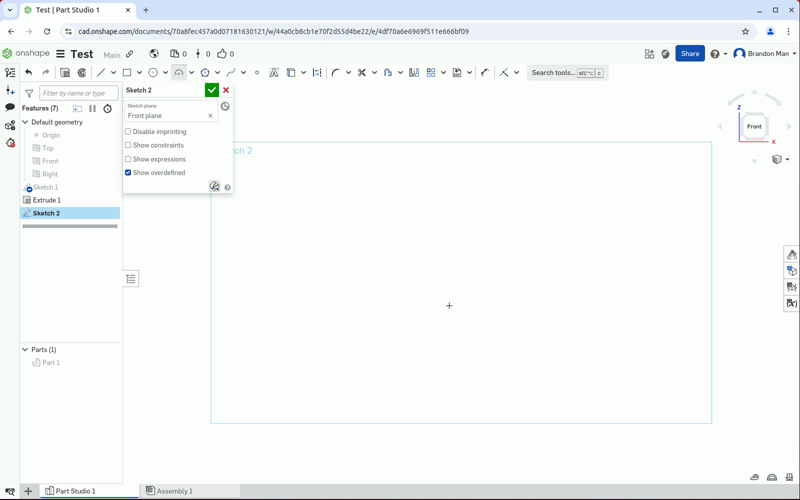
key_down(shift)
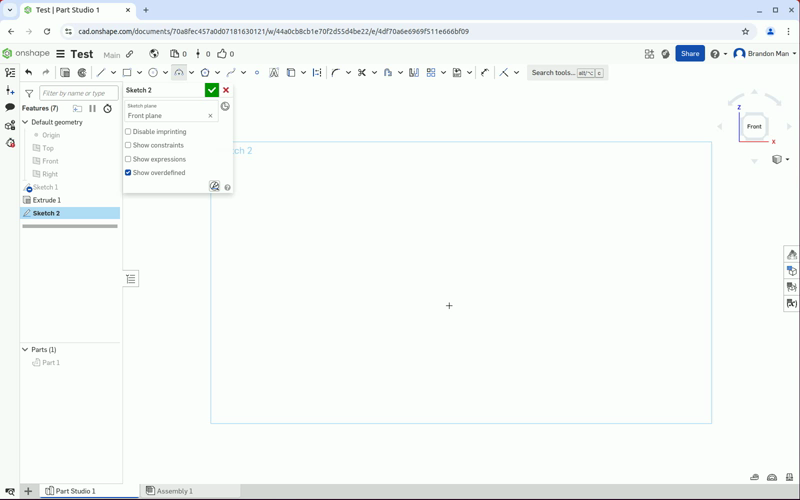
mouse_move(473, 305)
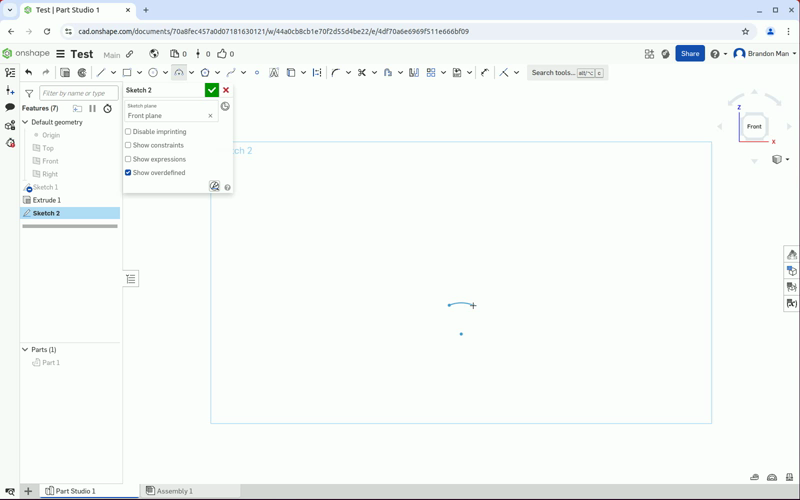
click(473, 305)
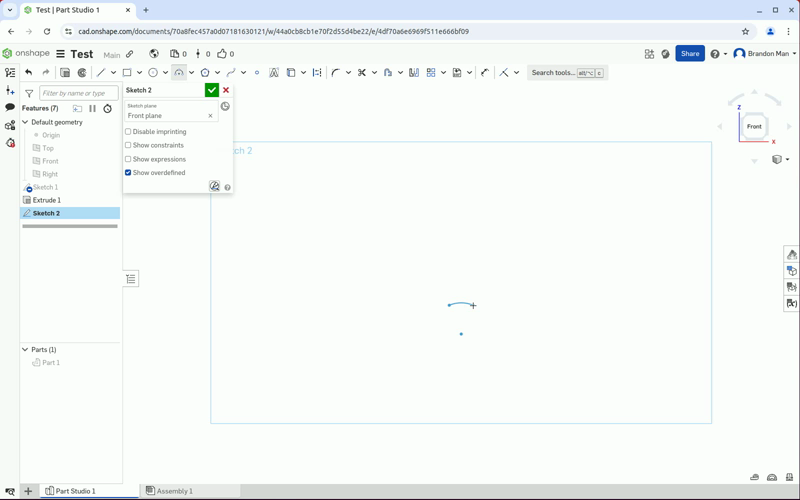
mouse_move(461, 292)
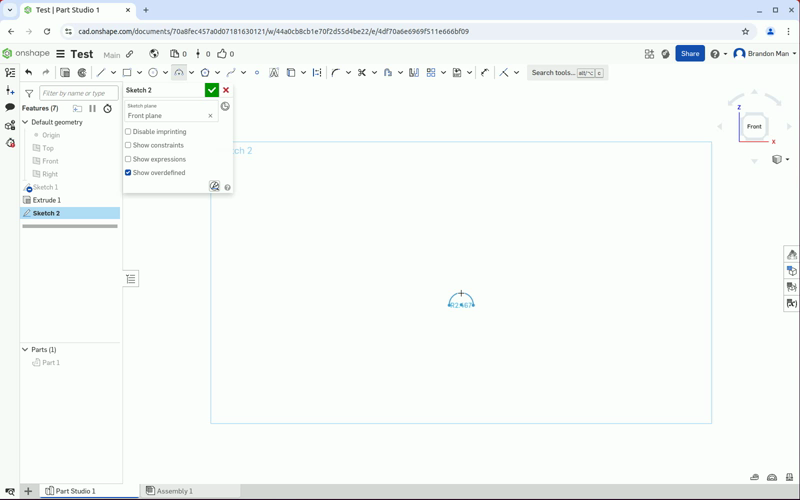
click(461, 292)
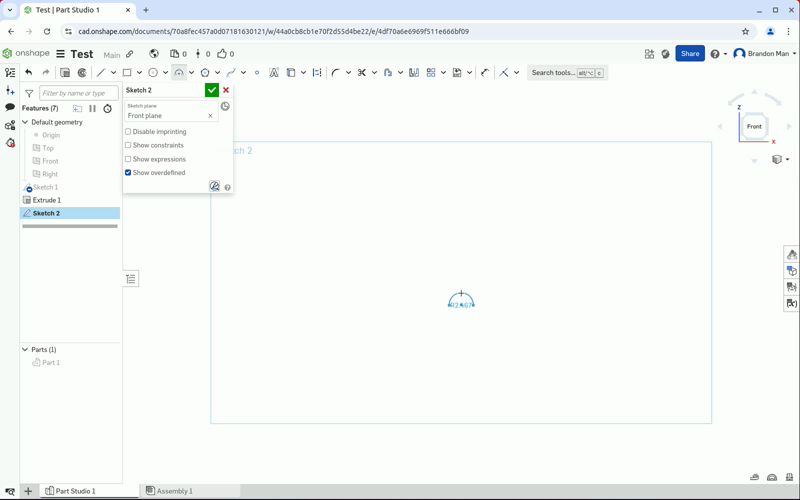
key_up(shift)
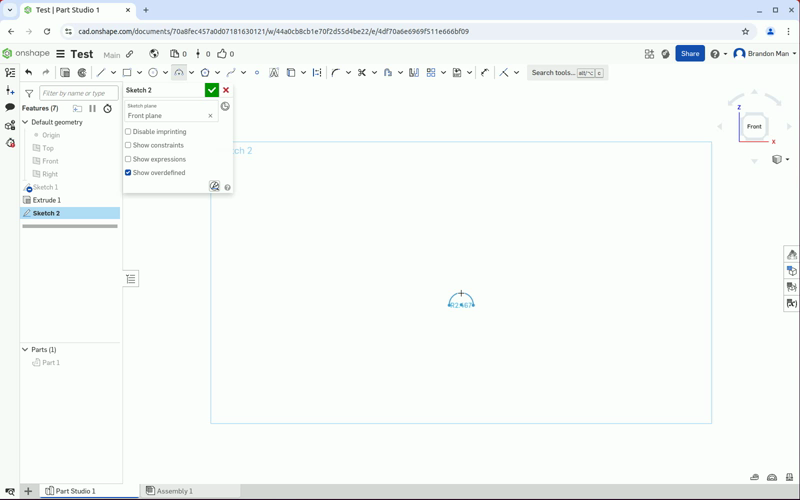
key(esc)
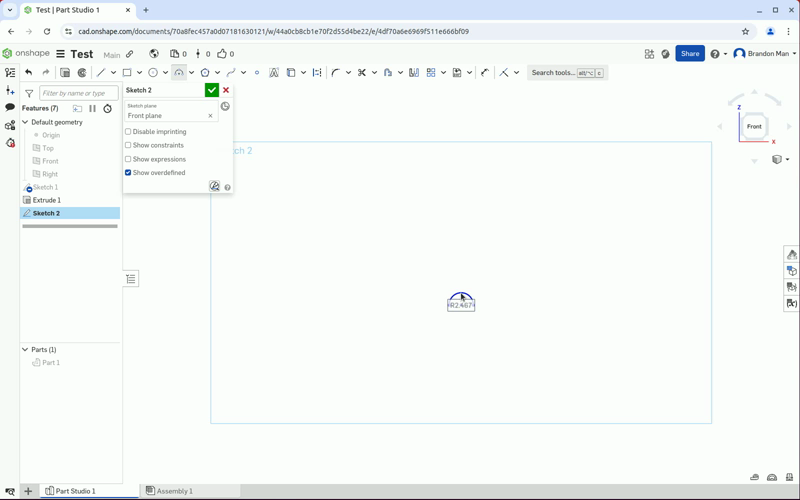
key(l)
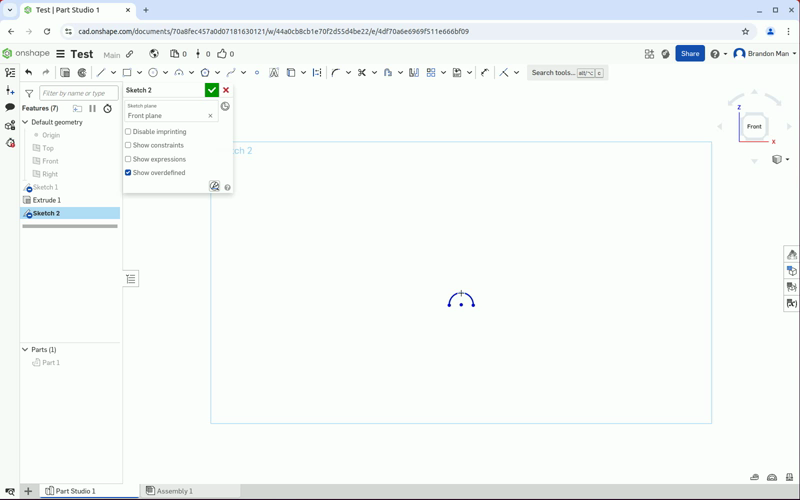
mouse_move(473, 305)
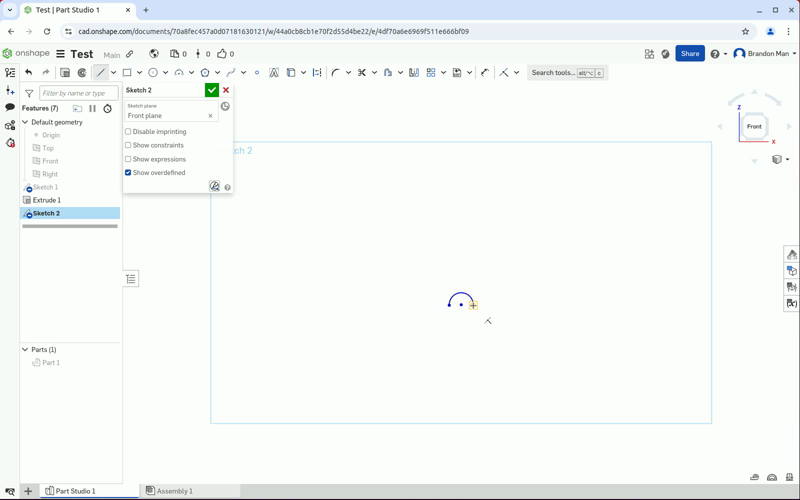
click(473, 305)
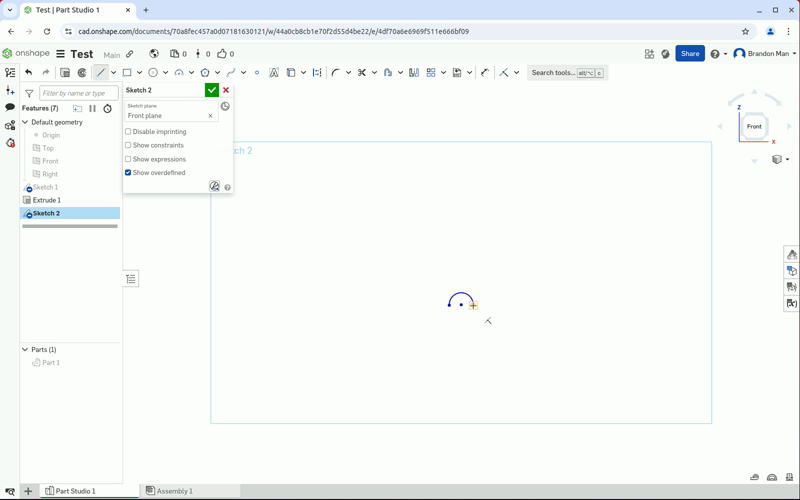
key_down(shift)
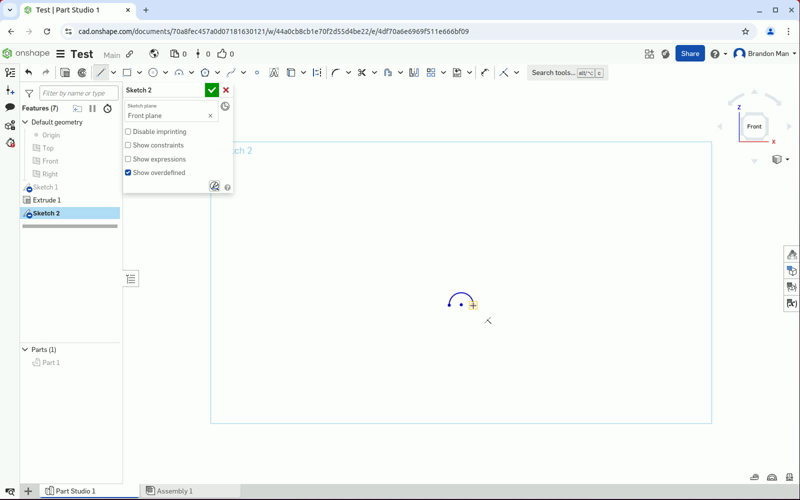
mouse_move(473, 183)
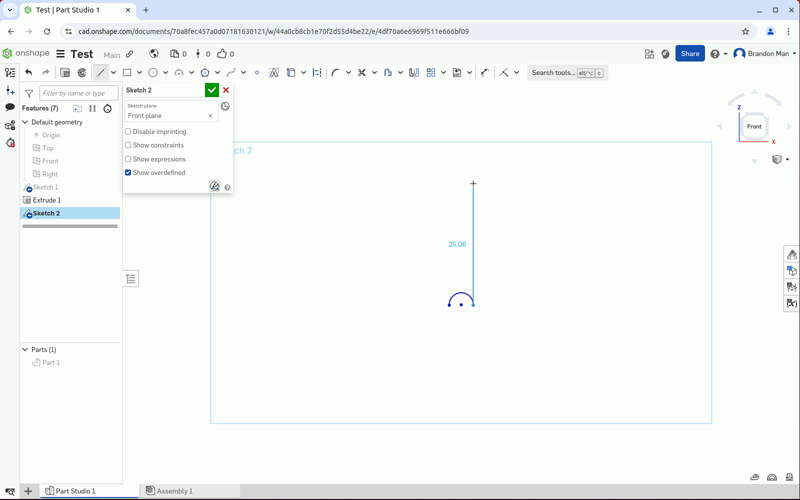
click(473, 183)
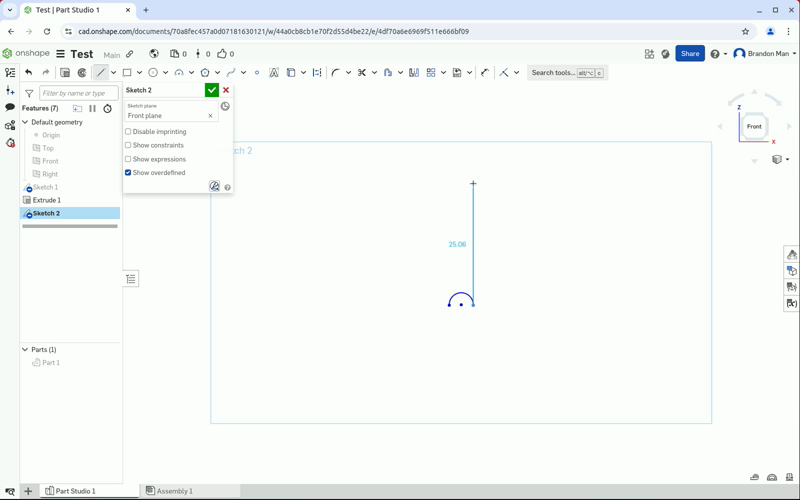
key_up(shift)
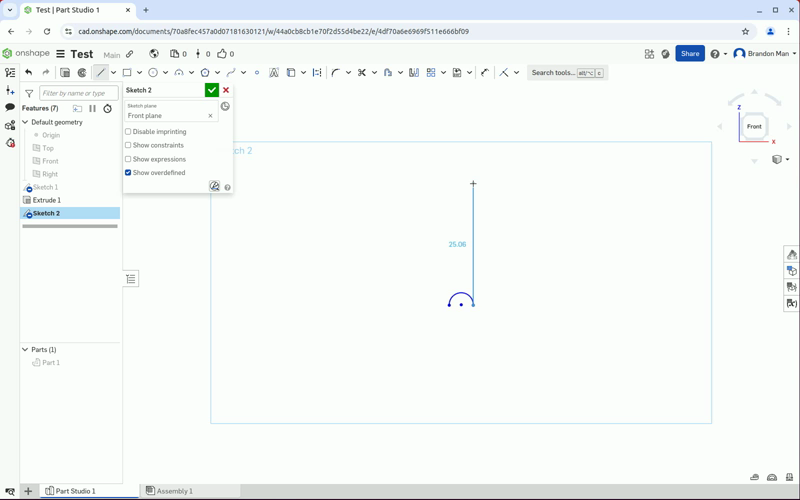
key(esc)
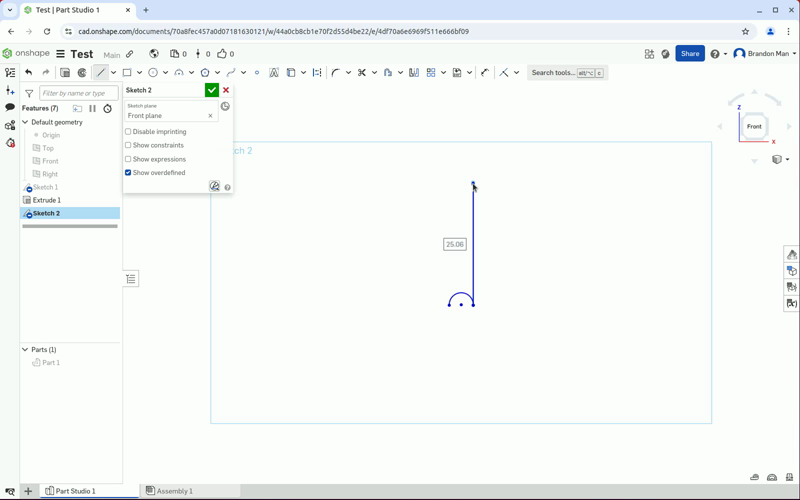
key(a)
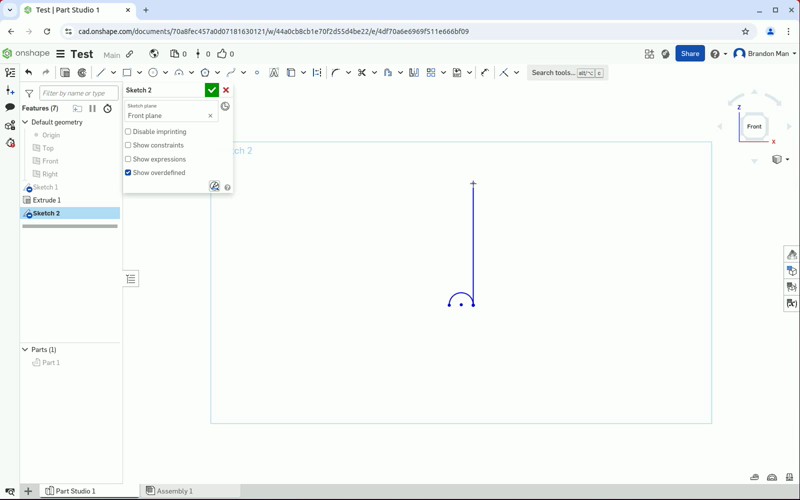
mouse_move(473, 183)
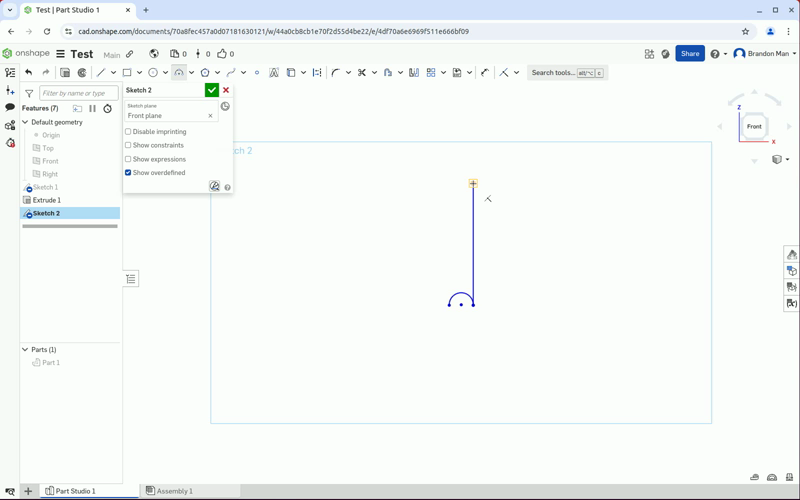
click(473, 183)
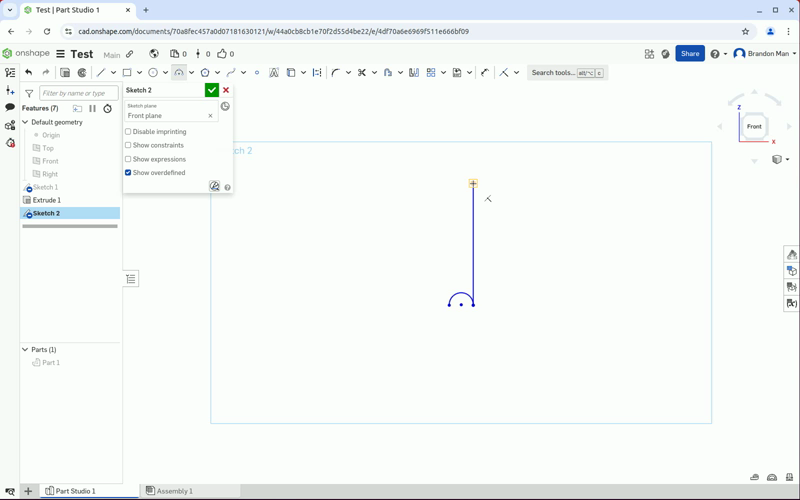
key_down(shift)
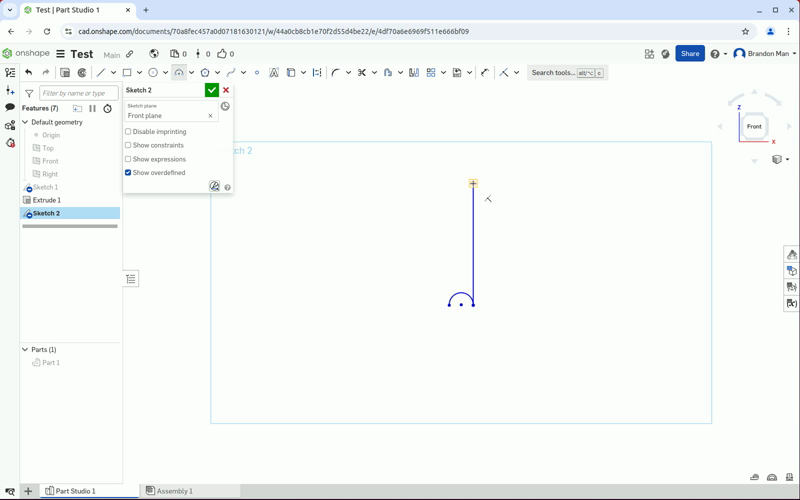
mouse_move(449, 183)
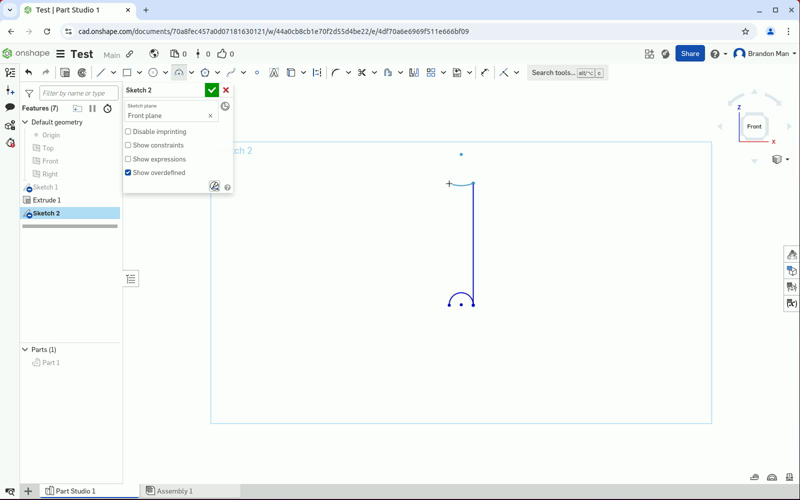
click(449, 183)
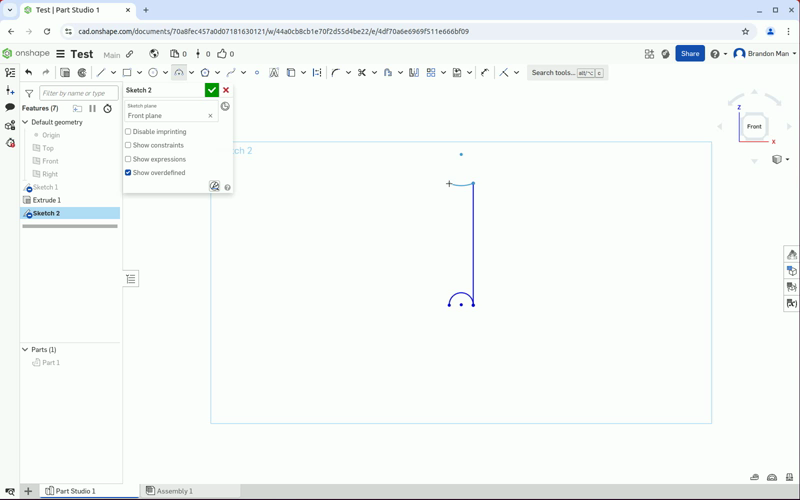
mouse_move(461, 195)
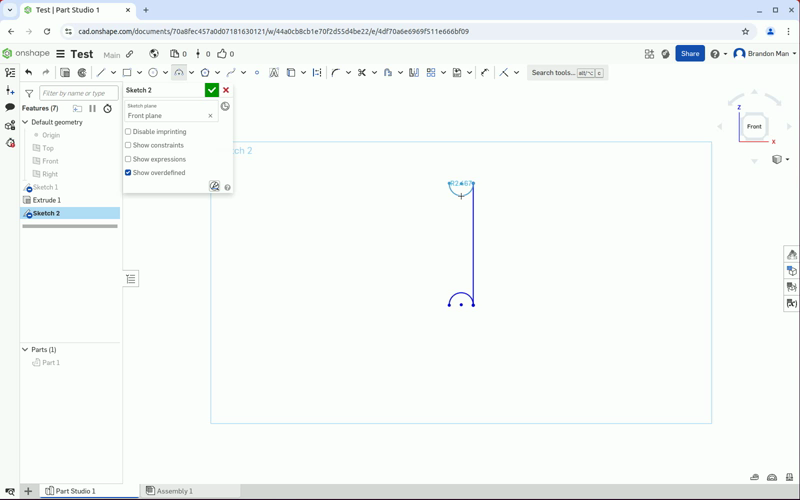
click(461, 195)
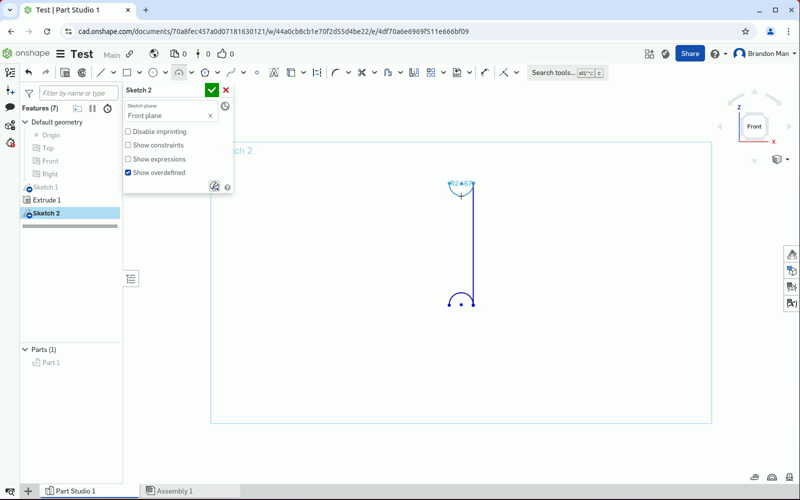
key_up(shift)
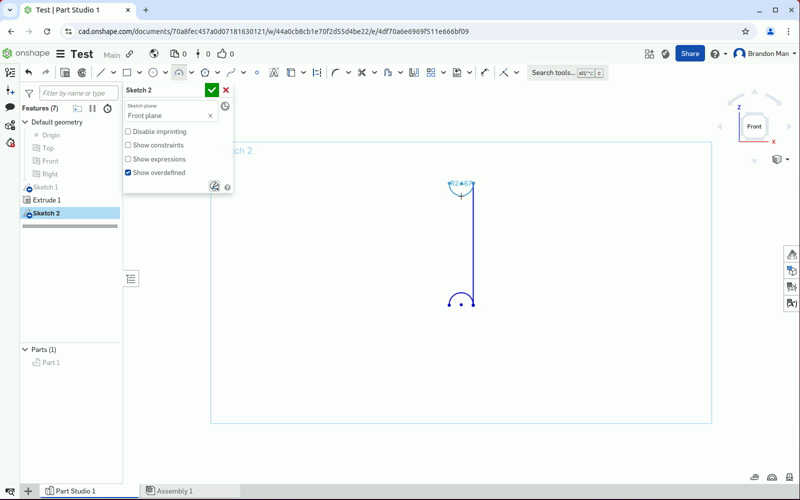
key(esc)
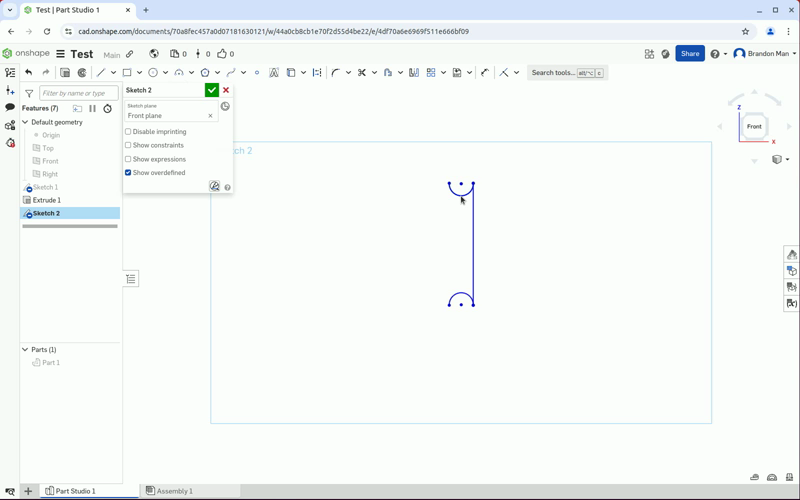
key(l)
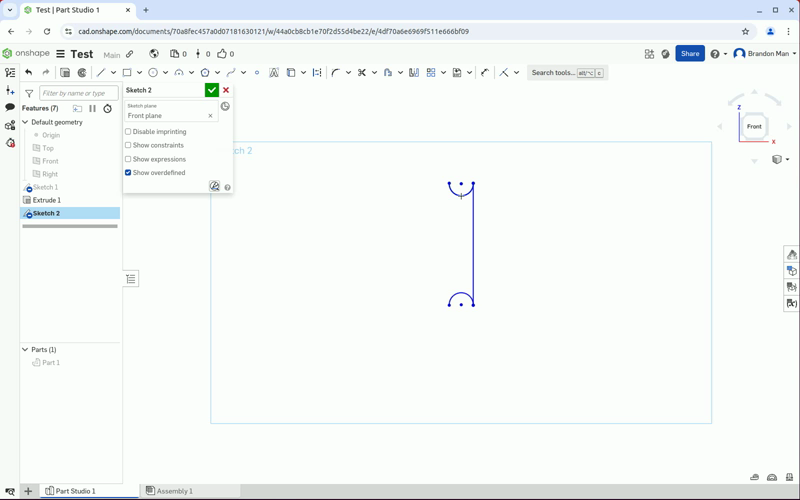
mouse_move(449, 183)
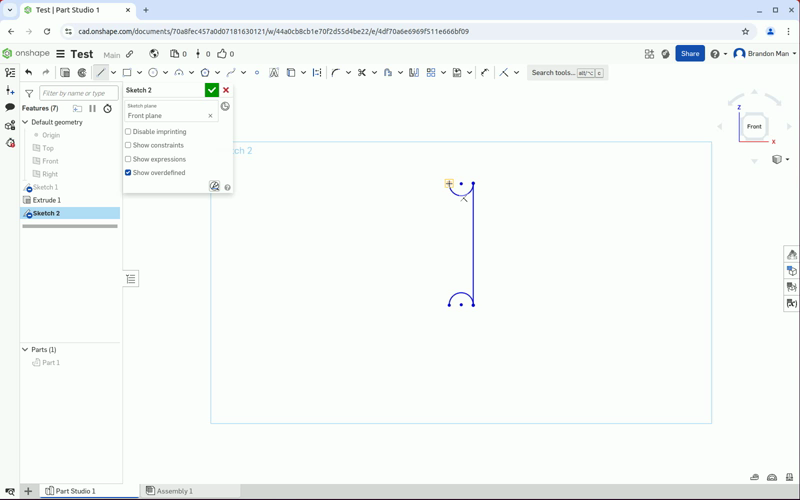
click(449, 183)
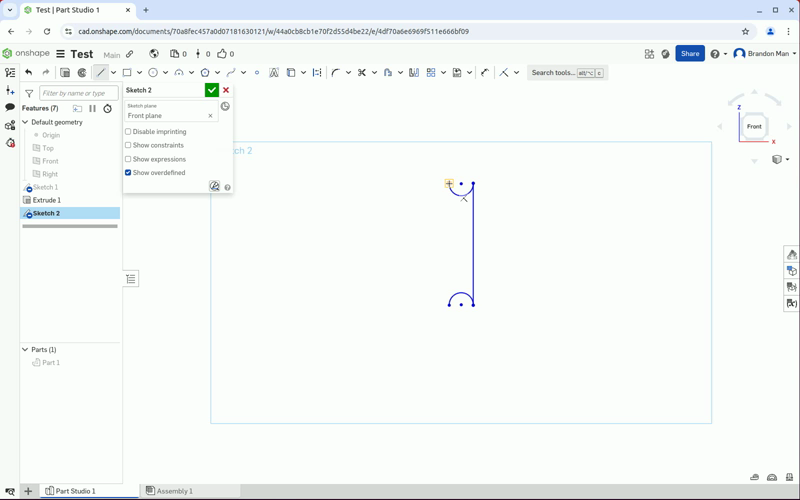
key_down(shift)
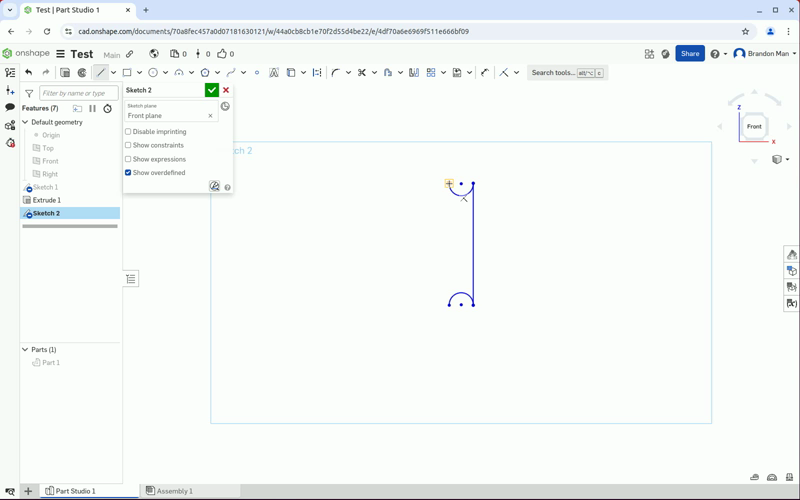
mouse_move(449, 305)
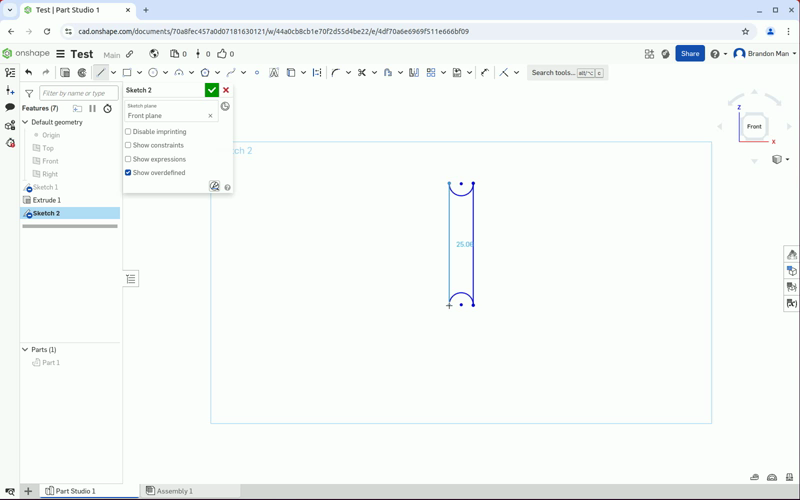
key_up(shift)
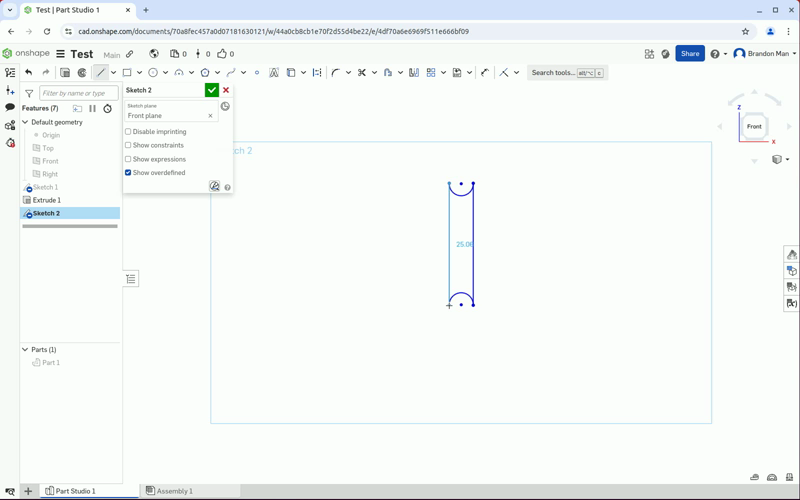
click(449, 305)
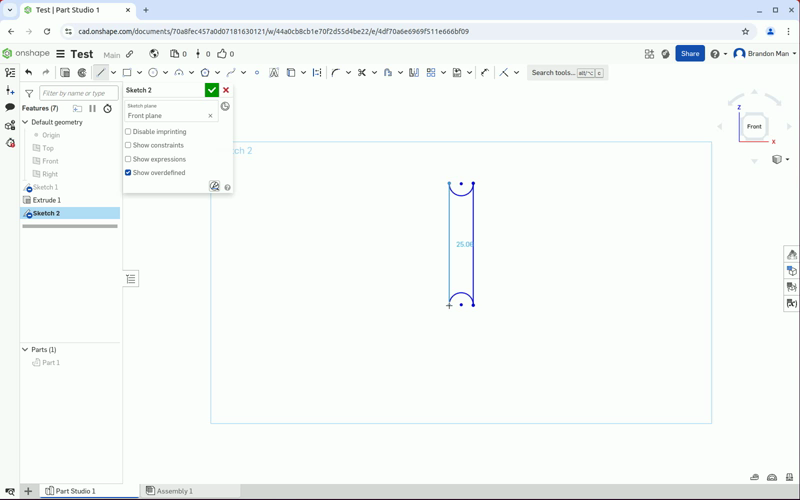
key(esc)
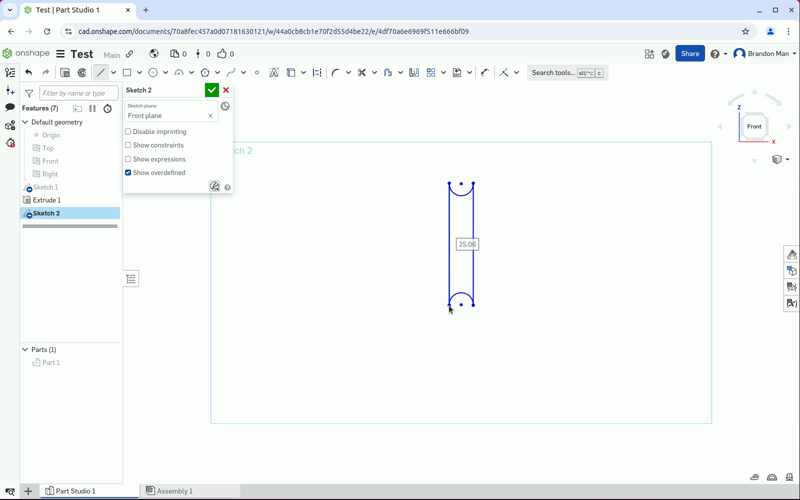
mouse_move(464, 257)
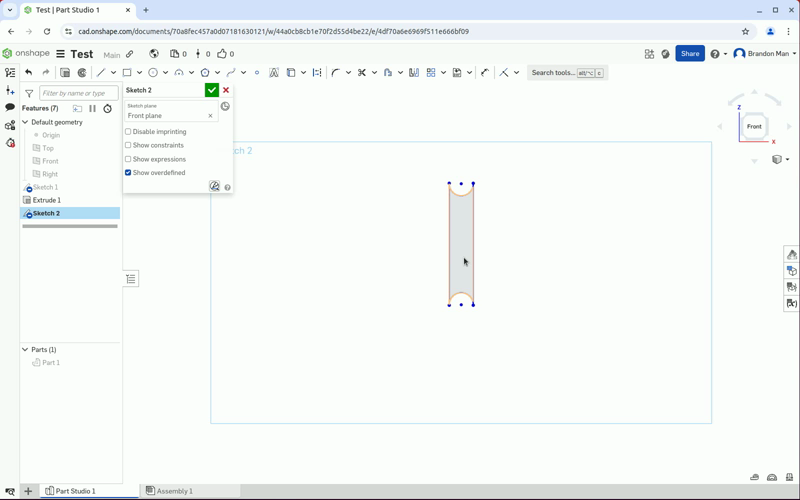
scroll(6)
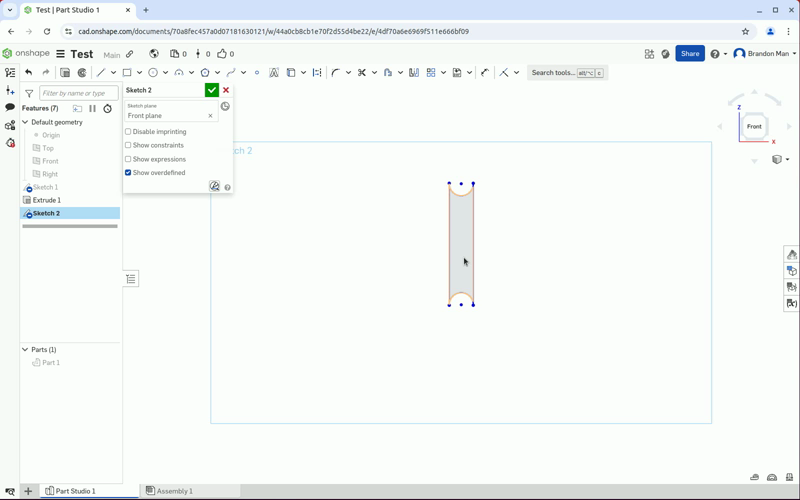
scroll(6)
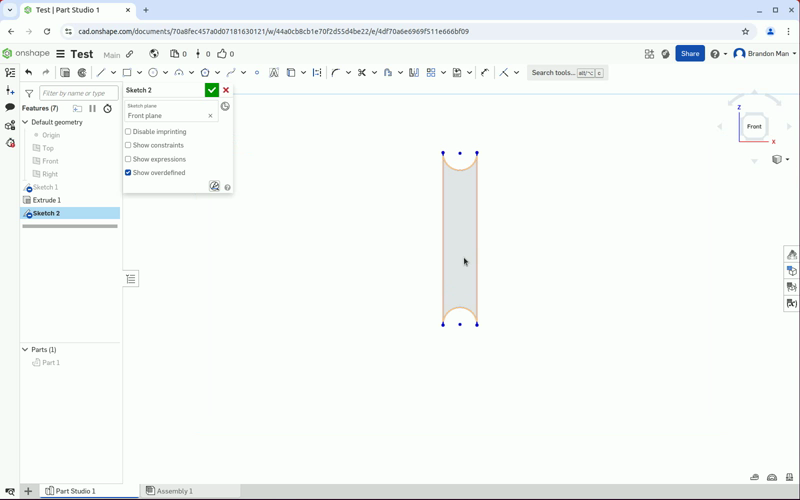
scroll(6)
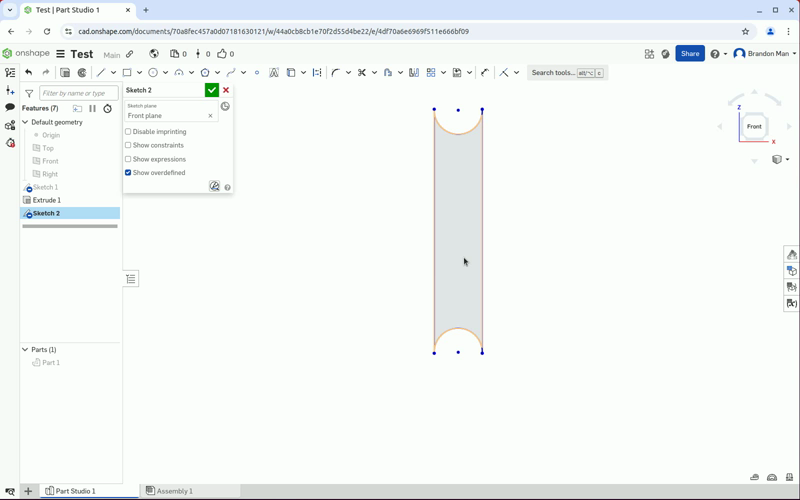
scroll(6)
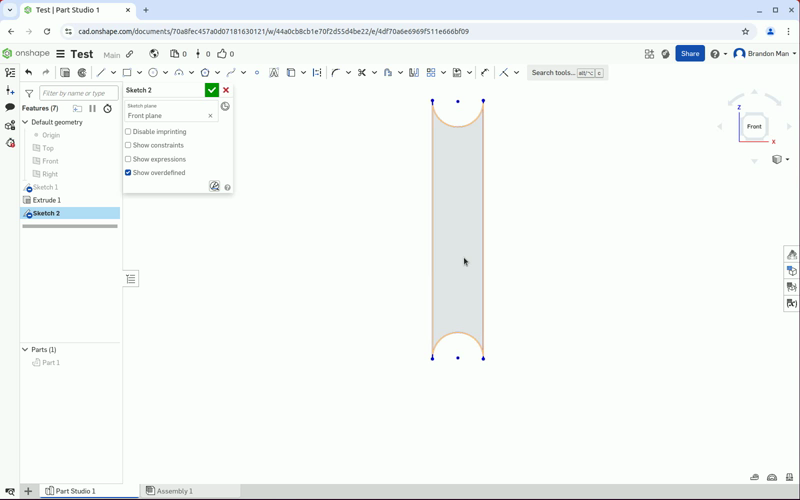
scroll(6)
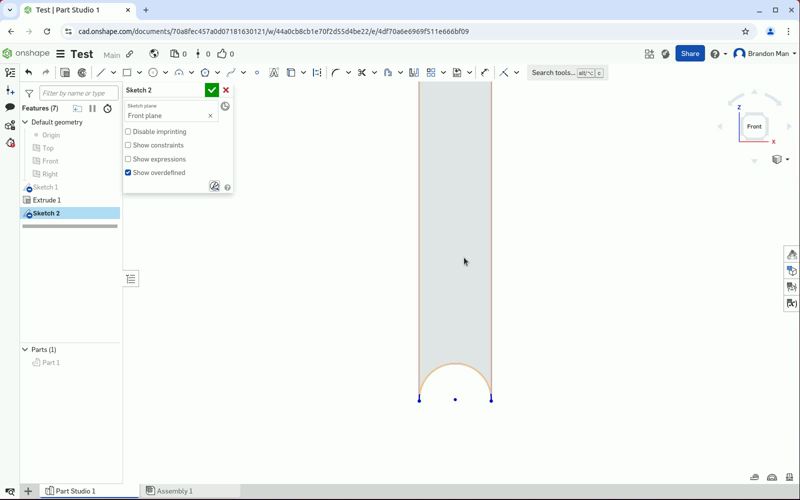
scroll(6)
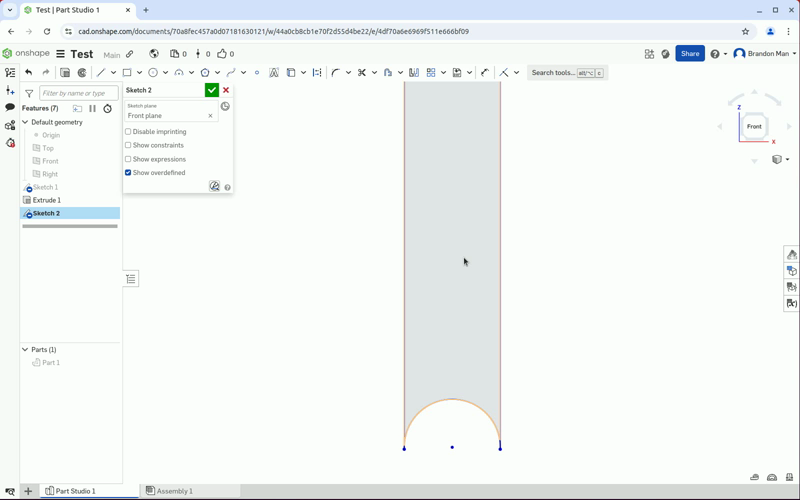
scroll(6)
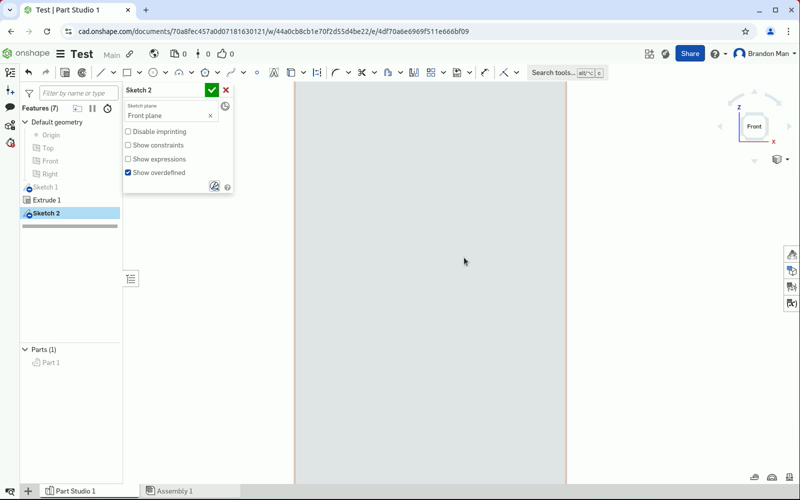
click(464, 257)
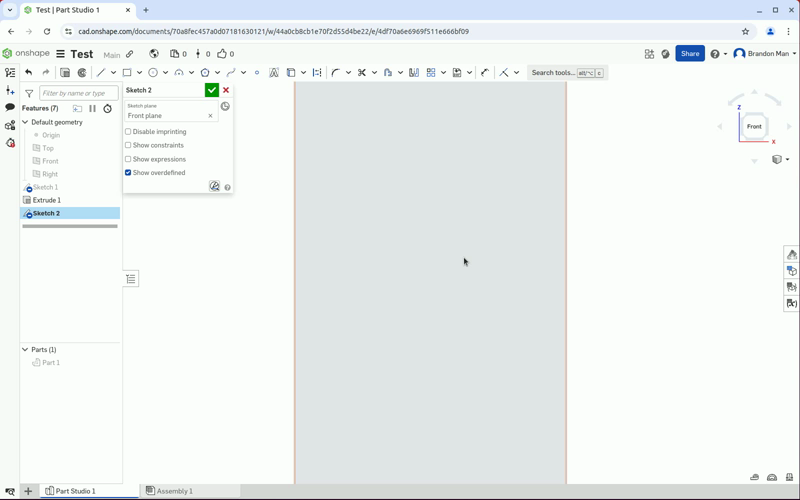
scroll(-6)
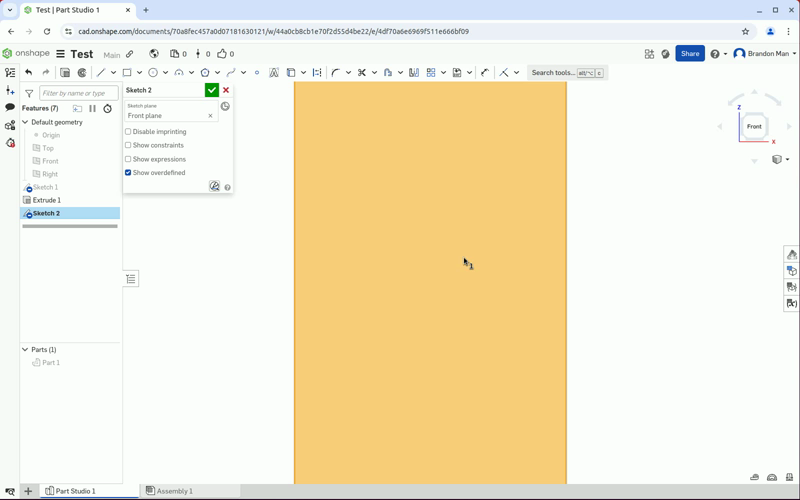
scroll(-6)
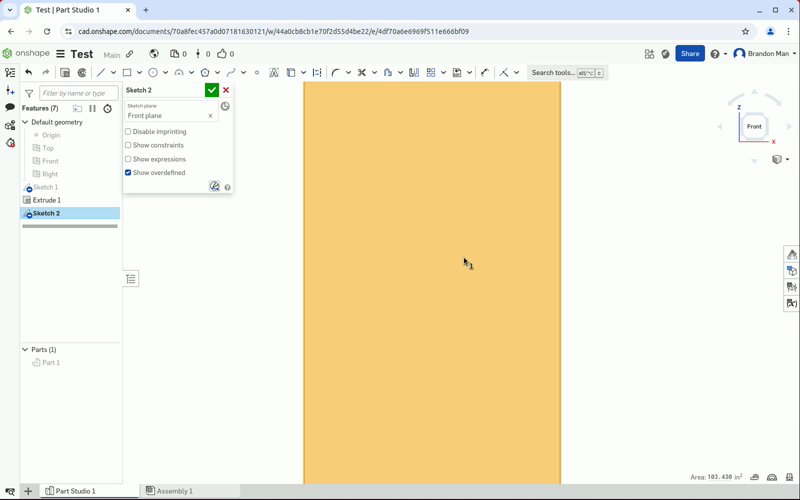
scroll(-6)
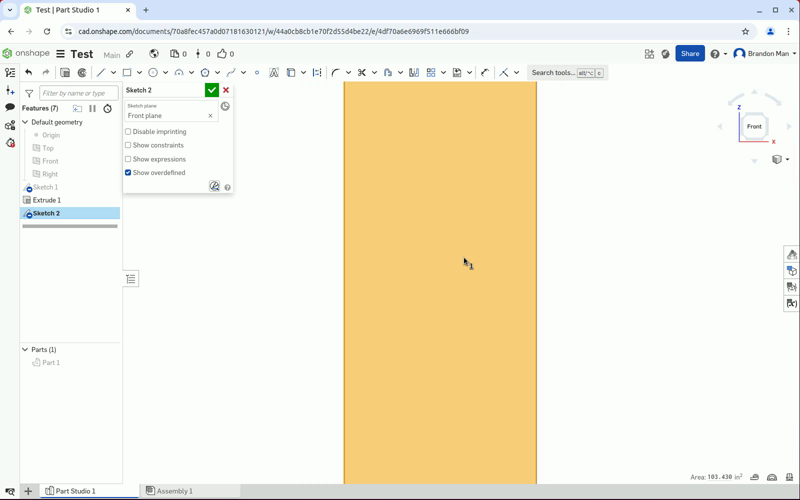
scroll(-6)
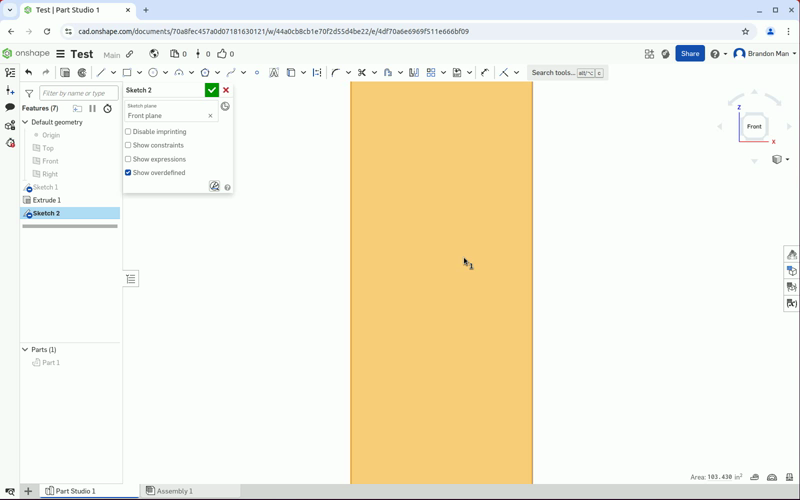
scroll(-6)
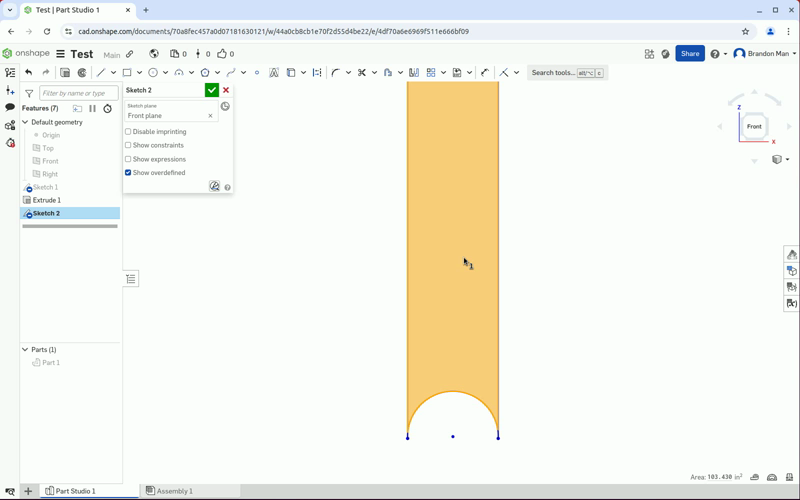
scroll(-6)
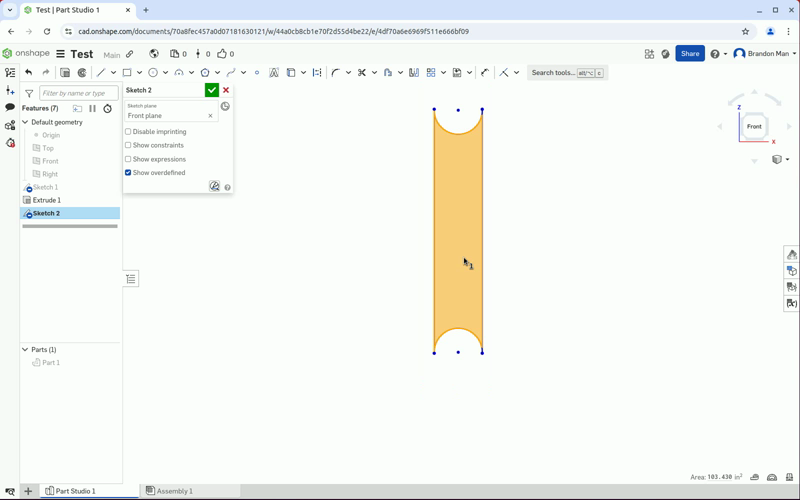
scroll(-6)
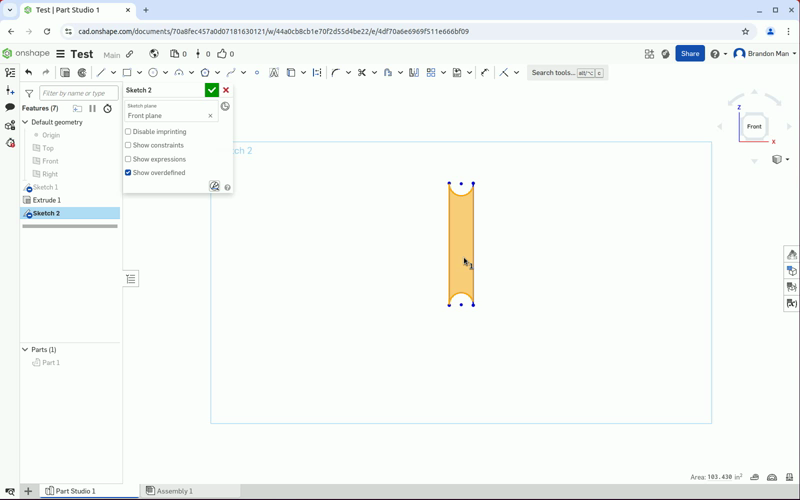
mouse_move(73, 352)
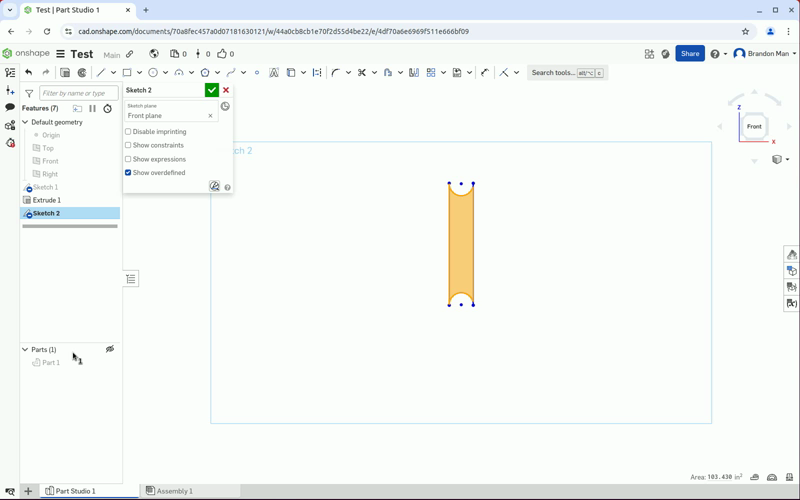
key(shift+y)
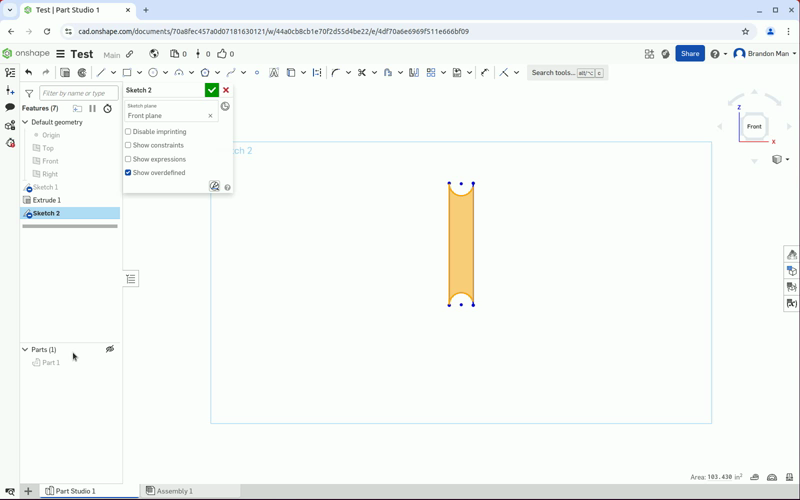
key(shift+e)
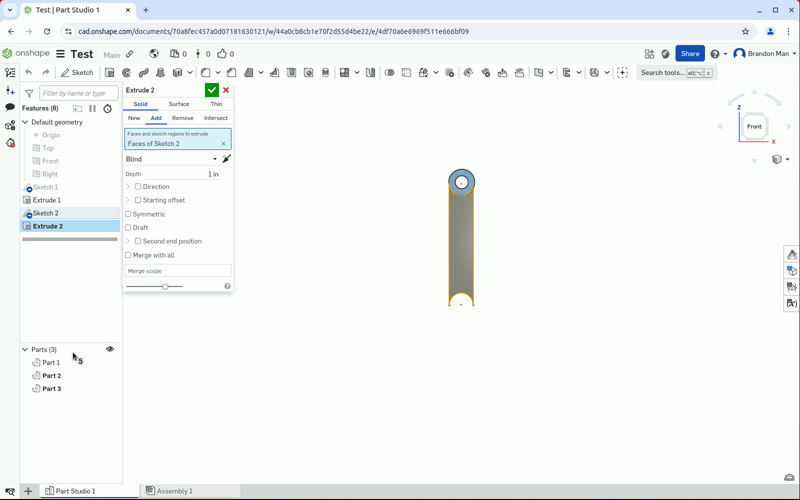
mouse_move(143, 106)
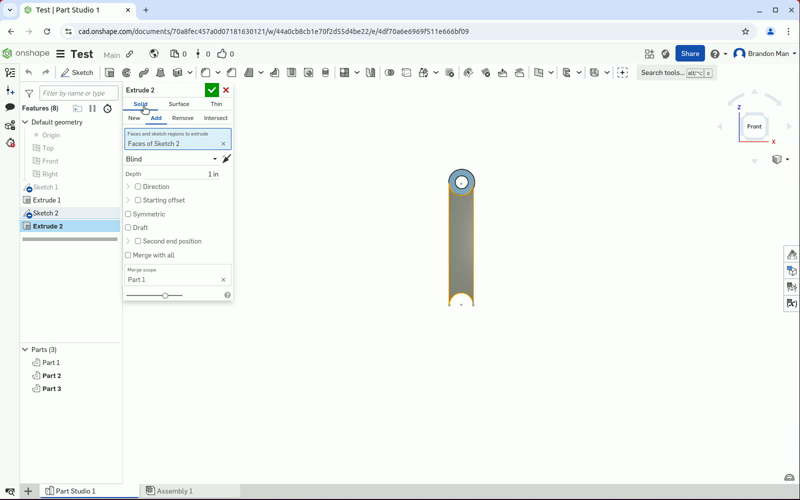
click(143, 106)
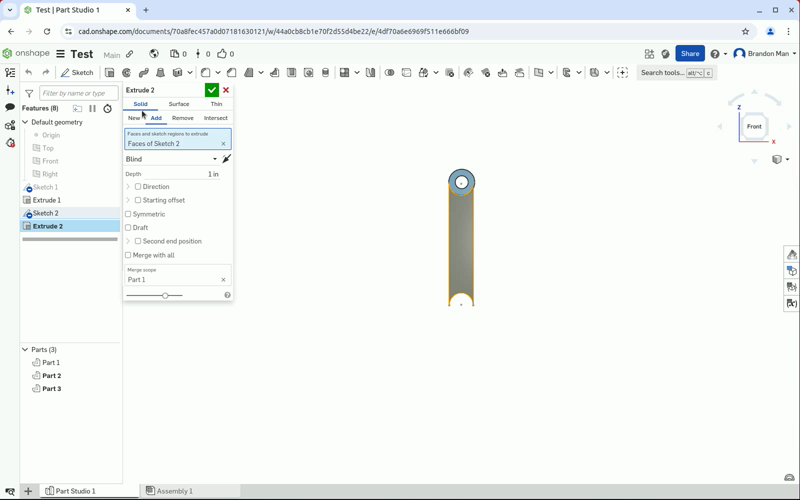
mouse_move(137, 120)
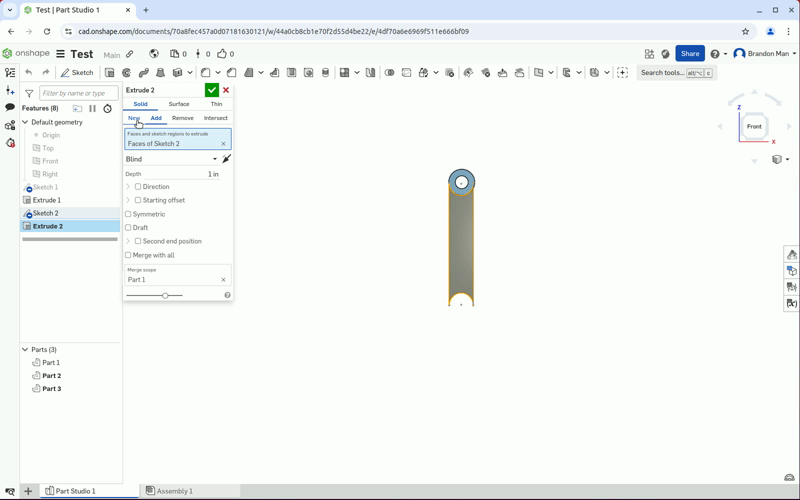
click(137, 120)
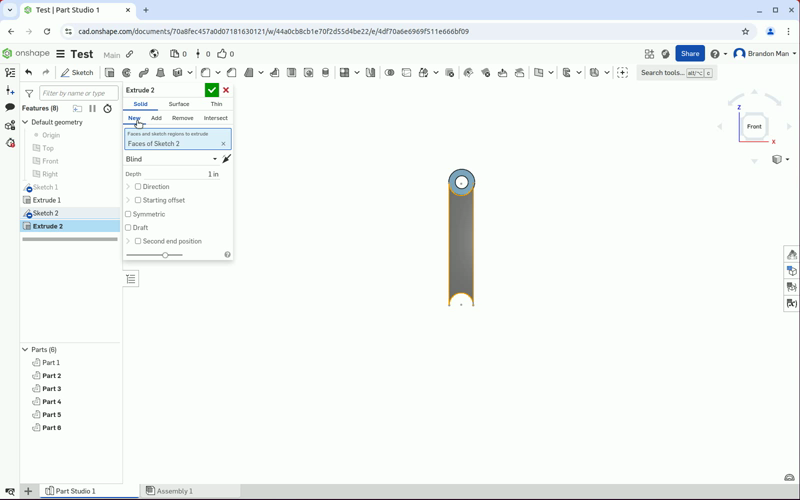
key(tab, 4)
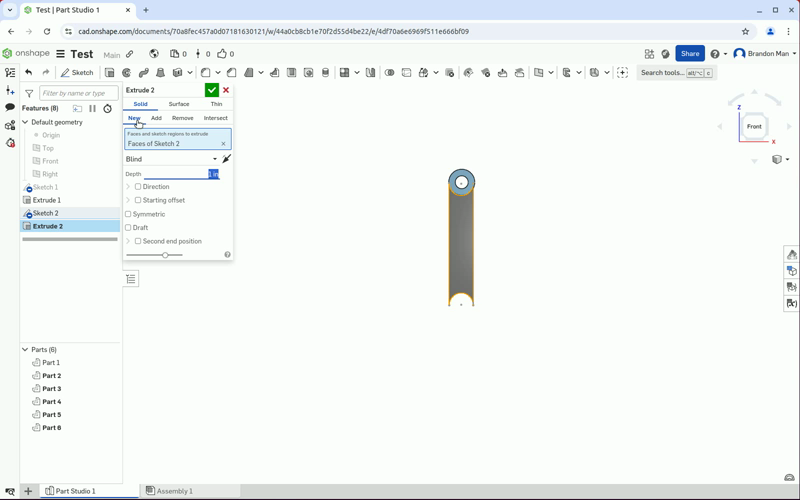
text(7.702)
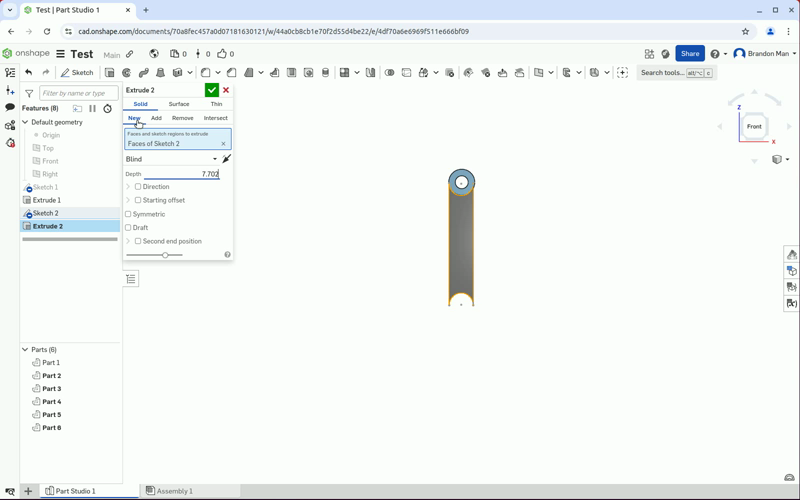
key(tab, 3)
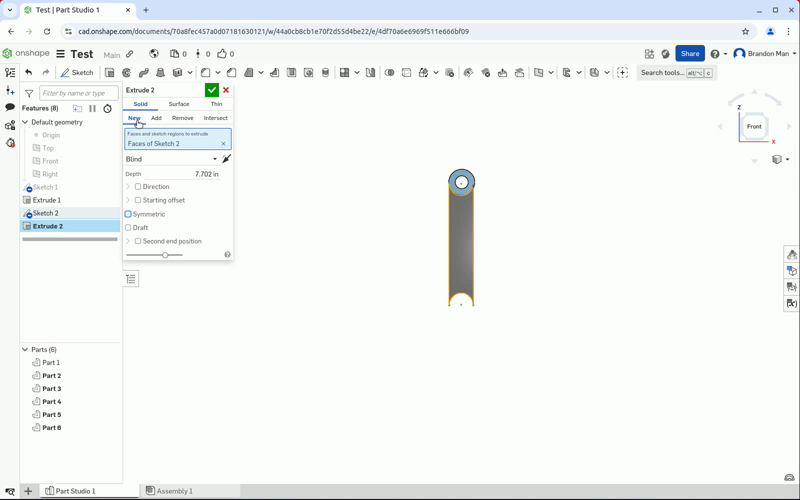
key(space)
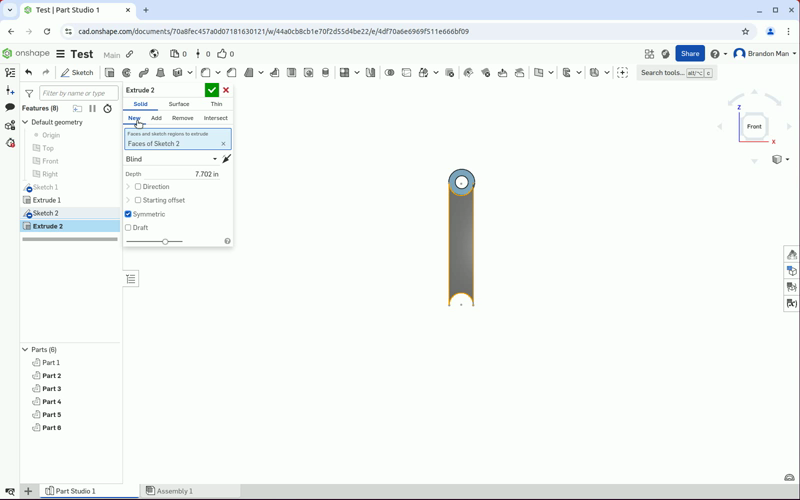
key(enter)
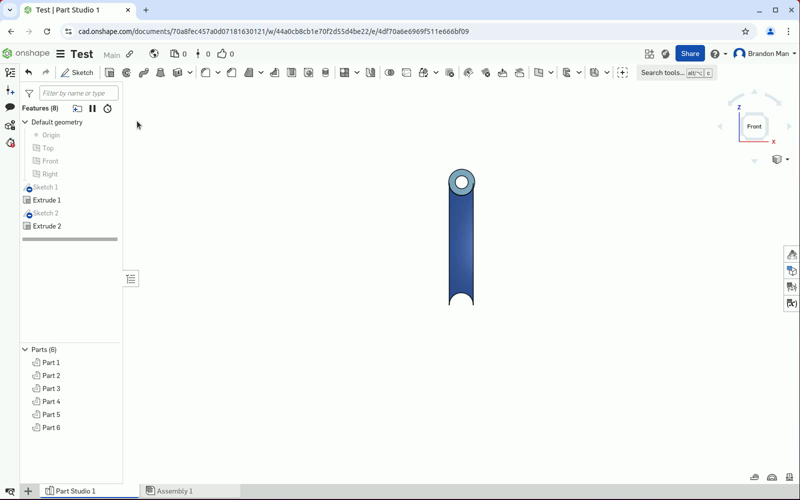
key(shift+h)
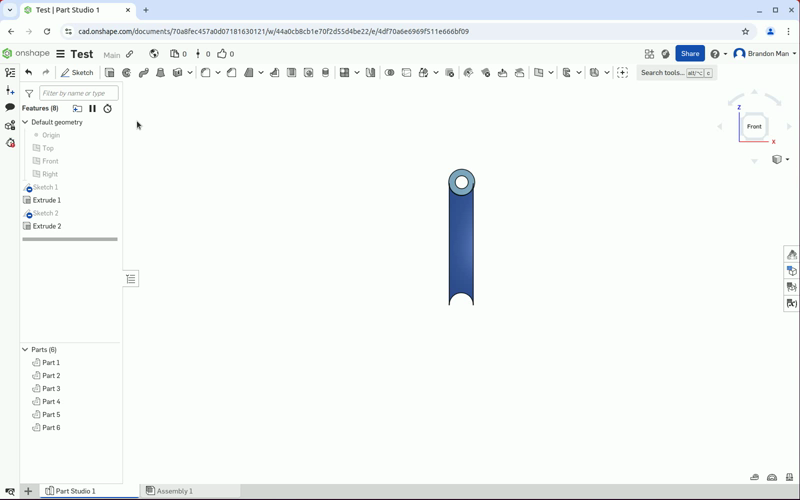
key(shift+h)
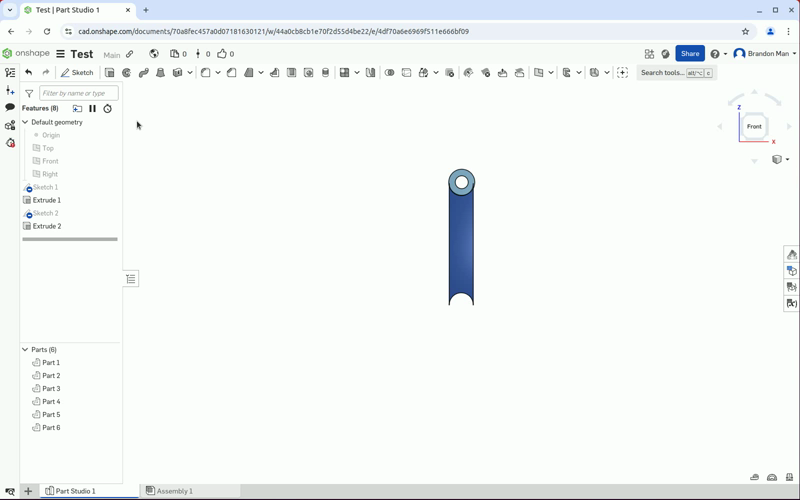
mouse_move(73, 189)
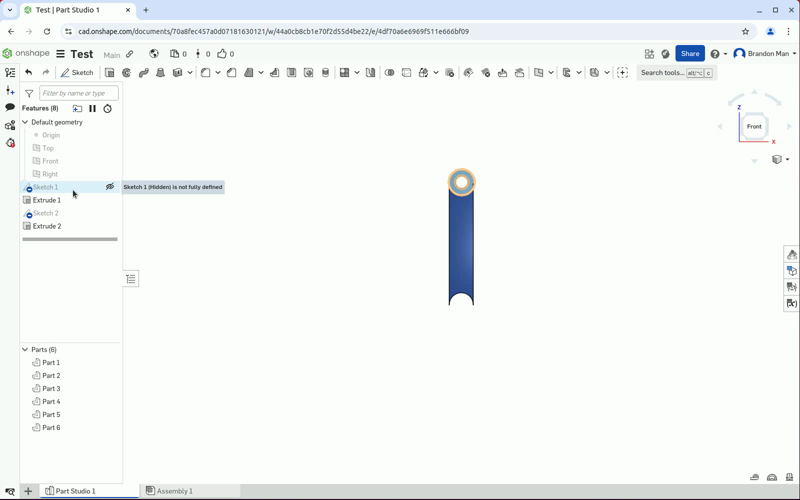
click(73, 189)
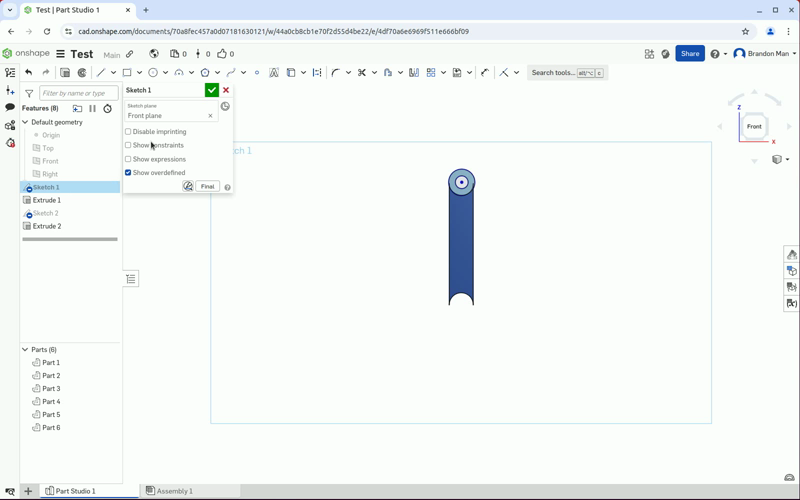
mouse_move(229, 92)
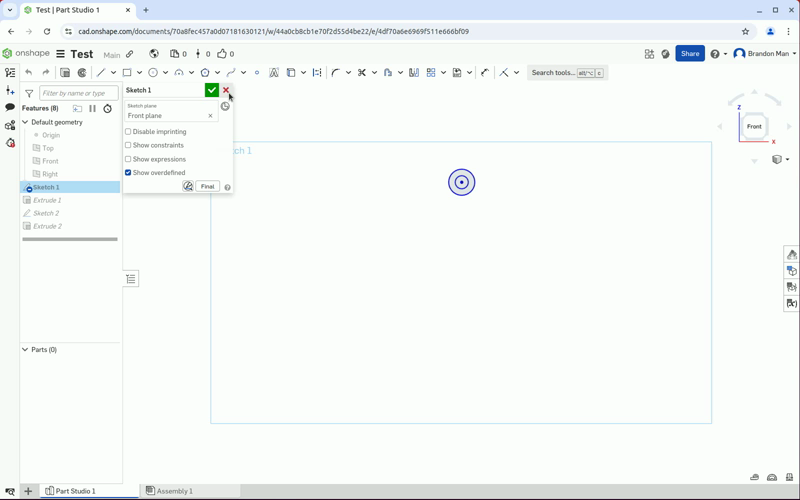
click(229, 92)
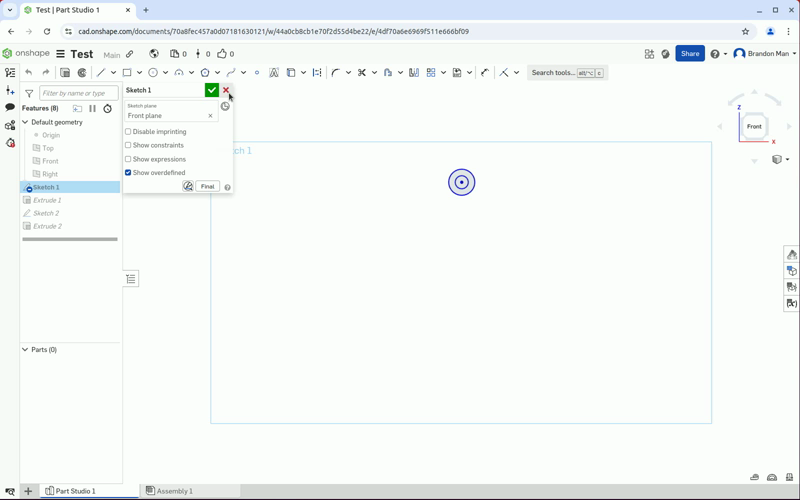
key(shift+s)
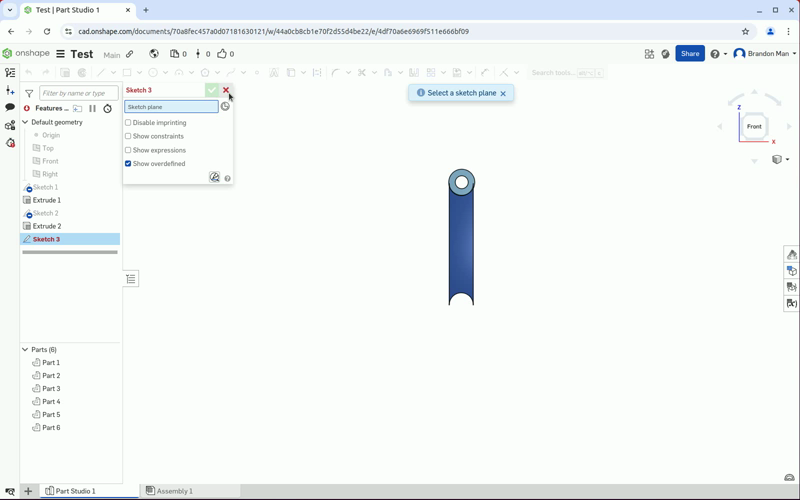
mouse_move(73, 163)
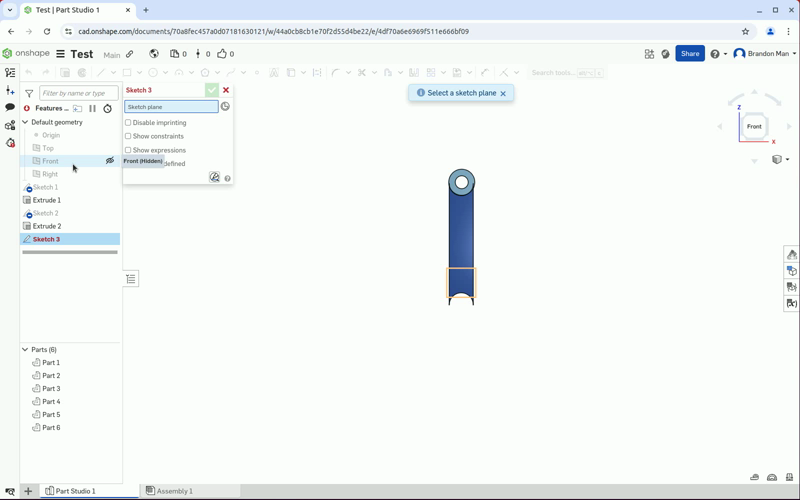
click(73, 163)
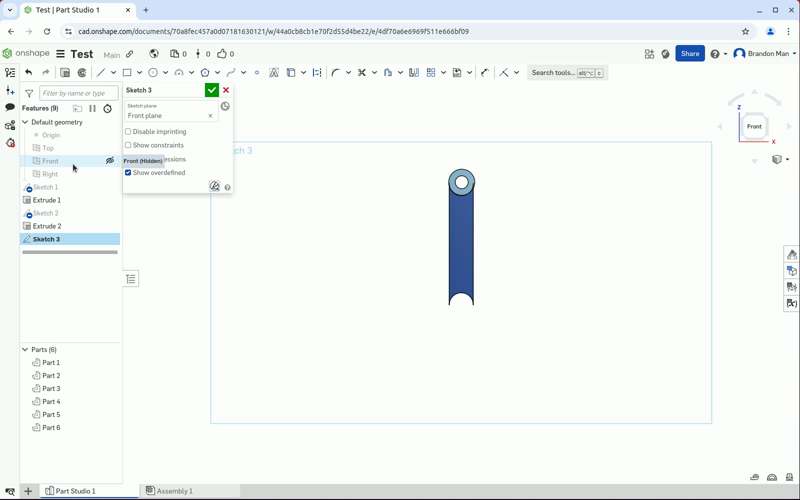
mouse_move(73, 352)
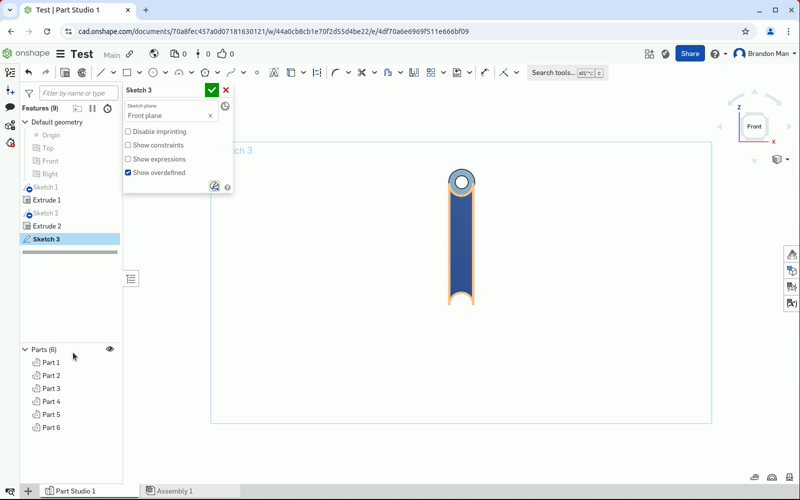
key(y)
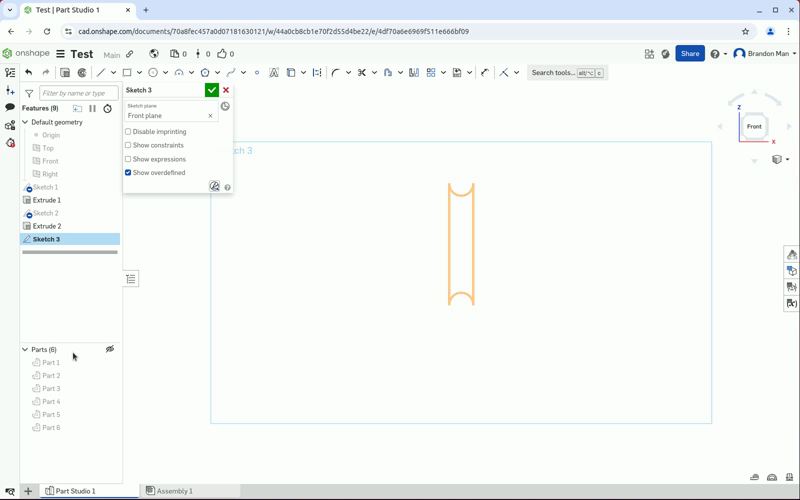
key(c)
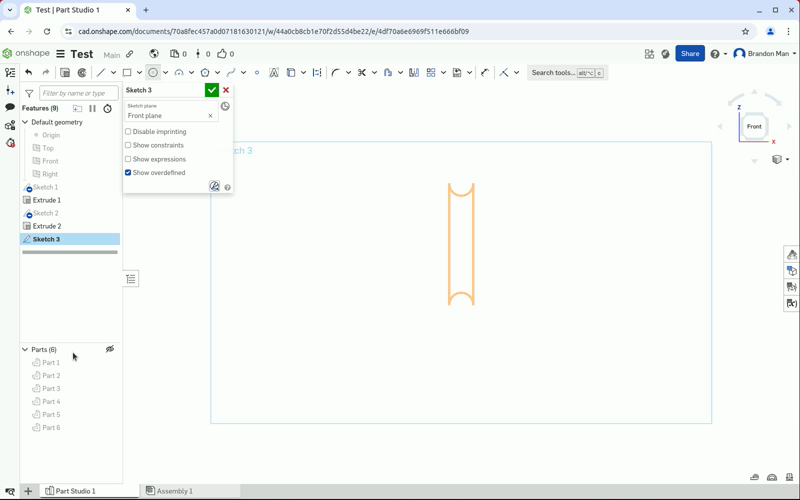
key_down(shift)
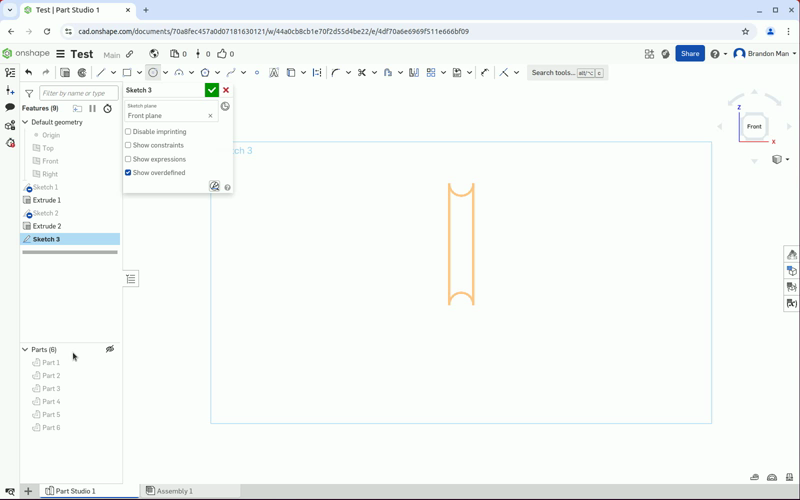
mouse_move(461, 305)
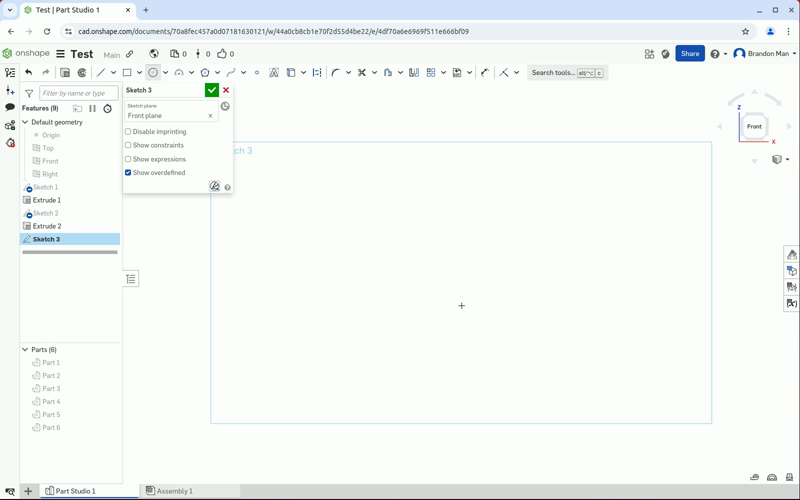
click(461, 305)
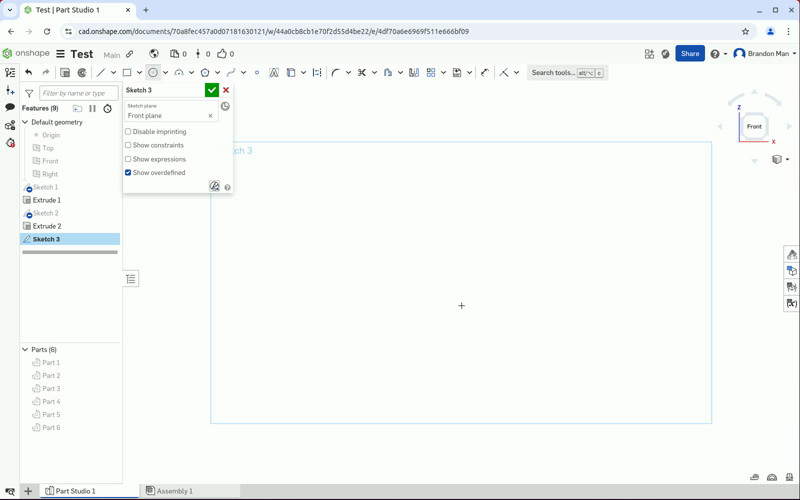
key_up(shift)
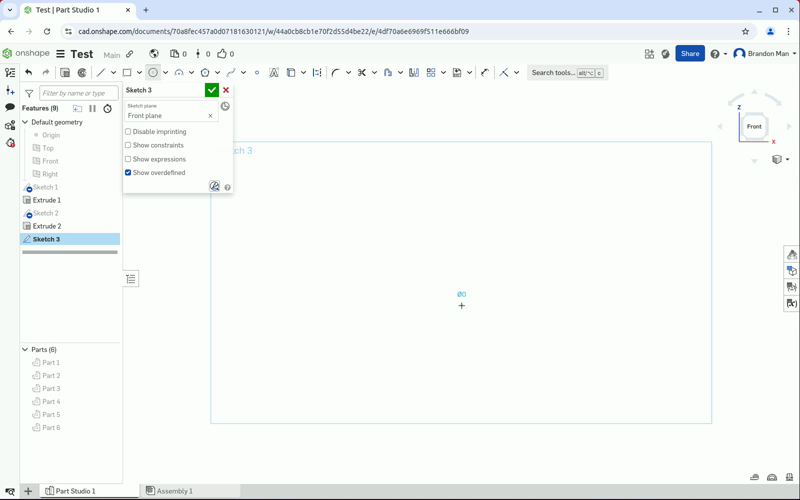
mouse_move(474, 305)
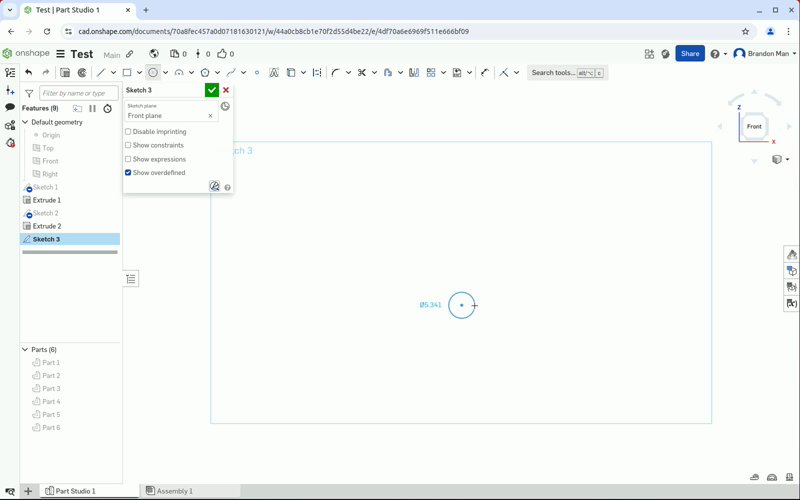
click(474, 305)
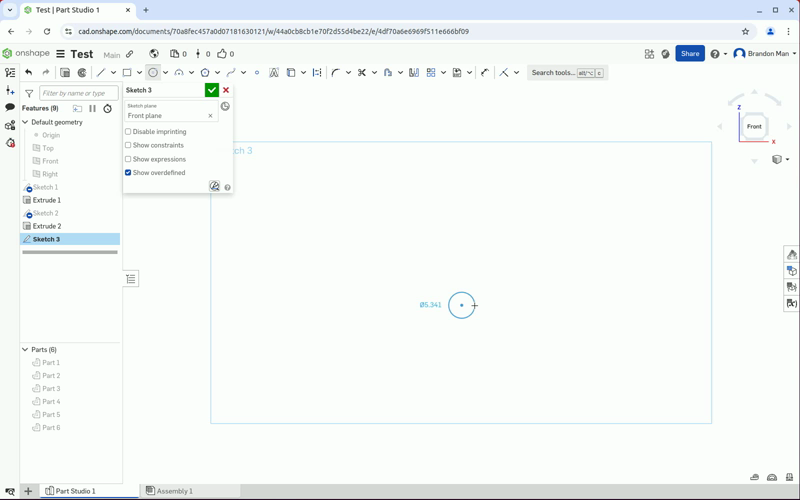
key(esc)
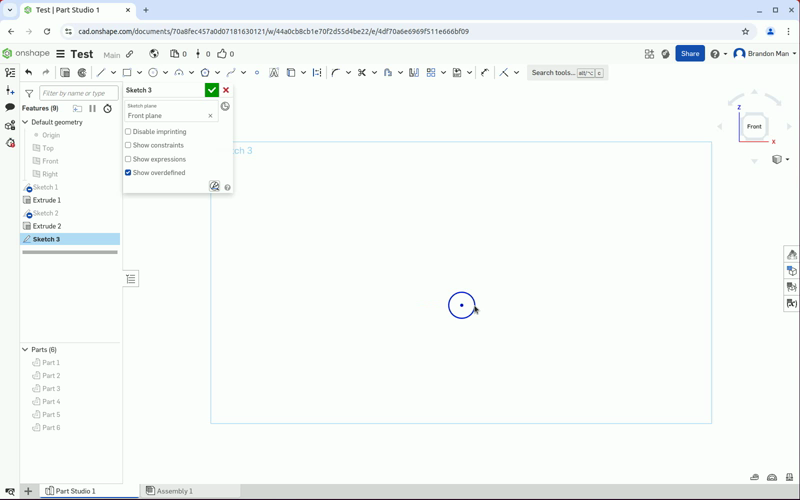
key(c)
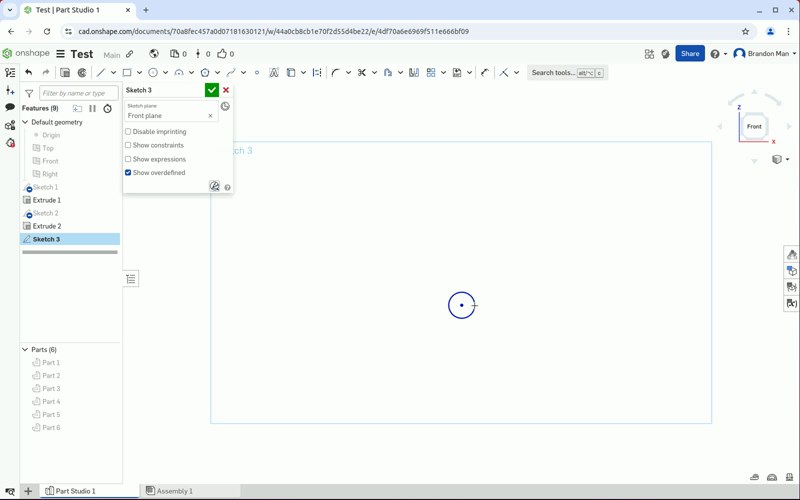
key_down(shift)
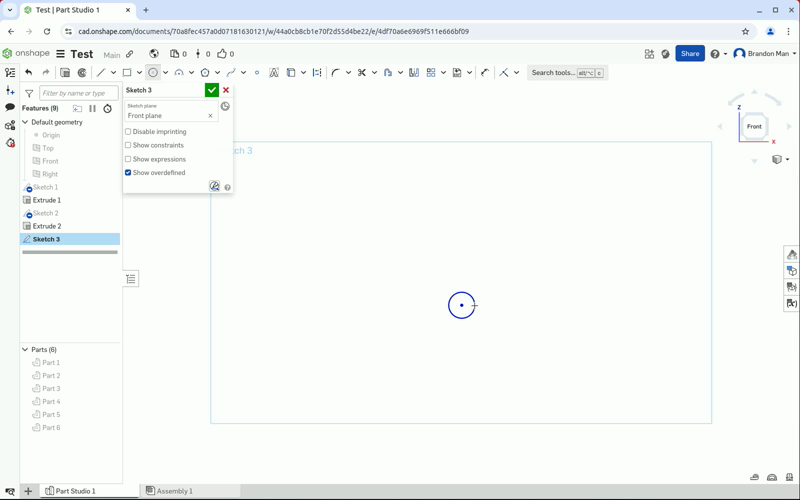
mouse_move(461, 305)
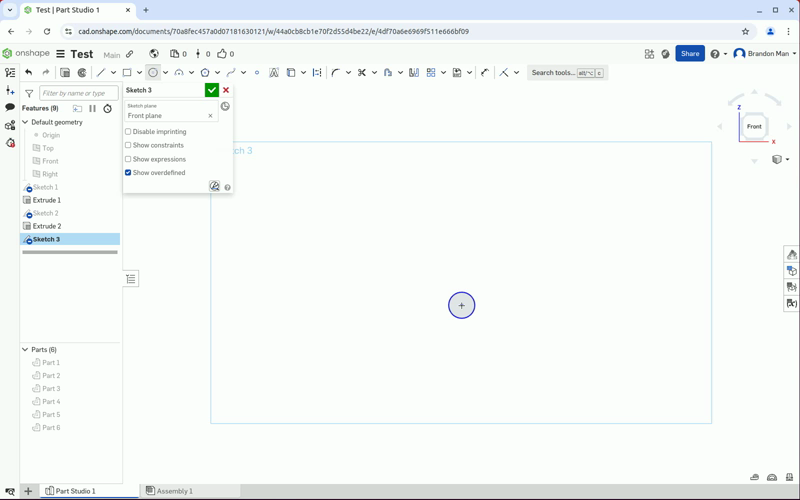
click(461, 305)
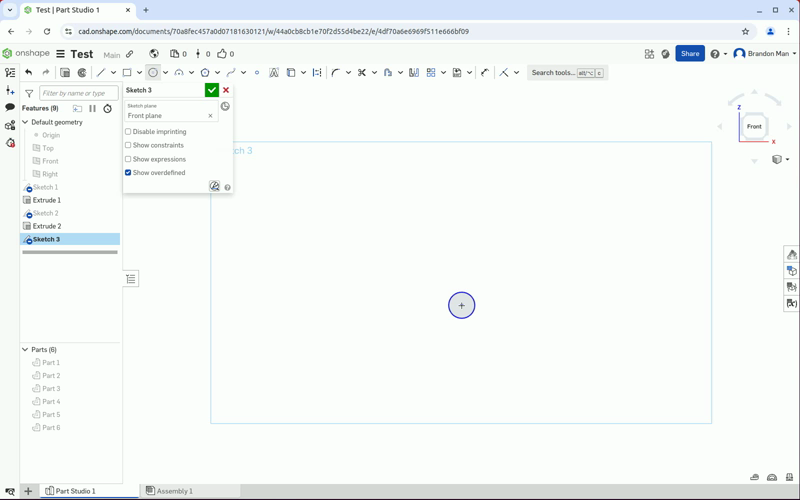
key_up(shift)
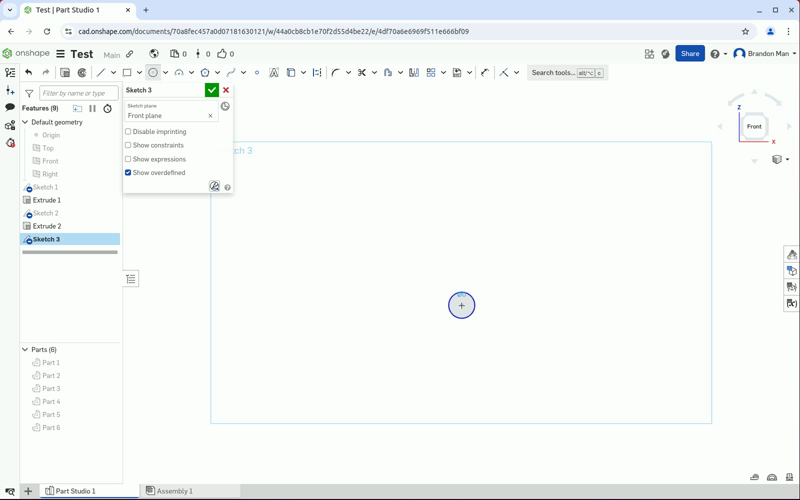
mouse_move(468, 305)
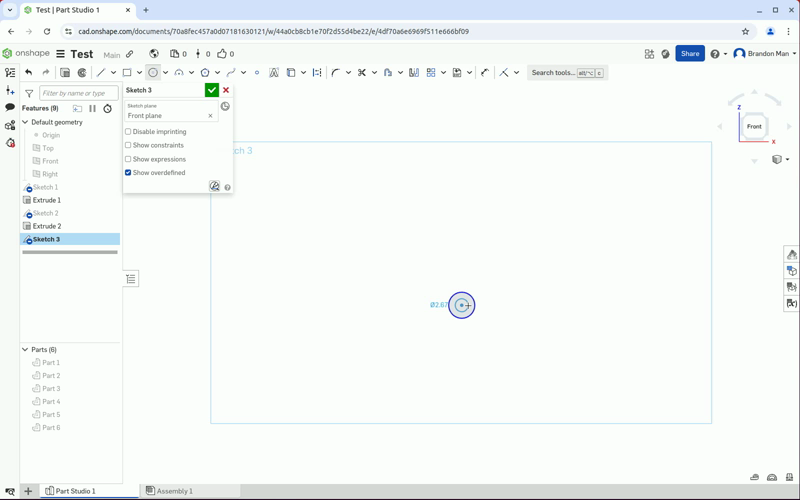
click(468, 305)
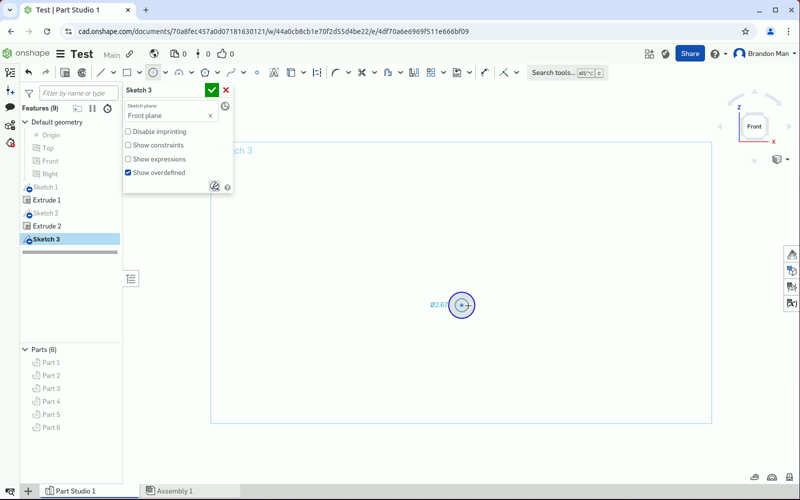
key(esc)
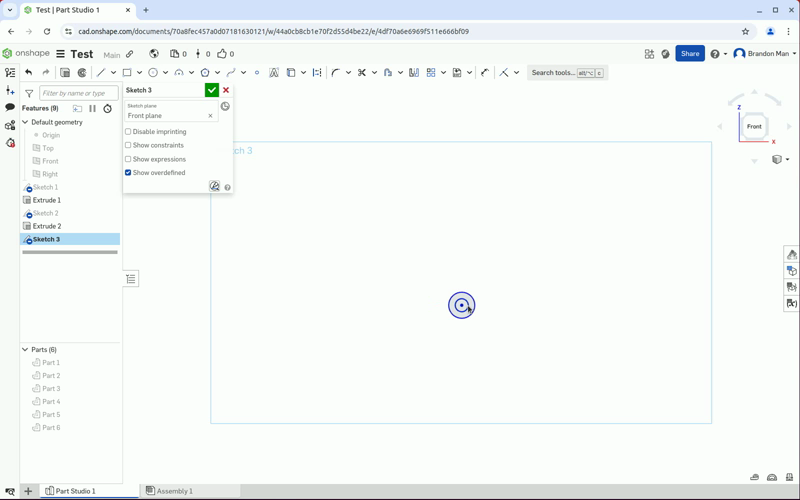
mouse_move(461, 317)
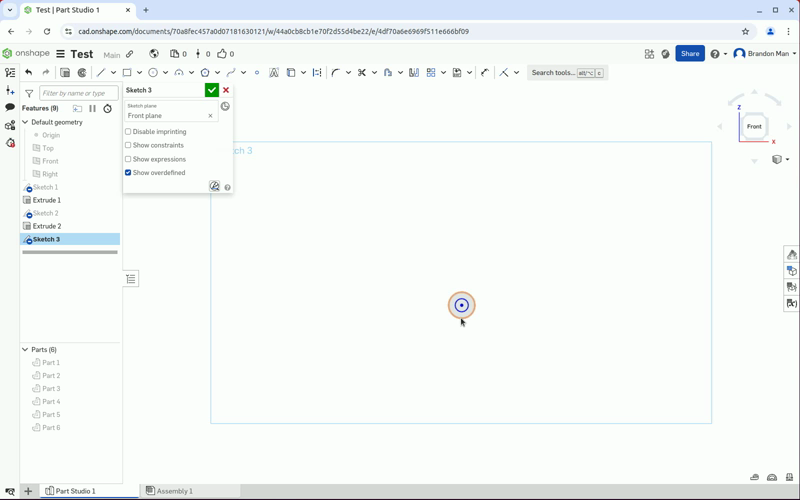
scroll(6)
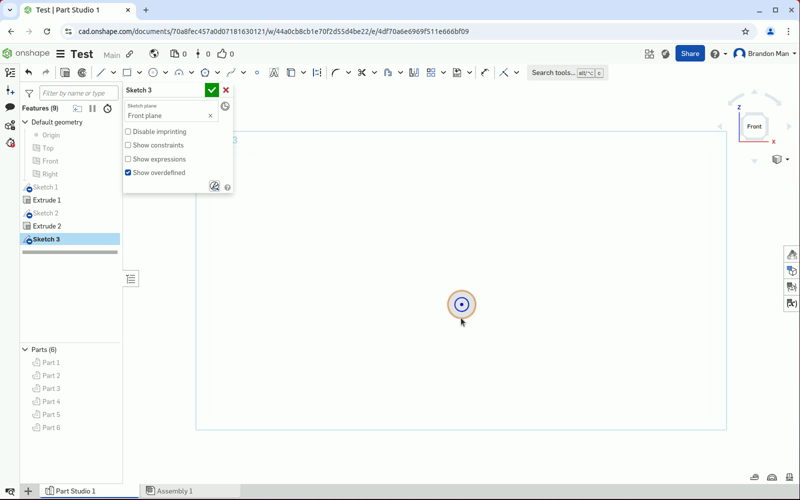
scroll(6)
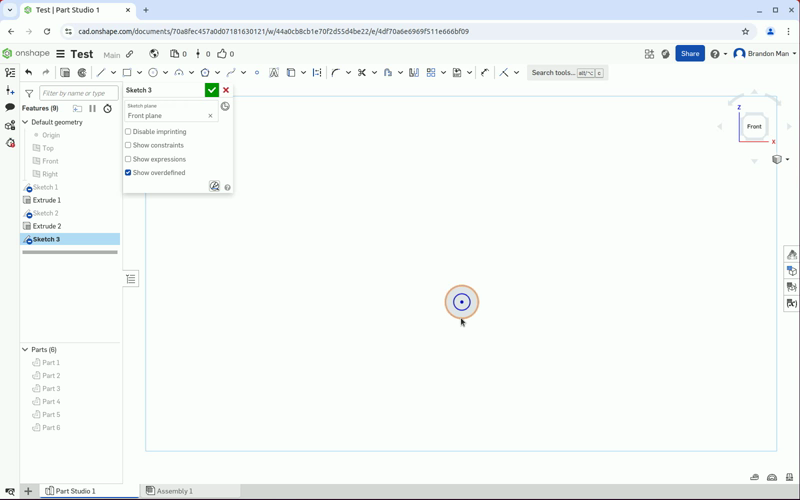
scroll(6)
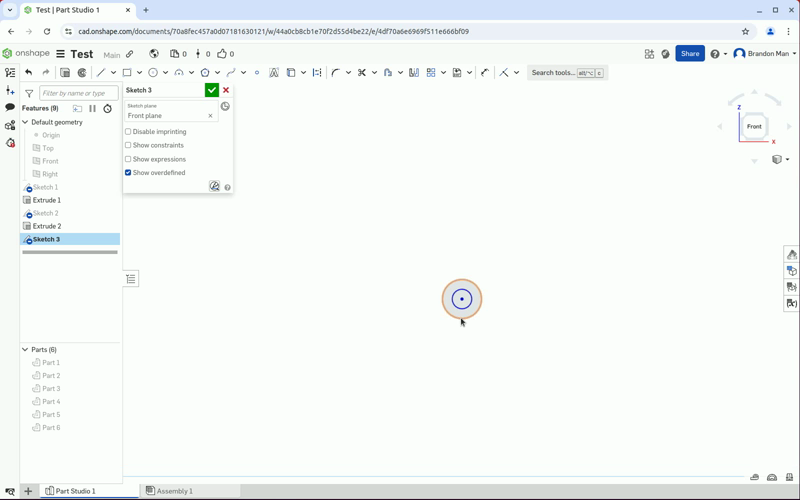
scroll(6)
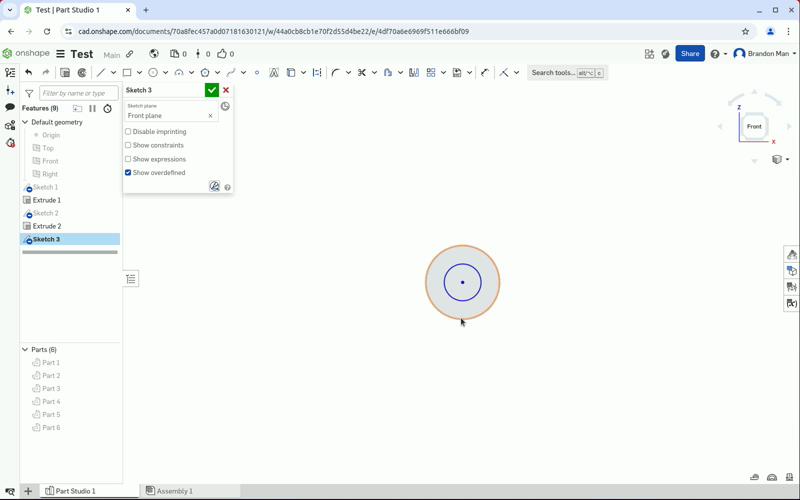
scroll(6)
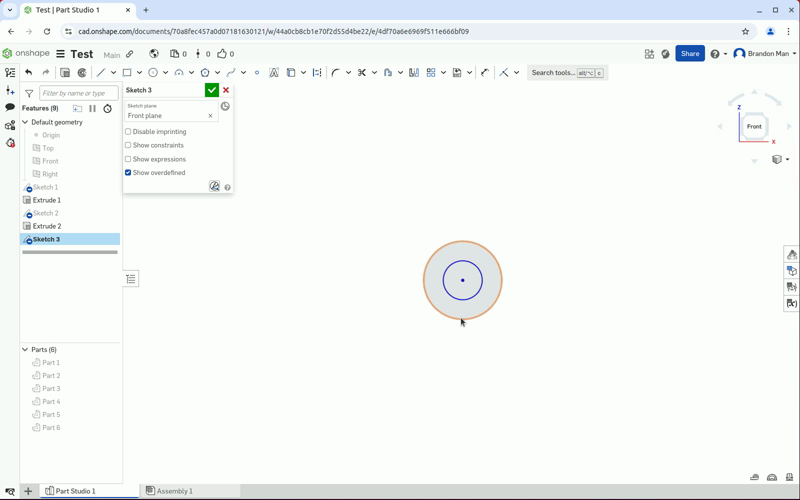
scroll(6)
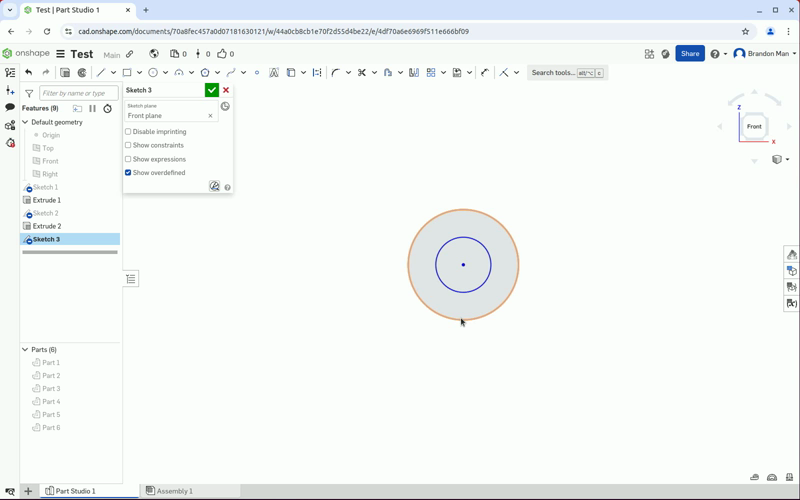
scroll(6)
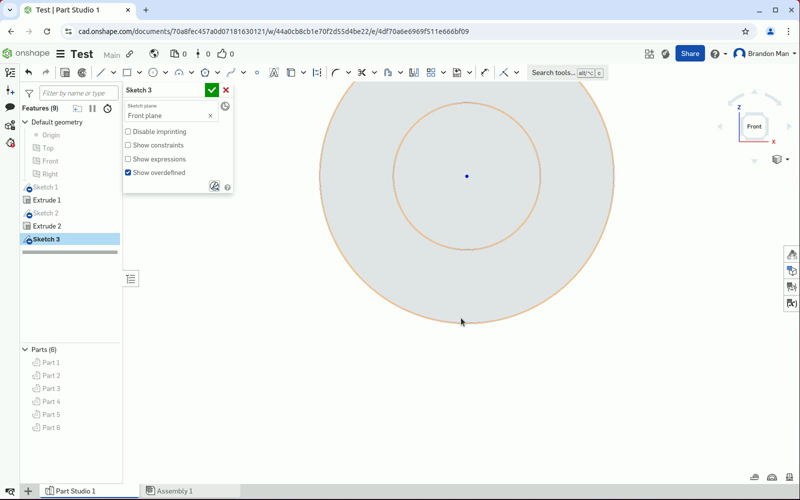
click(461, 317)
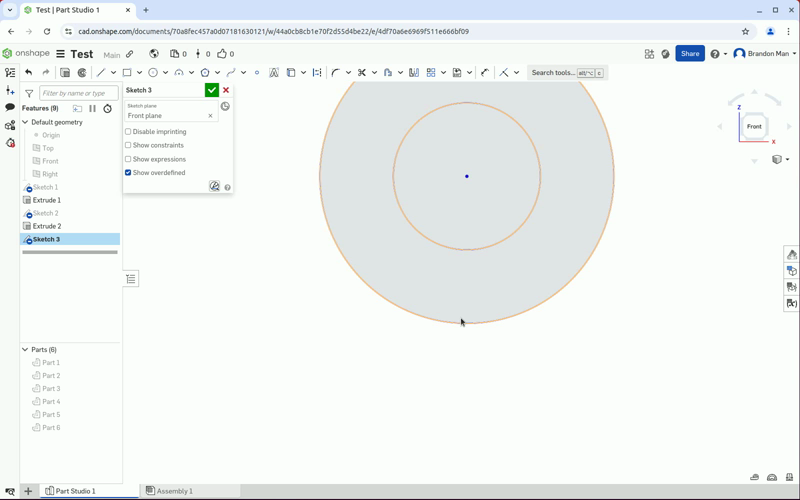
scroll(-6)
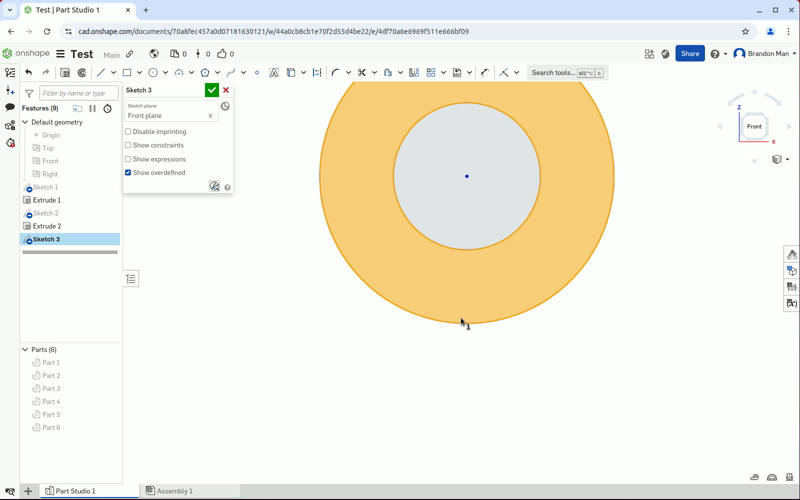
scroll(-6)
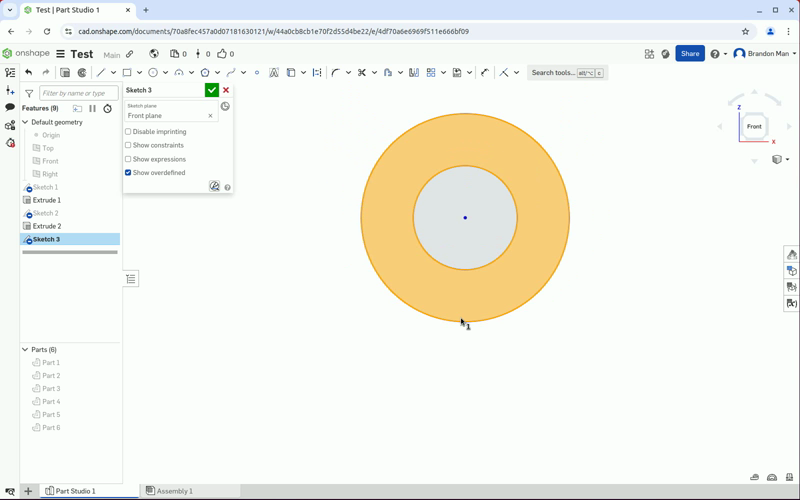
scroll(-6)
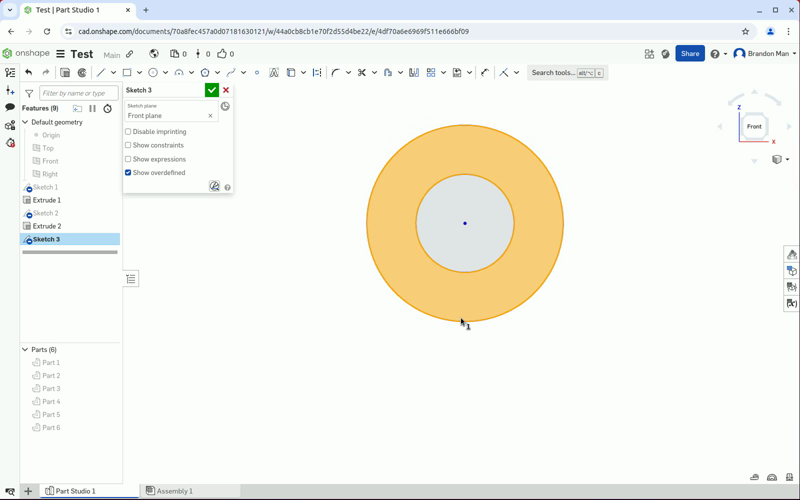
scroll(-6)
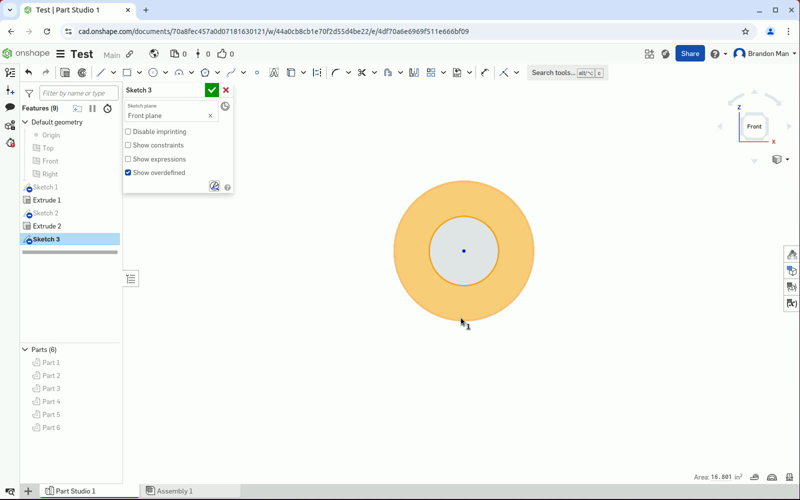
scroll(-6)
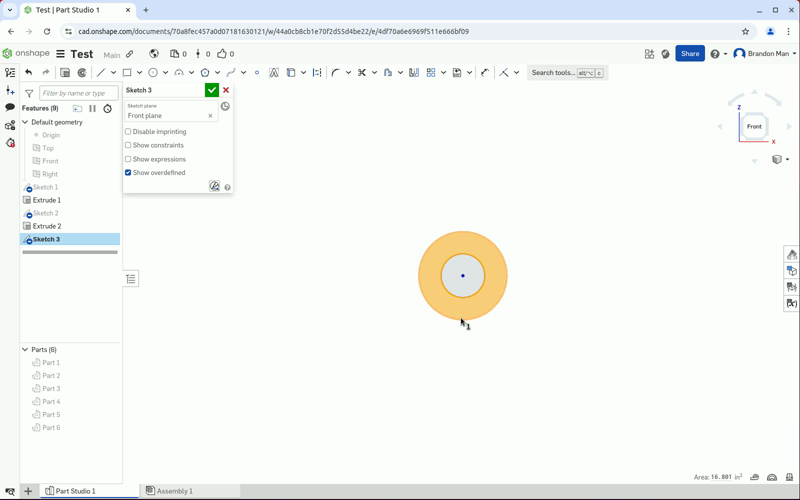
scroll(-6)
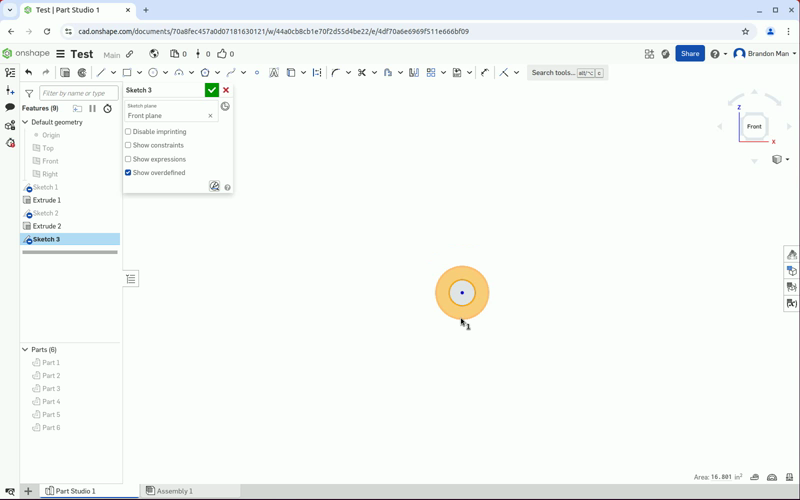
scroll(-6)
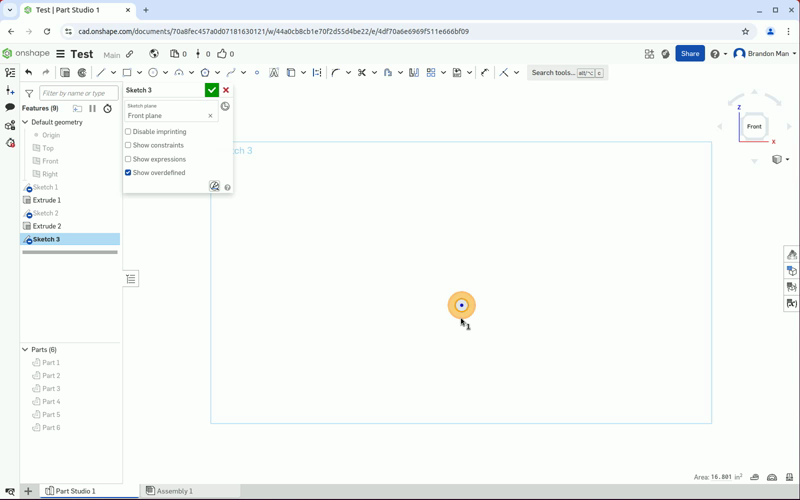
mouse_move(73, 352)
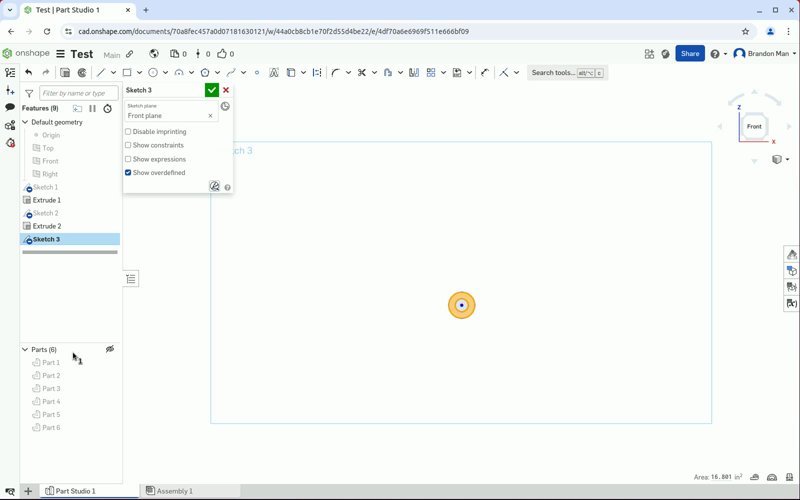
key(shift+y)
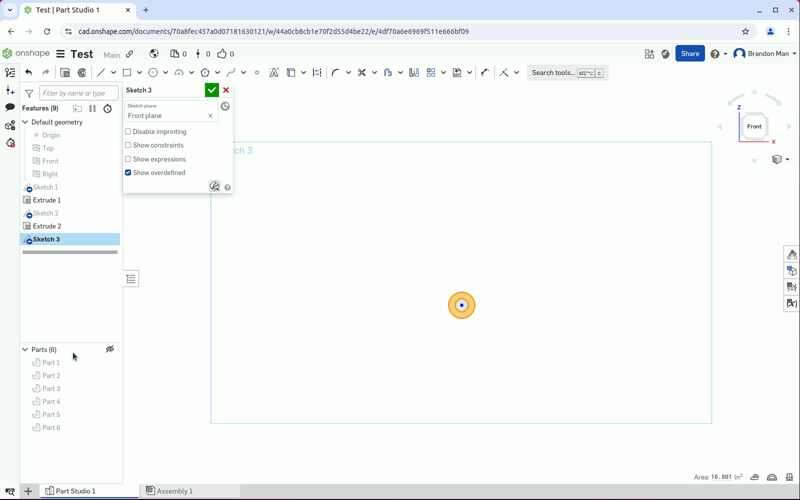
key(shift+e)
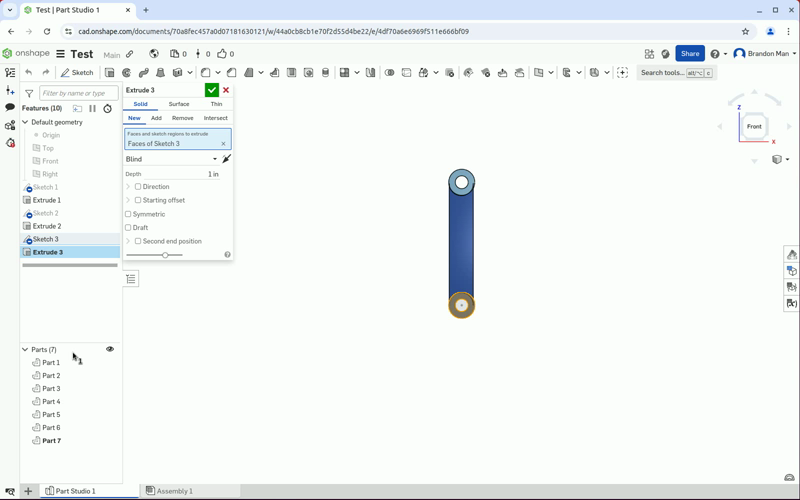
mouse_move(143, 106)
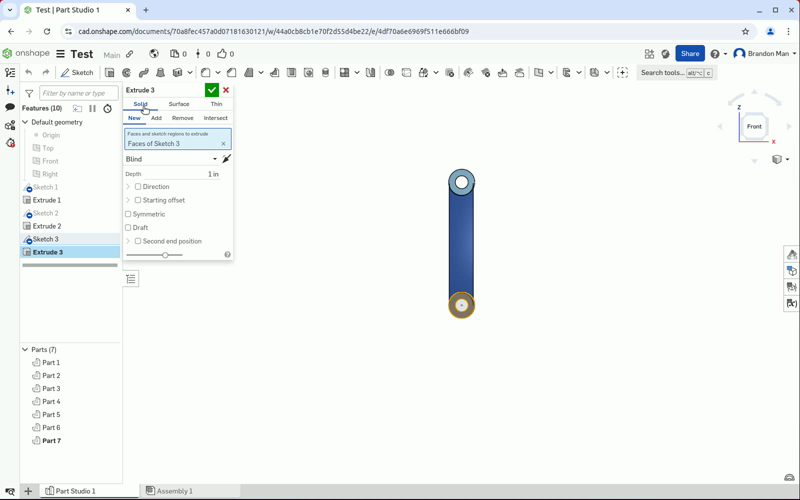
click(143, 106)
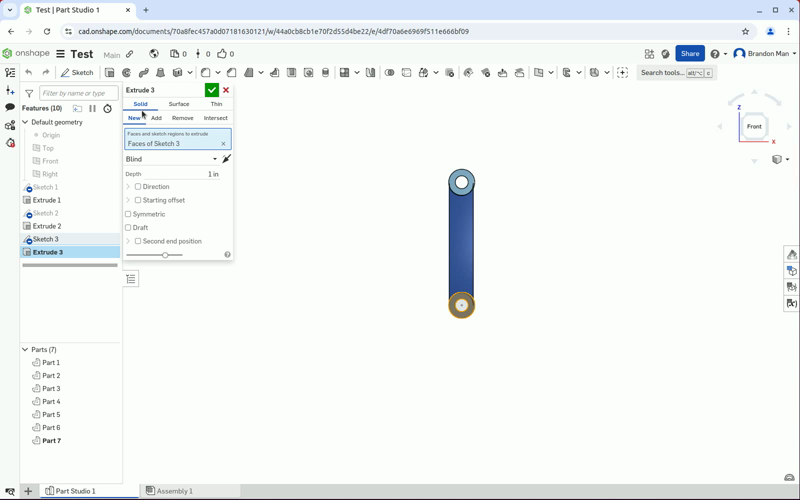
mouse_move(137, 120)
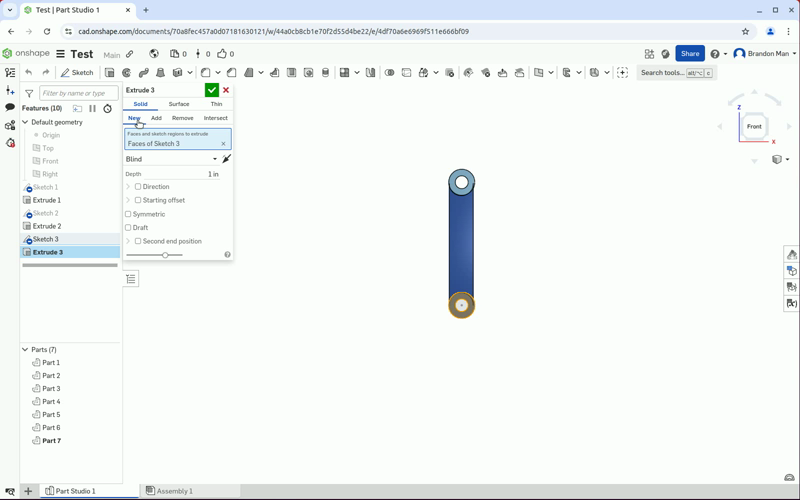
click(137, 120)
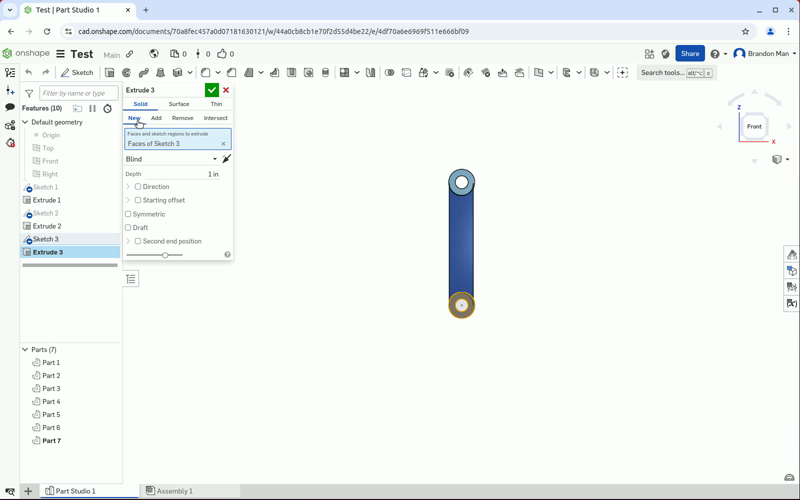
key(tab, 4)
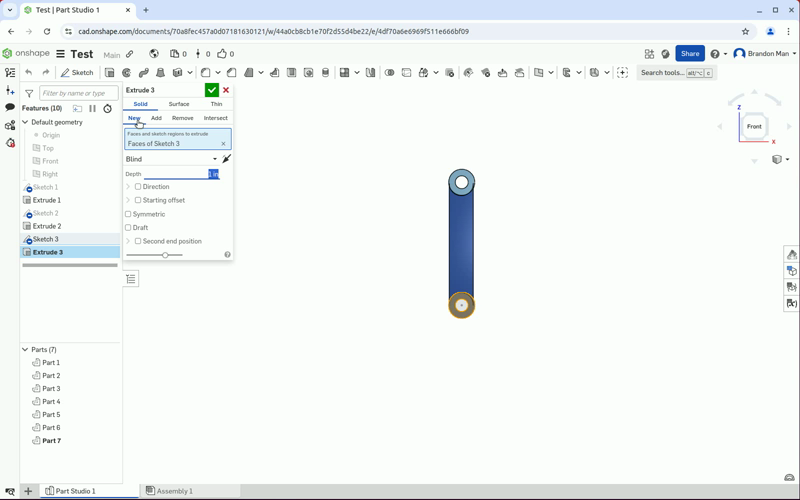
text(7.702)
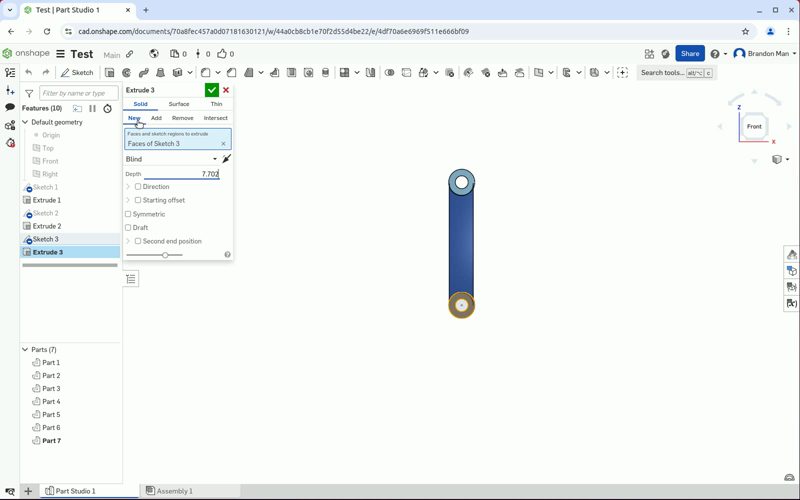
key(tab, 3)
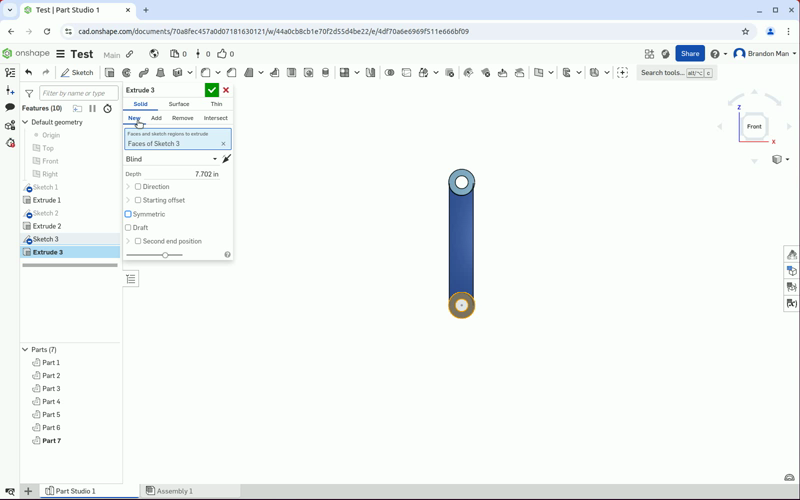
key(space)
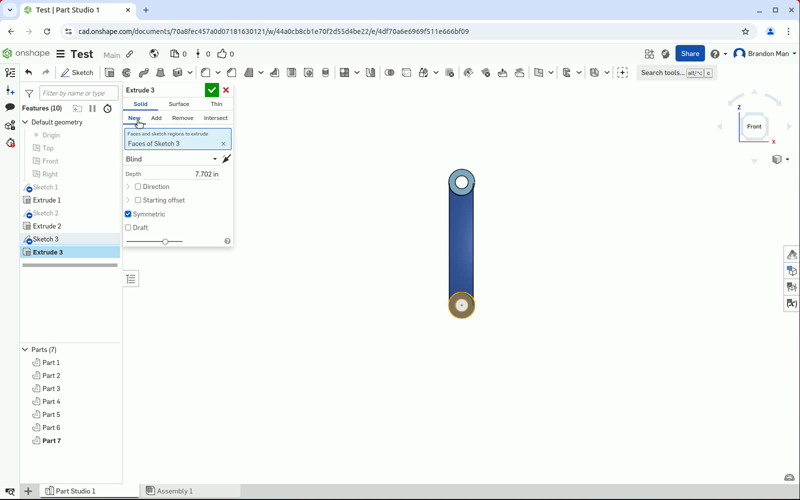
key(enter)
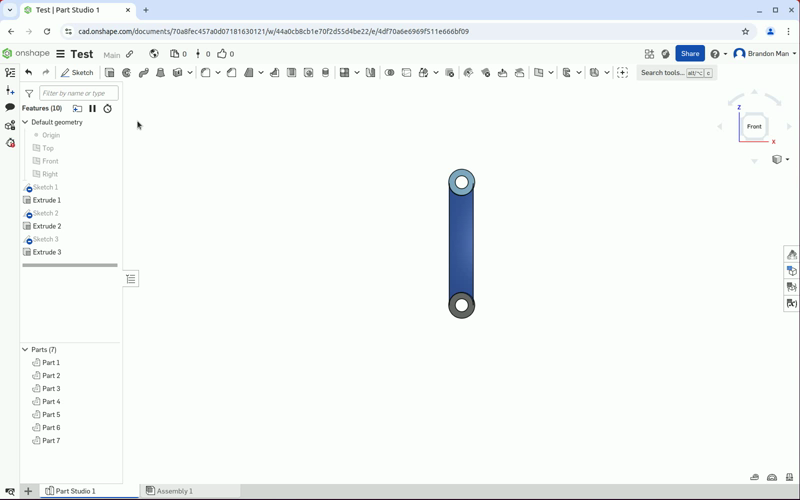
key(shift+h)
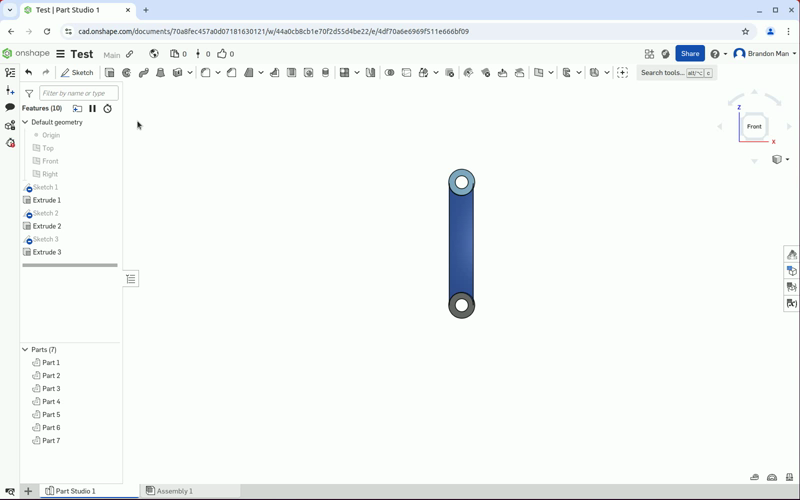
key(shift+h)
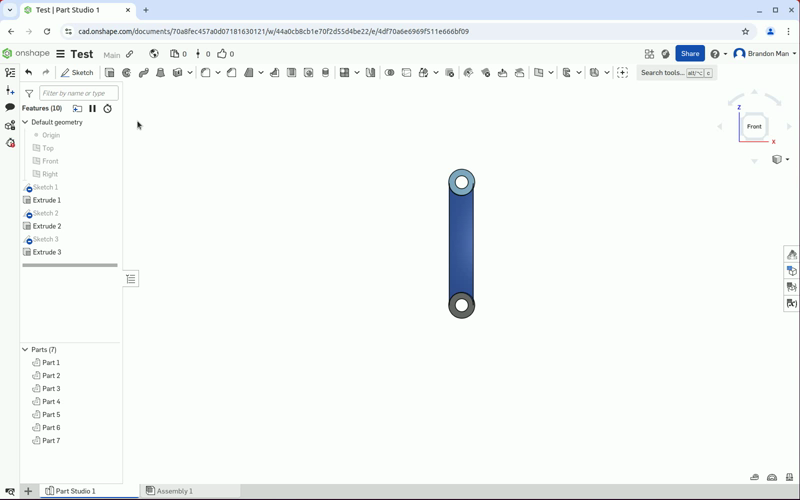
mouse_move(73, 189)
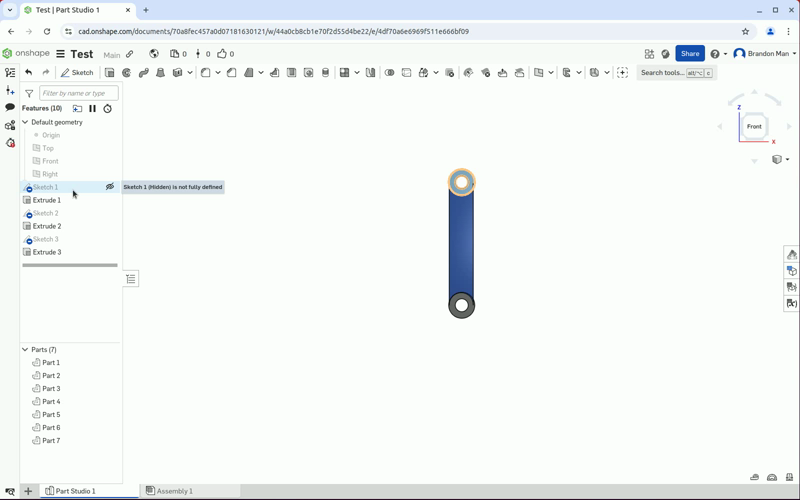
click(73, 189)
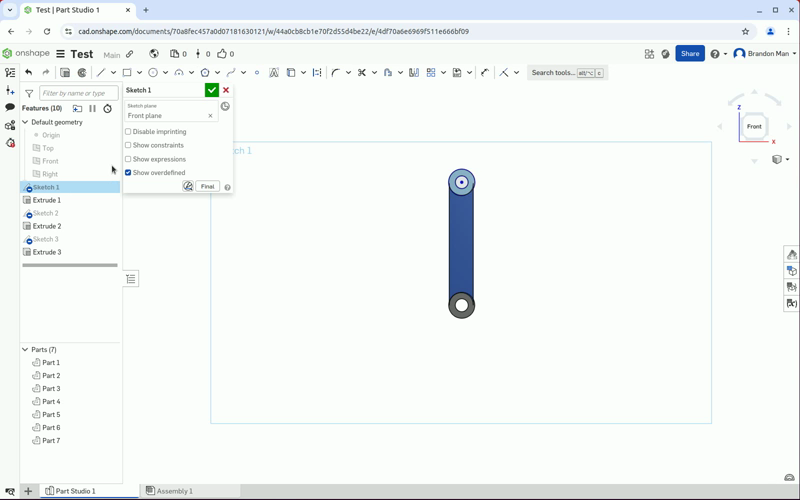
mouse_move(229, 92)
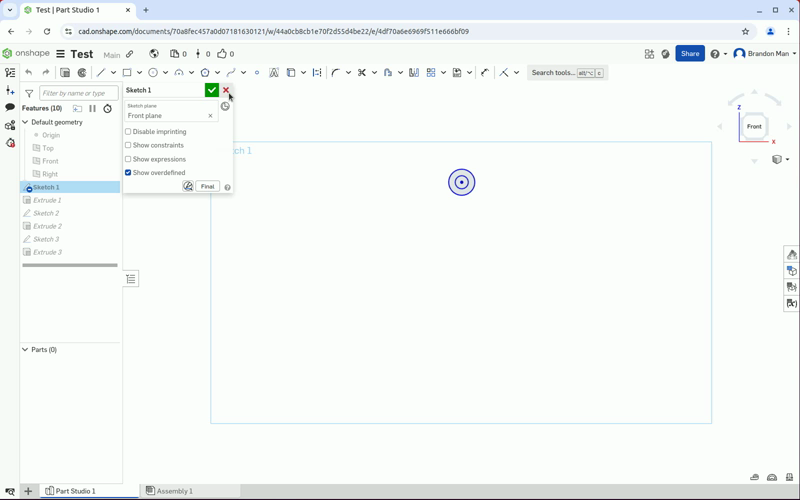
click(229, 92)
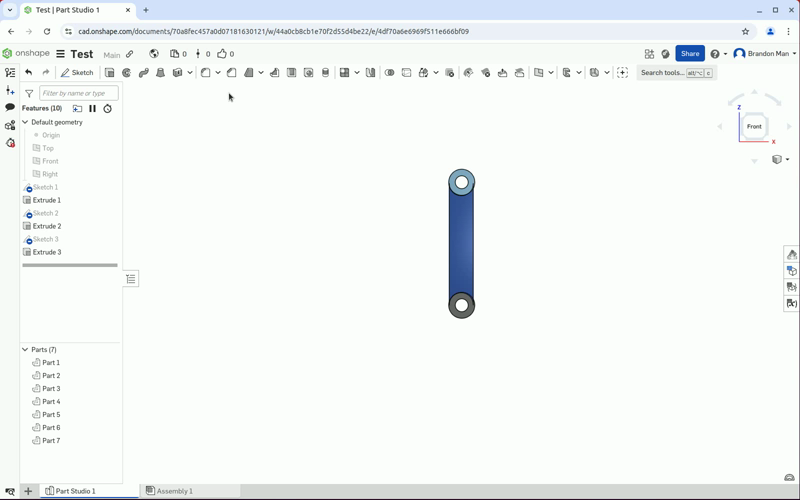
mouse_move(73, 352)
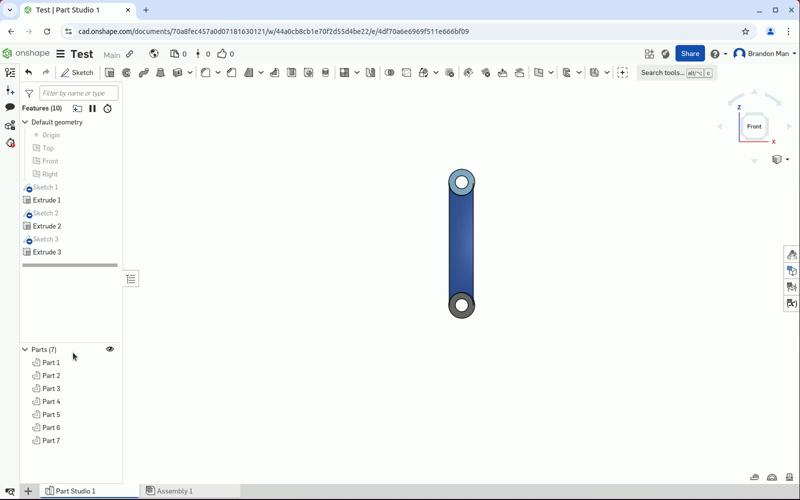
key(y)
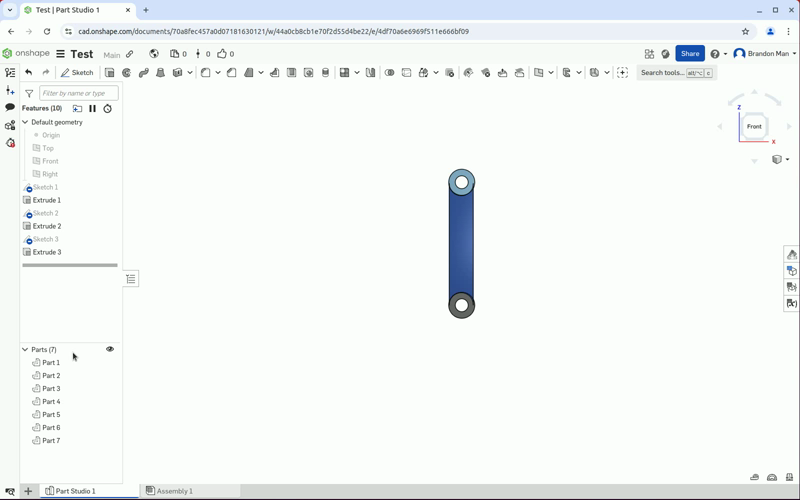
key(shift+p)
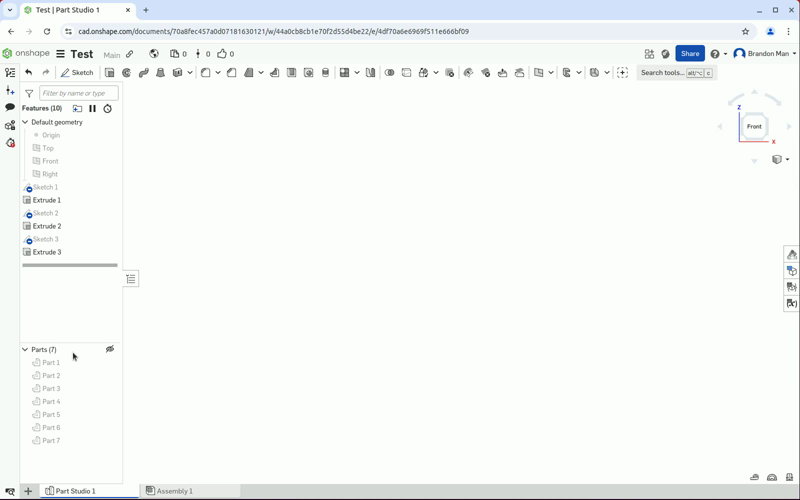
key(space)
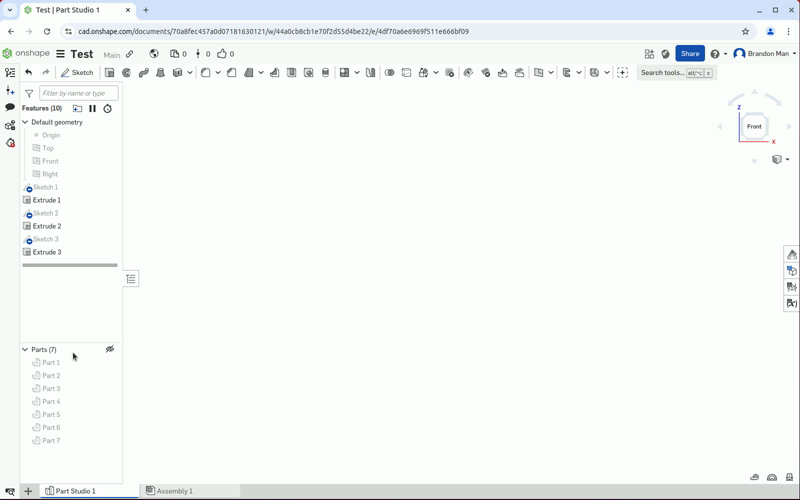
key_down(shift)
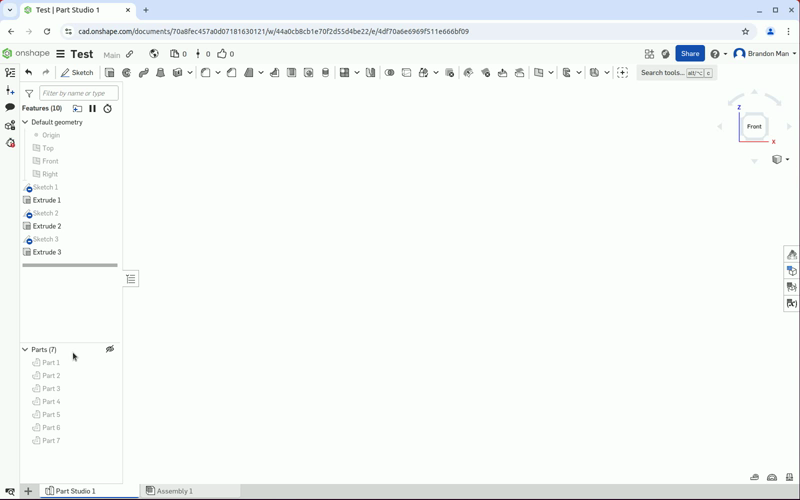
key(left)
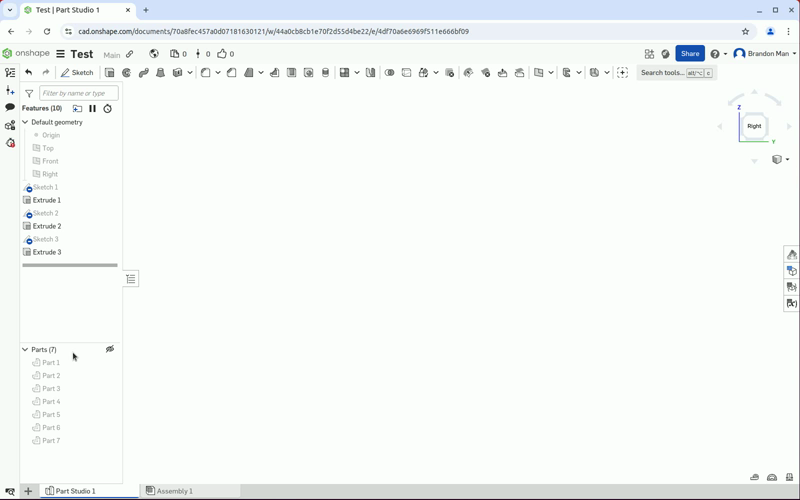
key_up(shift)
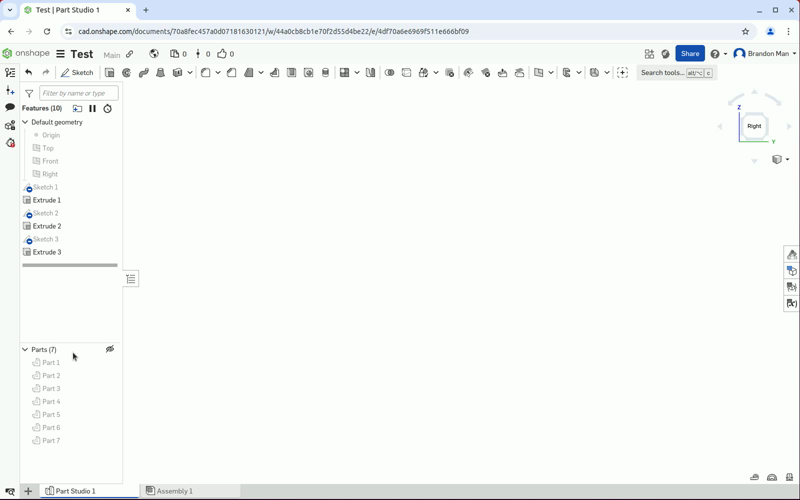
mouse_move(73, 352)
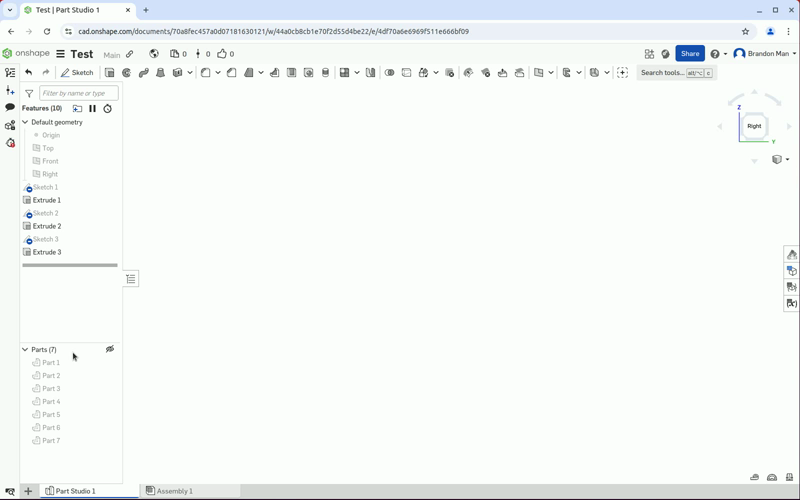
key(shift+y)
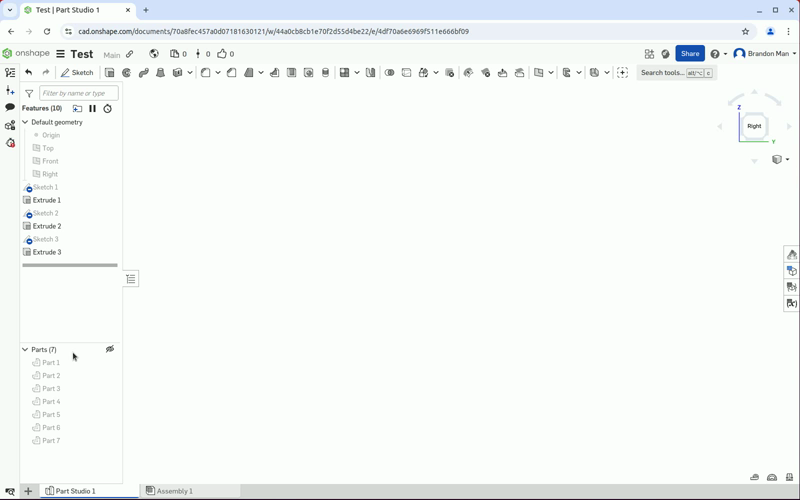
key(shift+s)
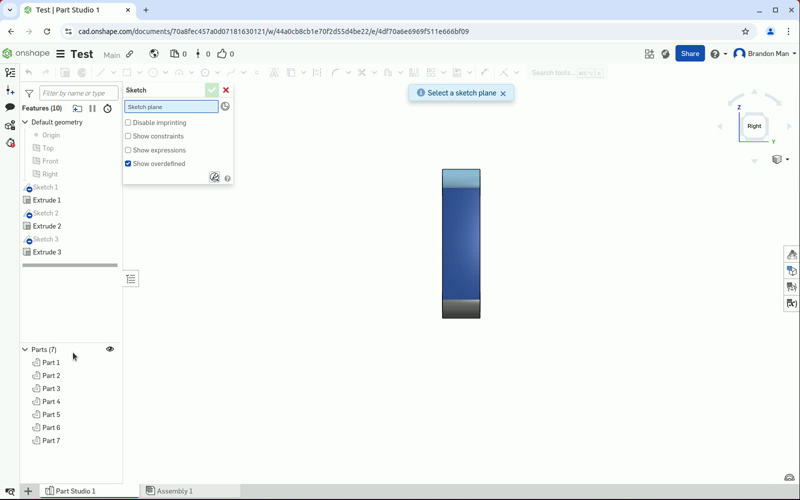
mouse_move(73, 176)
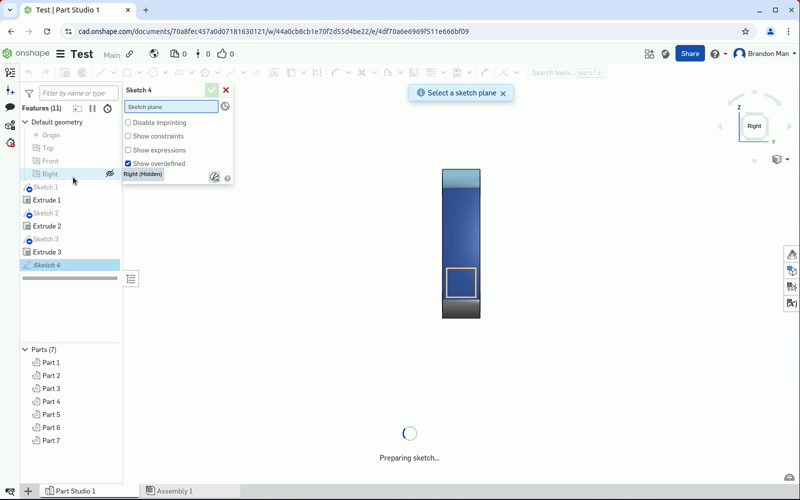
click(73, 176)
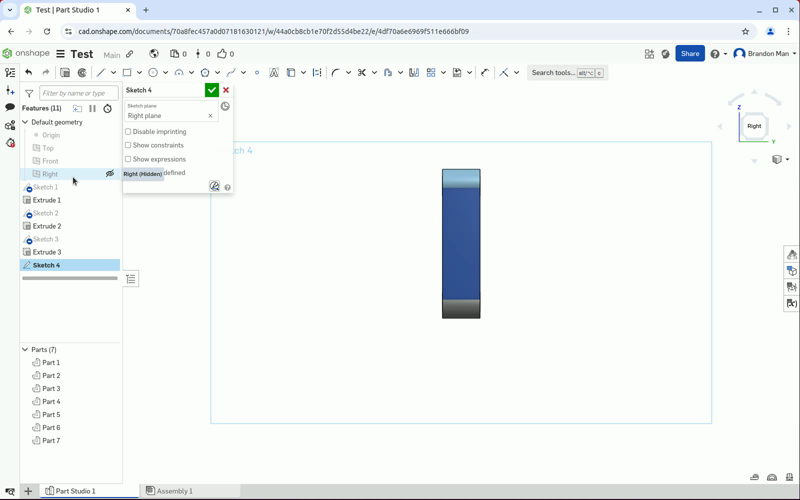
mouse_move(73, 352)
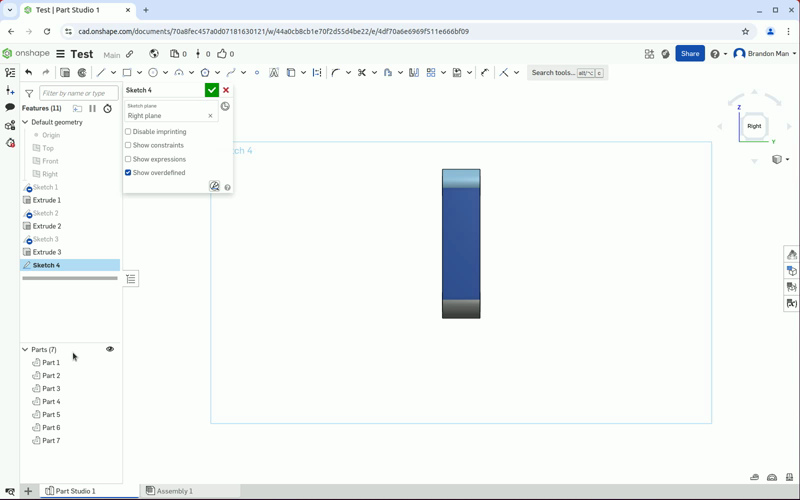
key(y)
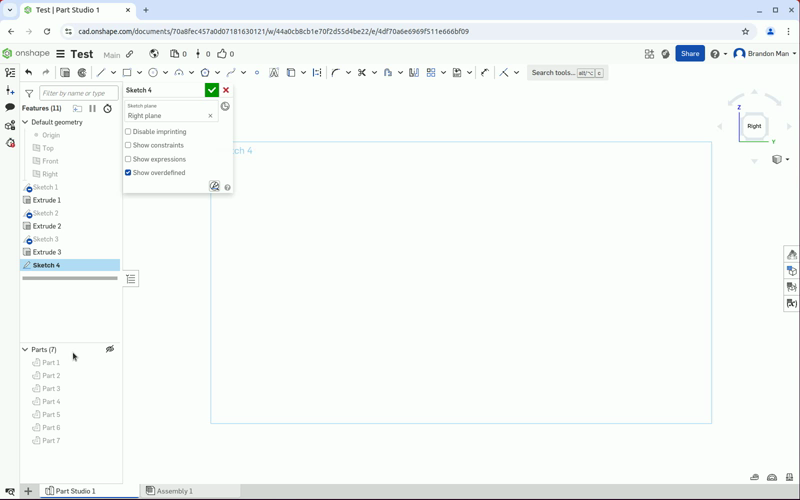
key(l)
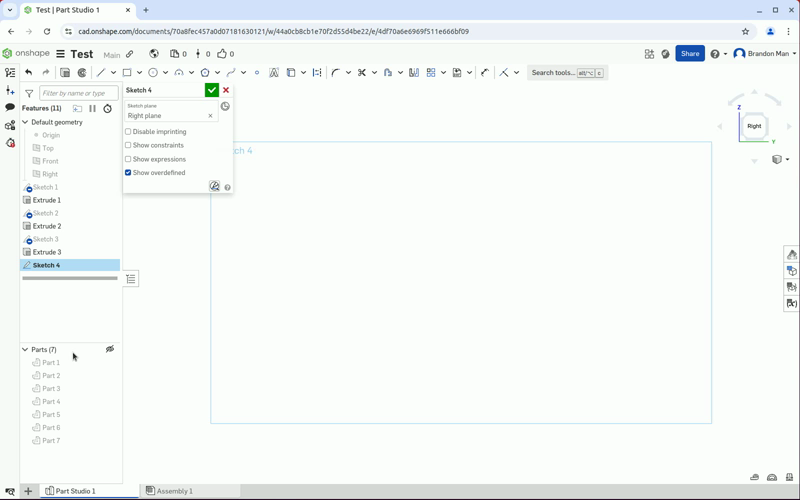
key_down(shift)
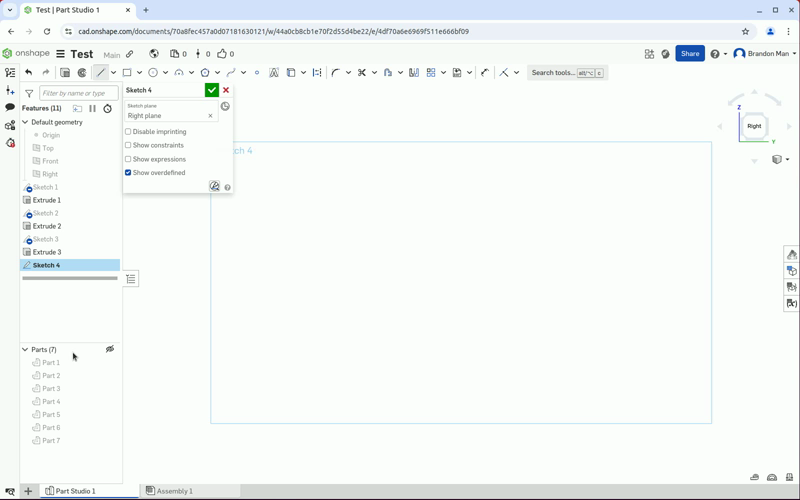
mouse_move(449, 201)
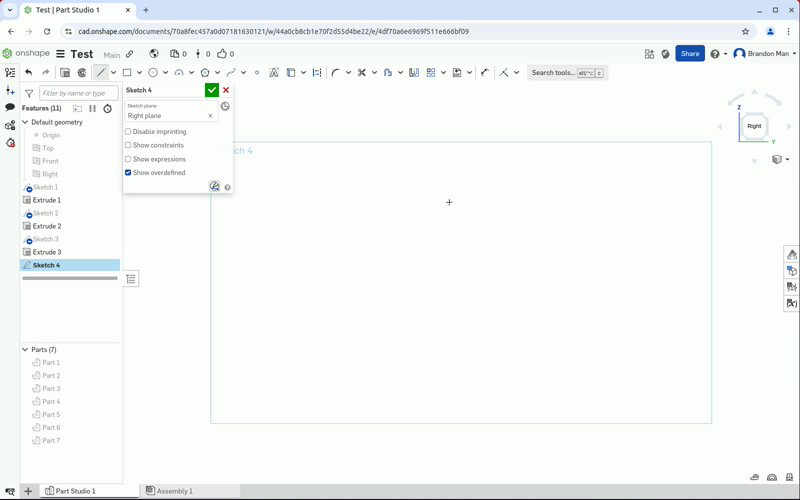
click(449, 201)
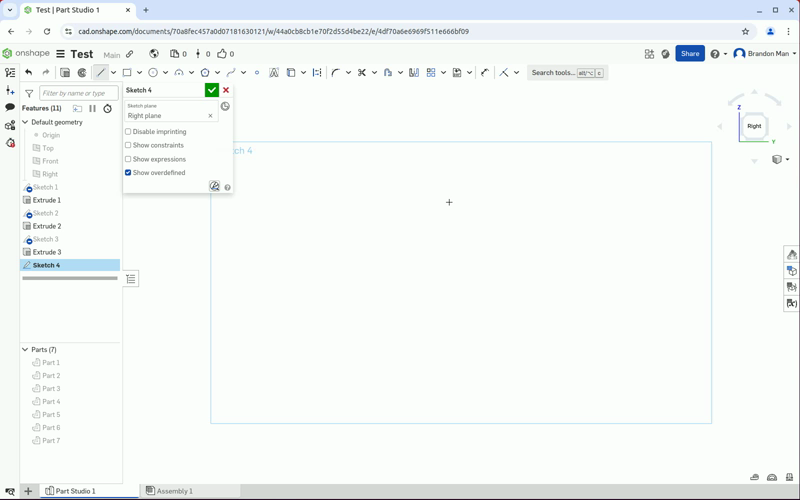
key_up(shift)
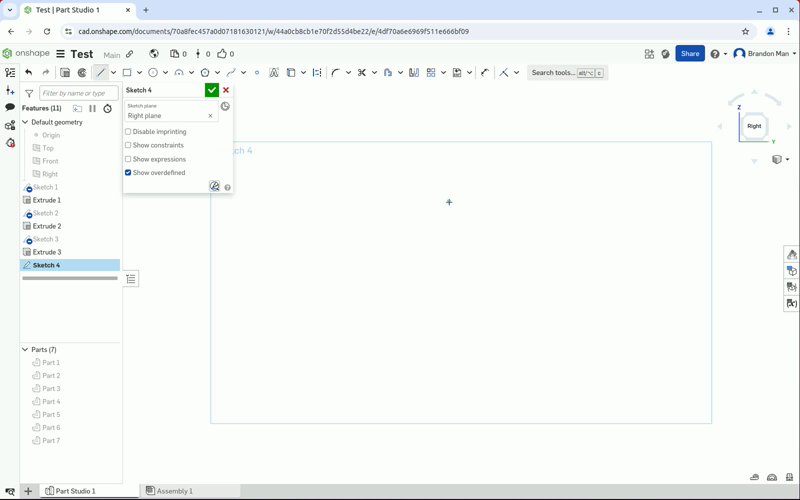
key_down(shift)
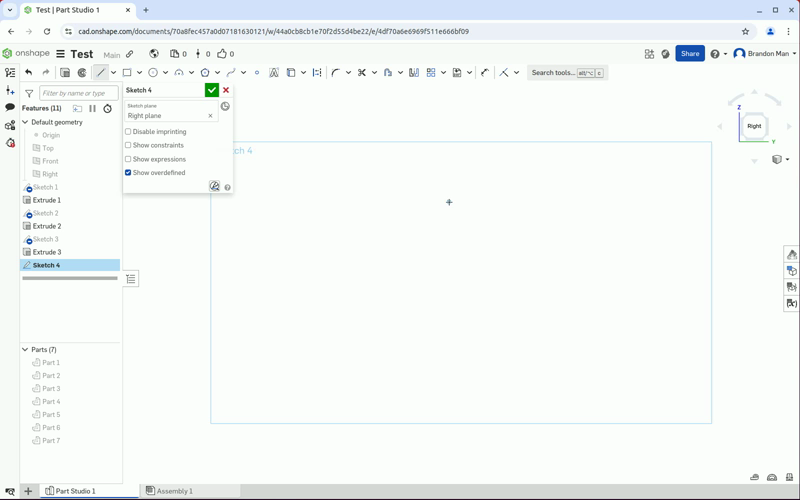
mouse_move(479, 201)
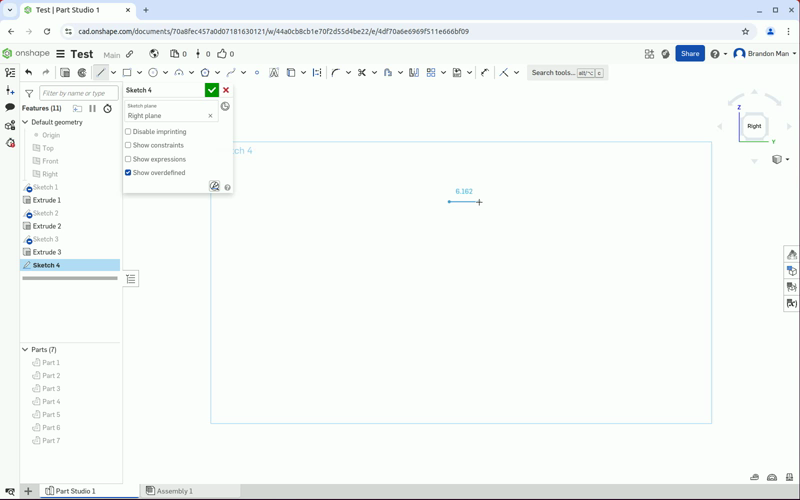
mouse_move(473, 201)
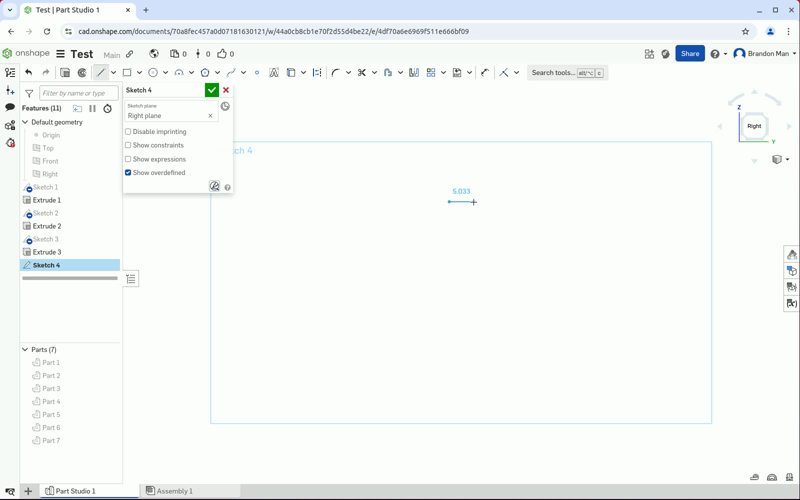
click(473, 201)
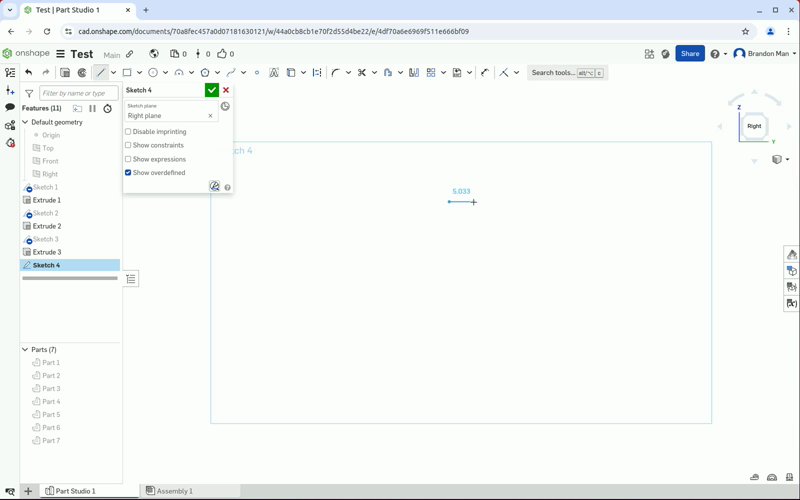
key_up(shift)
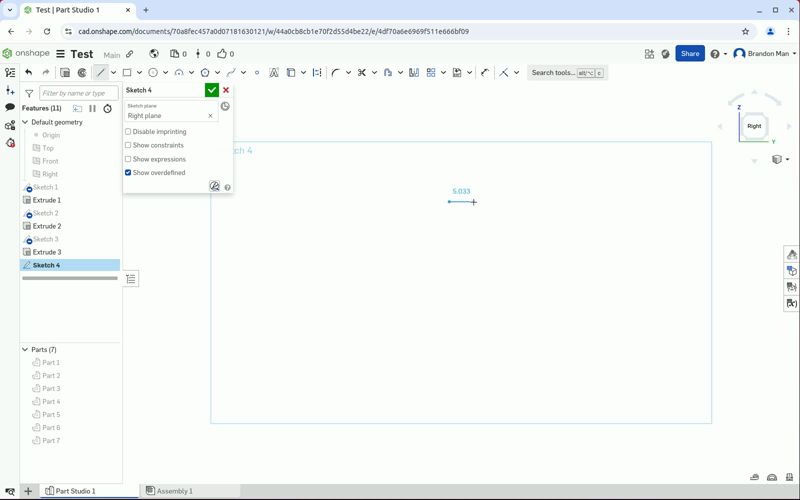
key_down(shift)
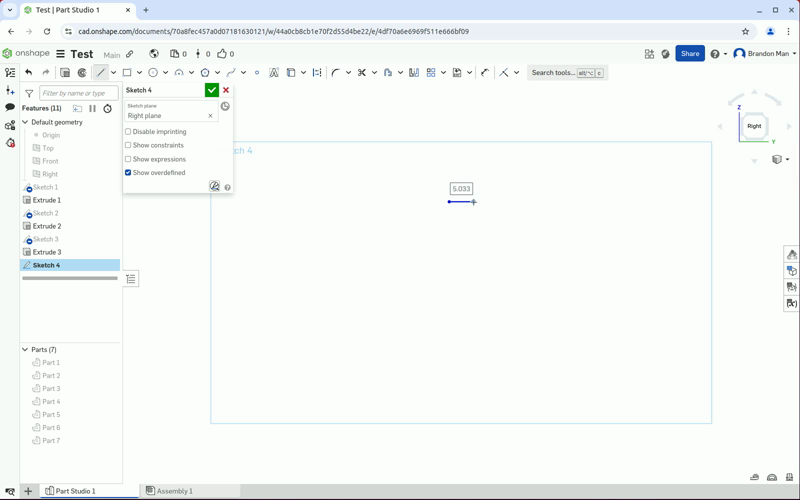
mouse_move(503, 201)
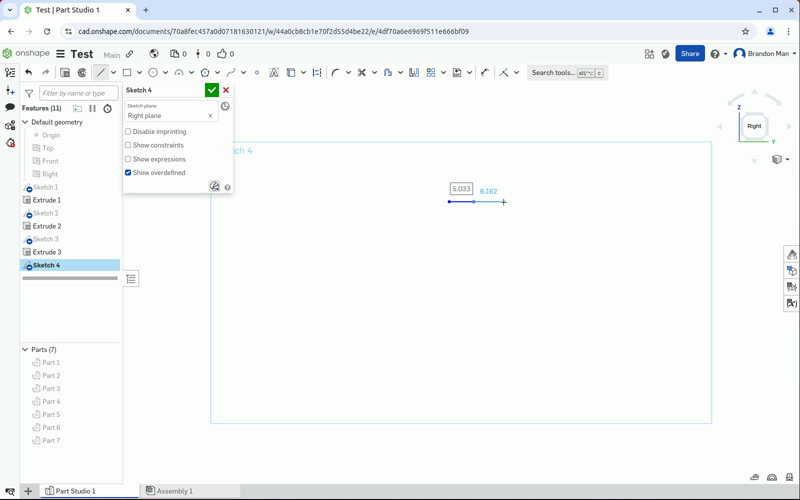
mouse_move(473, 165)
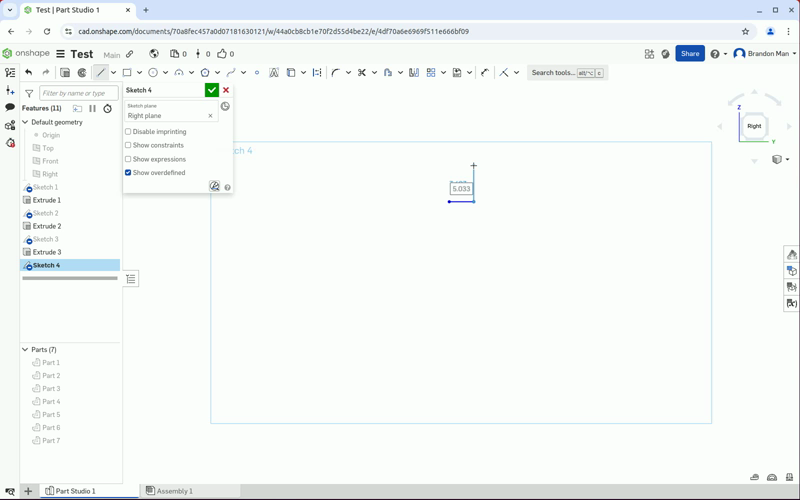
click(473, 165)
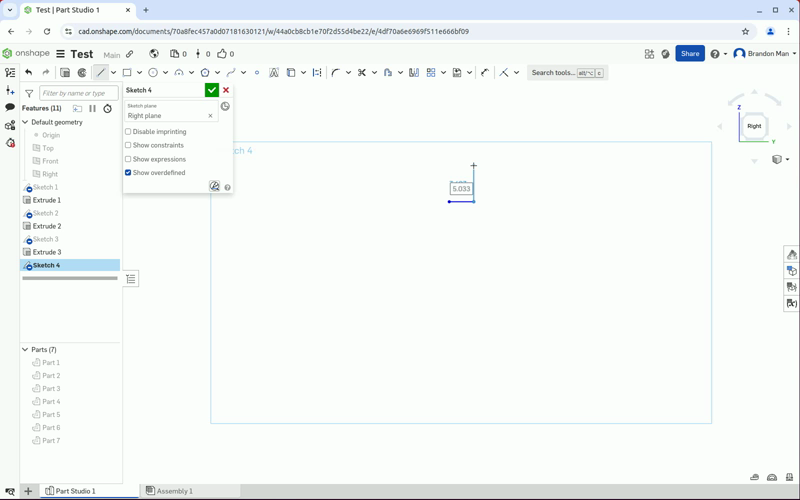
key_up(shift)
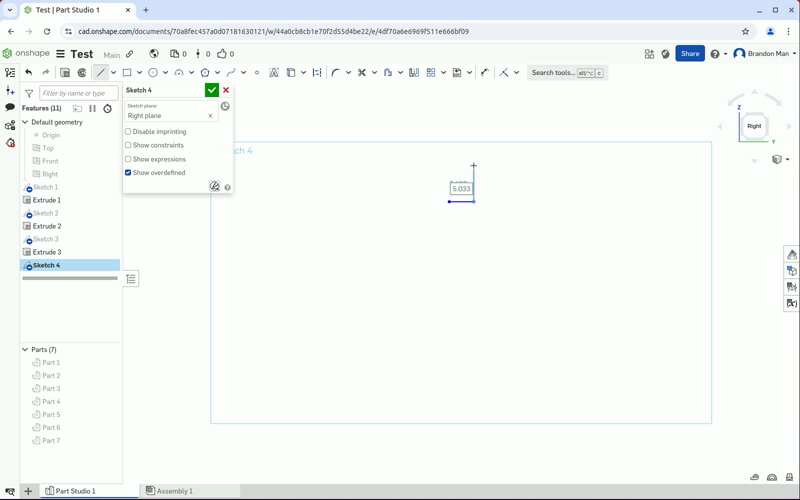
key_down(shift)
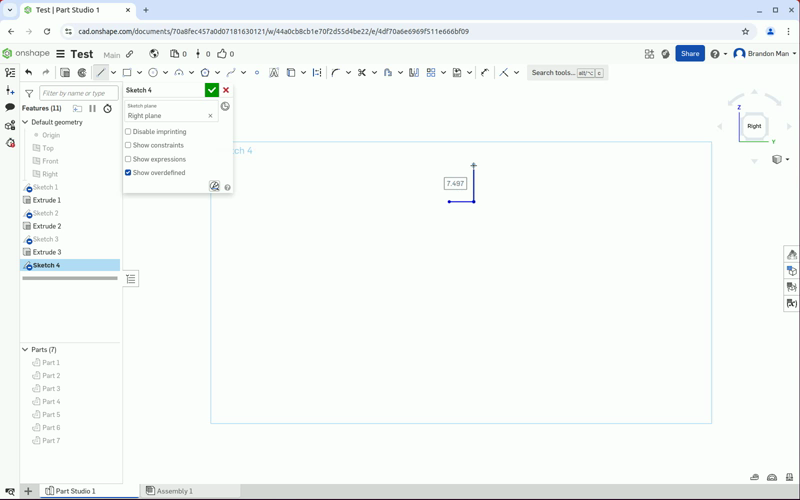
mouse_move(503, 165)
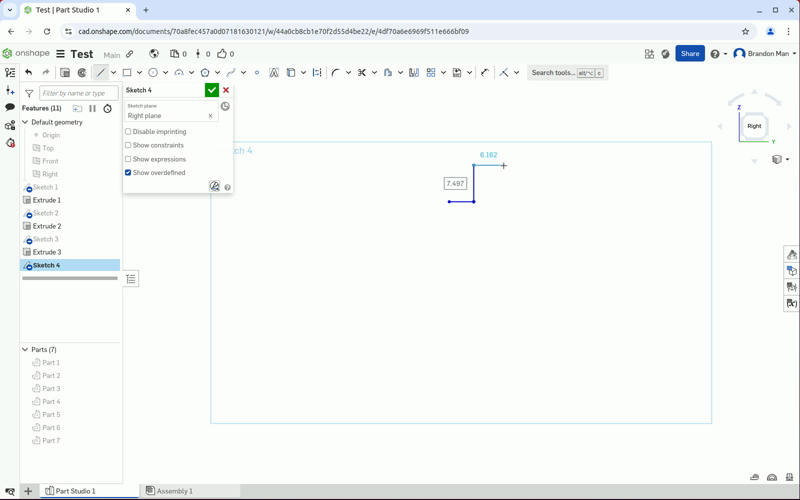
mouse_move(449, 165)
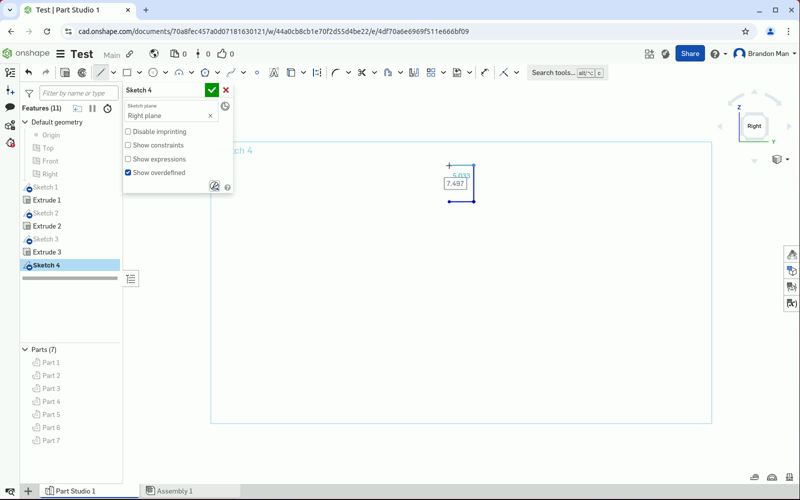
click(449, 165)
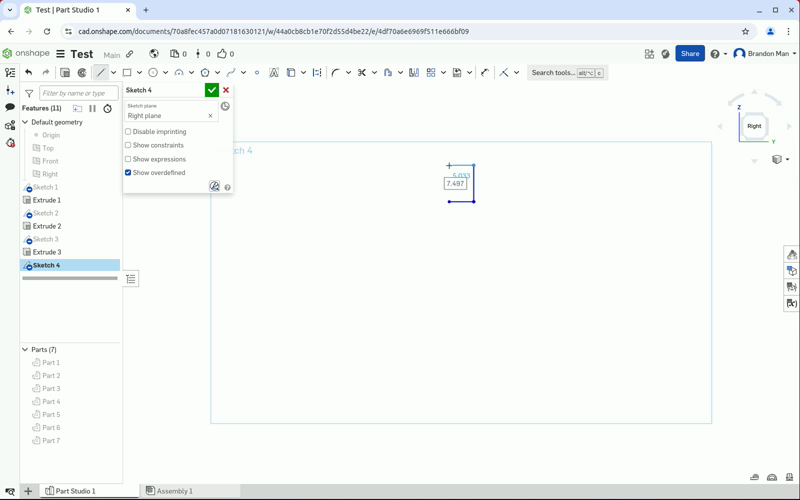
key_up(shift)
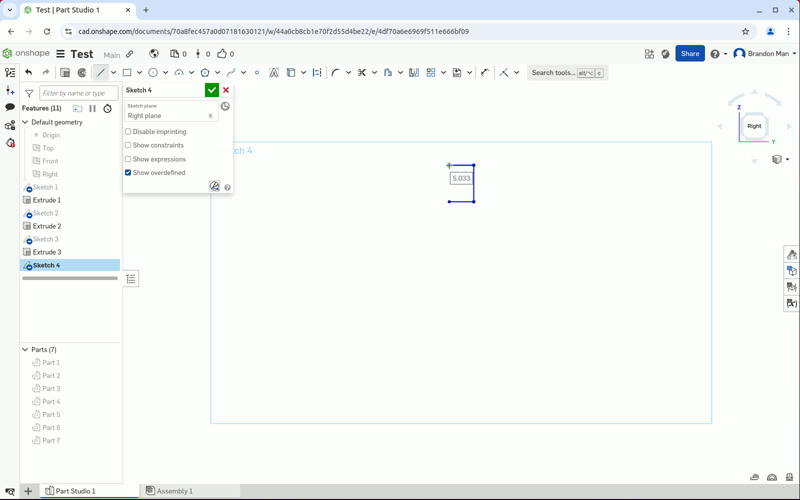
mouse_move(479, 165)
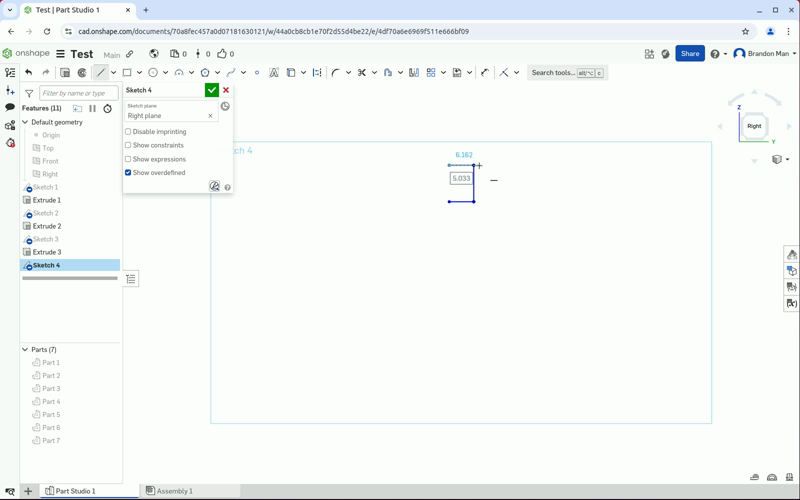
key_down(shift)
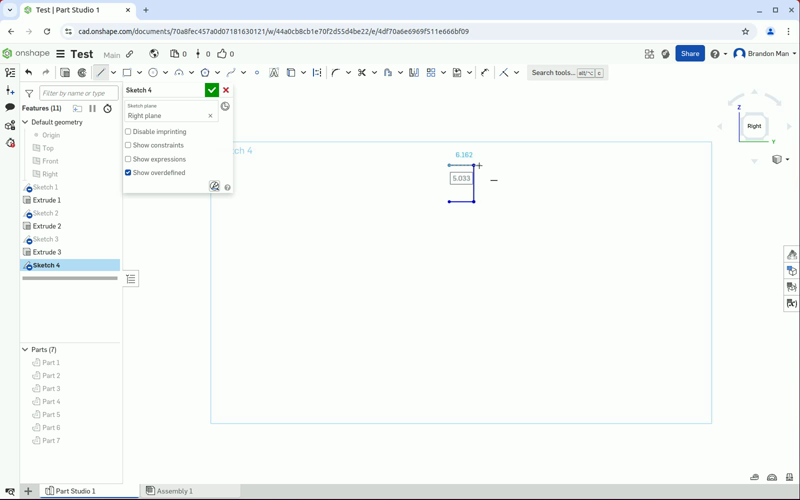
mouse_move(449, 201)
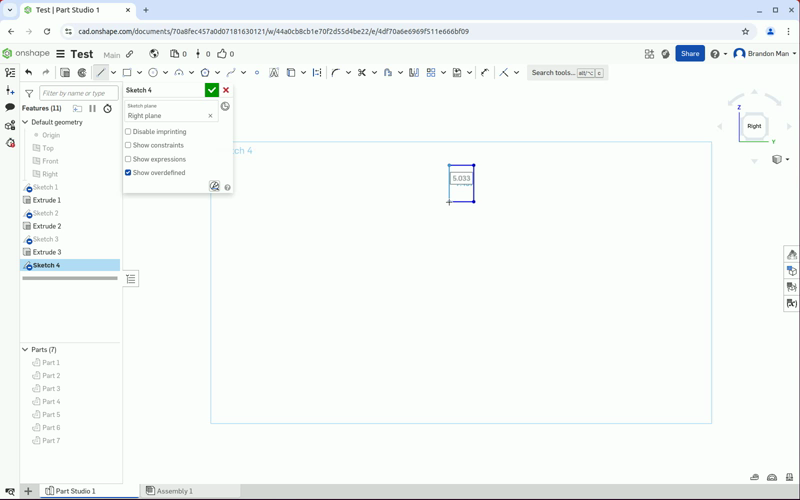
key_up(shift)
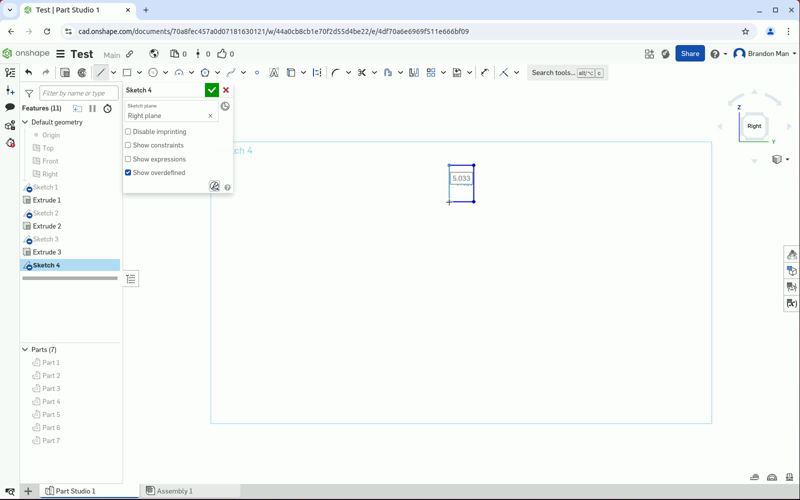
click(449, 201)
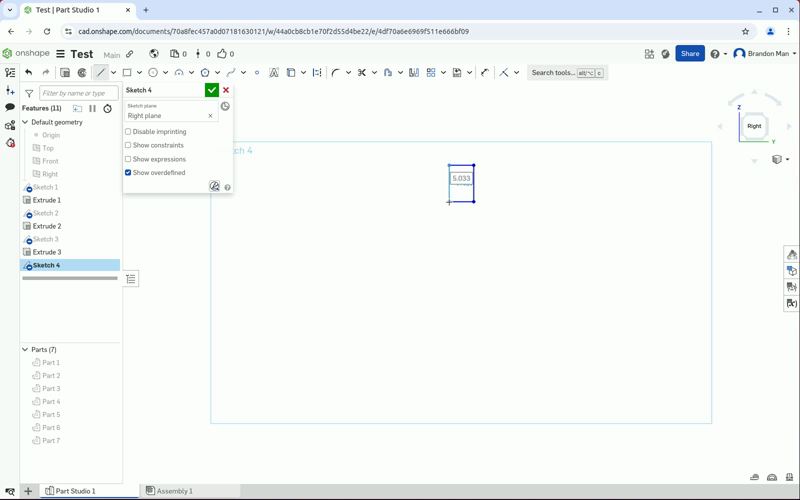
key(esc)
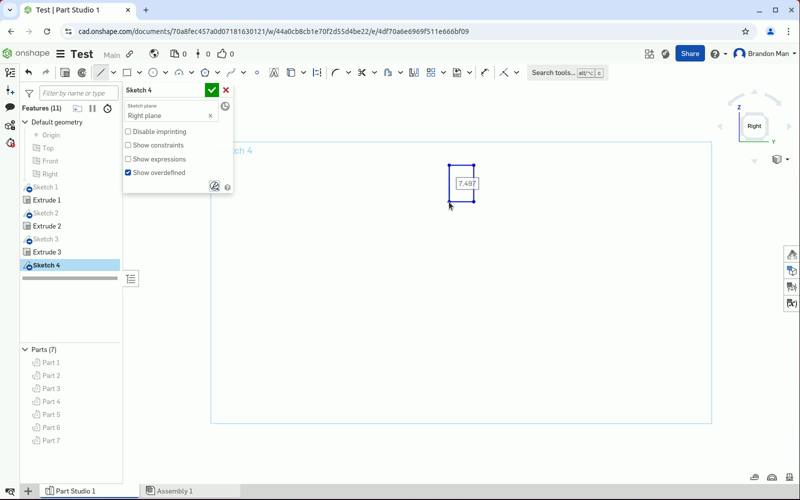
mouse_move(470, 170)
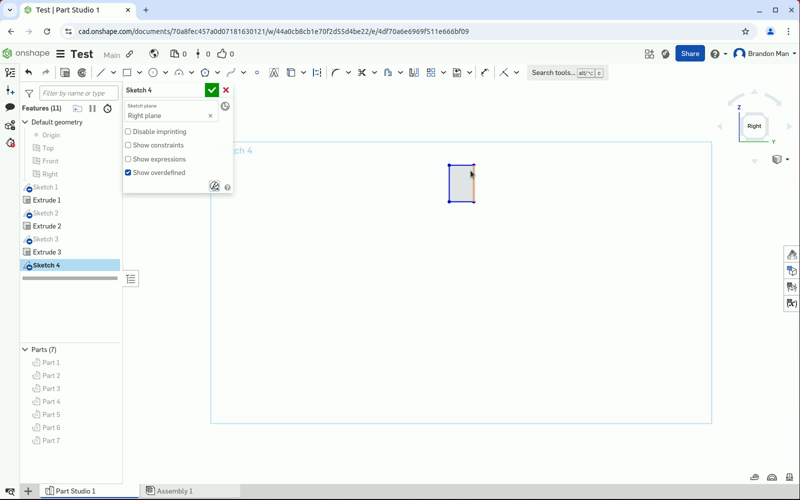
scroll(6)
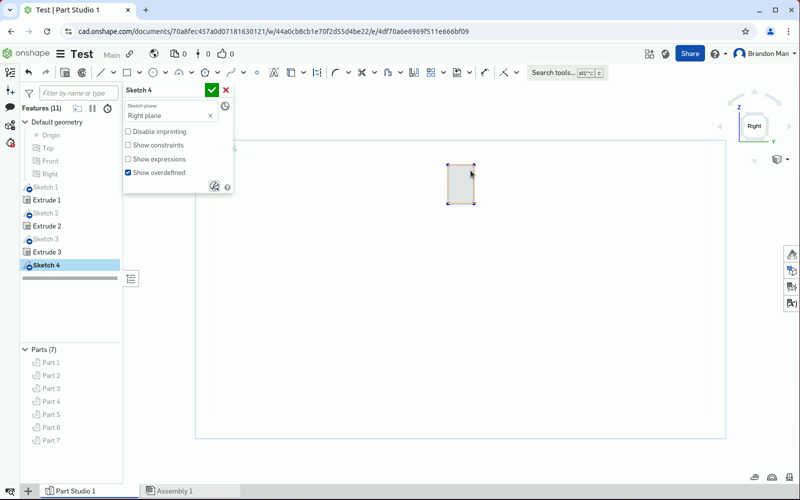
scroll(6)
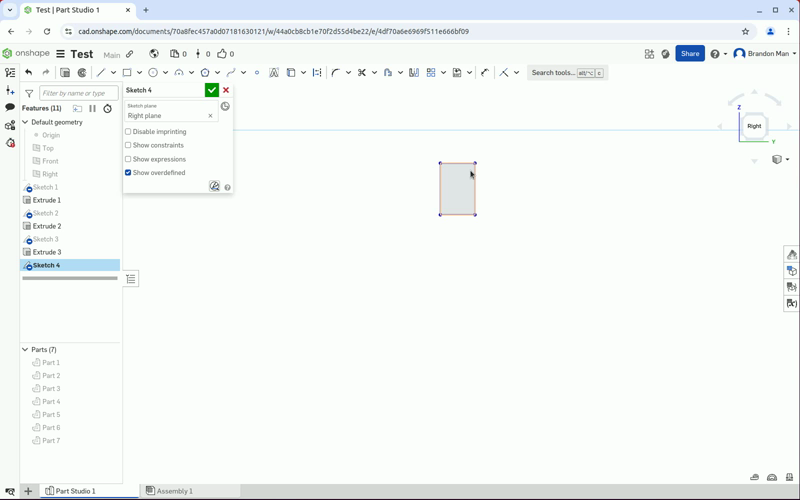
scroll(6)
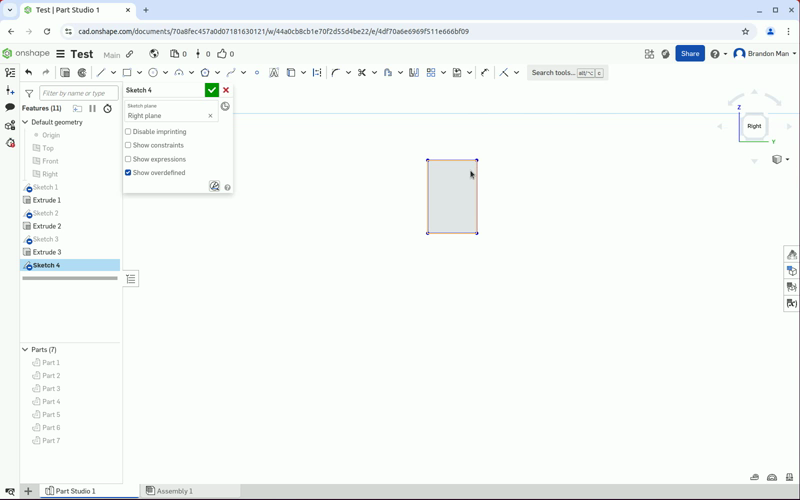
scroll(6)
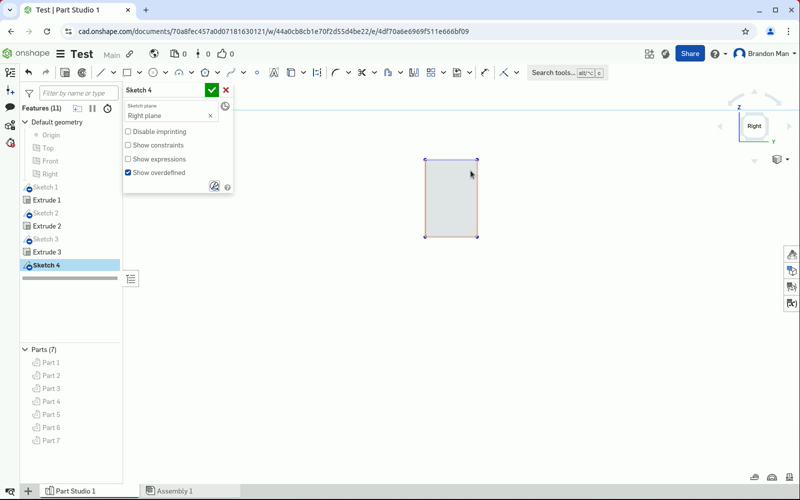
scroll(6)
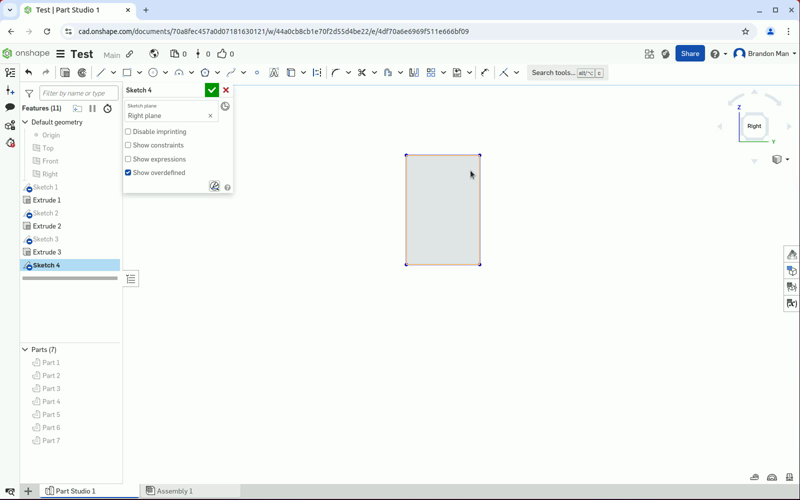
scroll(6)
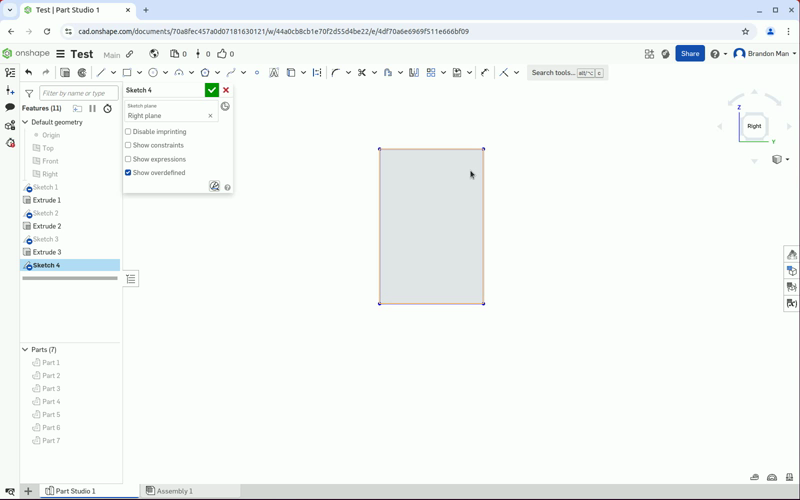
scroll(6)
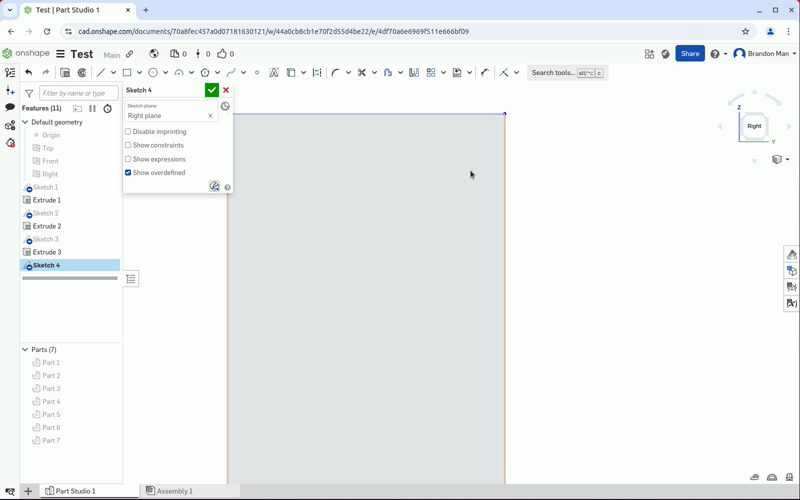
click(470, 170)
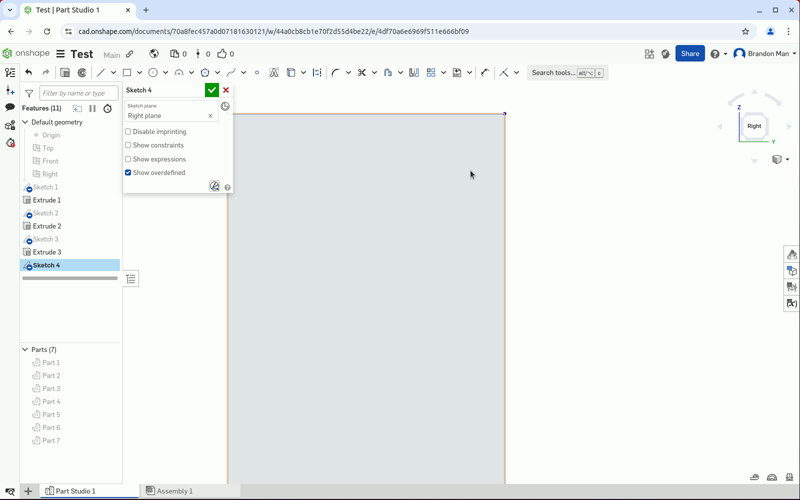
scroll(-6)
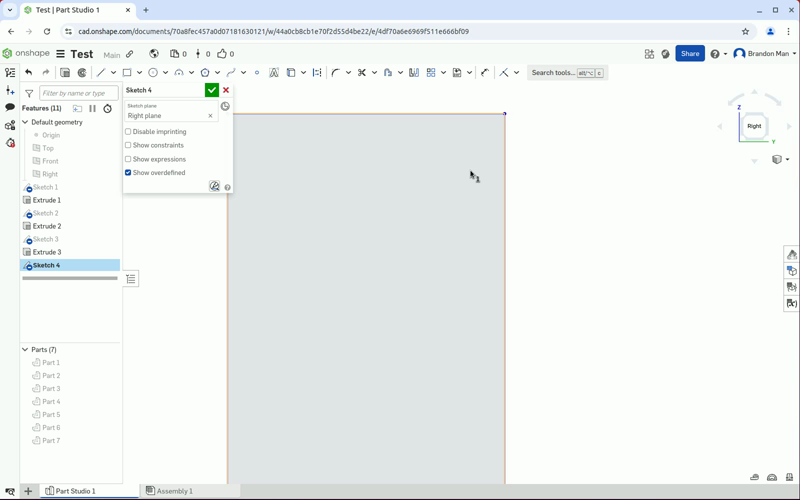
scroll(-6)
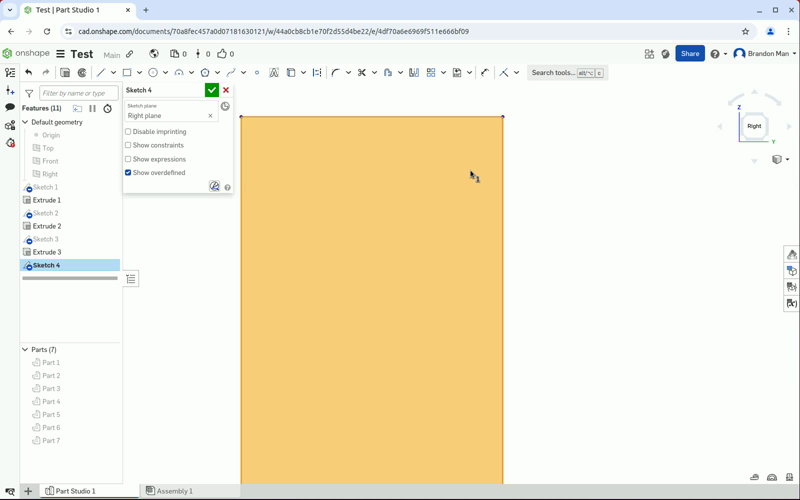
scroll(-6)
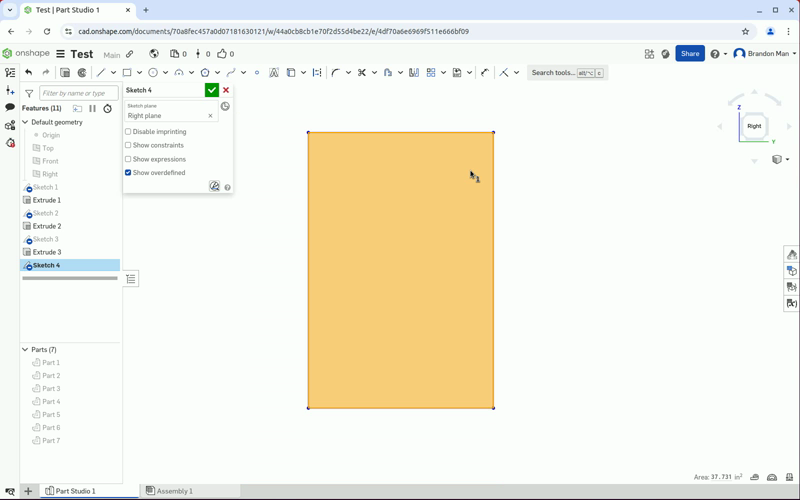
scroll(-6)
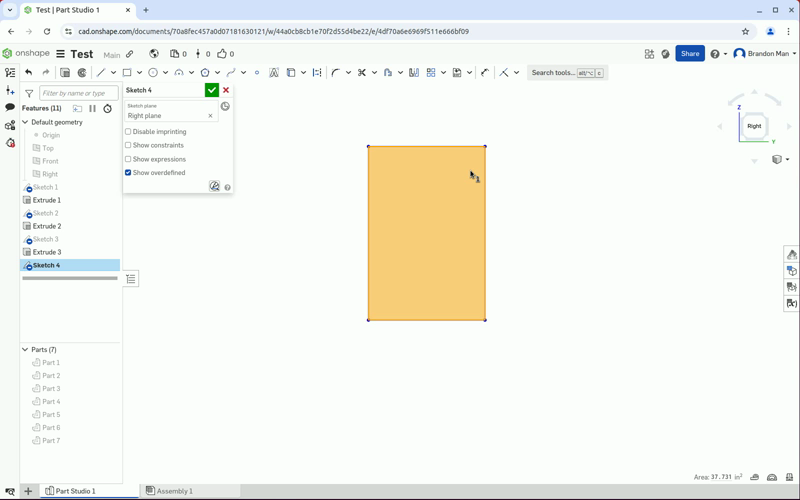
scroll(-6)
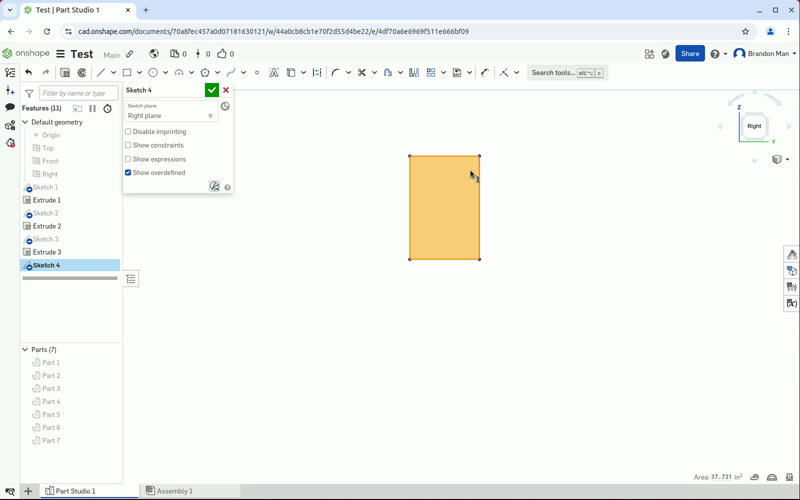
scroll(-6)
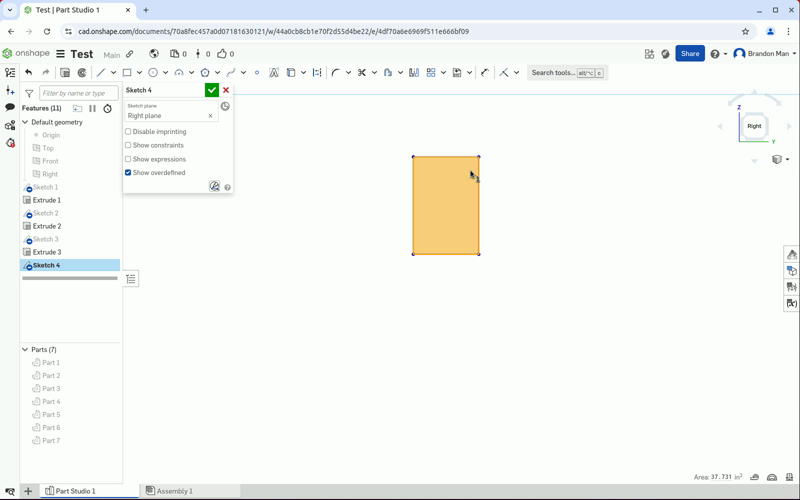
scroll(-6)
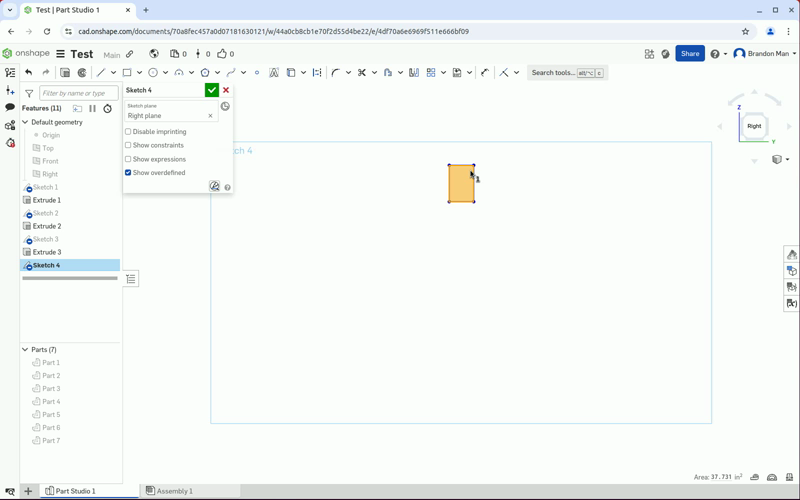
mouse_move(73, 352)
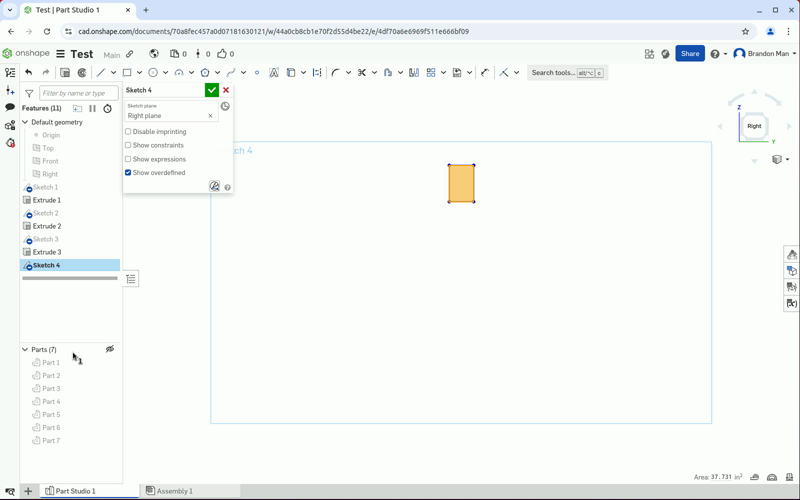
key(shift+y)
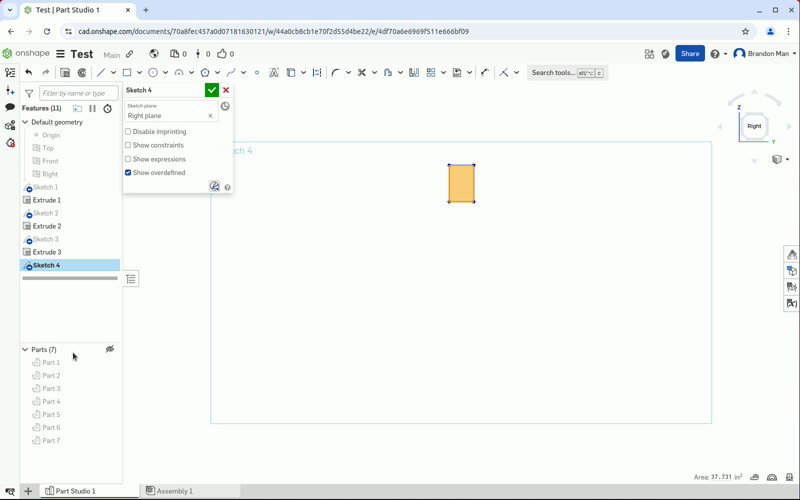
key(shift+e)
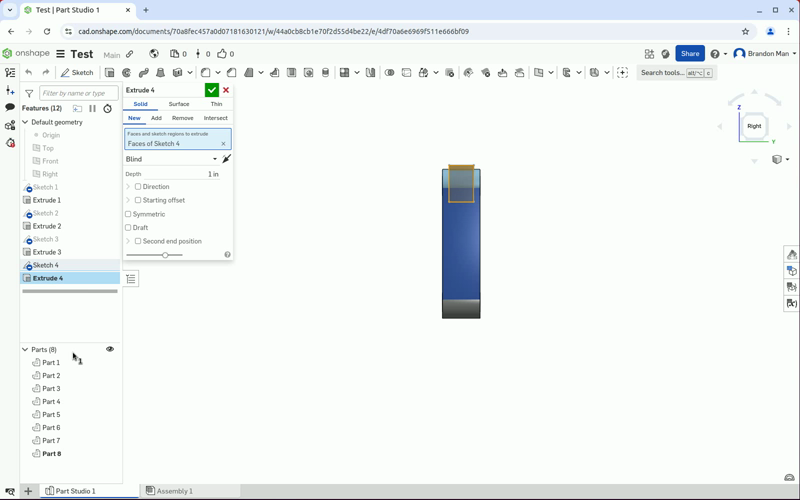
mouse_move(143, 106)
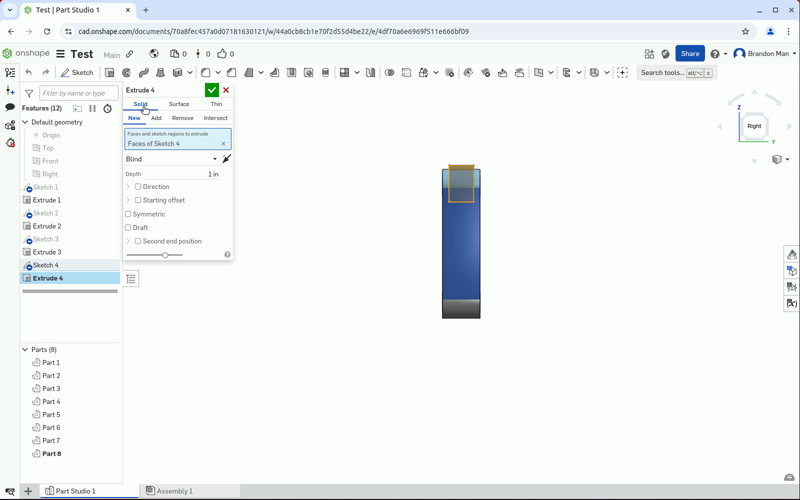
click(143, 106)
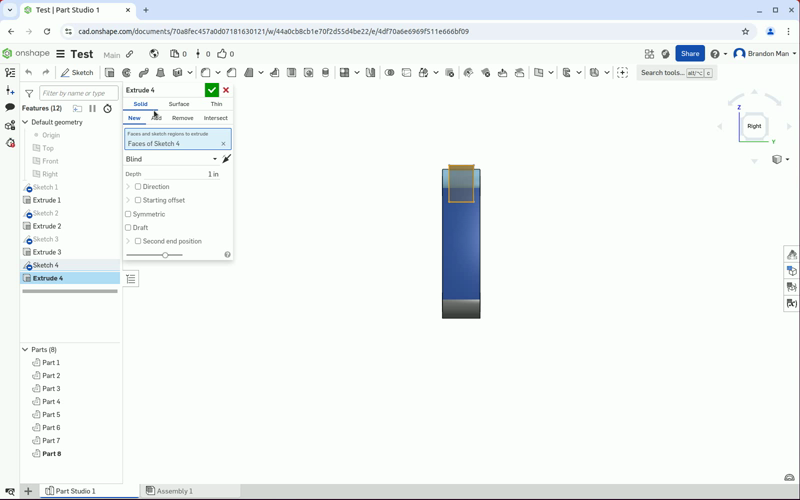
mouse_move(186, 120)
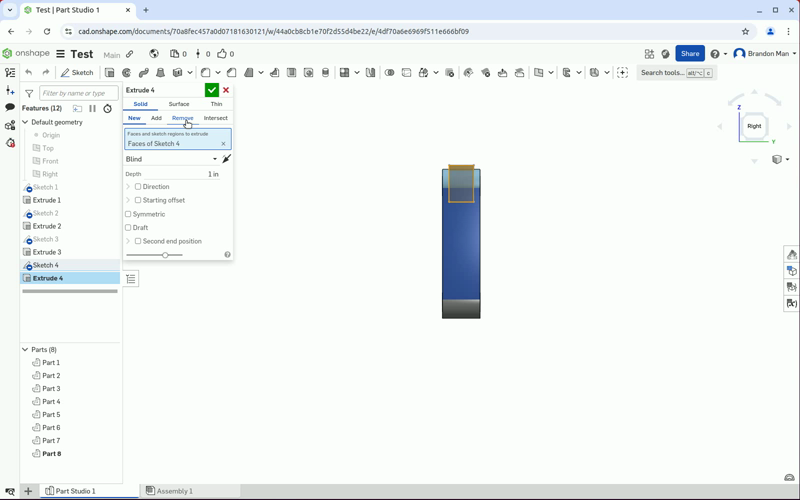
click(186, 120)
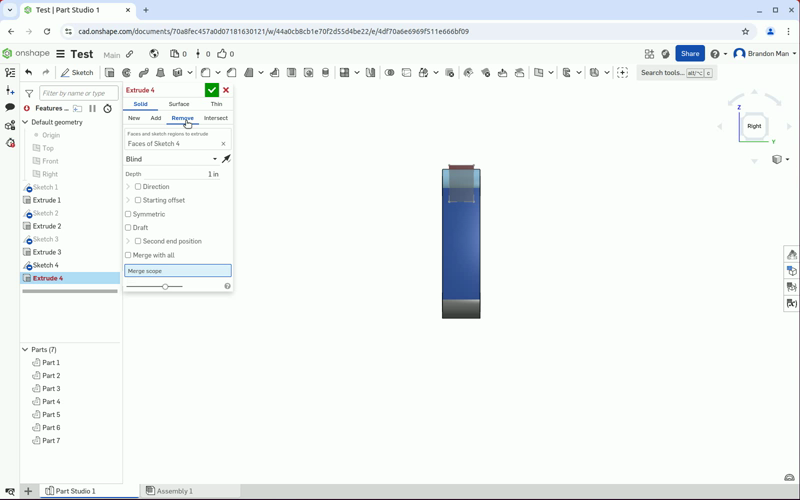
key(tab, 4)
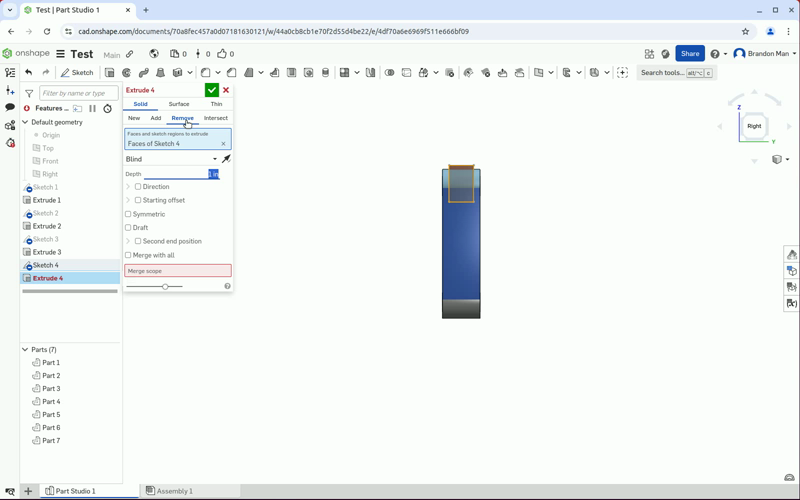
text(4.814)
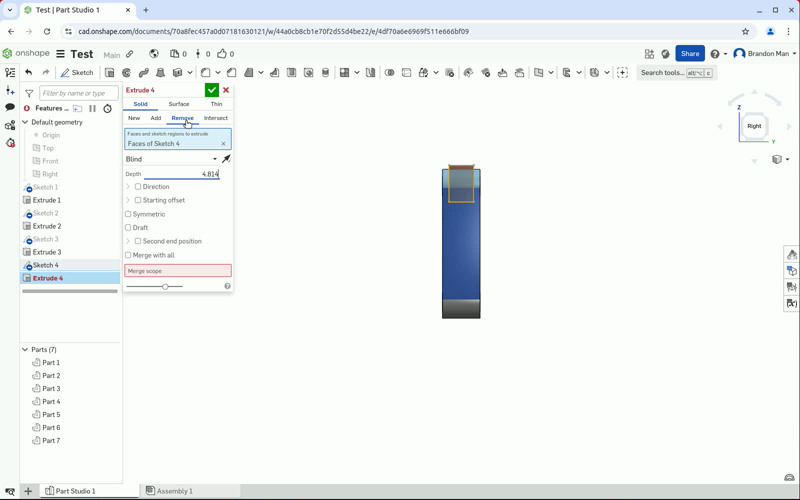
key(tab, 3)
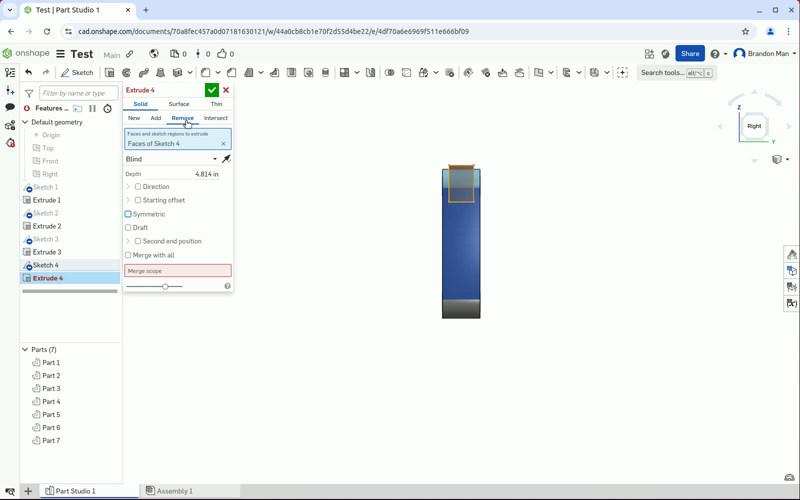
key(space)
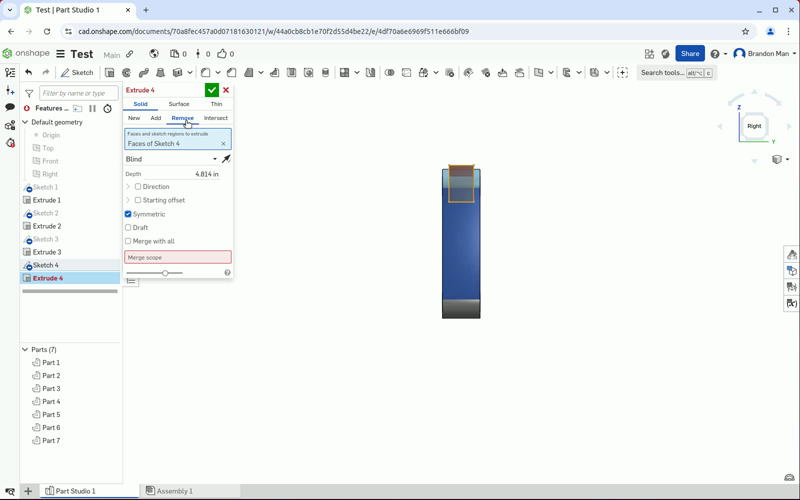
key(tab, 2)
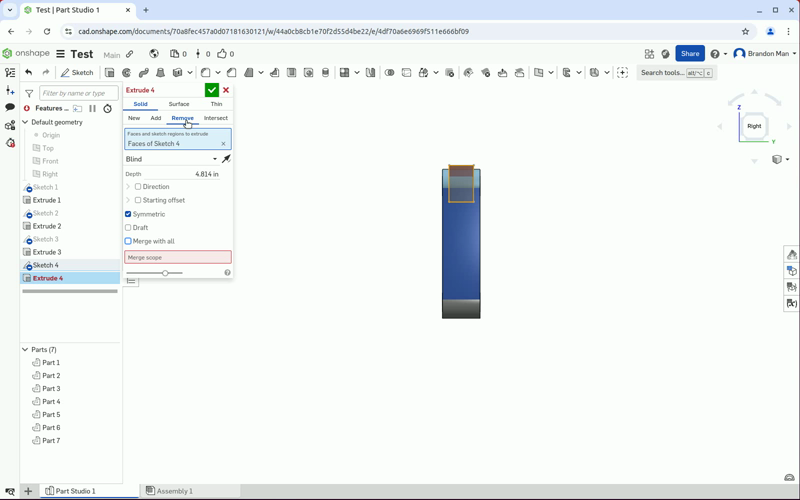
key(space)
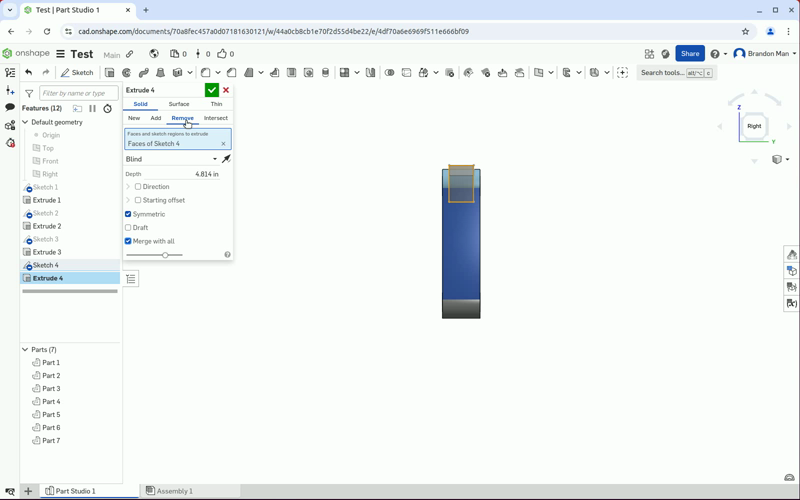
key(enter)
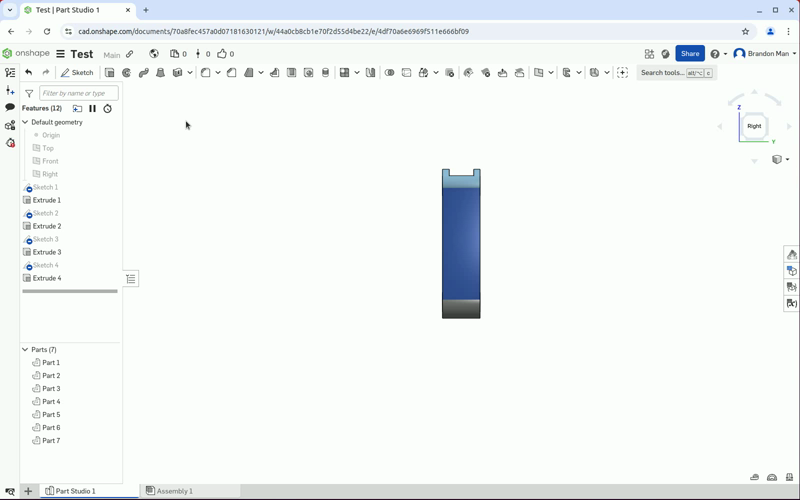
key(shift+h)
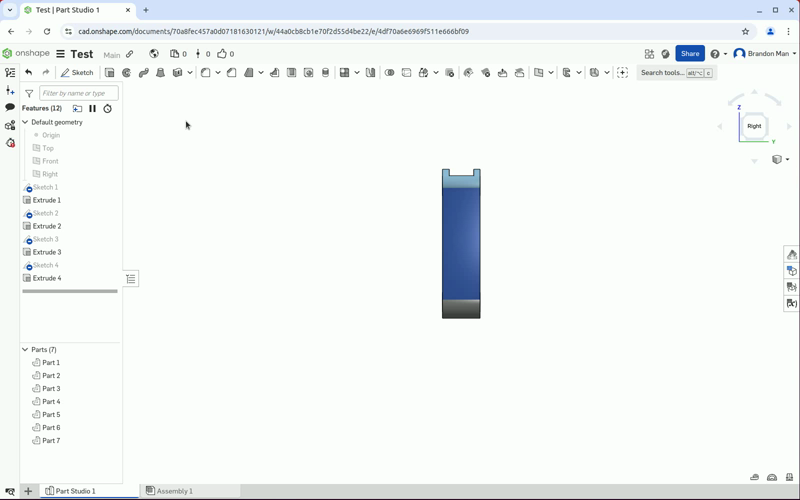
key(shift+h)
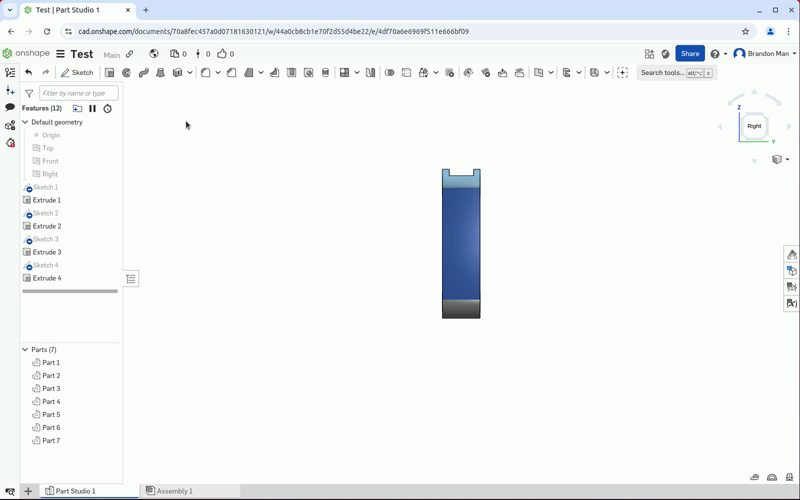
mouse_move(73, 189)
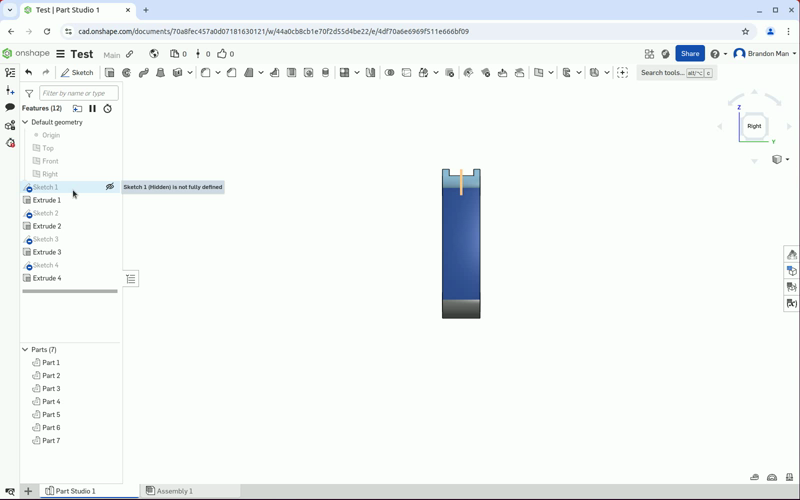
click(73, 189)
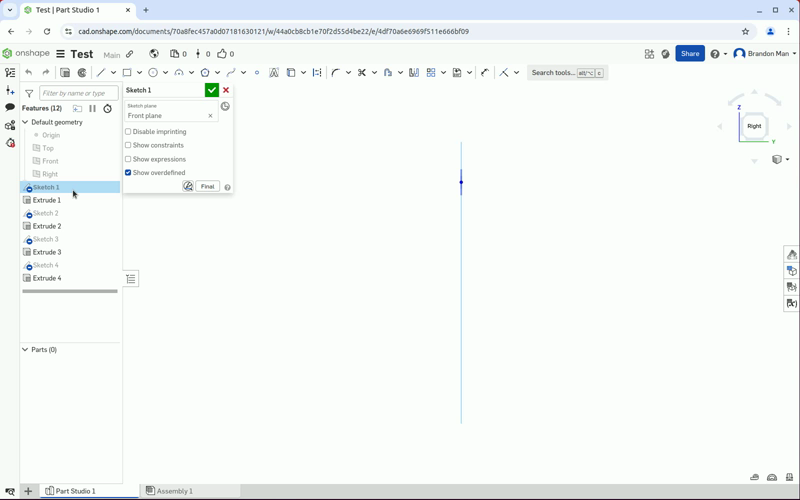
mouse_move(229, 92)
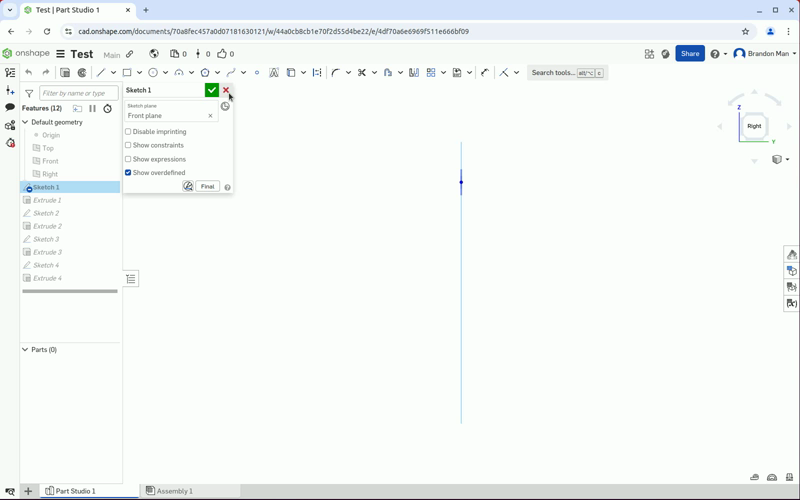
click(229, 92)
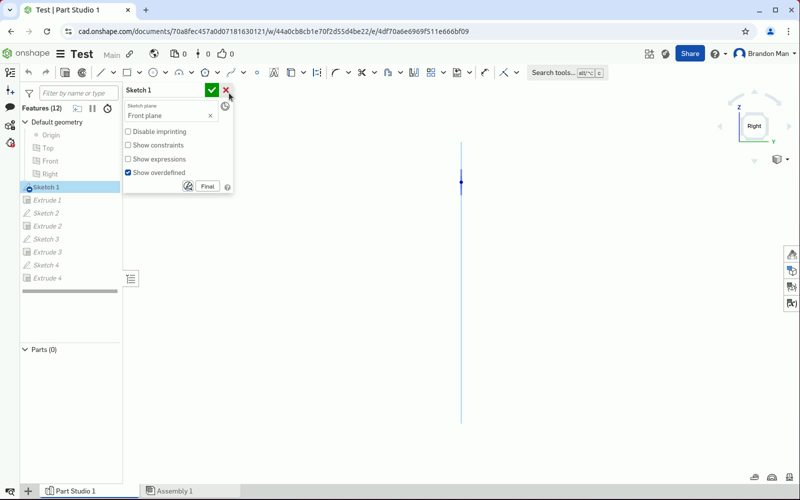
key(shift+s)
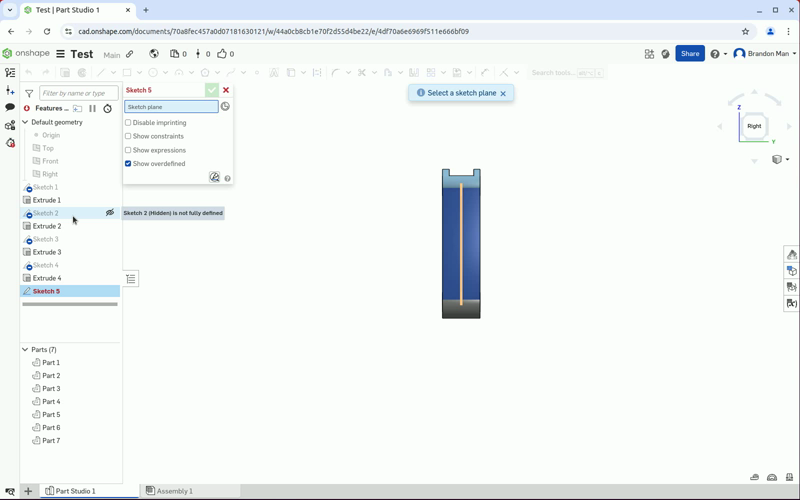
scroll(3)
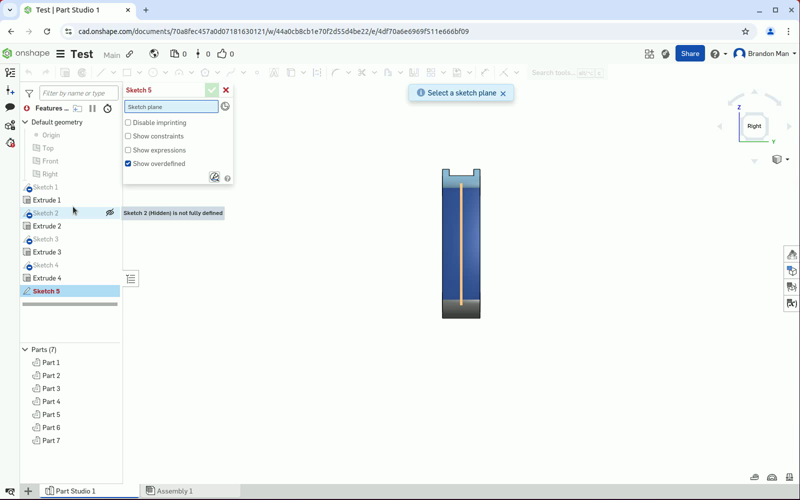
mouse_move(73, 176)
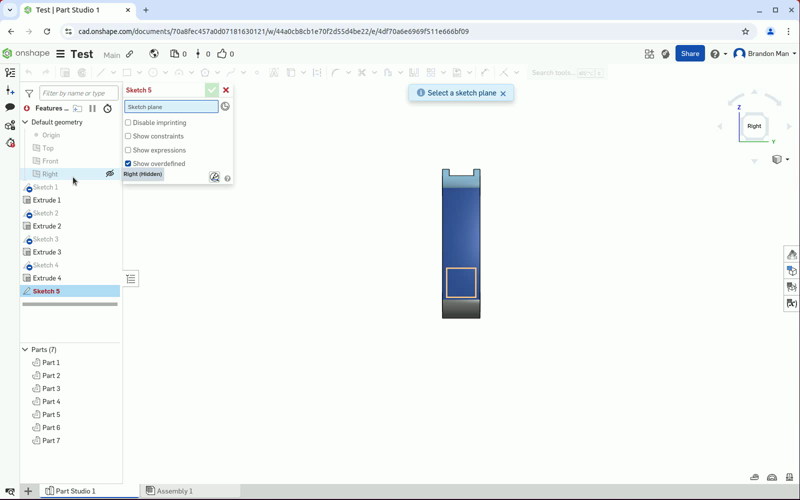
click(73, 176)
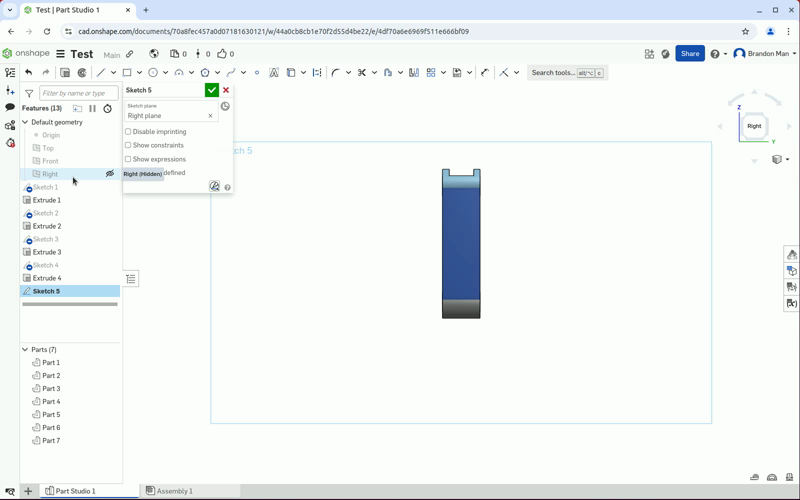
mouse_move(73, 352)
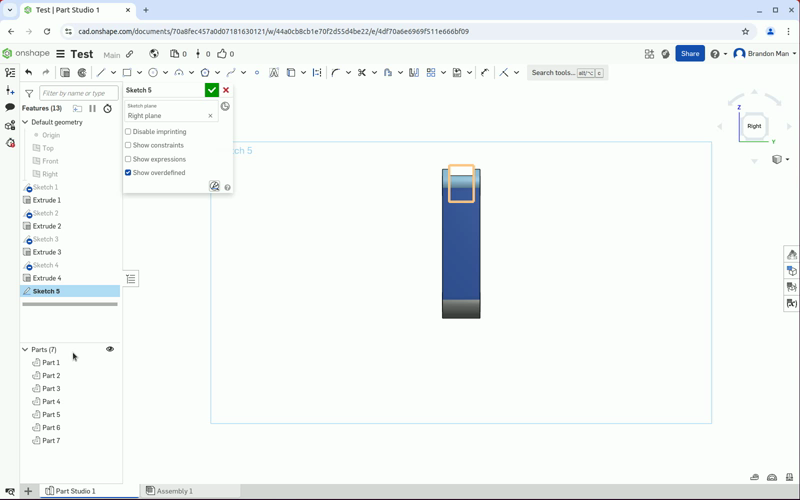
key(y)
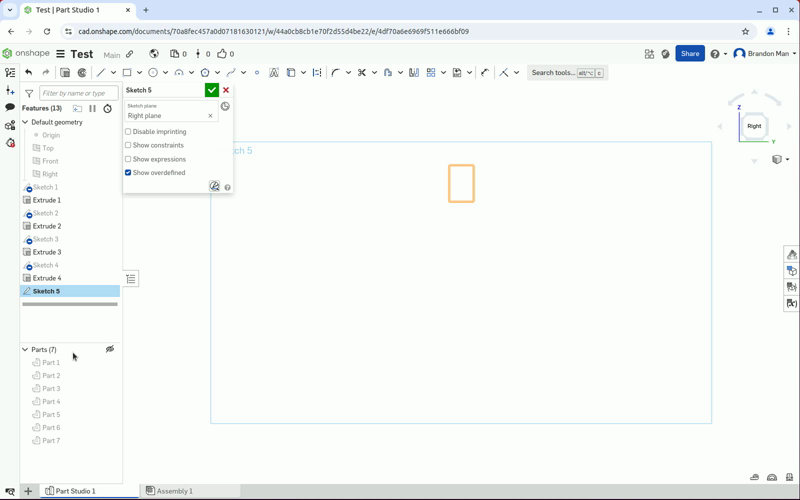
key(l)
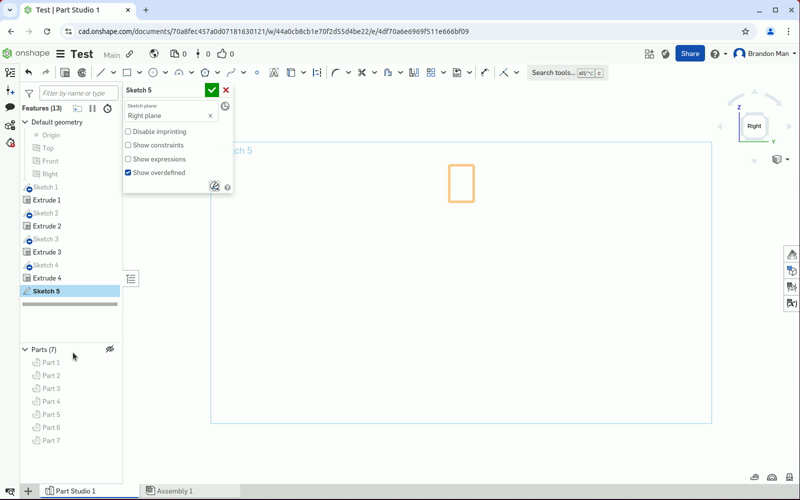
key_down(shift)
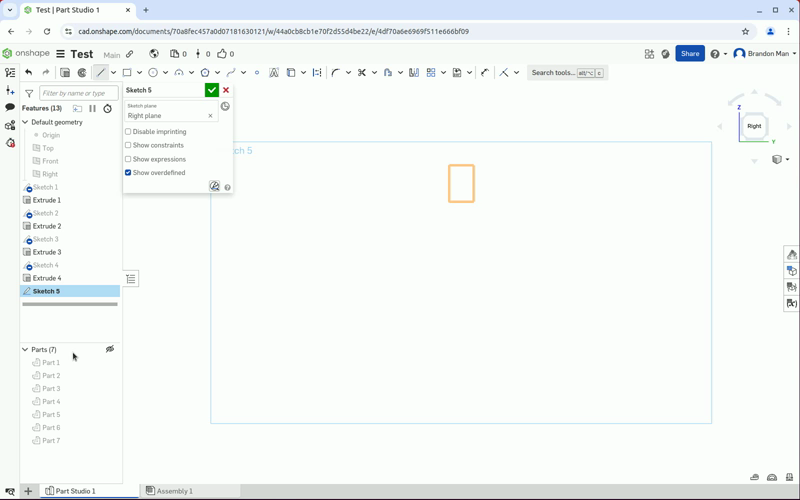
mouse_move(440, 318)
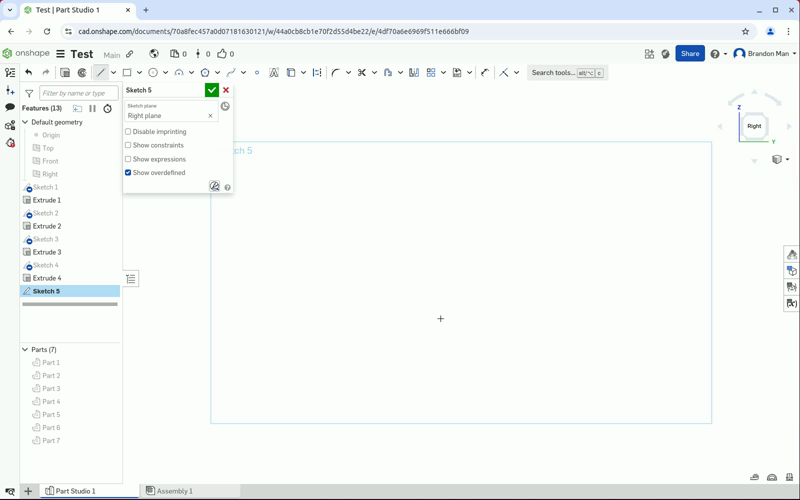
click(440, 318)
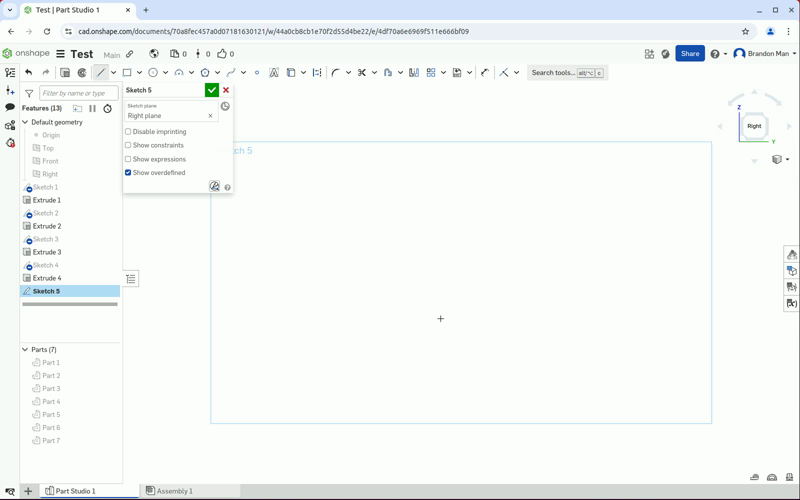
key_up(shift)
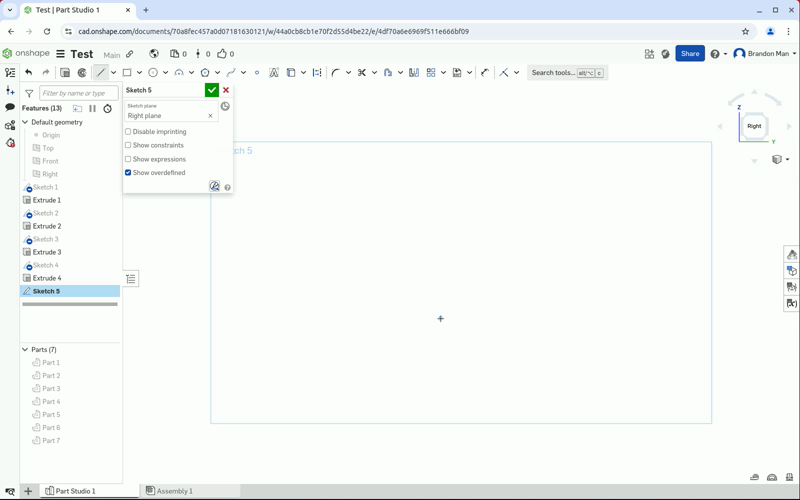
key_down(shift)
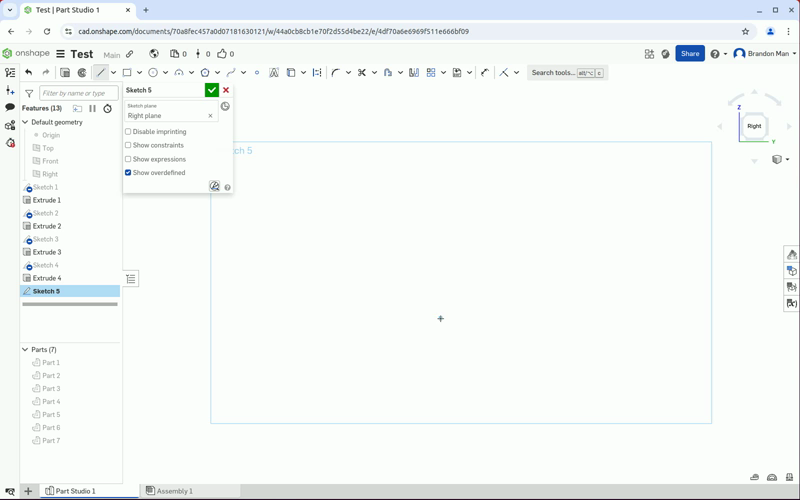
mouse_move(470, 318)
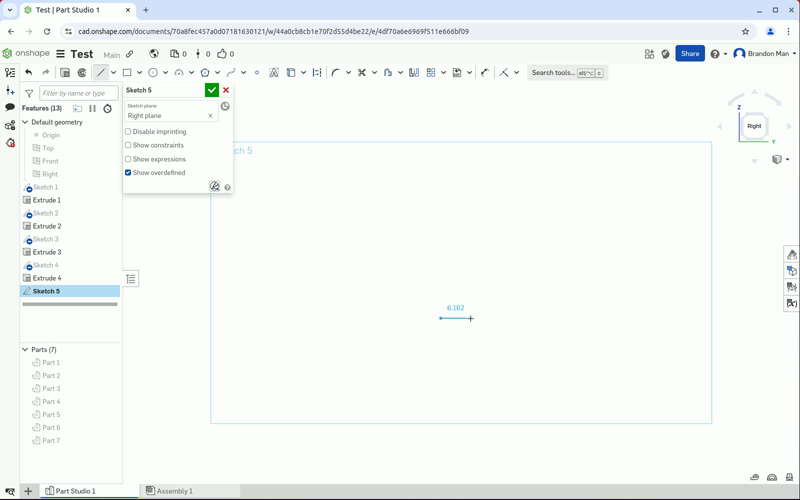
mouse_move(448, 318)
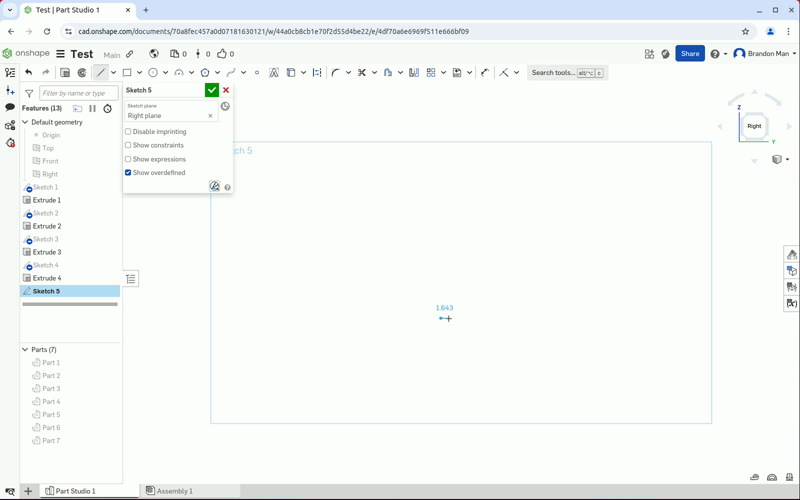
click(448, 318)
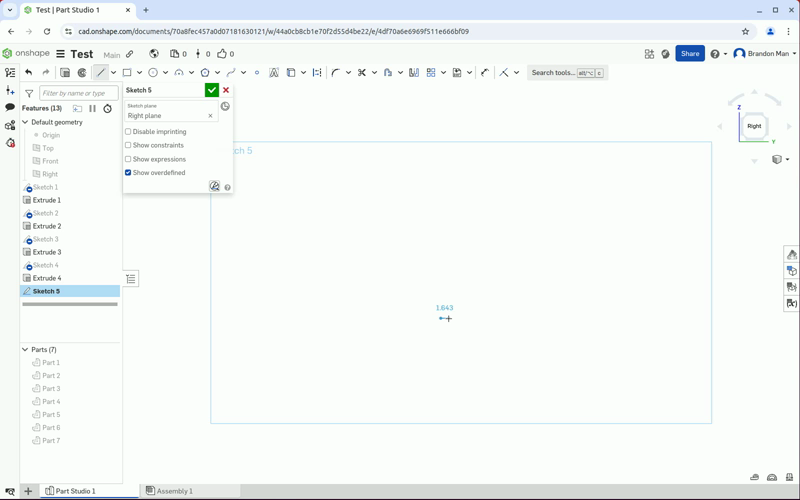
key_up(shift)
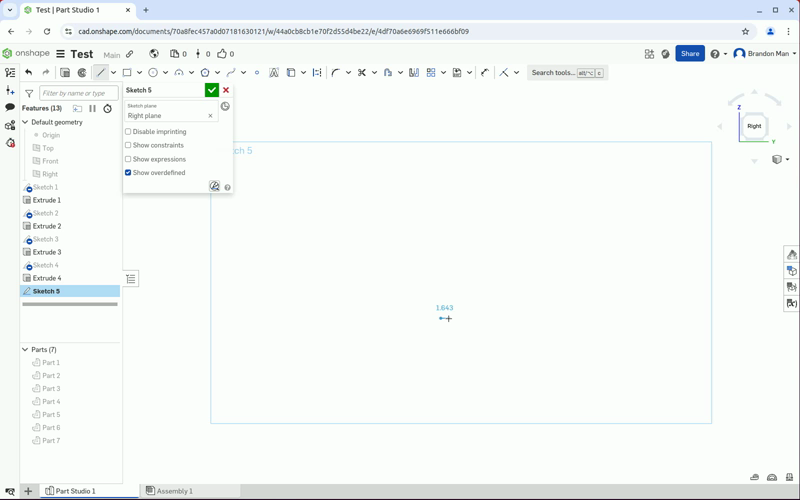
key_down(shift)
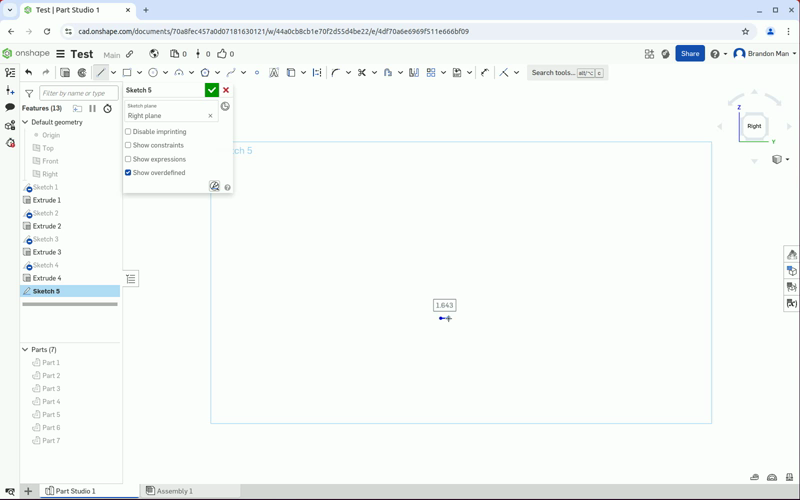
mouse_move(478, 318)
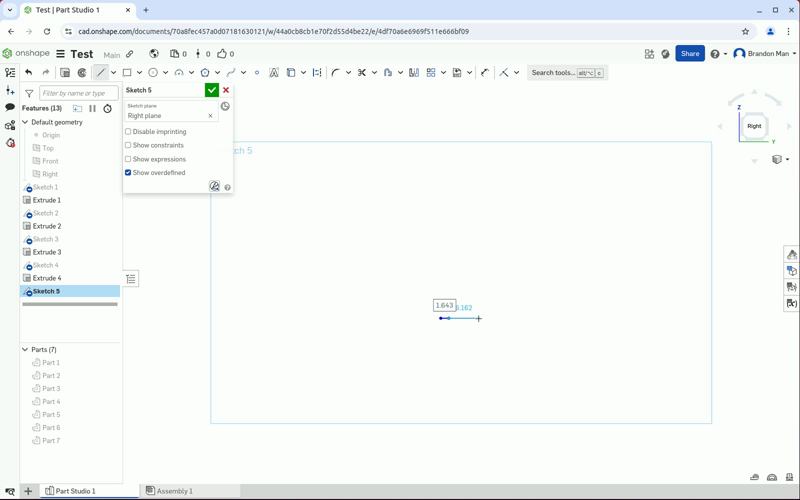
mouse_move(448, 292)
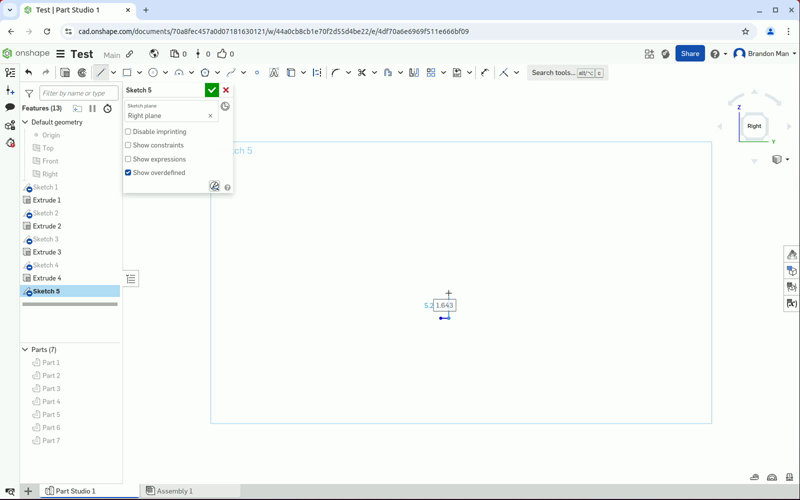
click(448, 292)
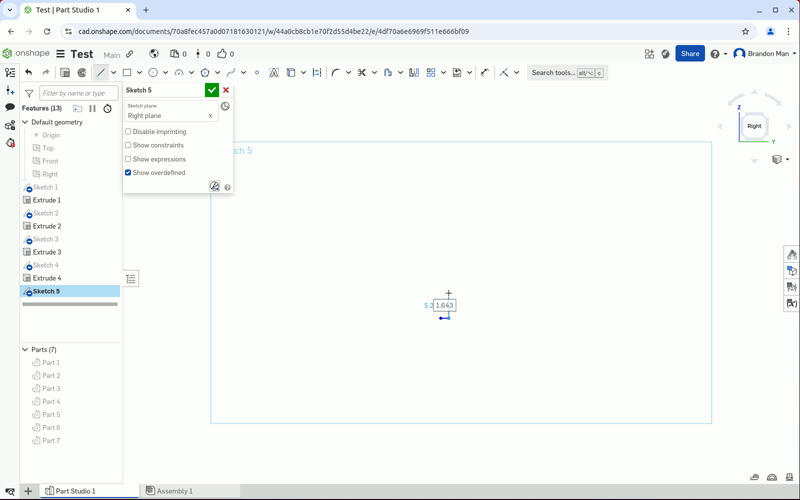
key_up(shift)
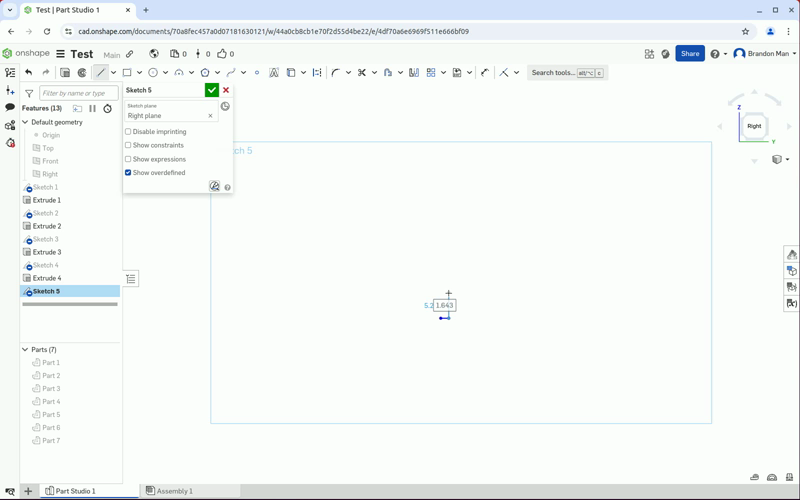
key_down(shift)
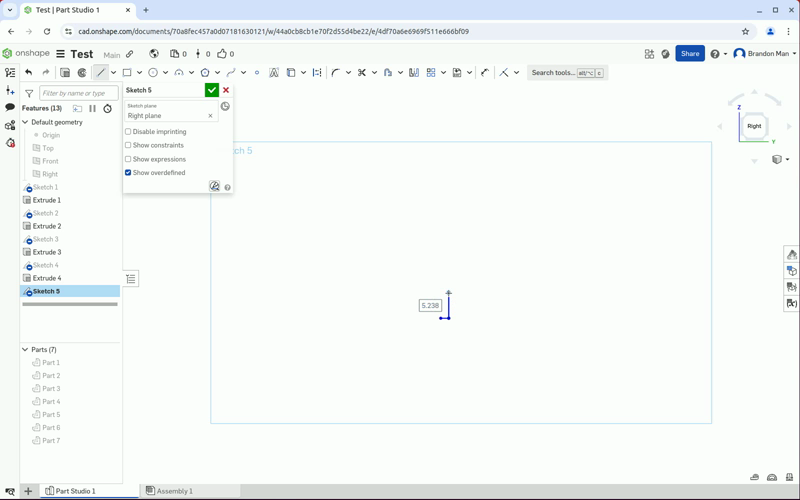
mouse_move(478, 292)
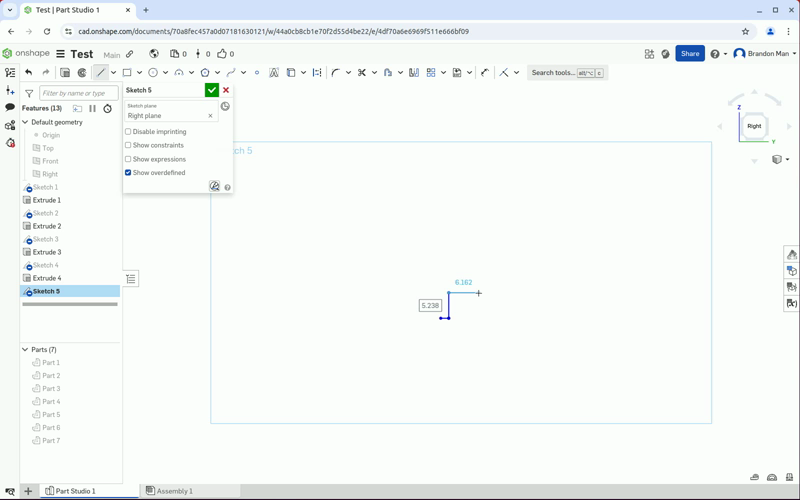
mouse_move(440, 292)
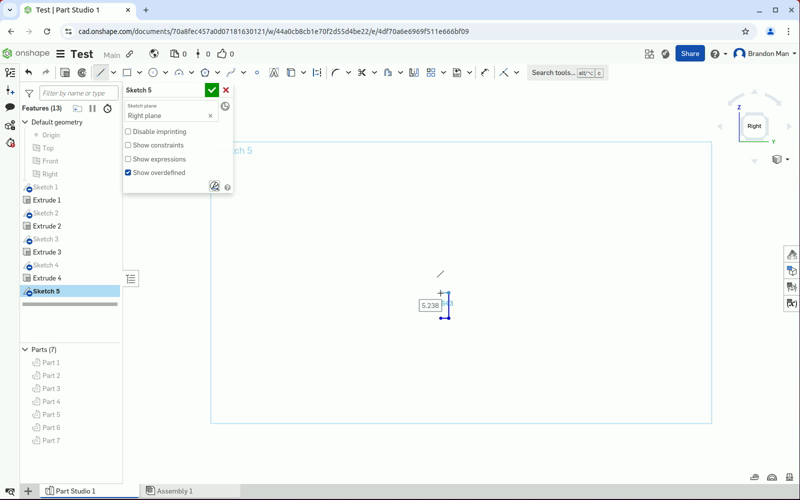
click(440, 292)
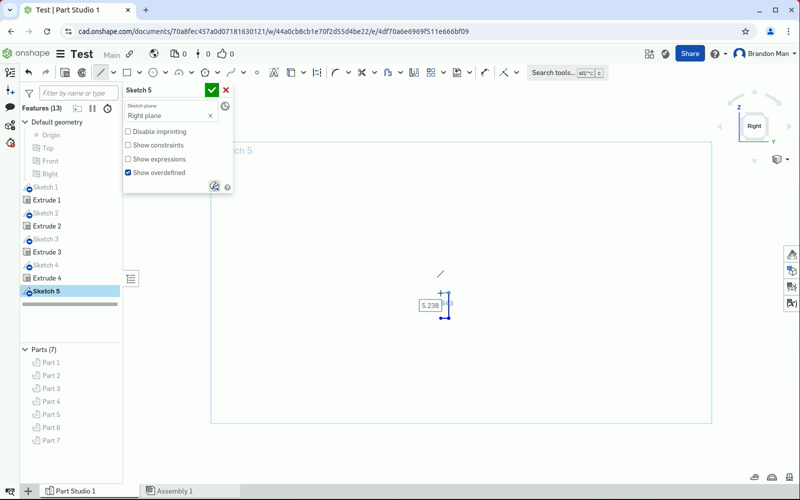
key_up(shift)
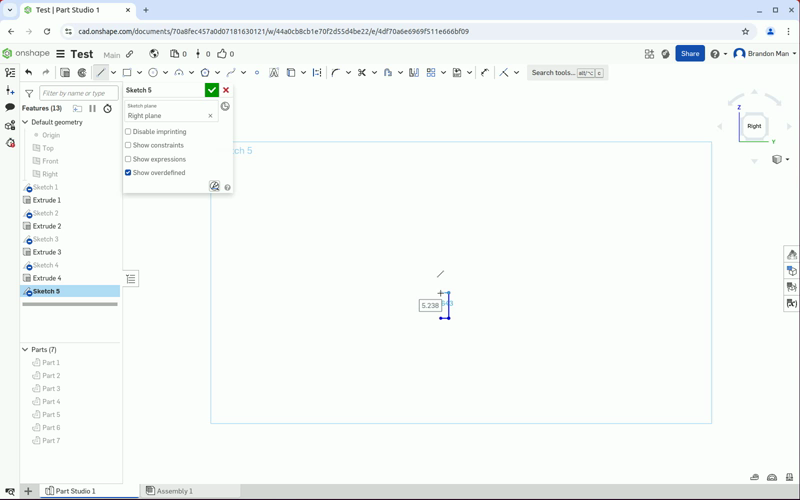
mouse_move(470, 292)
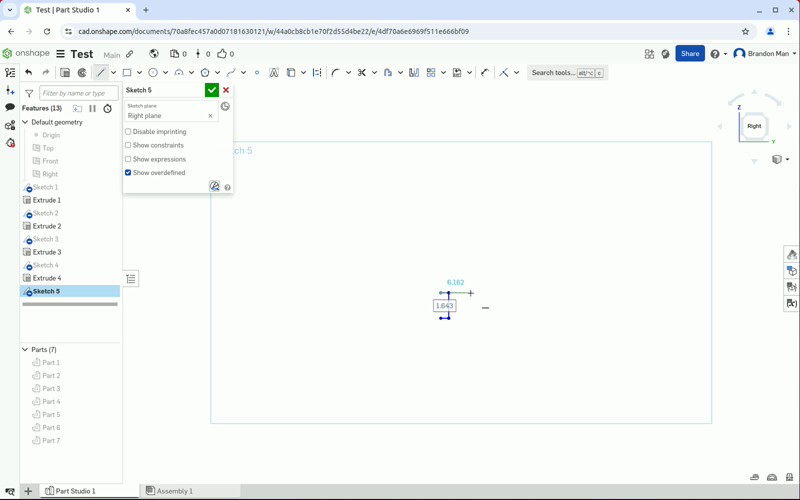
key_down(shift)
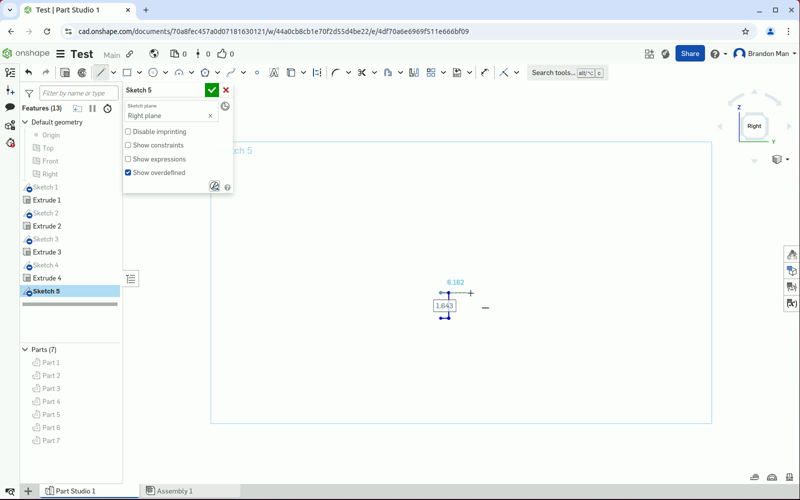
mouse_move(440, 318)
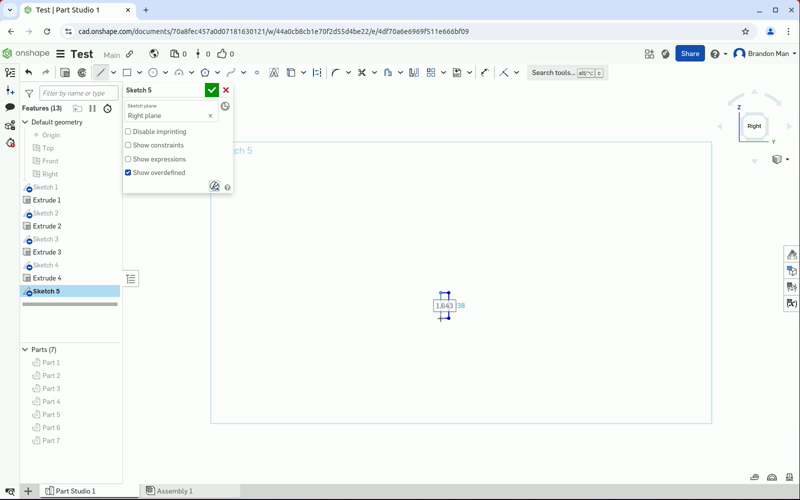
key_up(shift)
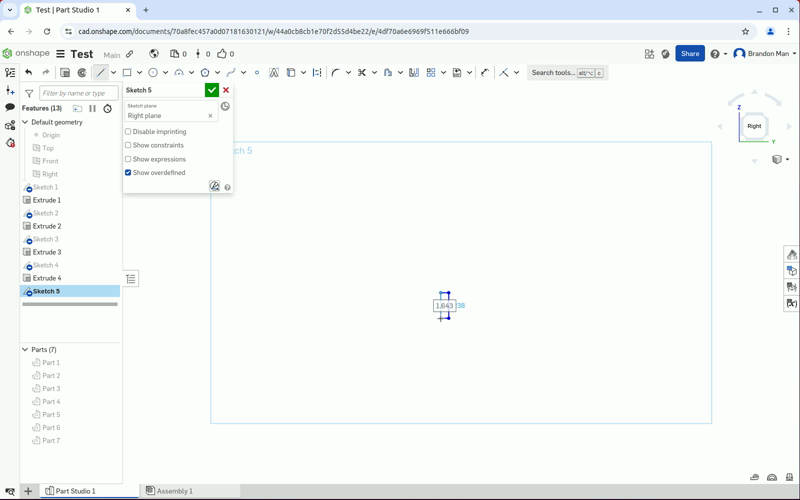
click(440, 318)
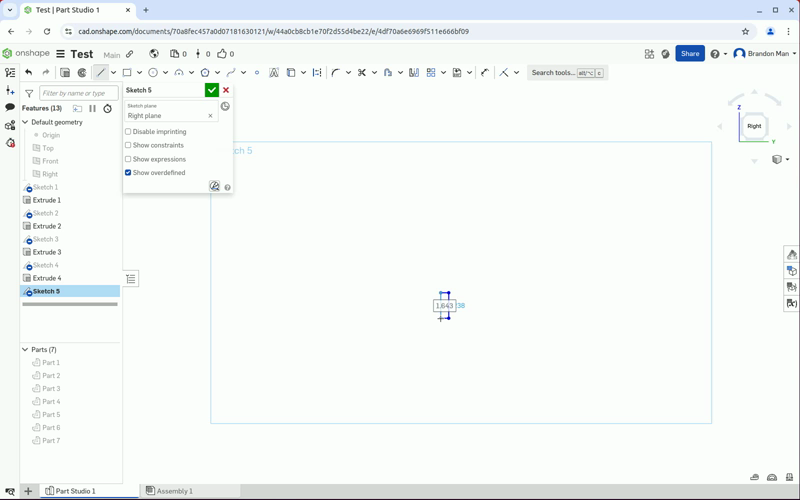
key(esc)
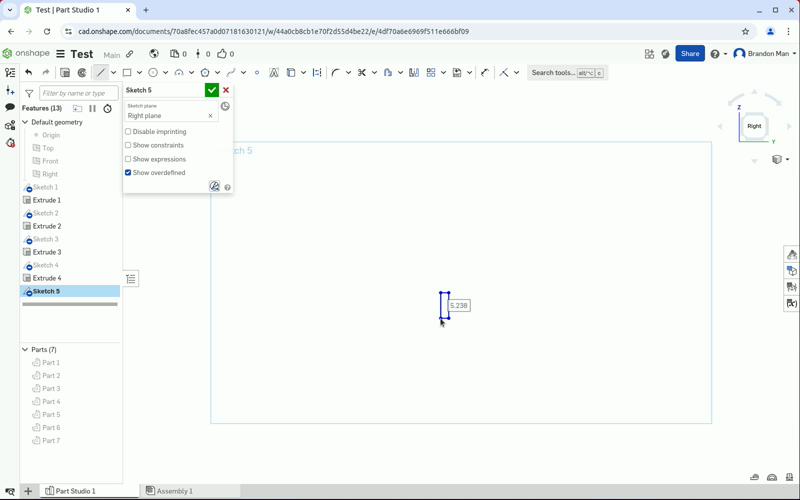
mouse_move(447, 294)
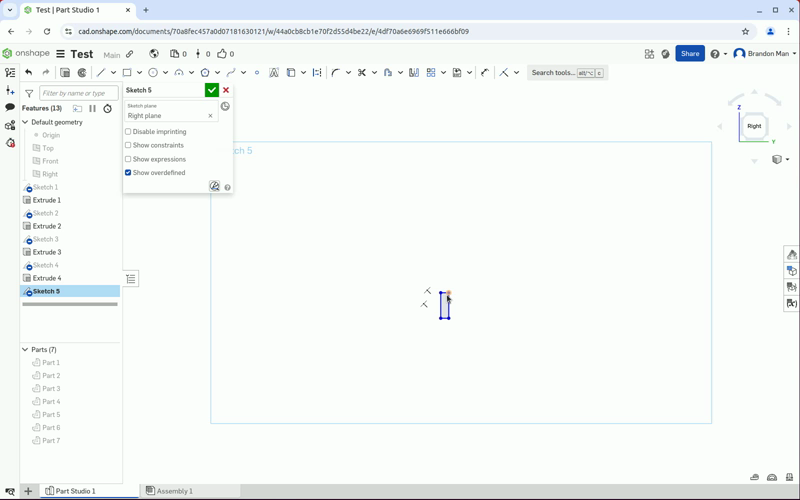
scroll(6)
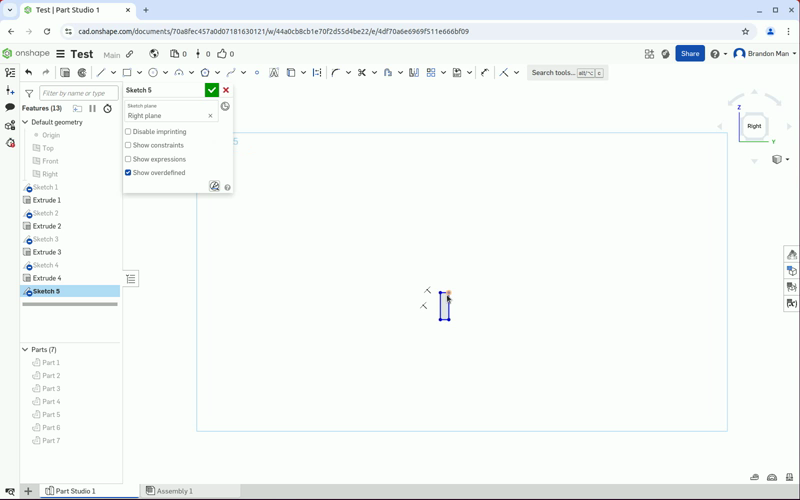
scroll(6)
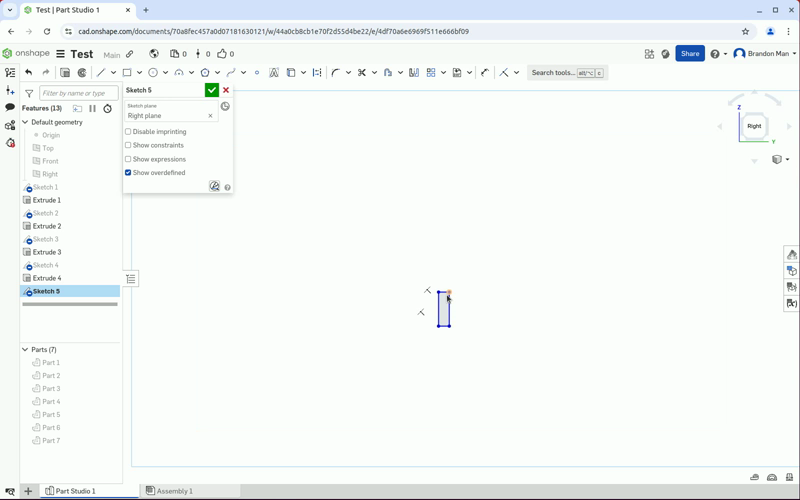
scroll(6)
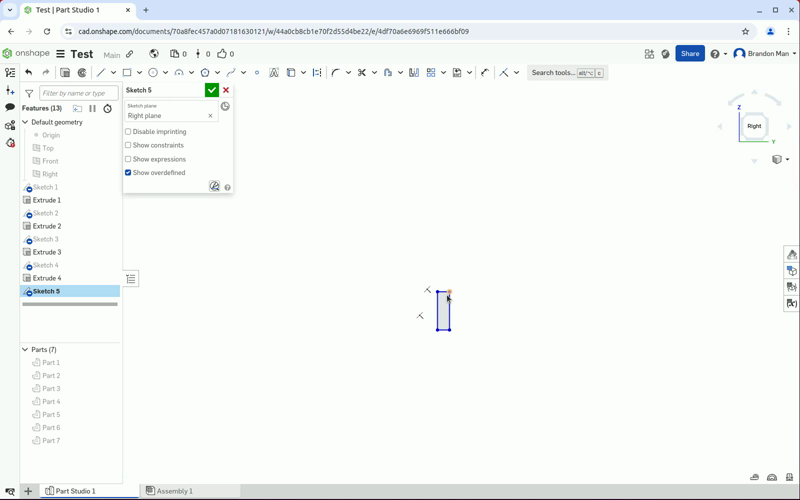
scroll(6)
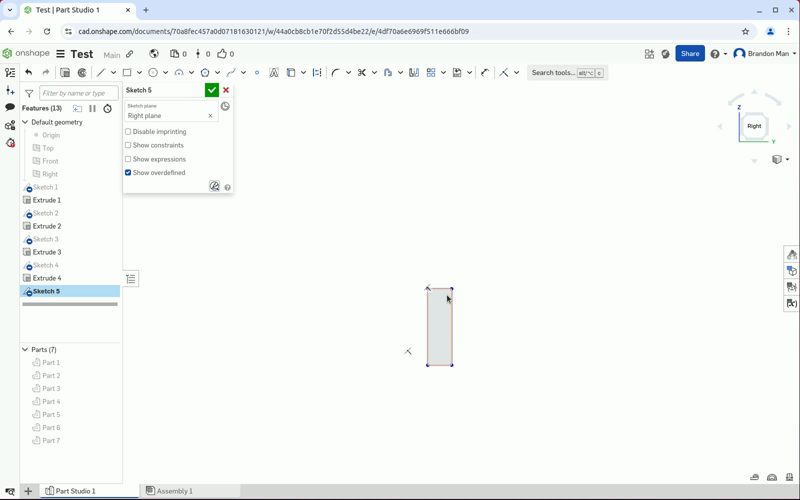
scroll(6)
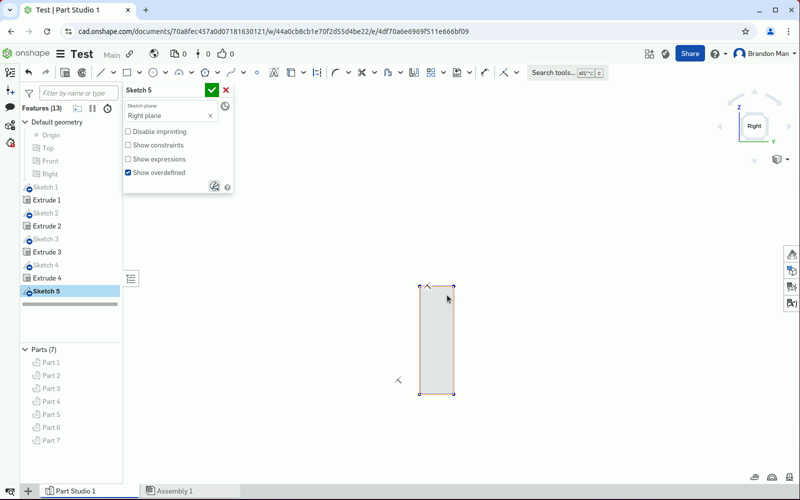
scroll(6)
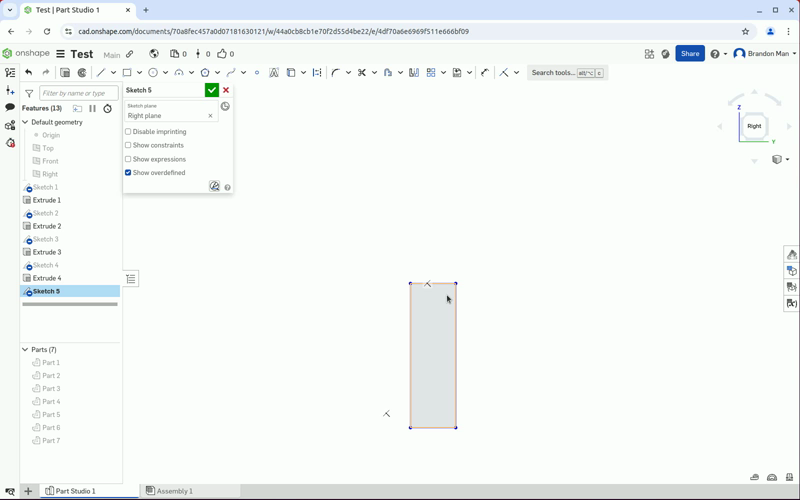
scroll(6)
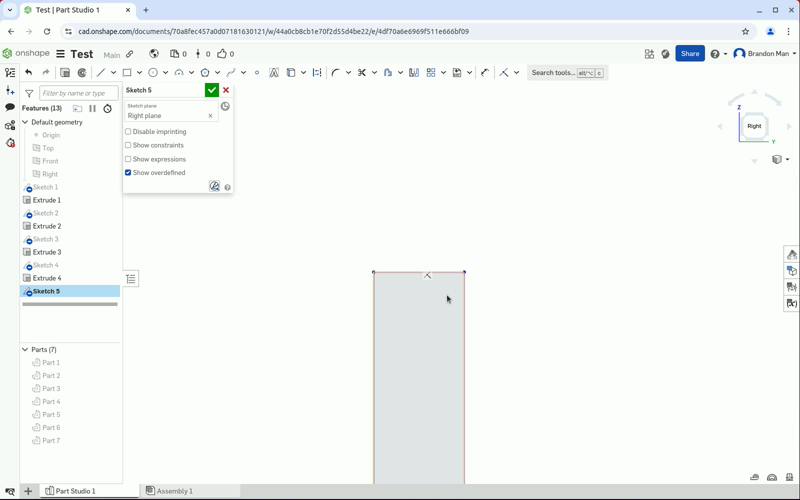
click(447, 294)
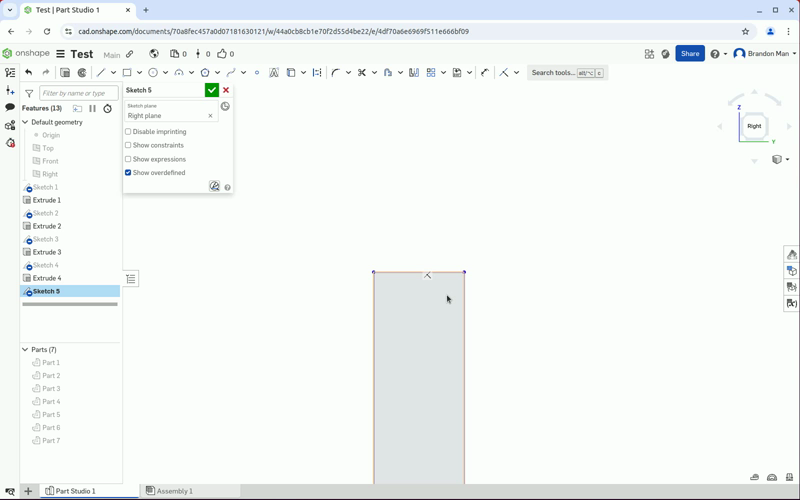
scroll(-6)
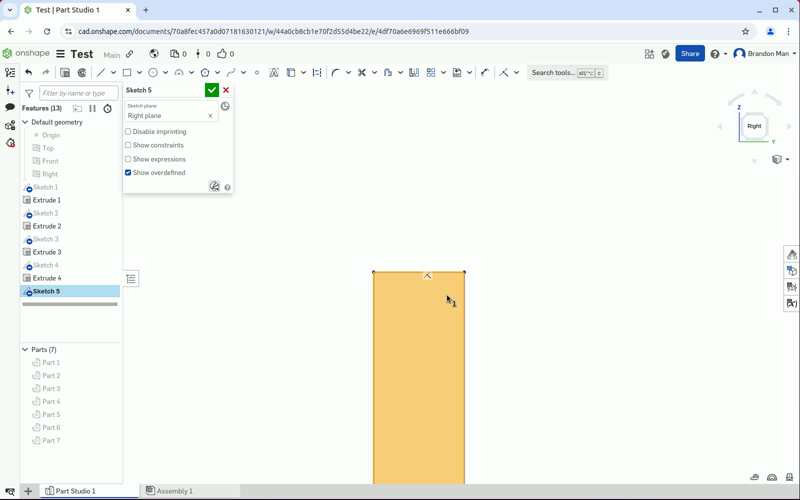
scroll(-6)
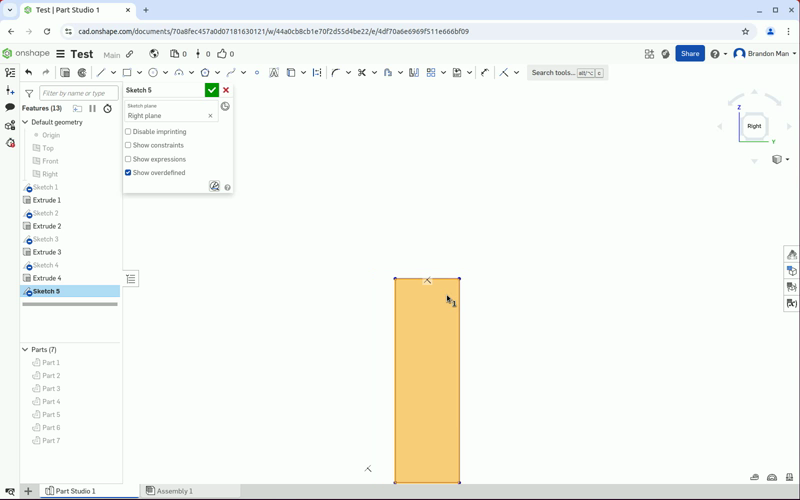
scroll(-6)
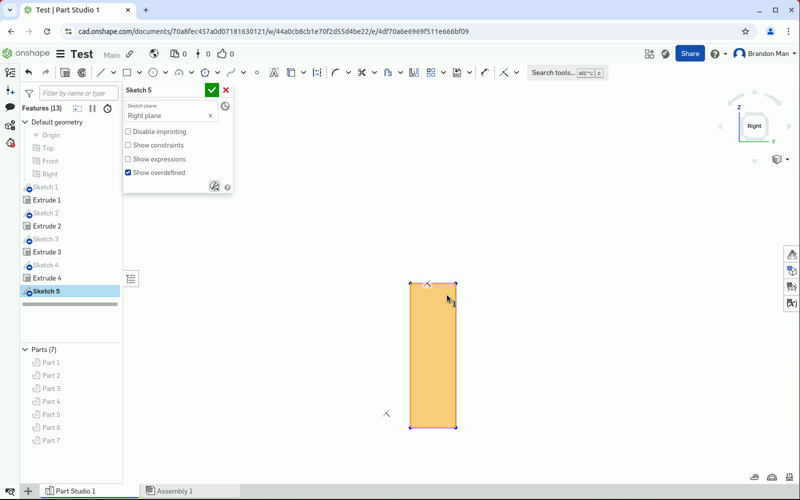
scroll(-6)
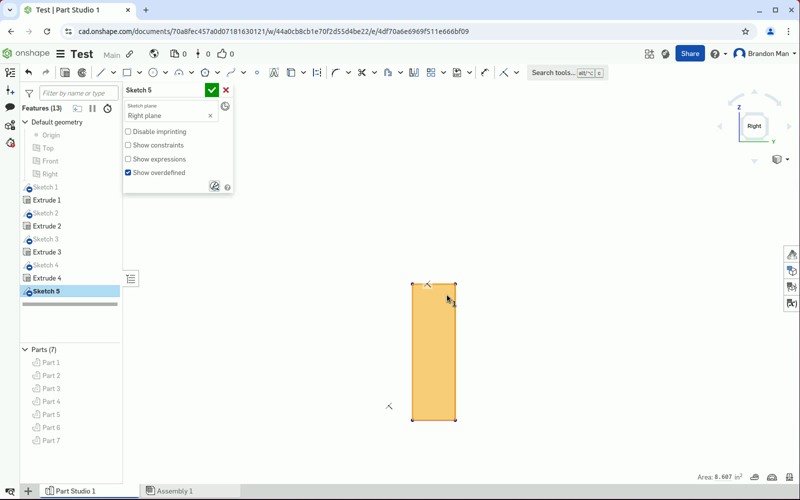
scroll(-6)
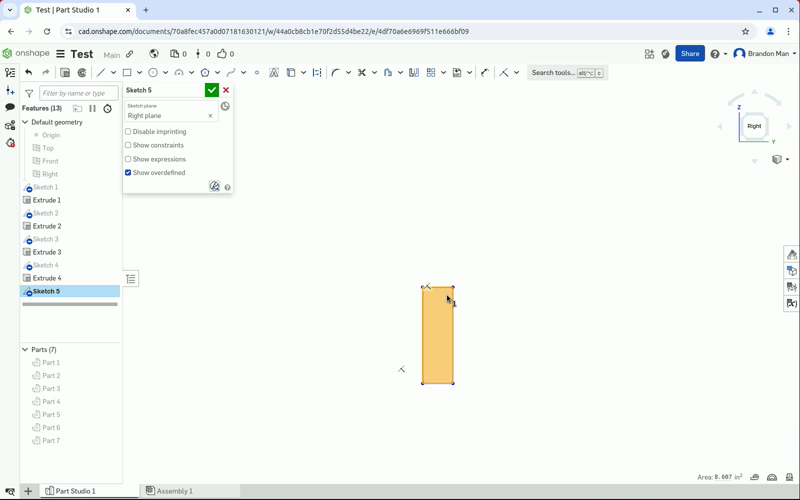
scroll(-6)
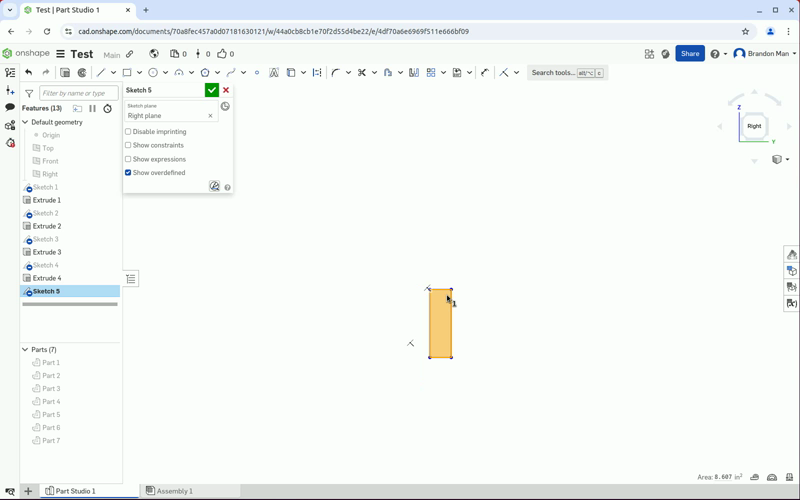
scroll(-6)
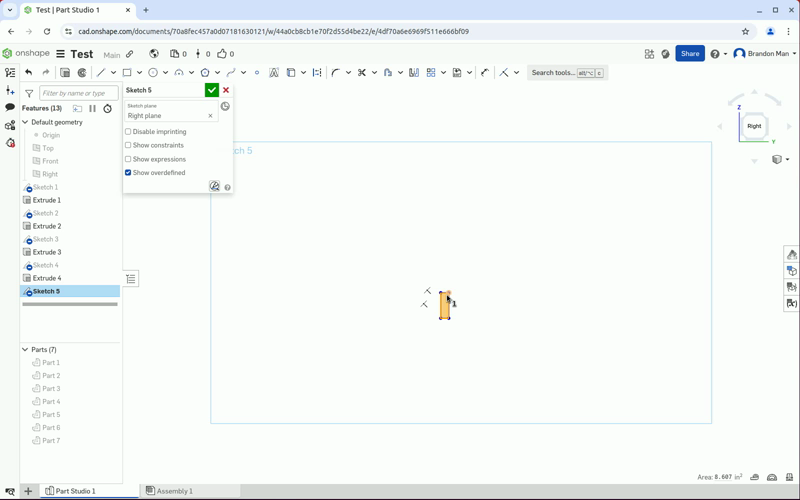
mouse_move(73, 352)
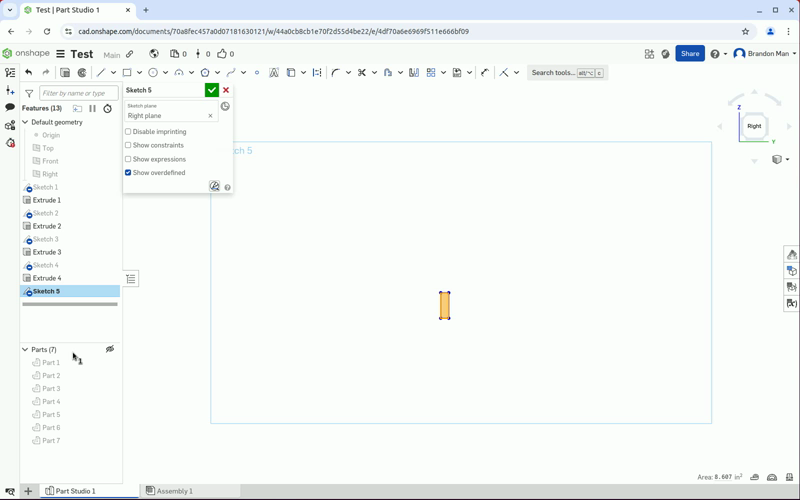
key(shift+y)
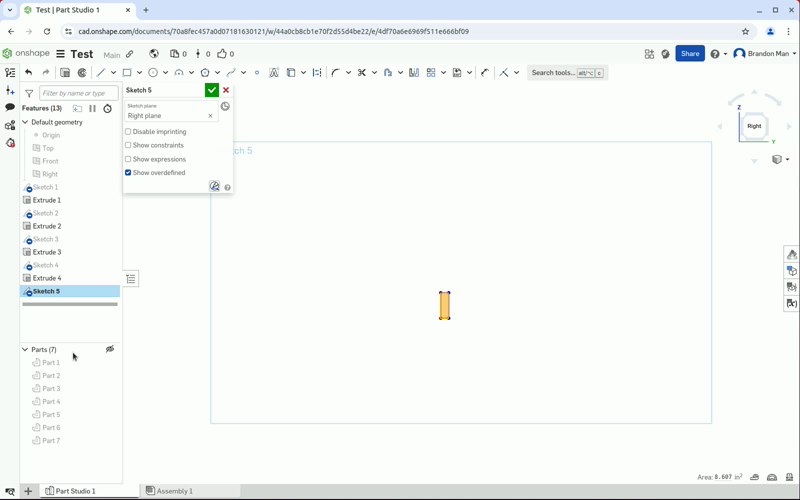
key(shift+e)
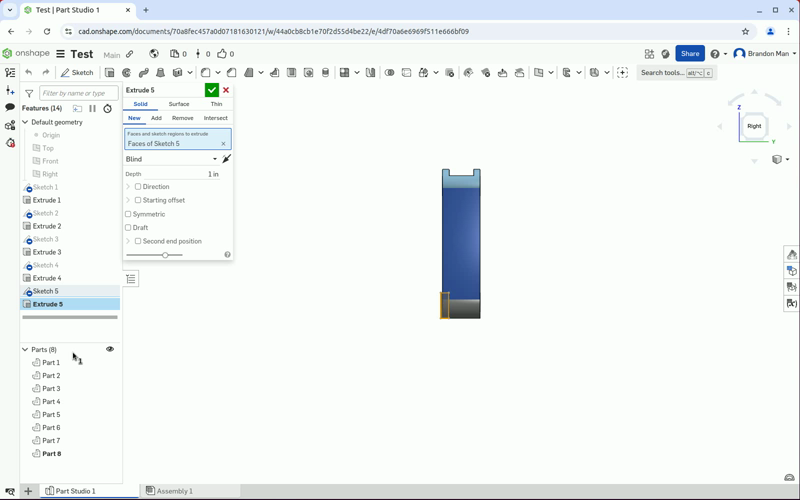
mouse_move(143, 106)
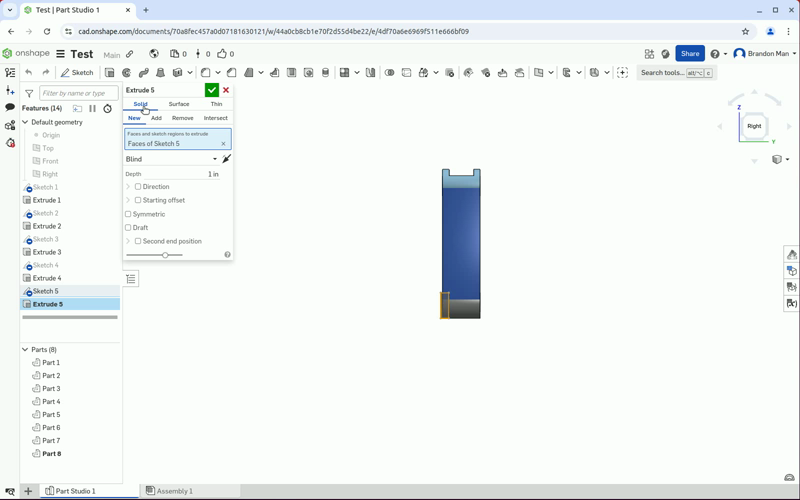
click(143, 106)
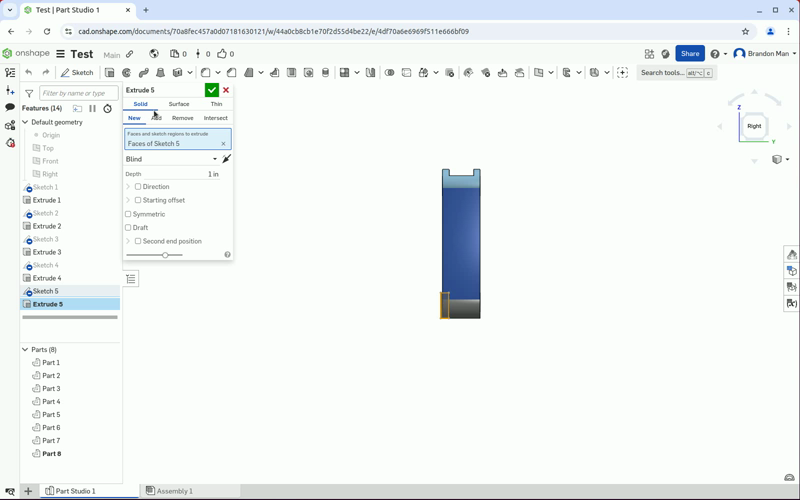
mouse_move(186, 120)
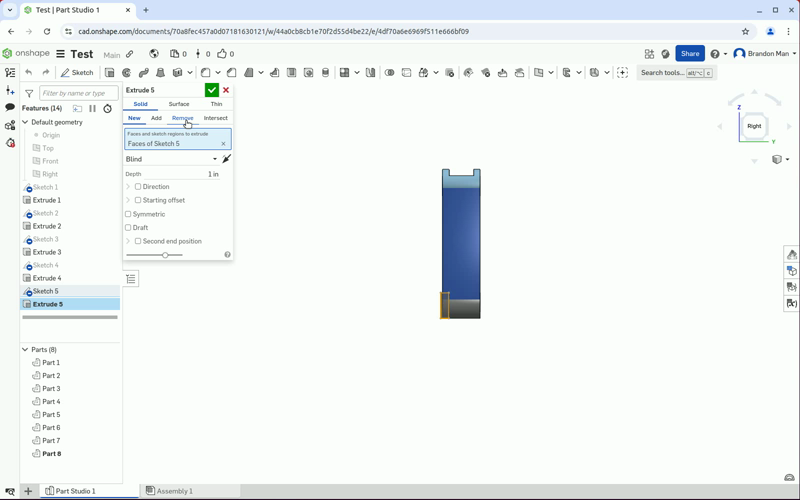
click(186, 120)
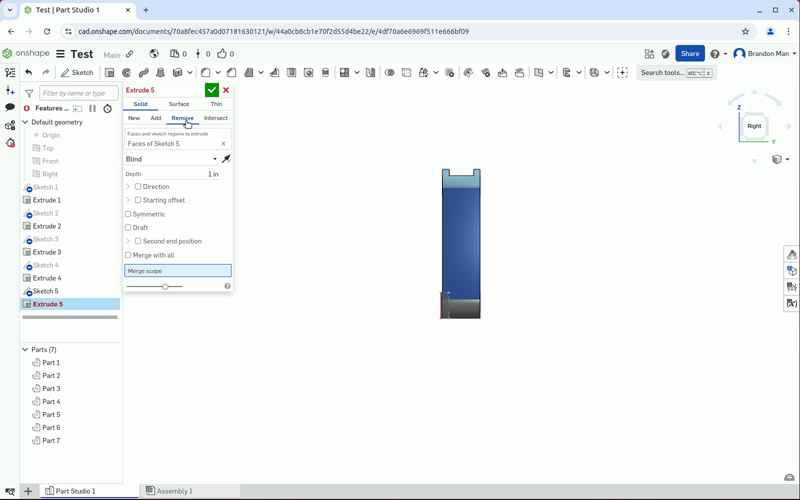
key(tab, 4)
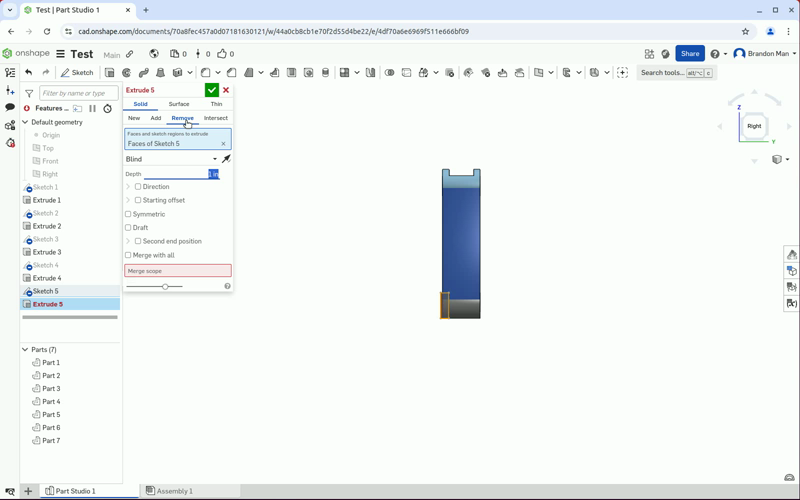
text(4.814)
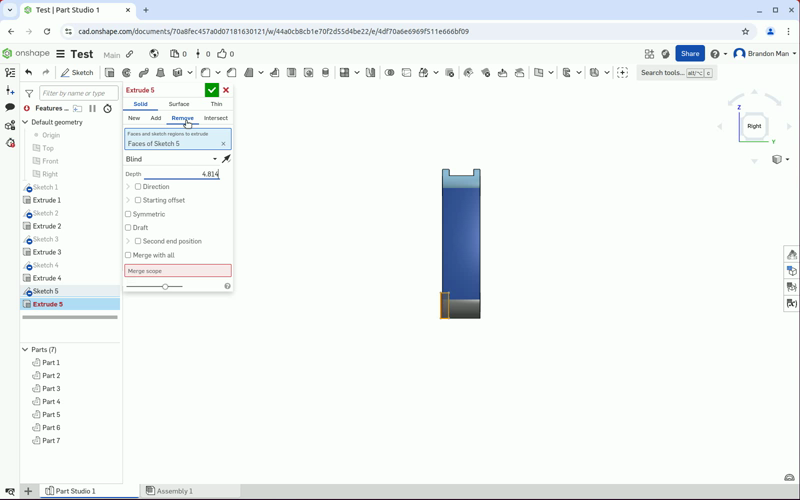
key(tab, 3)
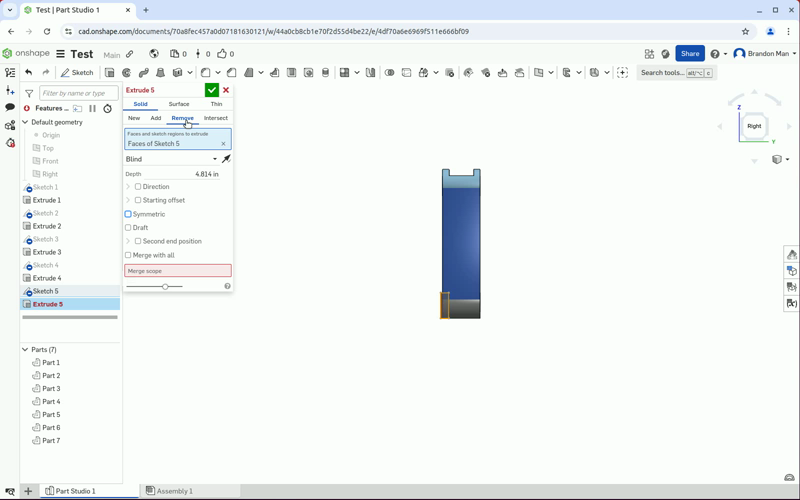
key(space)
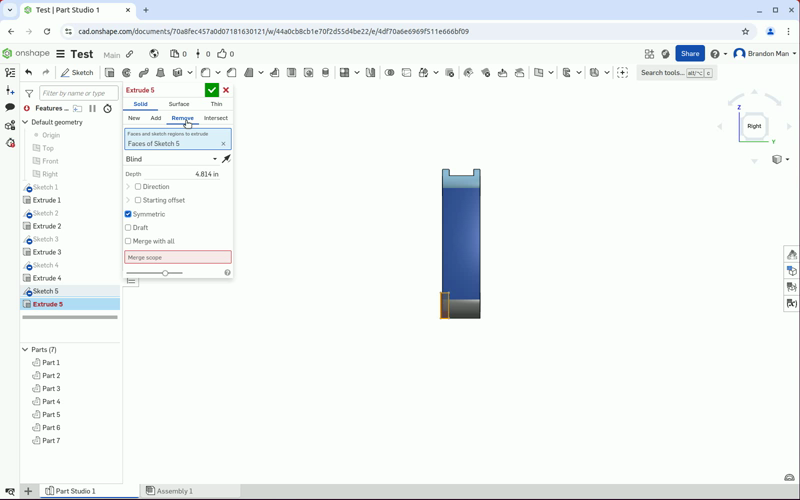
key(tab, 2)
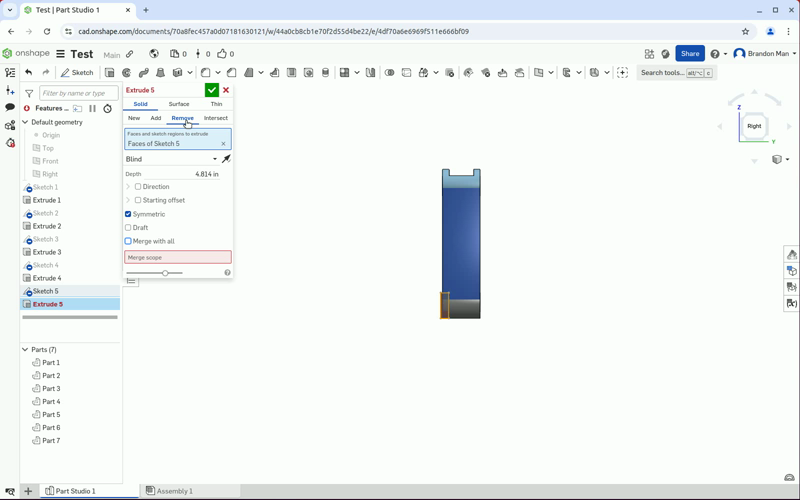
key(space)
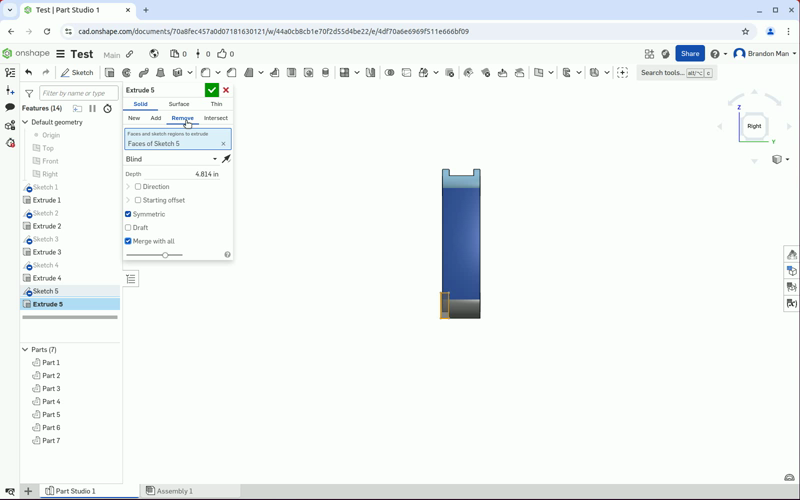
key(enter)
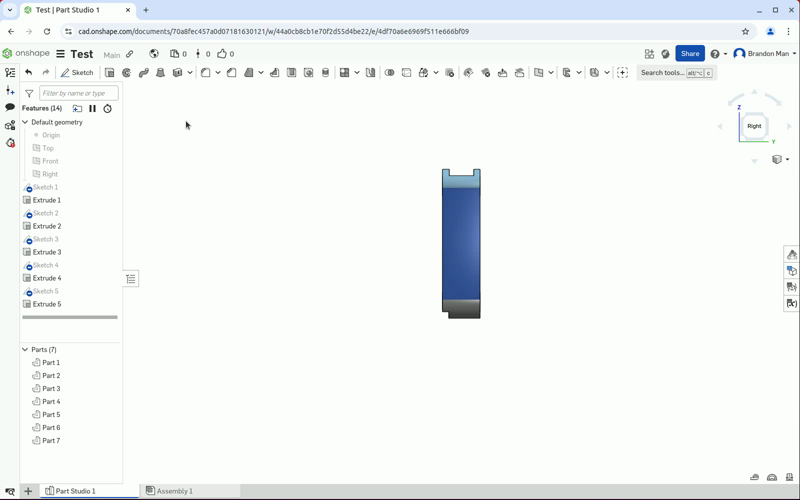
key(shift+h)
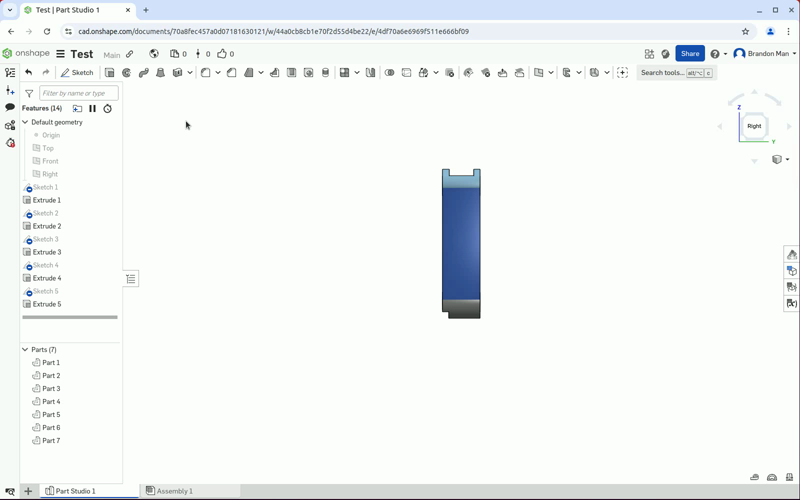
key(shift+h)
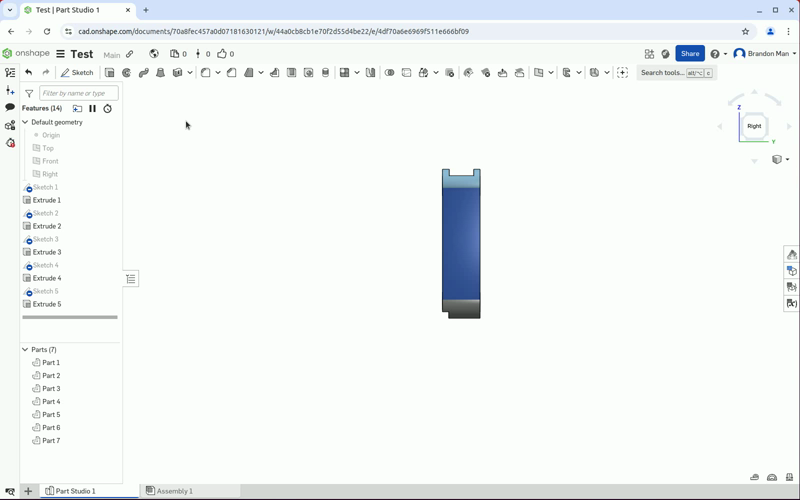
mouse_move(73, 189)
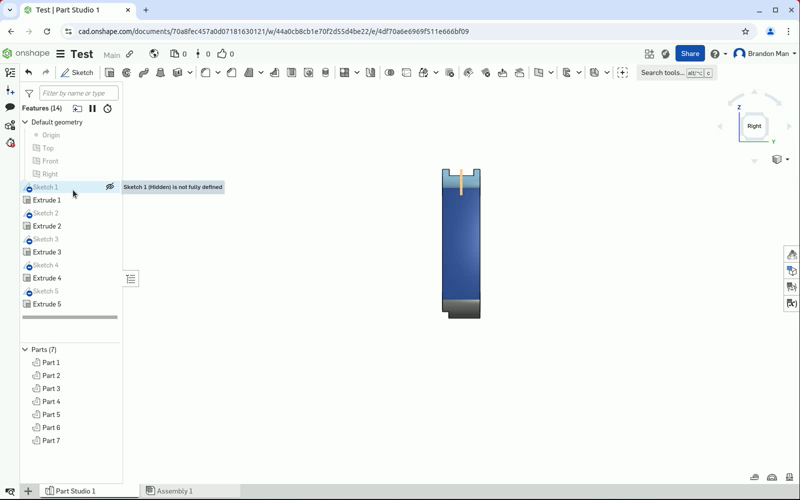
click(73, 189)
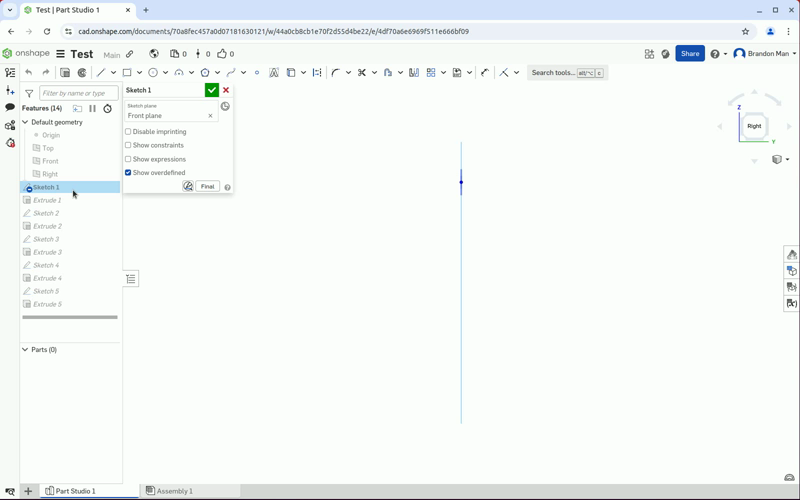
mouse_move(229, 92)
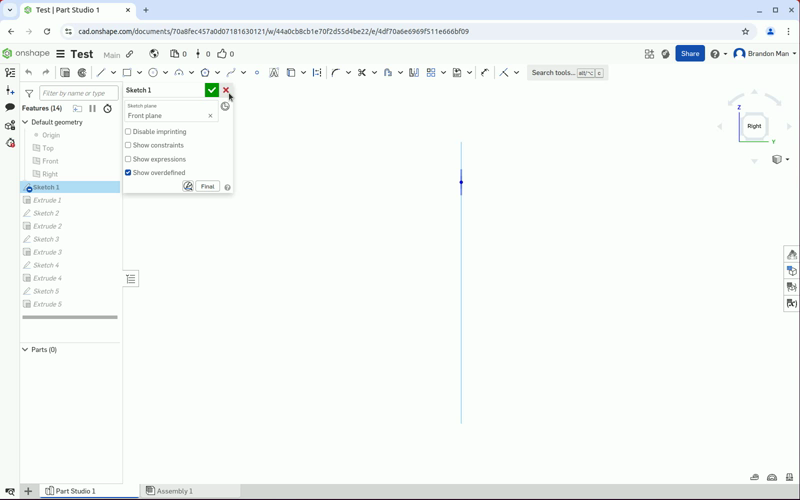
click(229, 92)
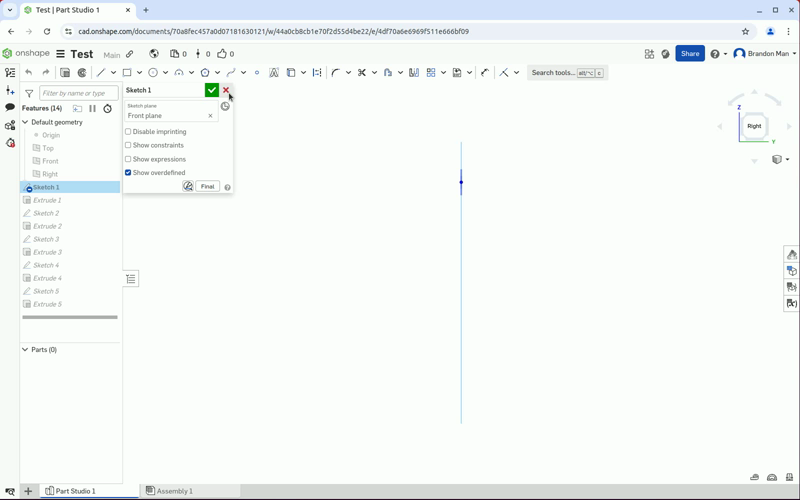
key(shift+s)
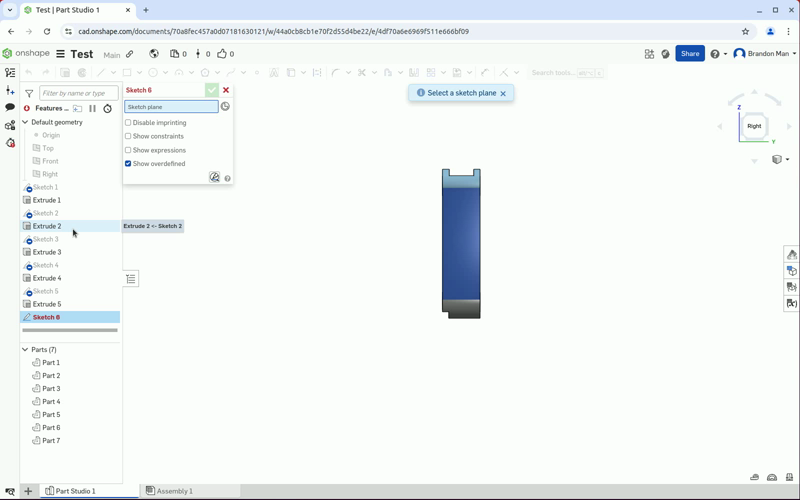
scroll(3)
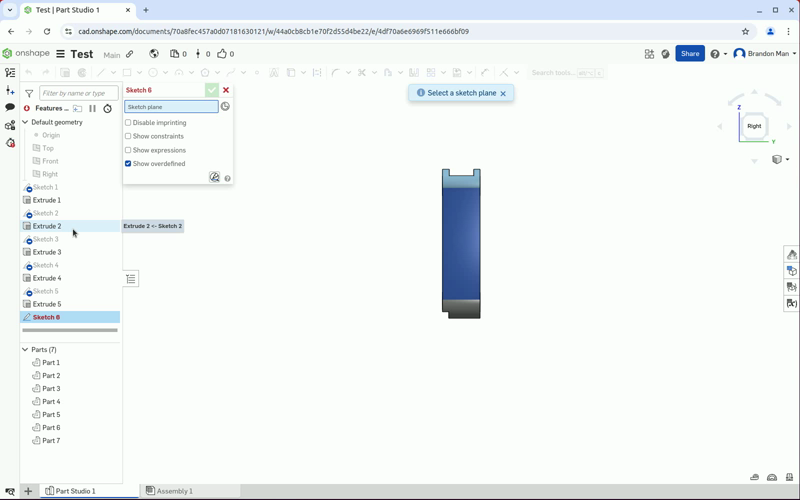
mouse_move(73, 176)
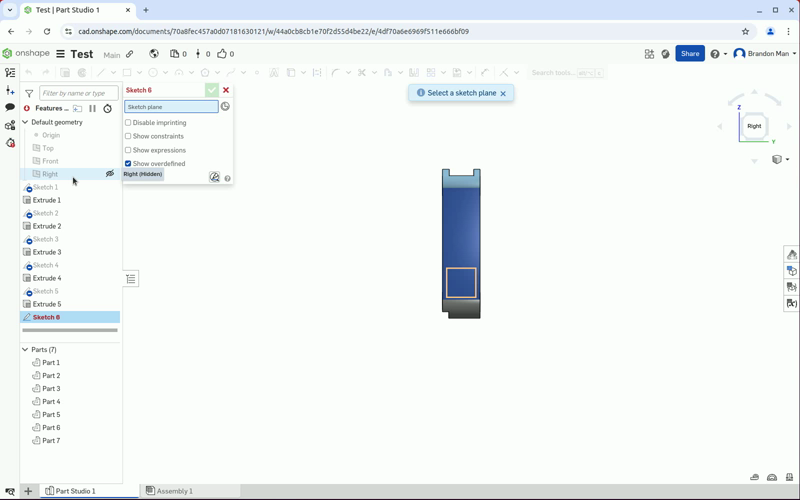
click(73, 176)
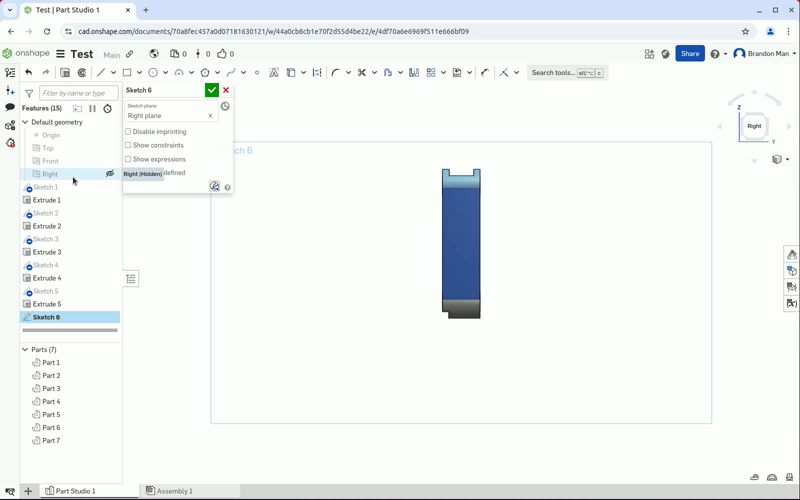
mouse_move(73, 352)
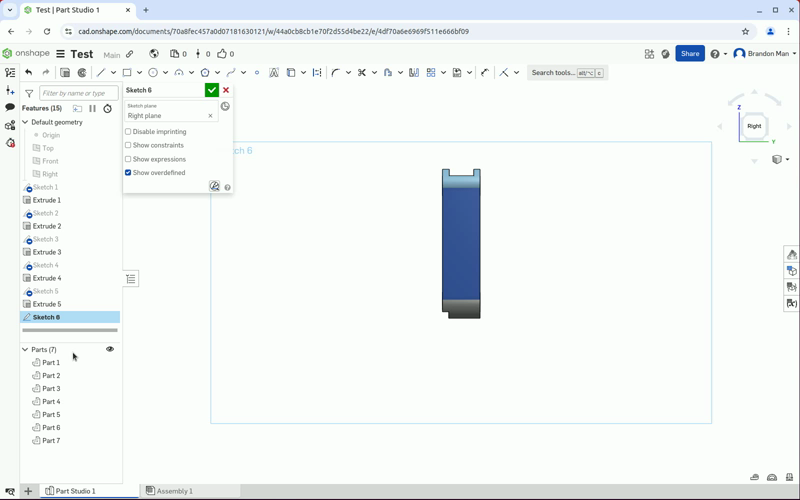
key(y)
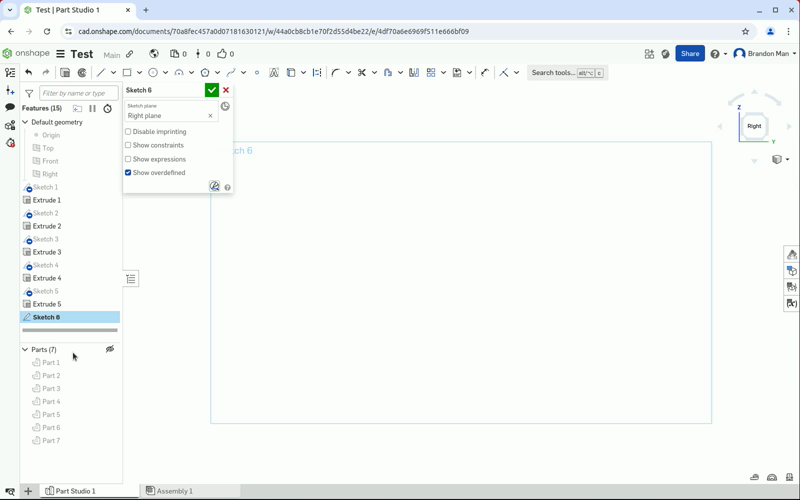
key(l)
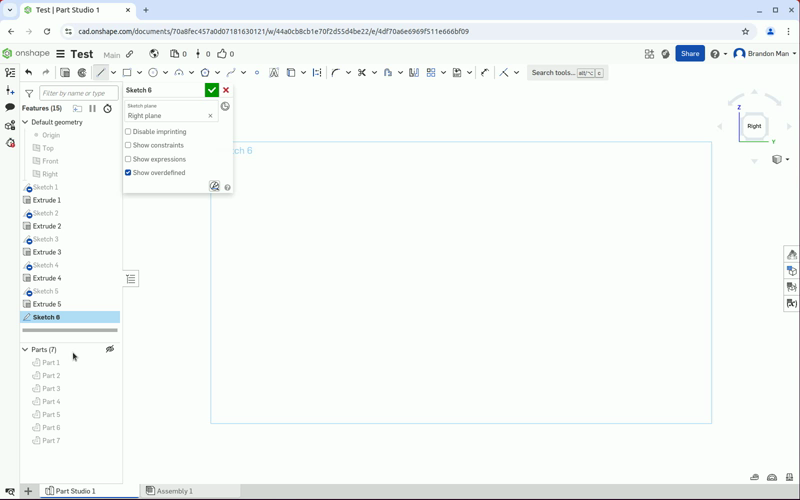
key_down(shift)
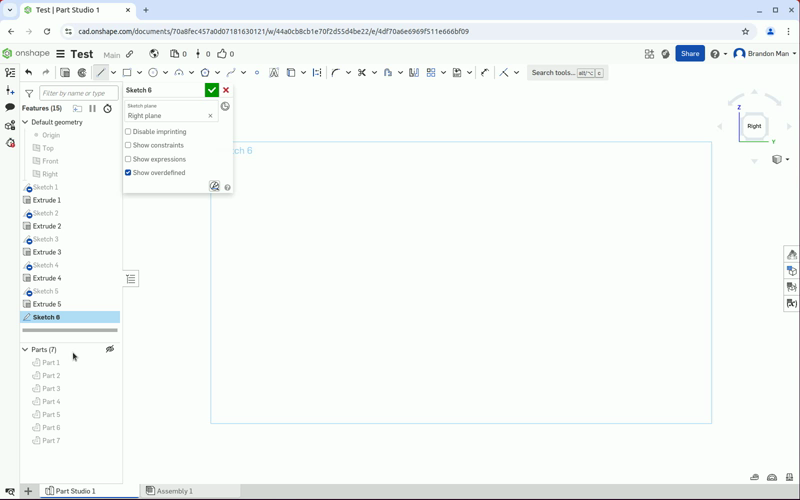
mouse_move(472, 318)
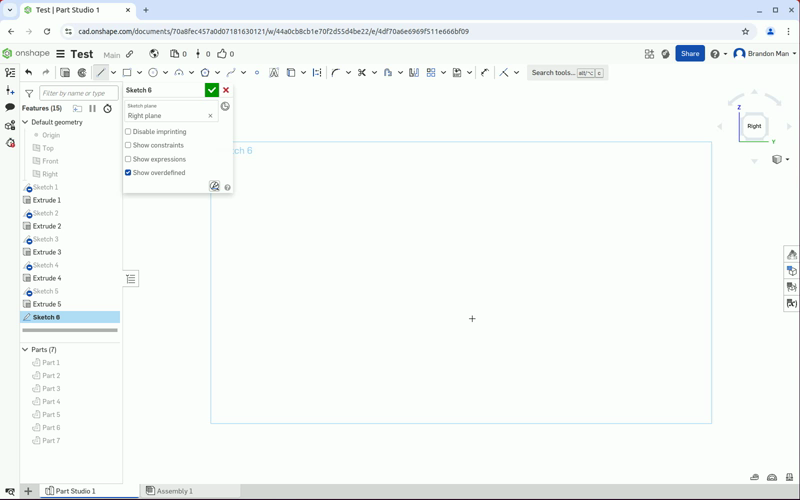
click(472, 318)
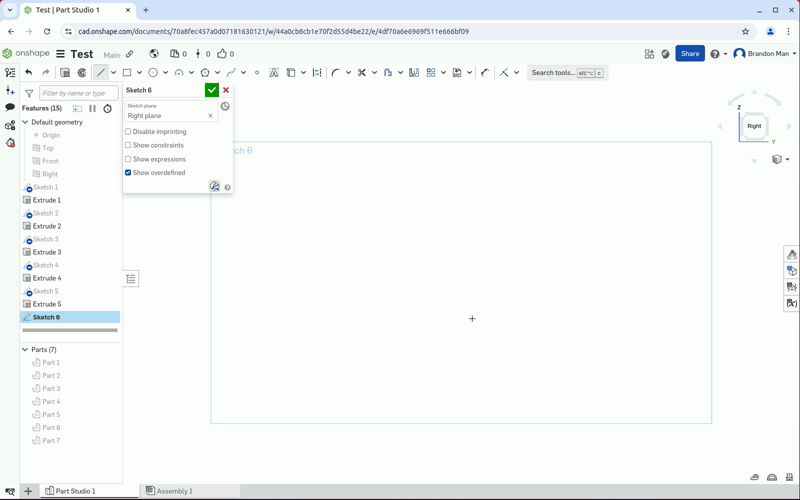
key_up(shift)
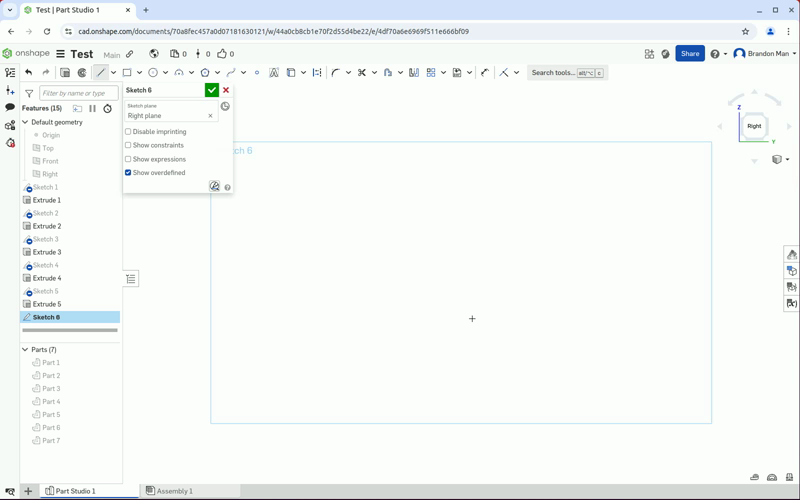
key_down(shift)
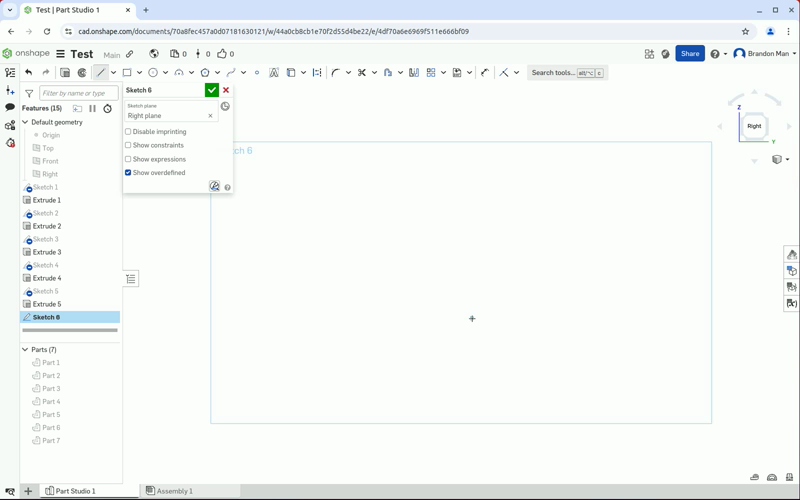
mouse_move(502, 318)
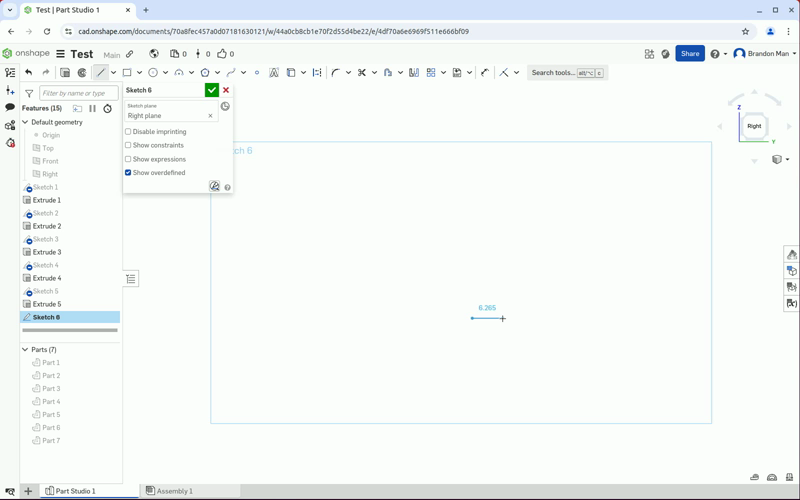
mouse_move(480, 318)
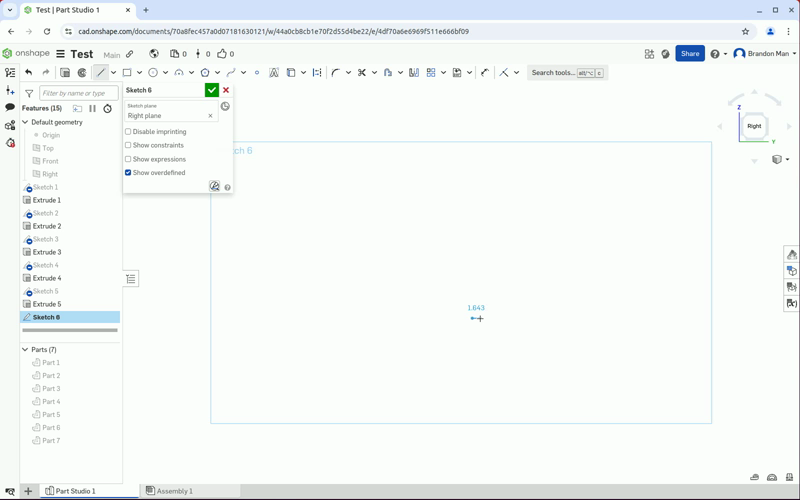
click(480, 318)
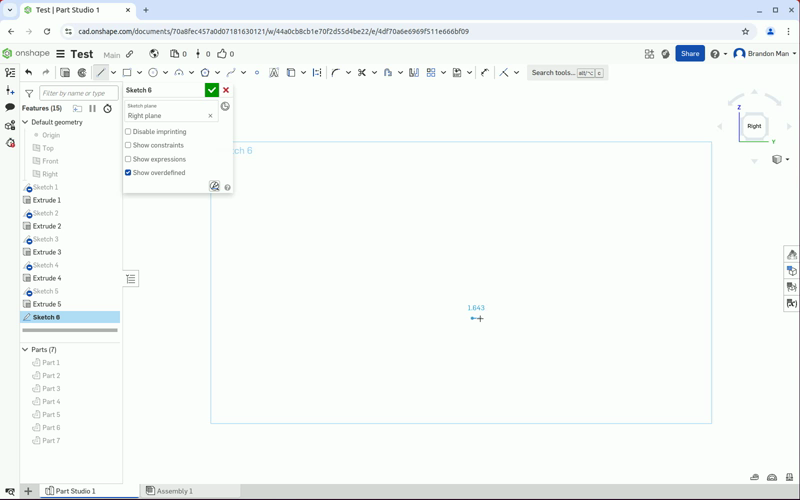
key_up(shift)
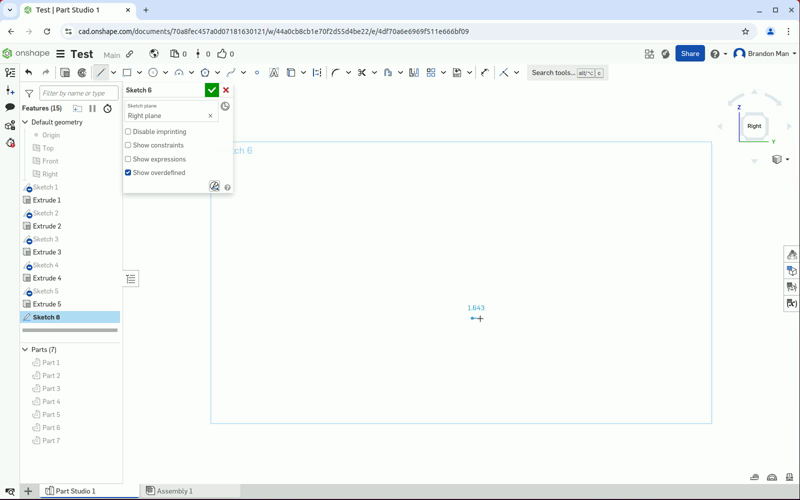
key_down(shift)
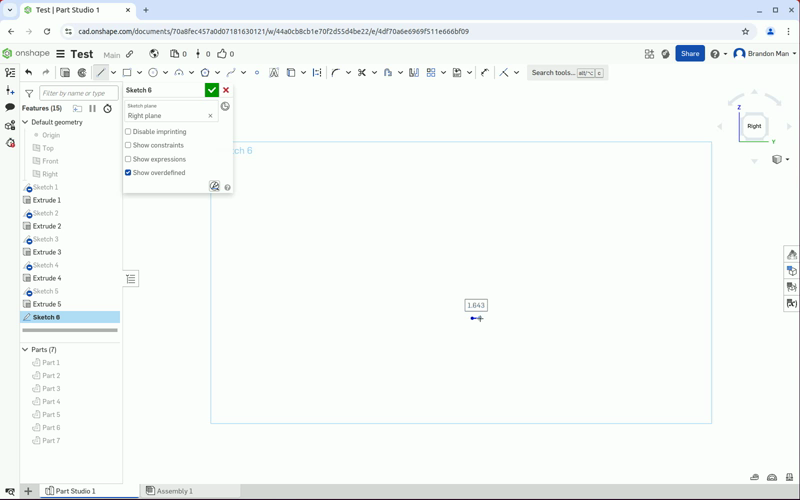
mouse_move(510, 318)
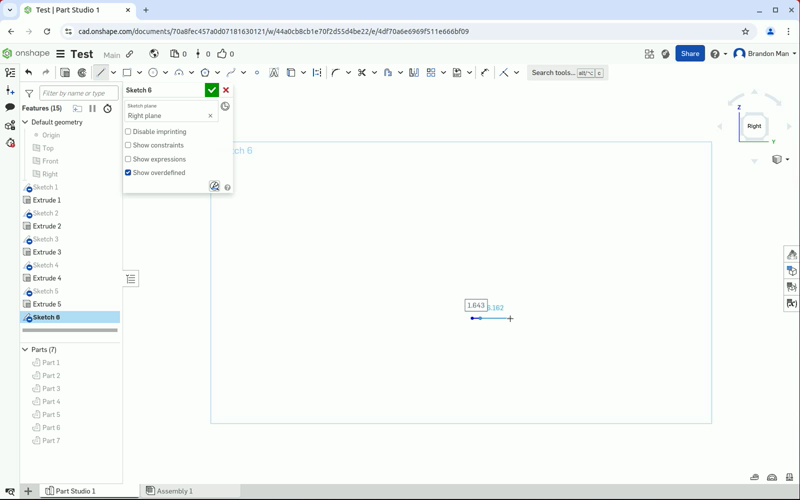
mouse_move(480, 292)
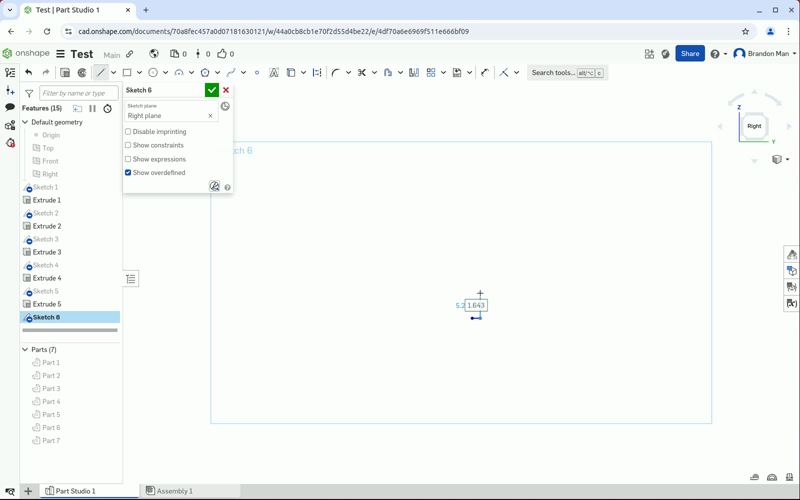
click(480, 292)
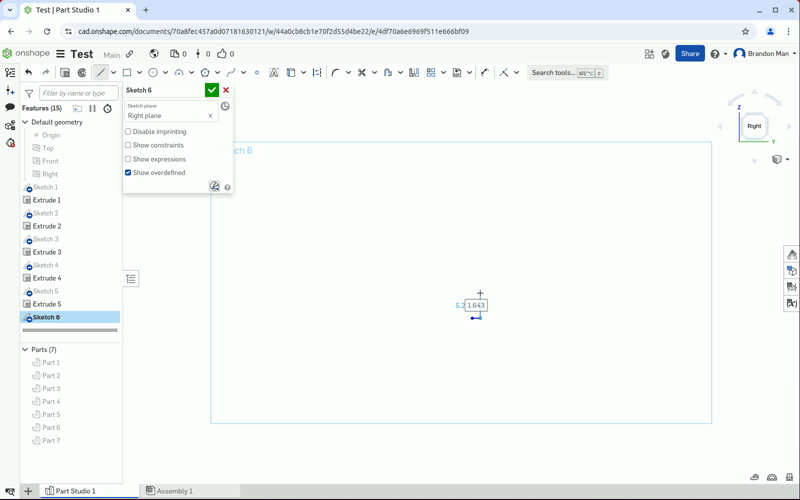
key_up(shift)
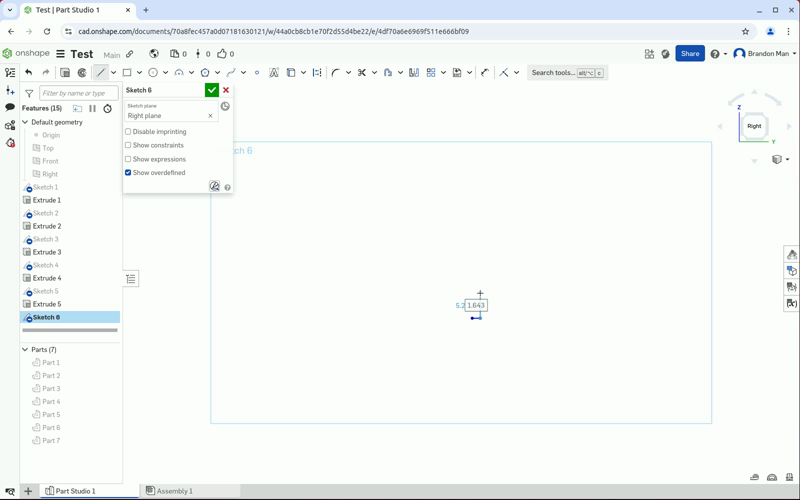
key_down(shift)
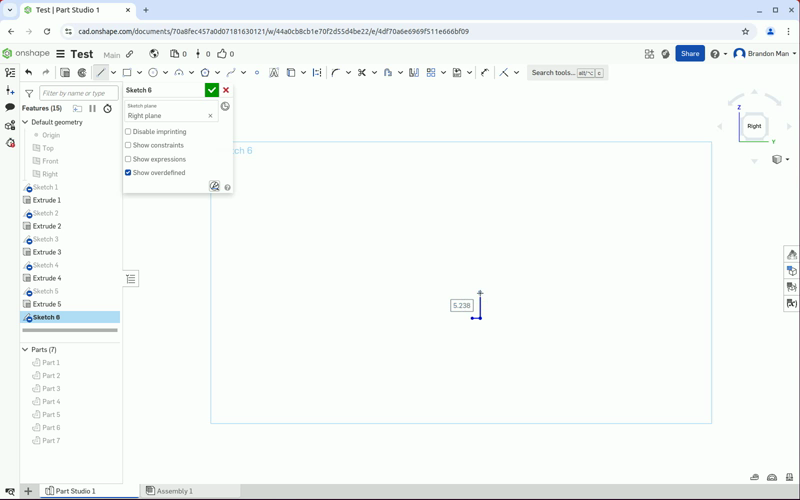
mouse_move(510, 292)
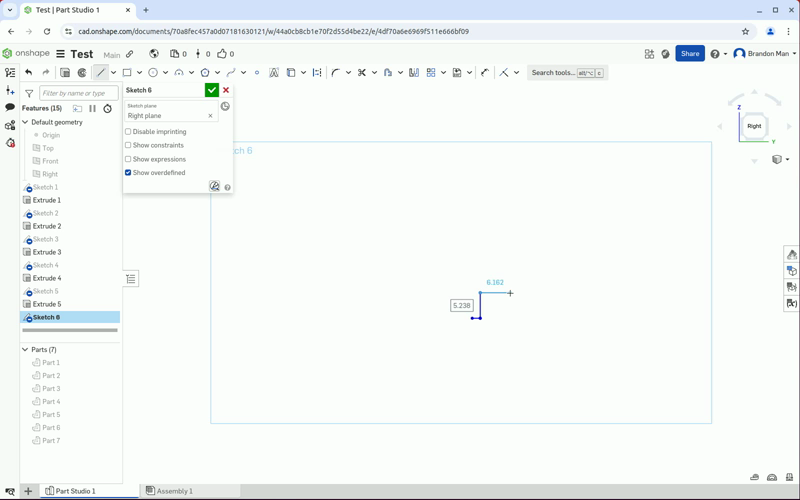
mouse_move(472, 292)
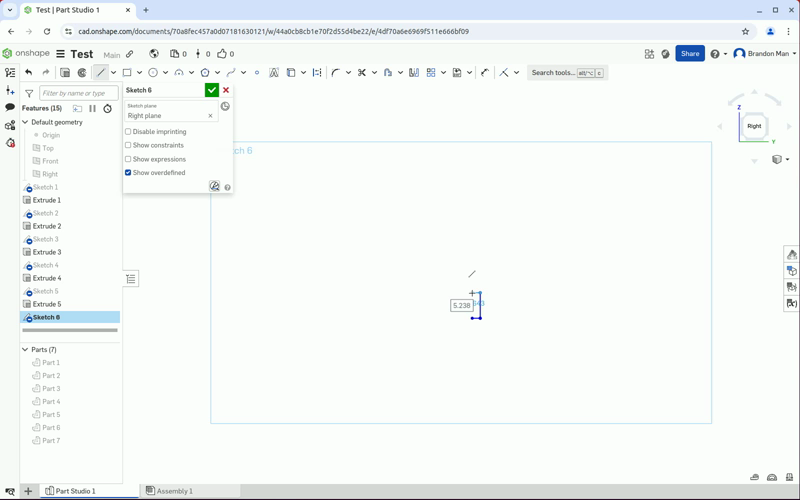
click(472, 292)
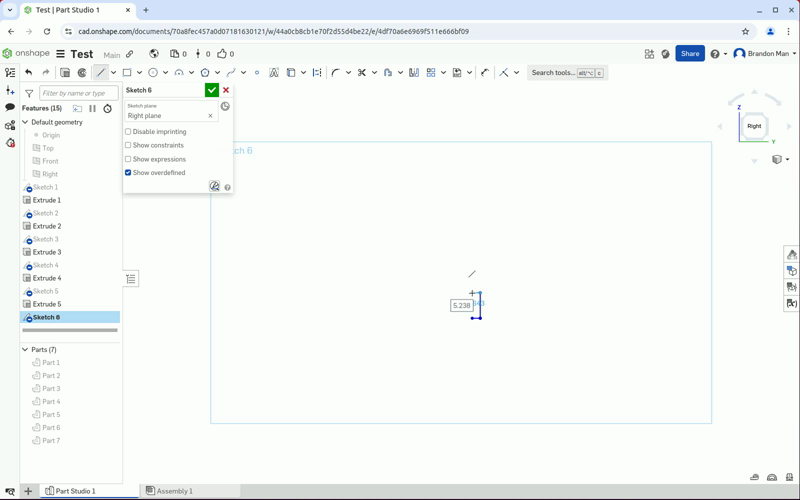
key_up(shift)
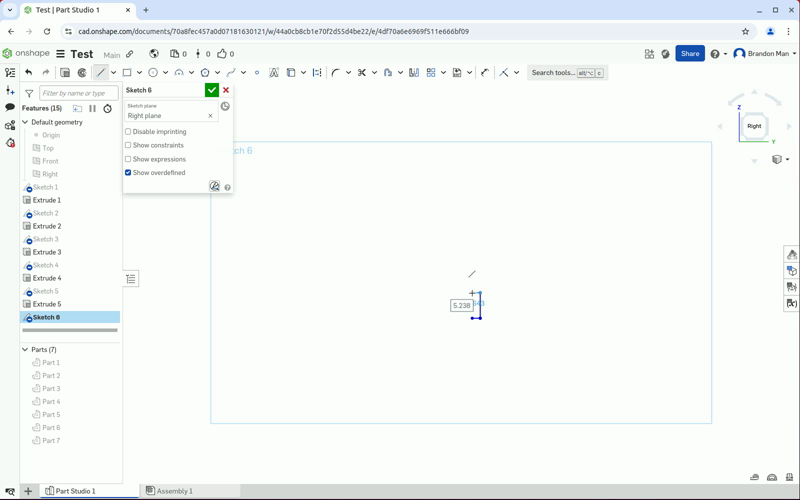
mouse_move(502, 292)
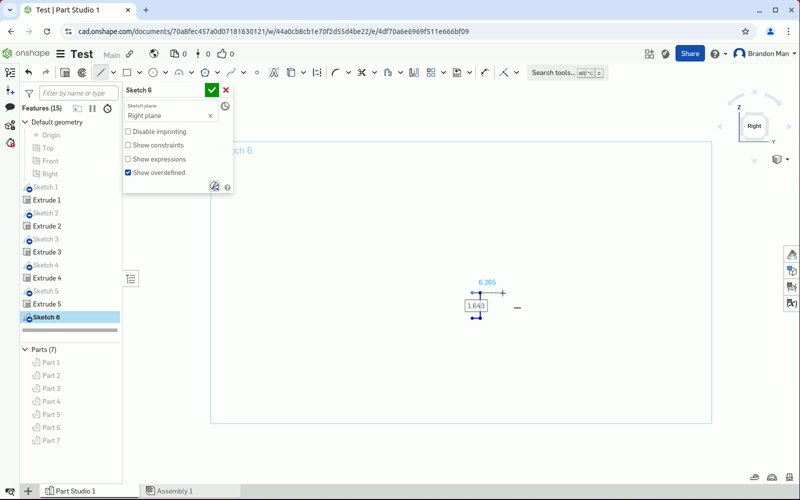
key_down(shift)
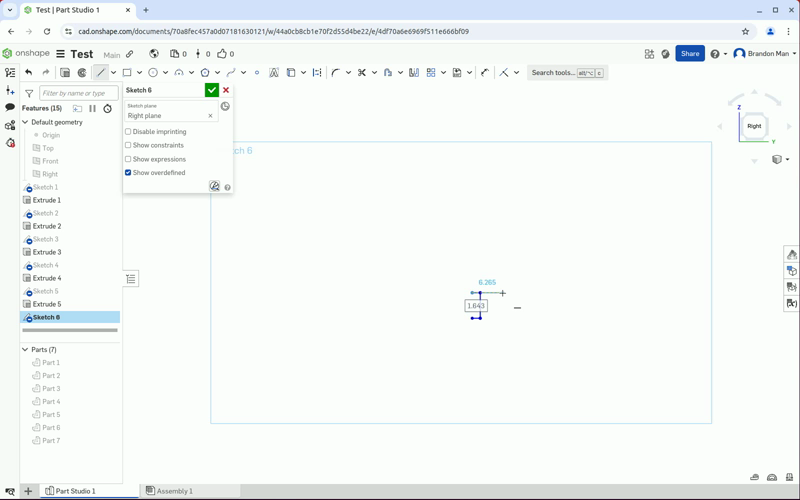
mouse_move(472, 318)
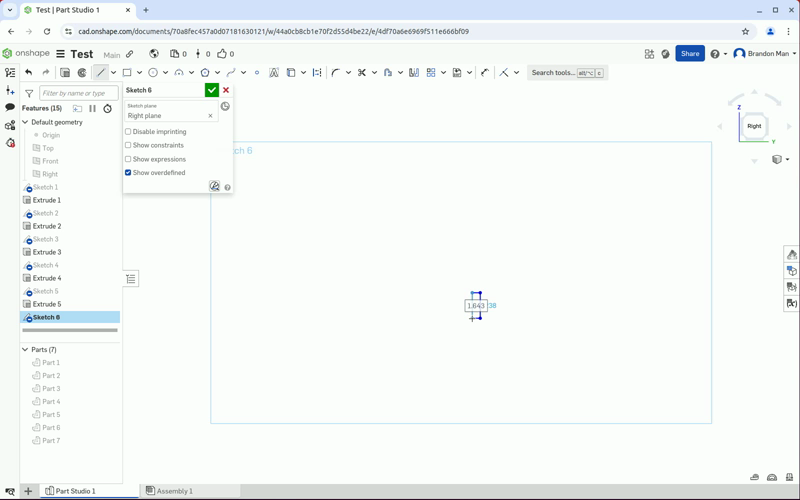
key_up(shift)
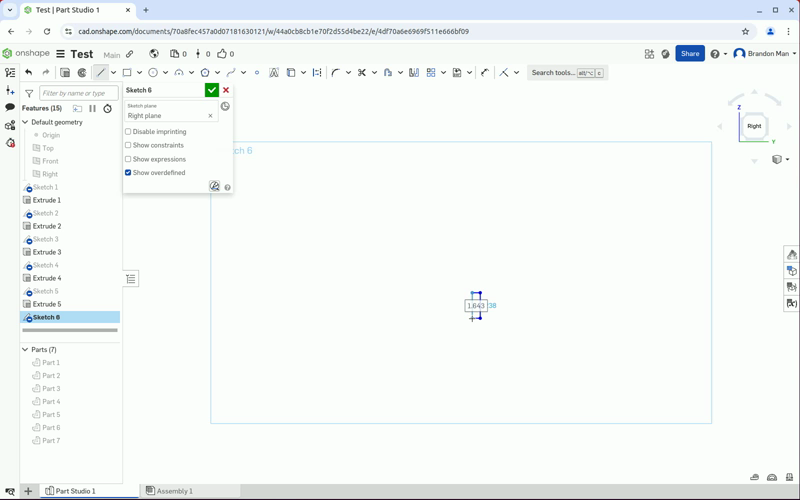
click(472, 318)
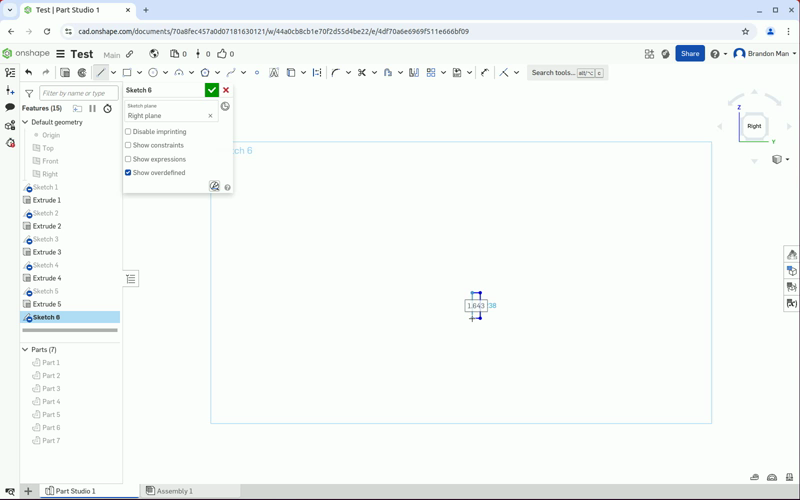
key(esc)
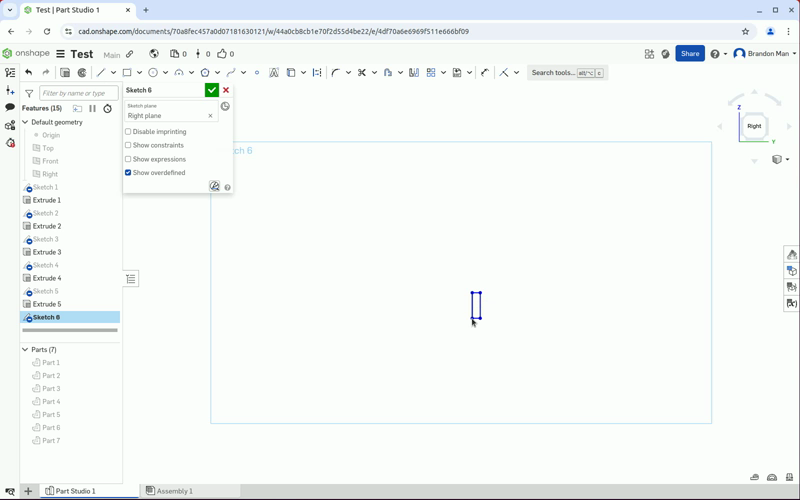
mouse_move(475, 311)
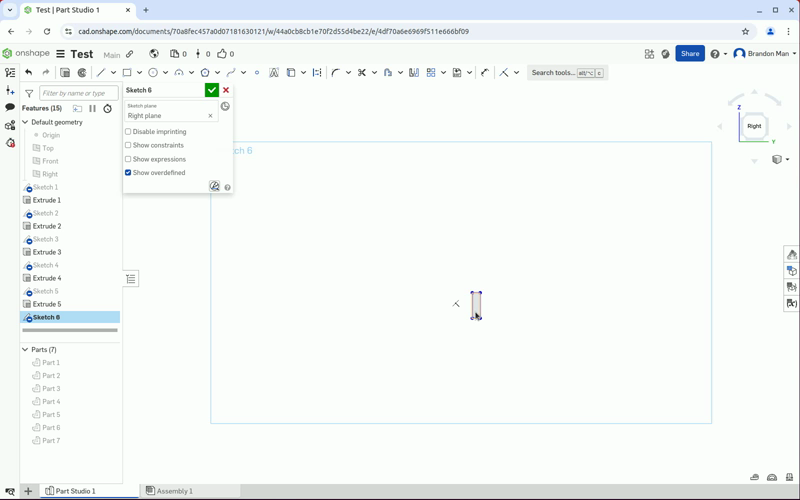
scroll(6)
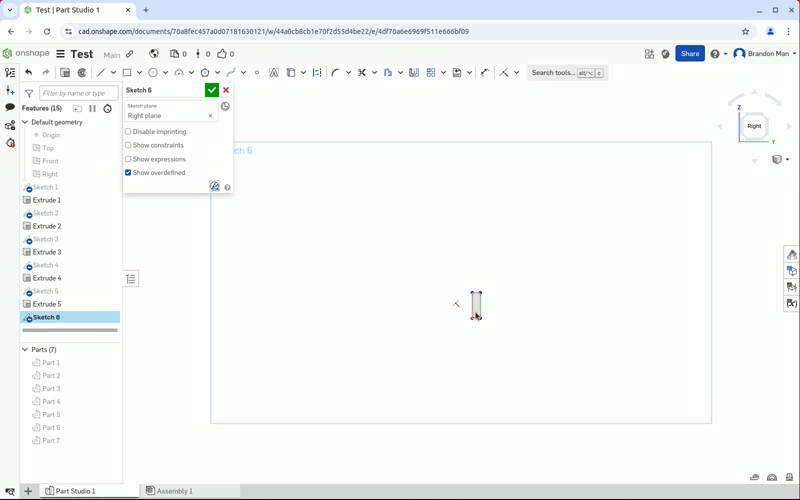
scroll(6)
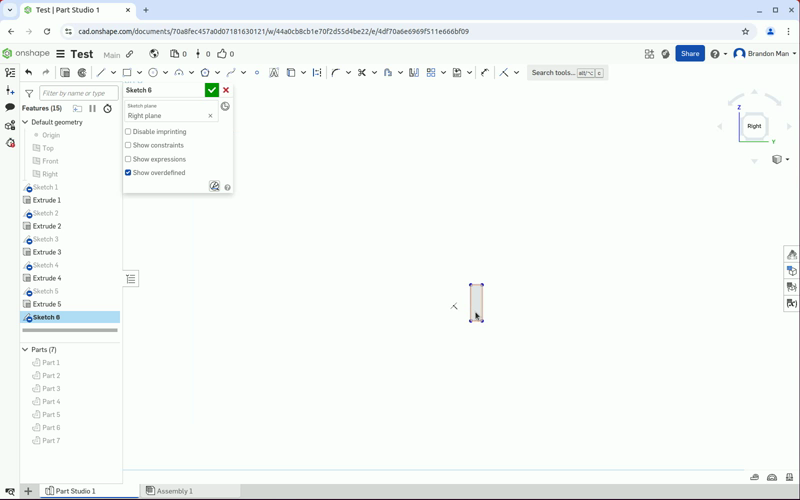
scroll(6)
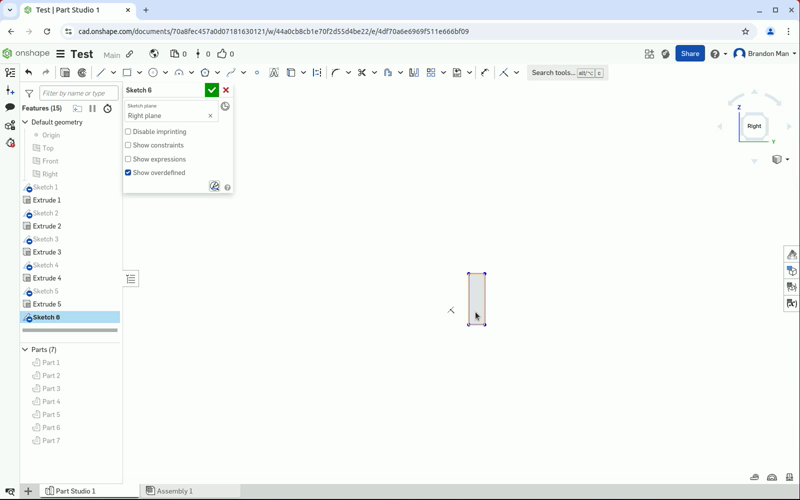
scroll(6)
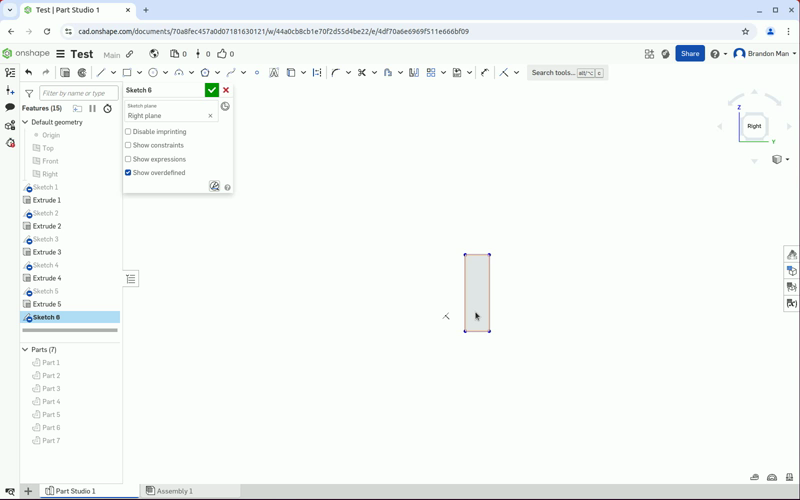
scroll(6)
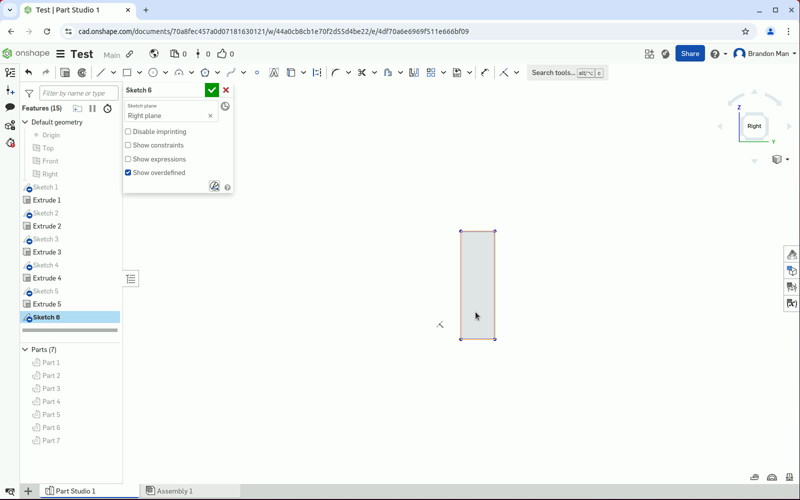
scroll(6)
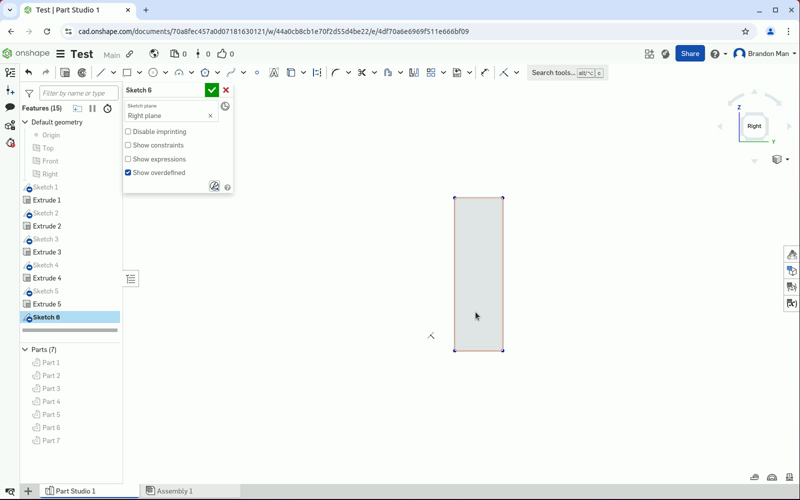
scroll(6)
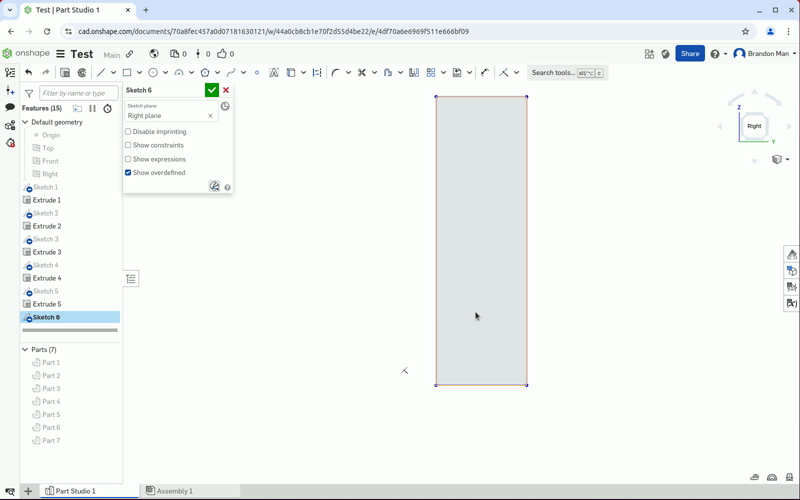
click(475, 311)
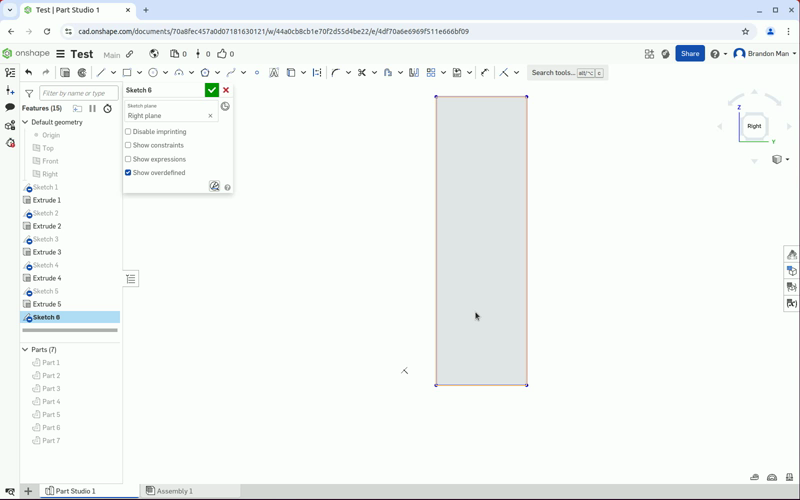
scroll(-6)
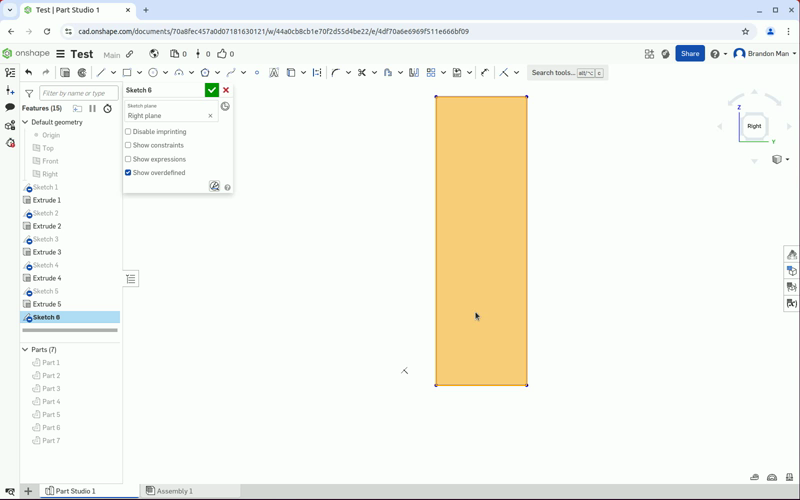
scroll(-6)
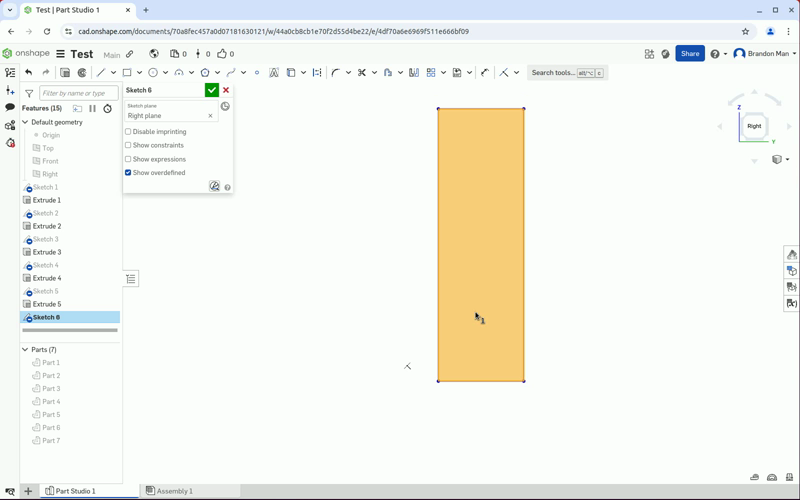
scroll(-6)
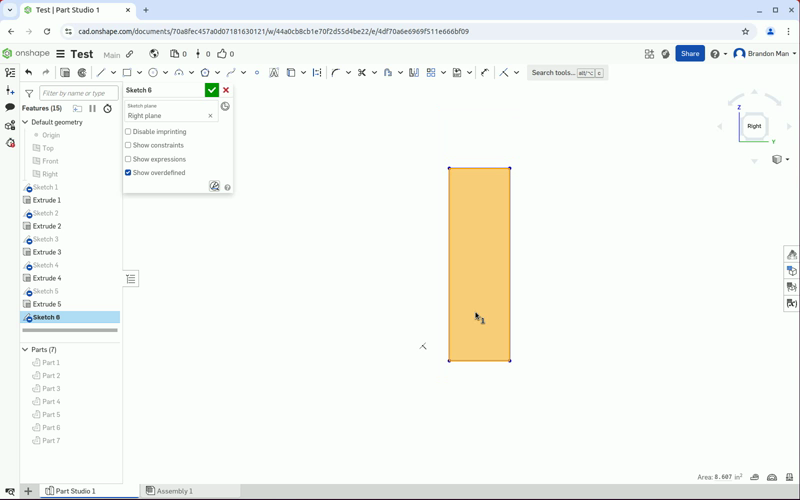
scroll(-6)
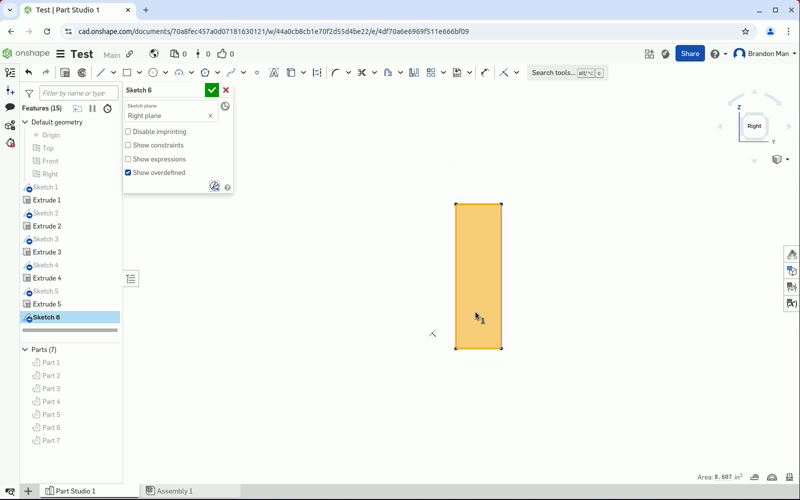
scroll(-6)
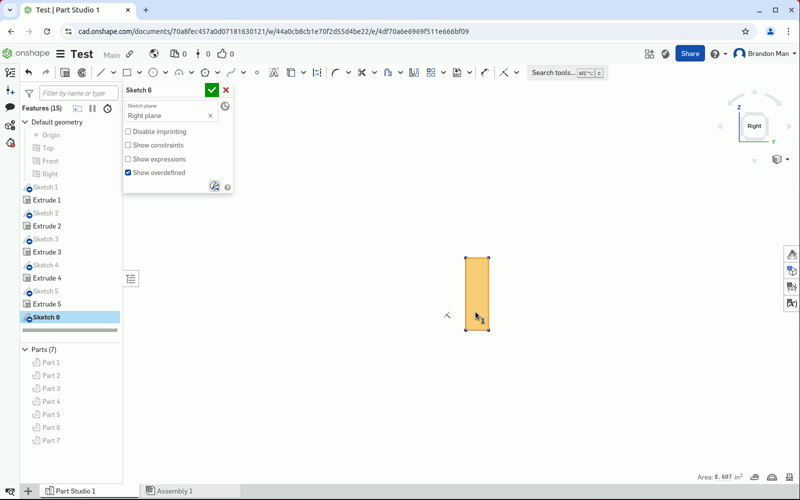
scroll(-6)
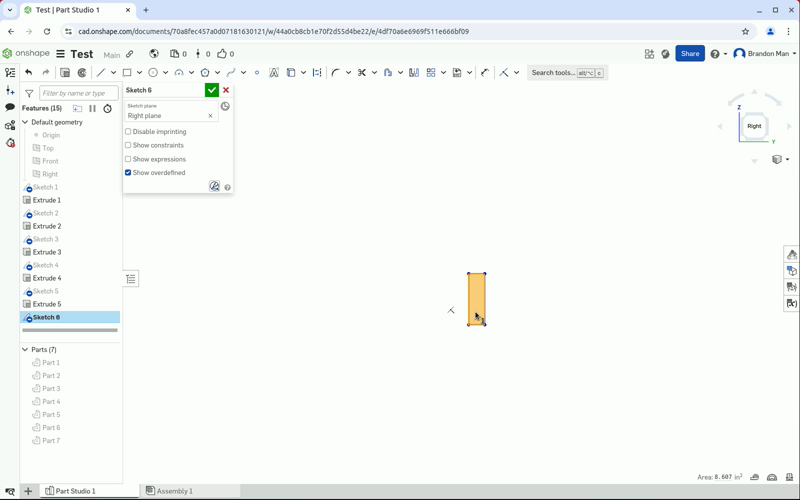
scroll(-6)
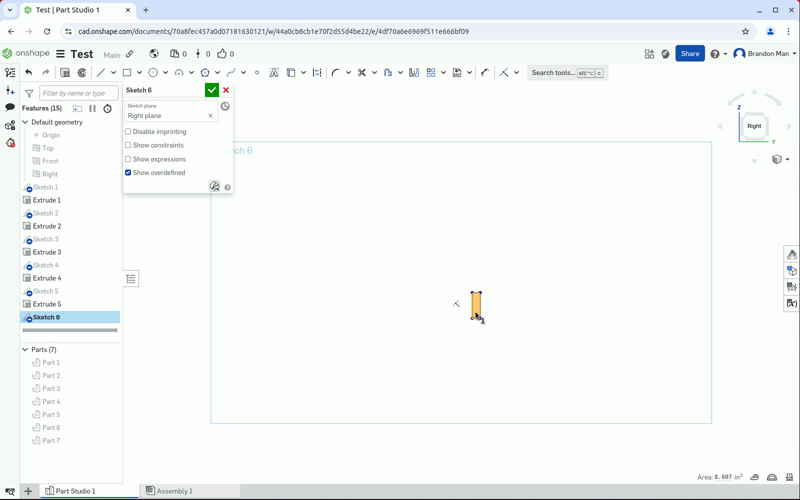
mouse_move(73, 352)
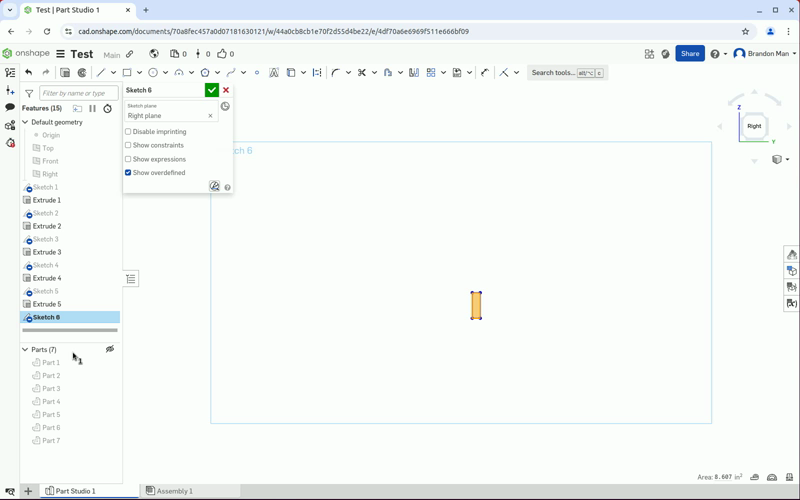
key(shift+y)
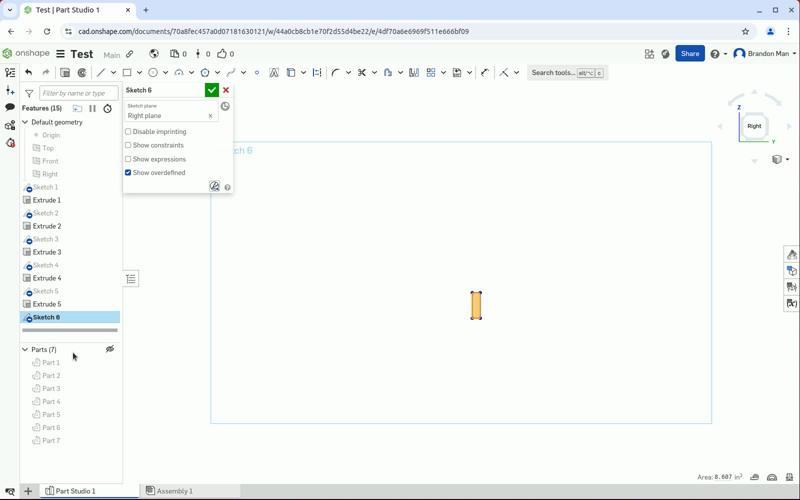
key(shift+e)
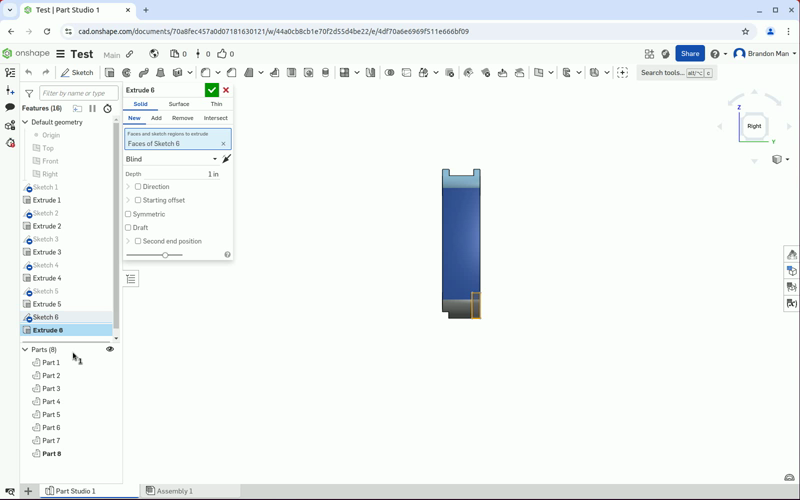
mouse_move(143, 106)
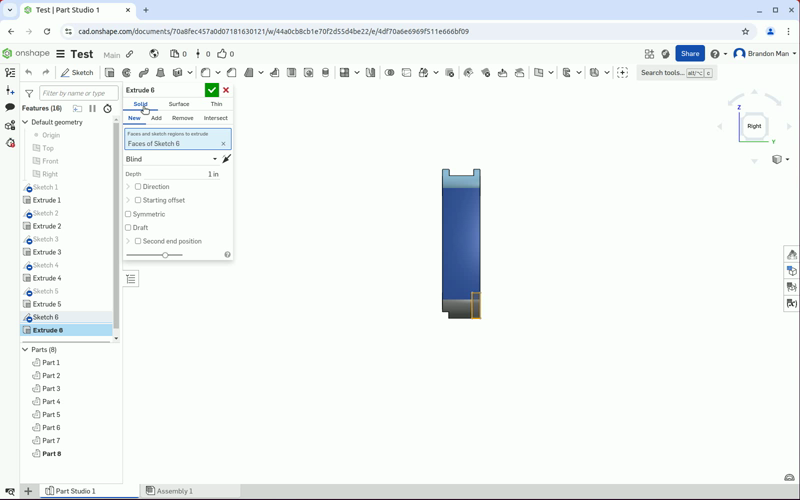
click(143, 106)
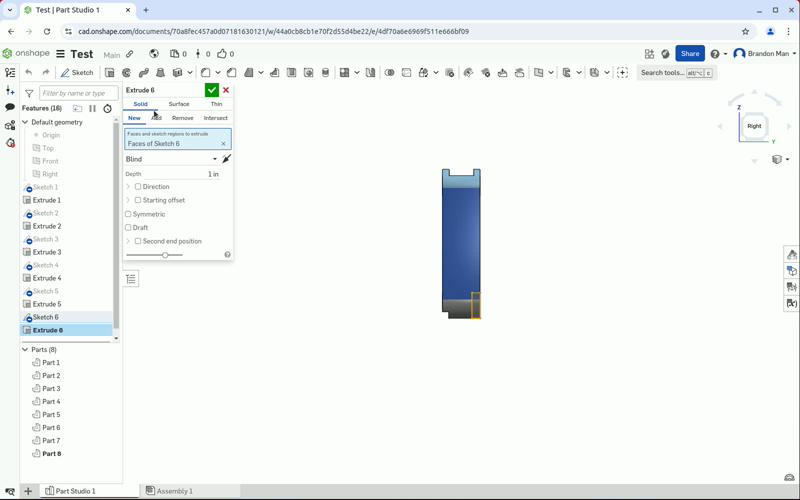
mouse_move(186, 120)
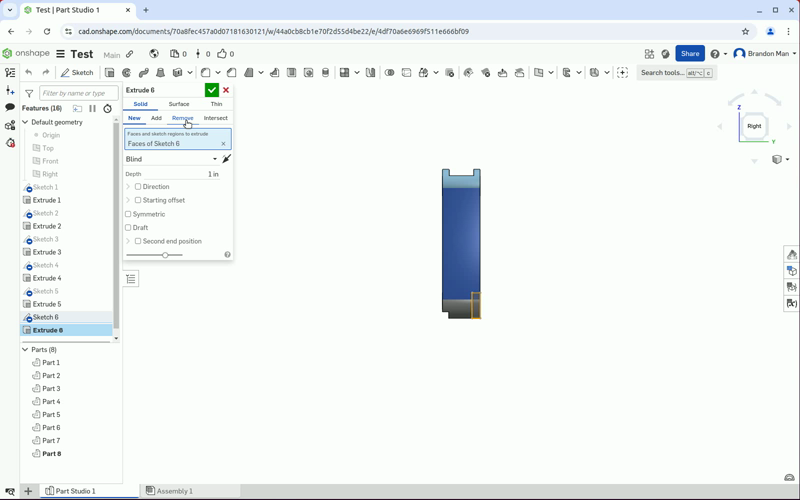
click(186, 120)
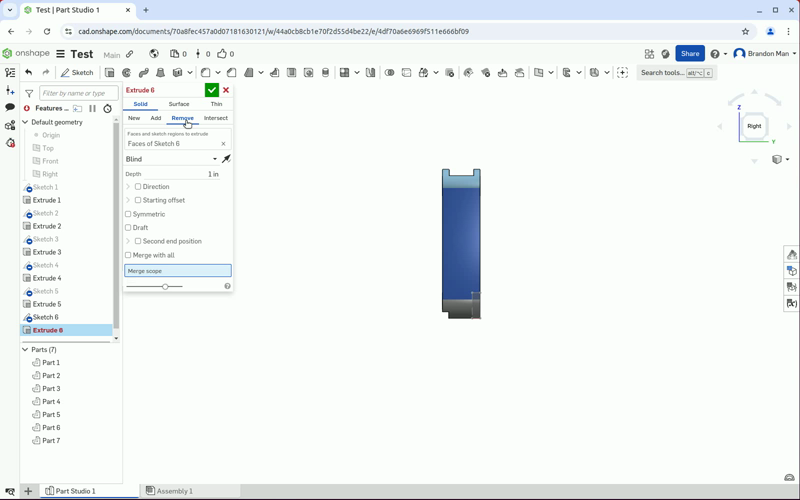
key(tab, 4)
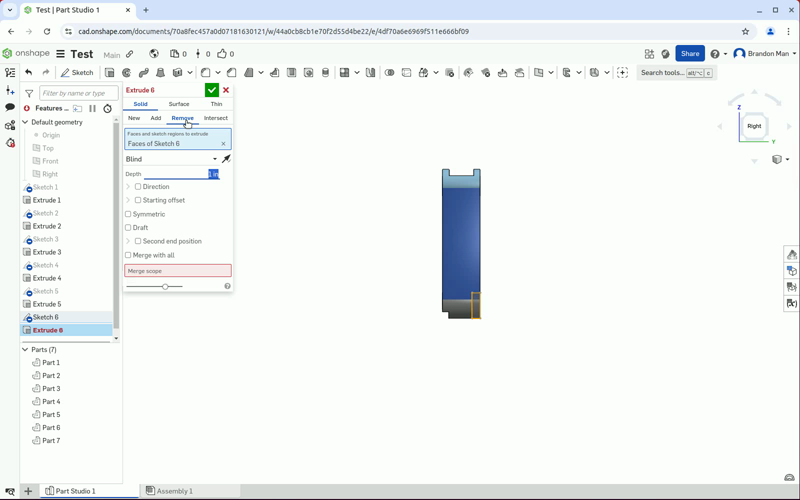
text(4.814)
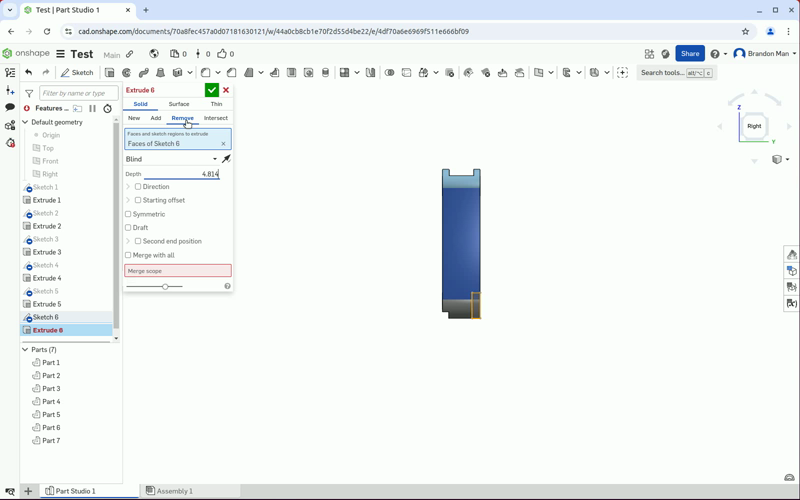
key(tab, 3)
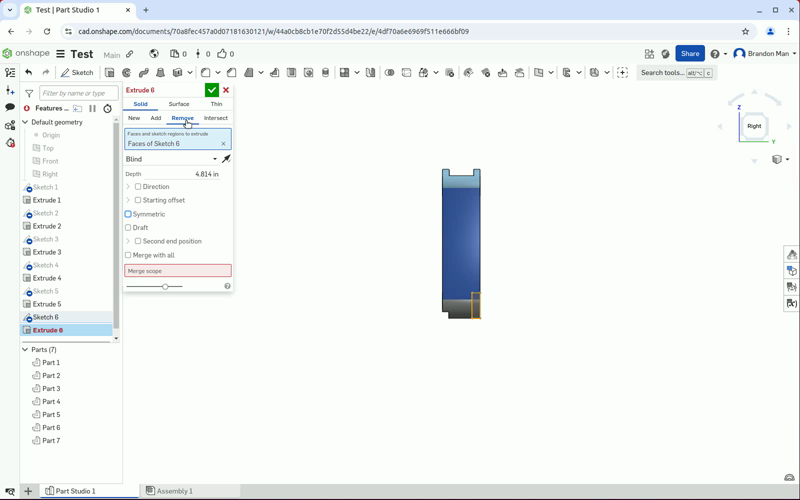
key(space)
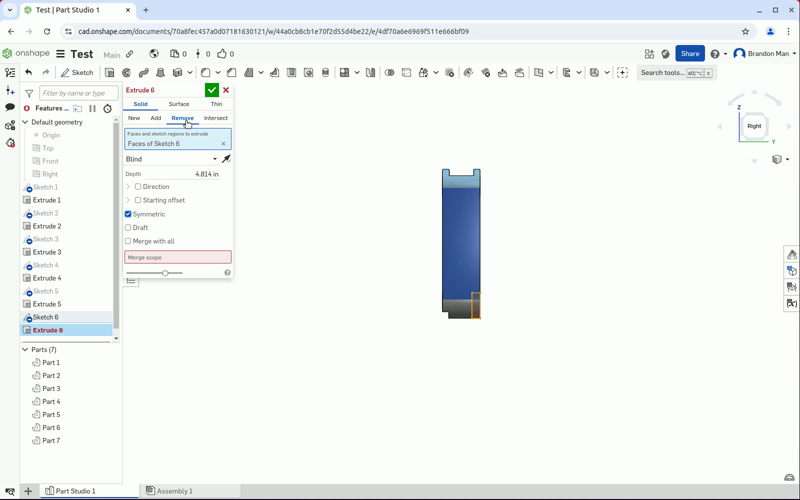
key(tab, 2)
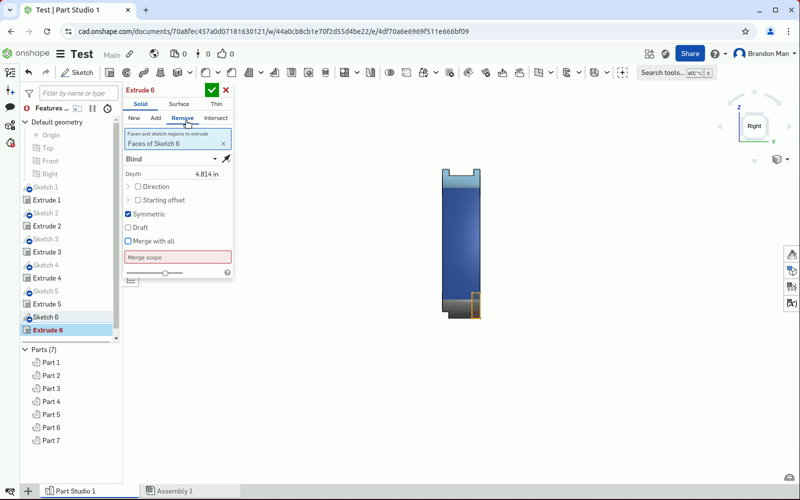
key(space)
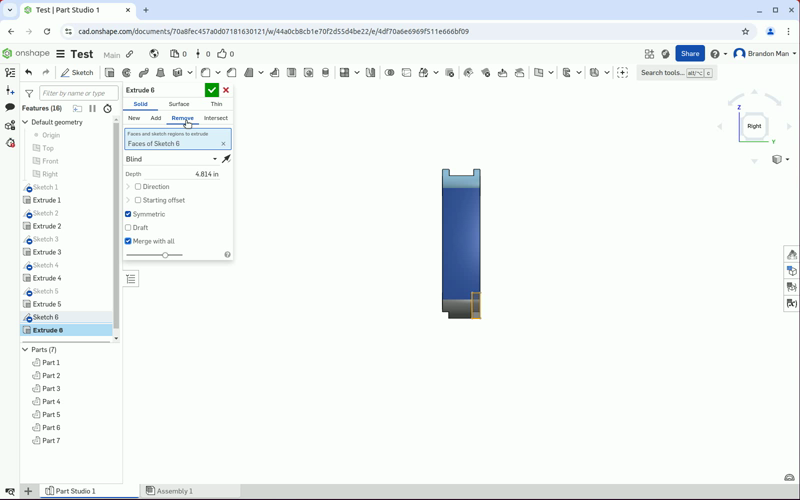
key(enter)
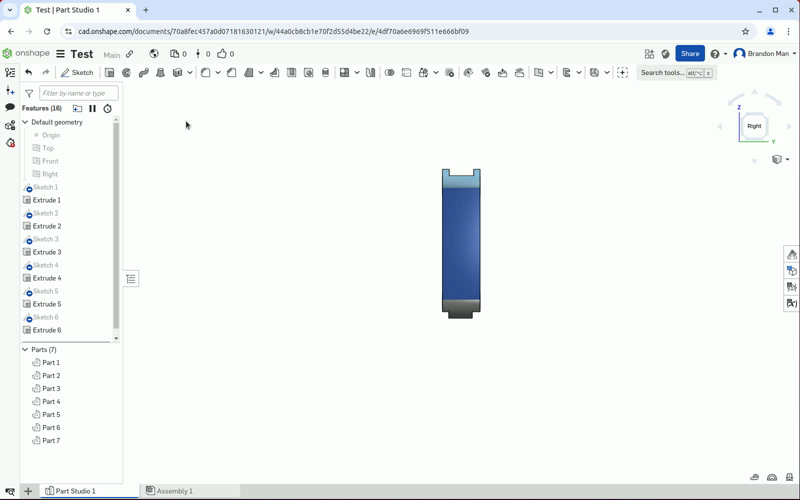
key(shift+h)
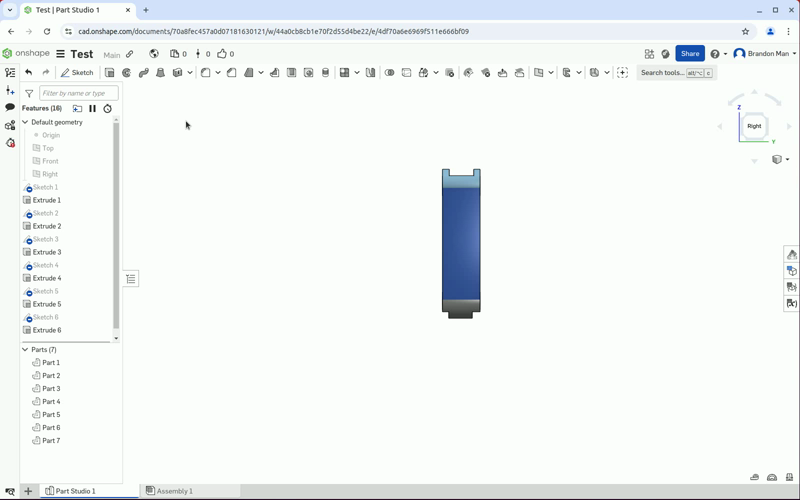
key(shift+h)
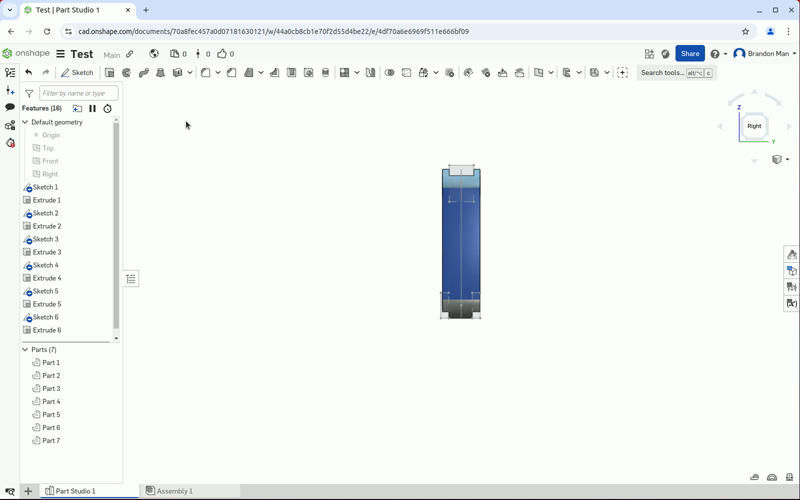
key(shift+7)
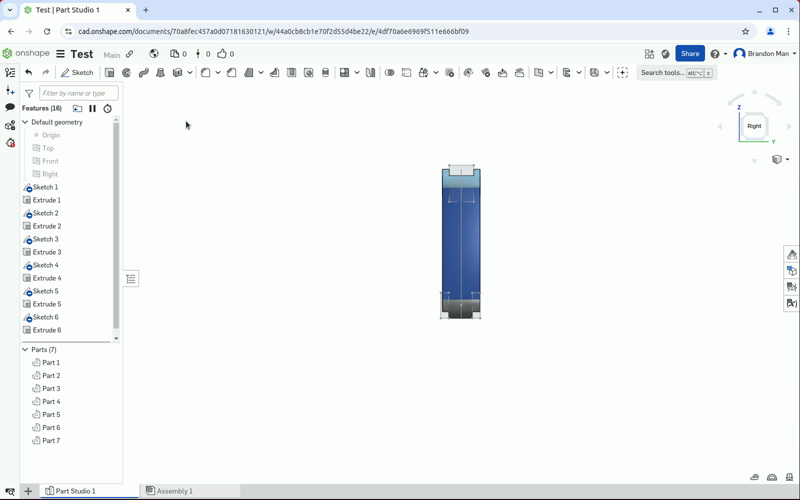
key(right, 2)
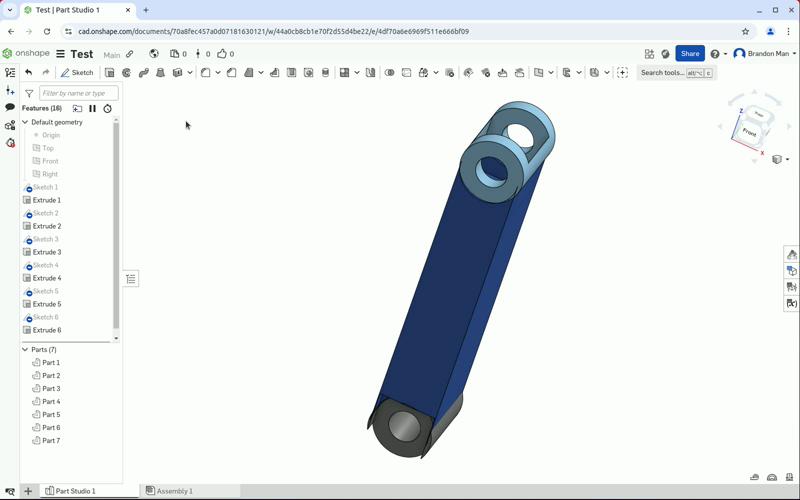
key(down, 2)
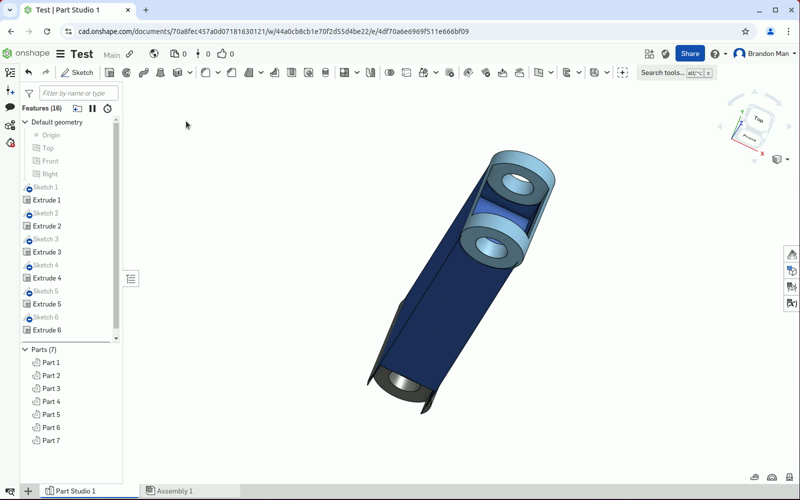
key(up, 2)
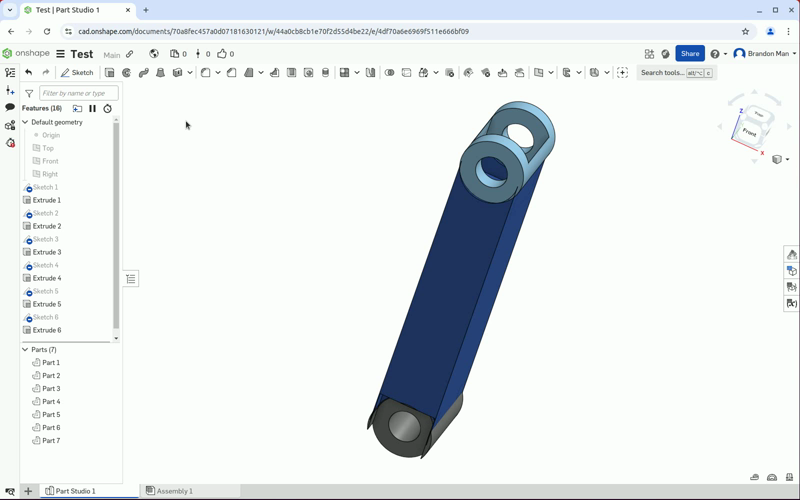
key(left, 2)
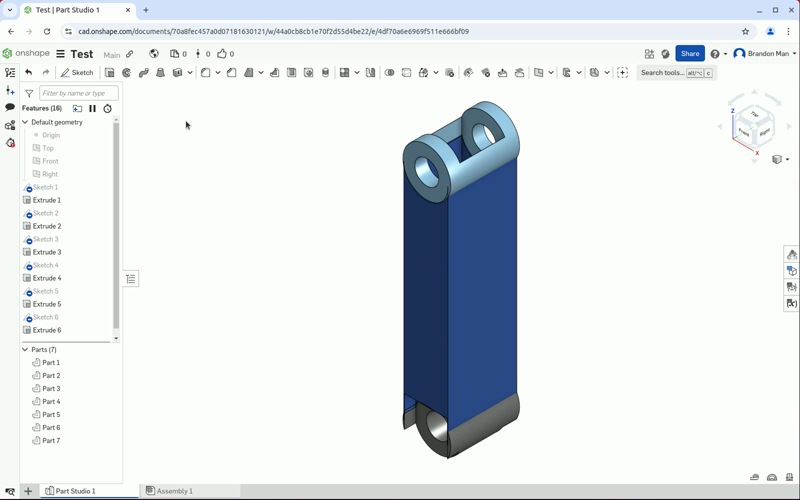
mouse_move(69, 189)
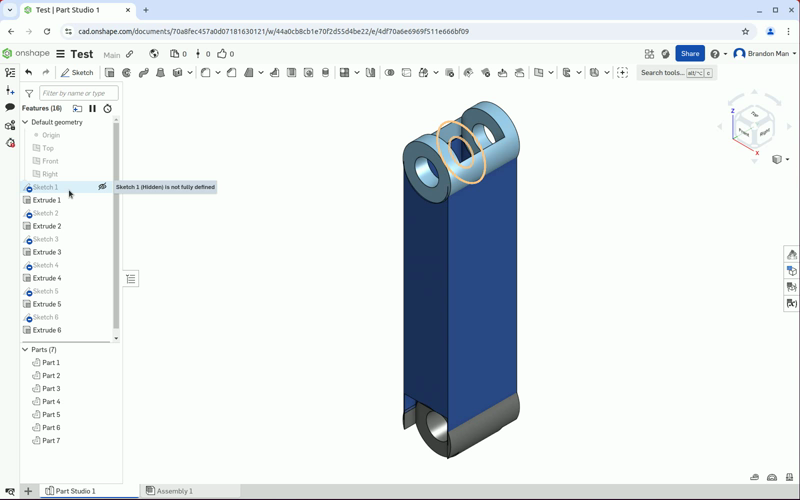
click(69, 189)